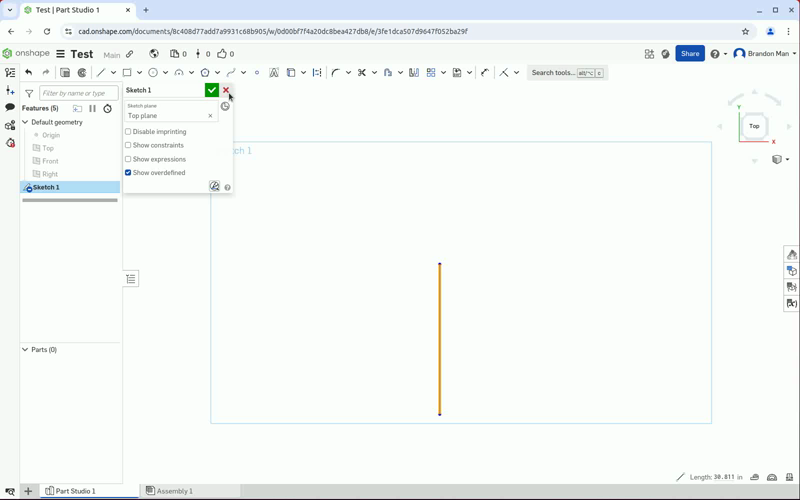
key(shift+h)
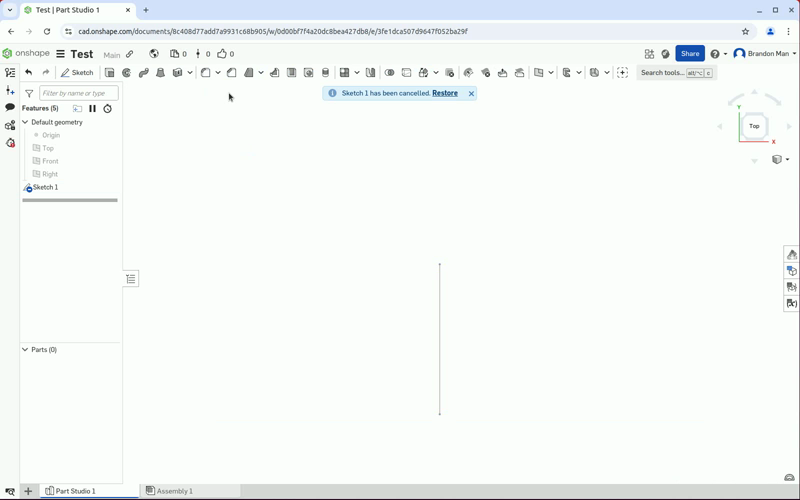
key(shift+s)
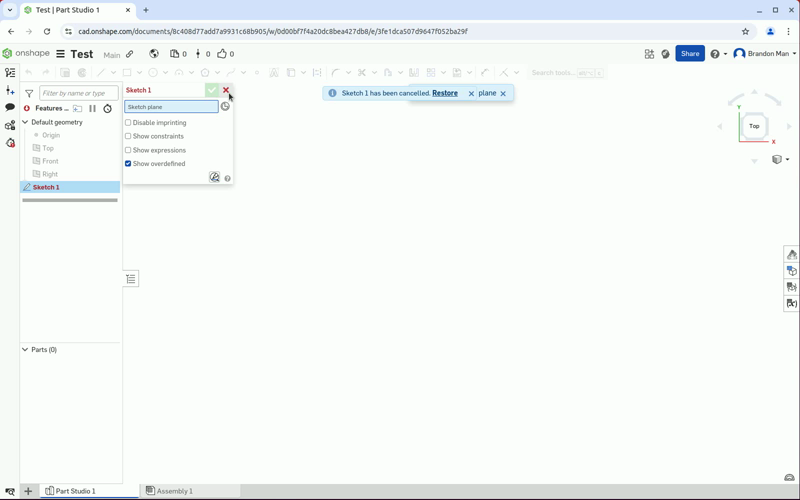
mouse_move(73, 150)
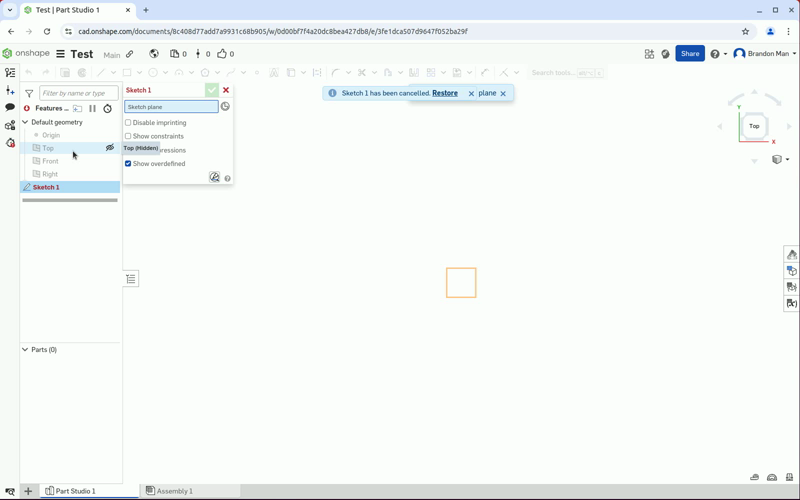
click(73, 150)
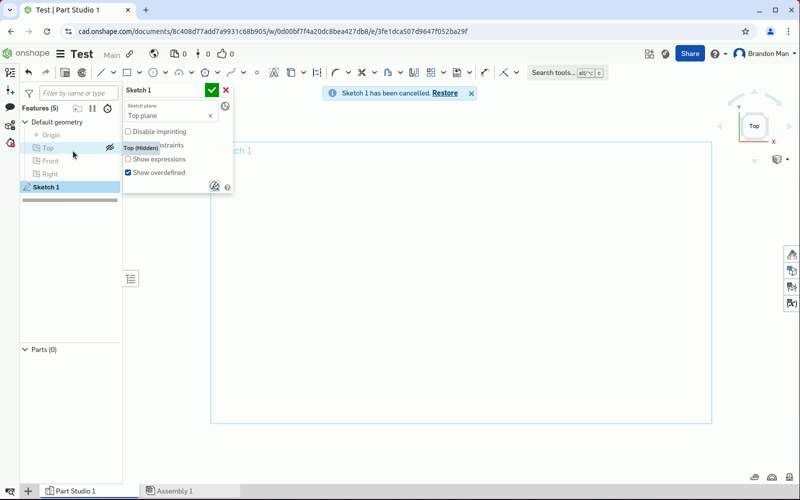
mouse_move(73, 352)
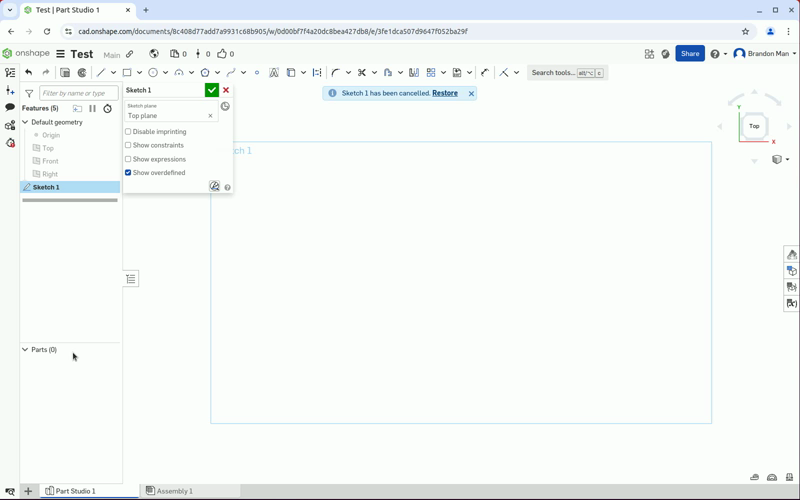
key(y)
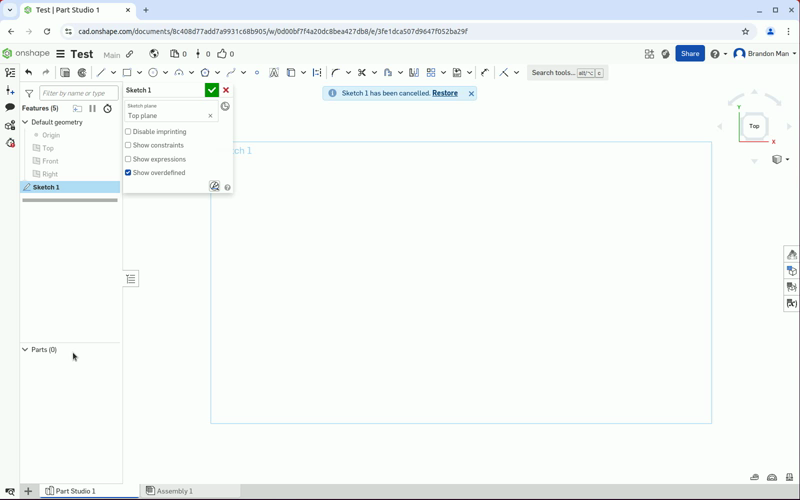
key(l)
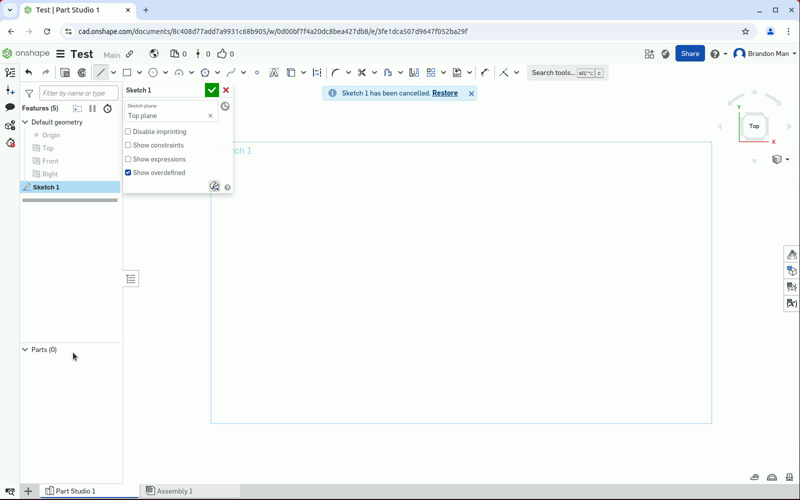
key_down(shift)
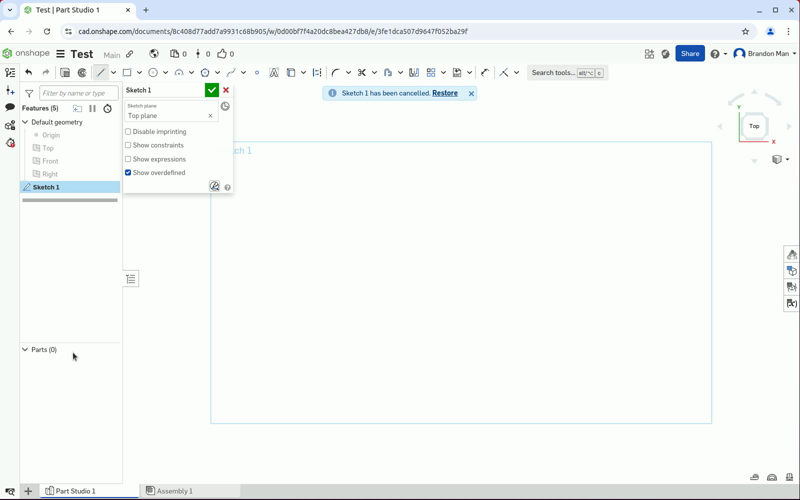
mouse_move(454, 299)
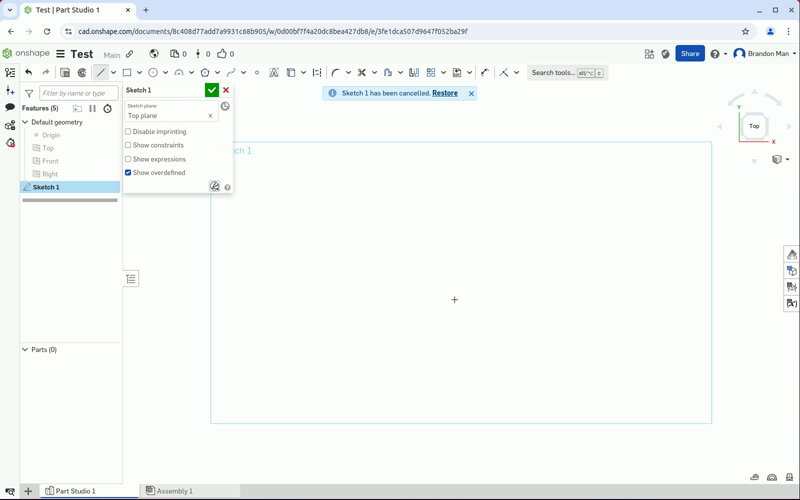
click(454, 299)
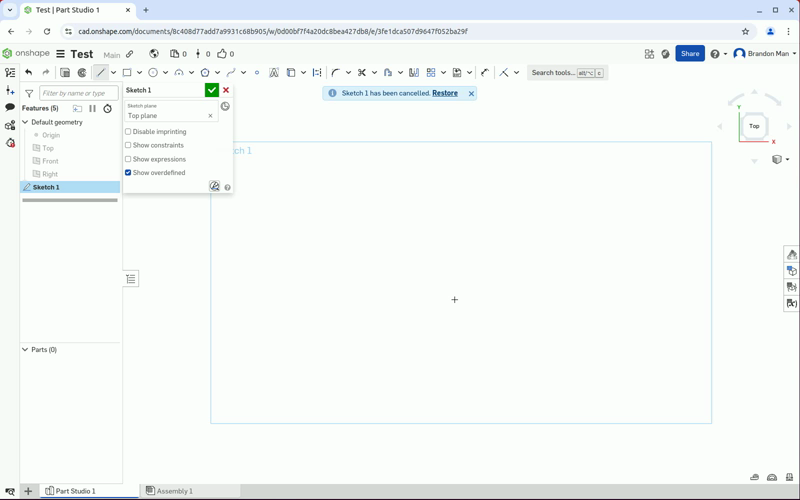
key_up(shift)
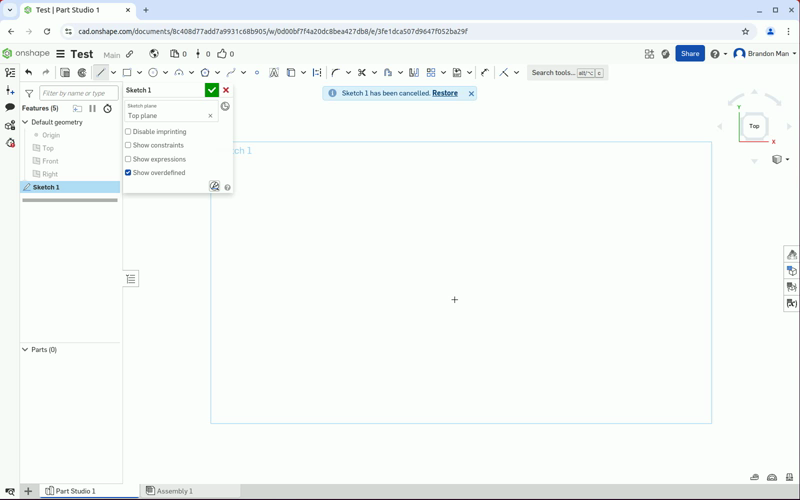
key_down(shift)
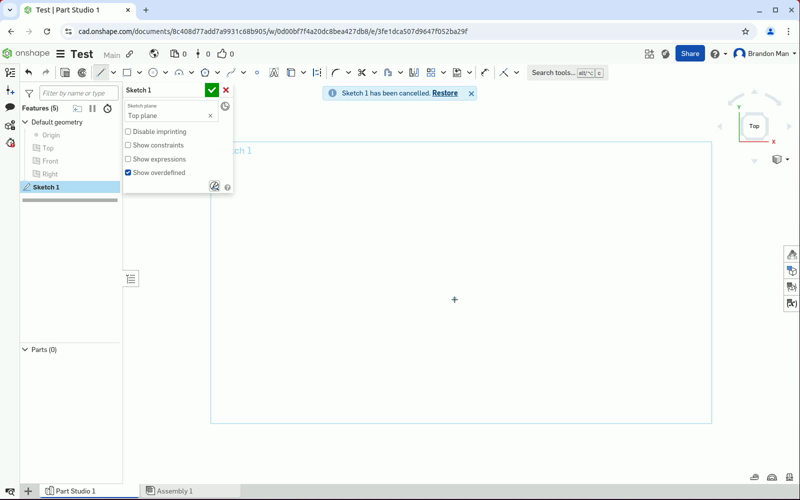
mouse_move(484, 299)
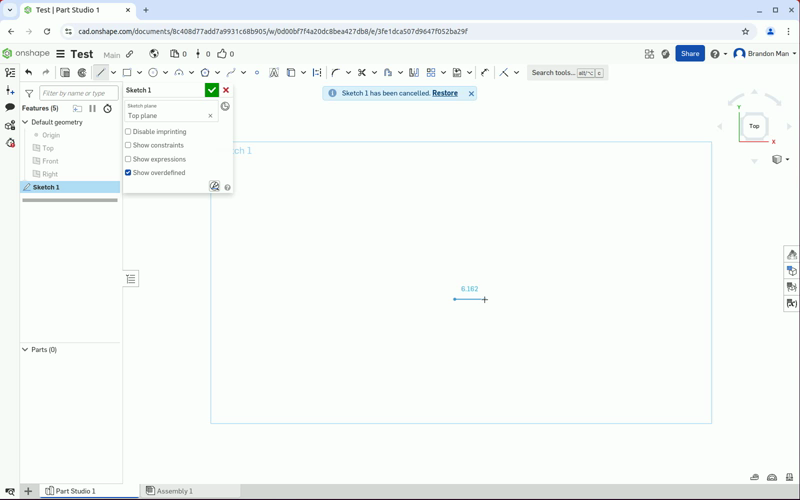
mouse_move(508, 299)
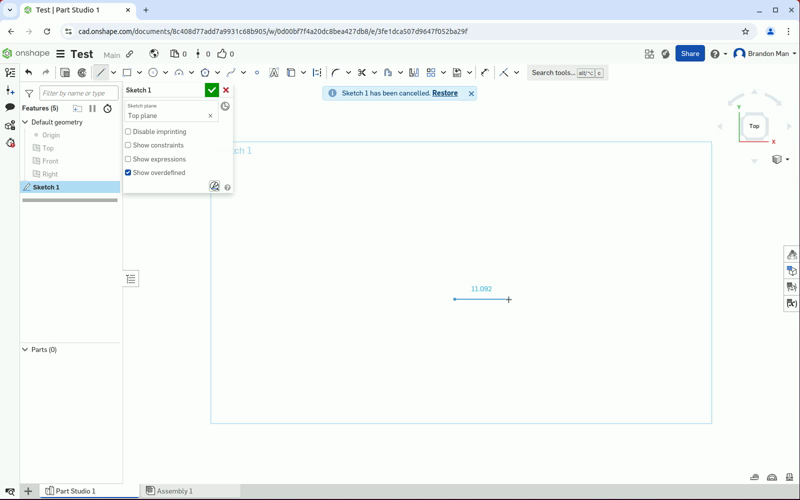
click(508, 299)
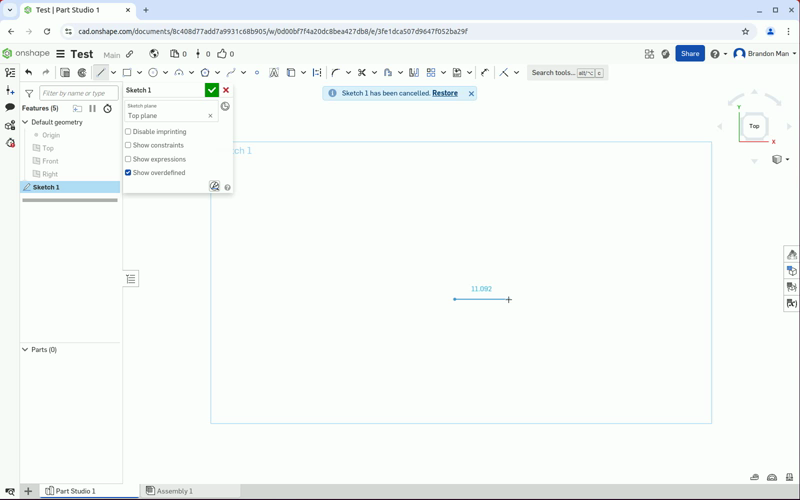
key_up(shift)
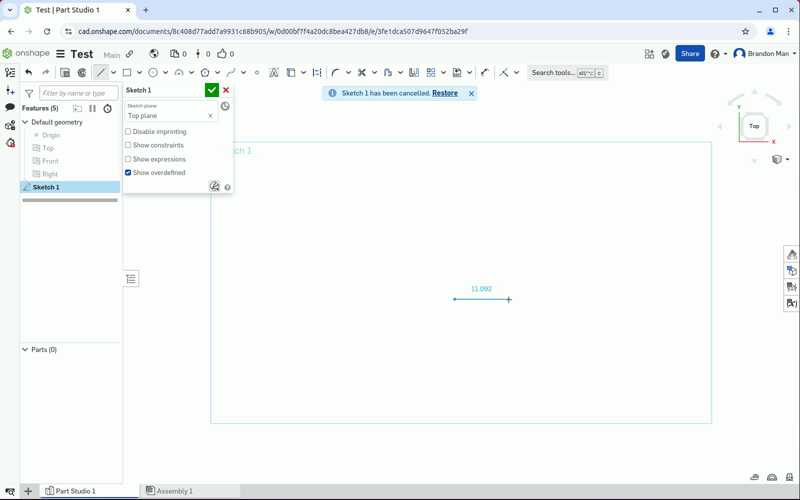
key_down(shift)
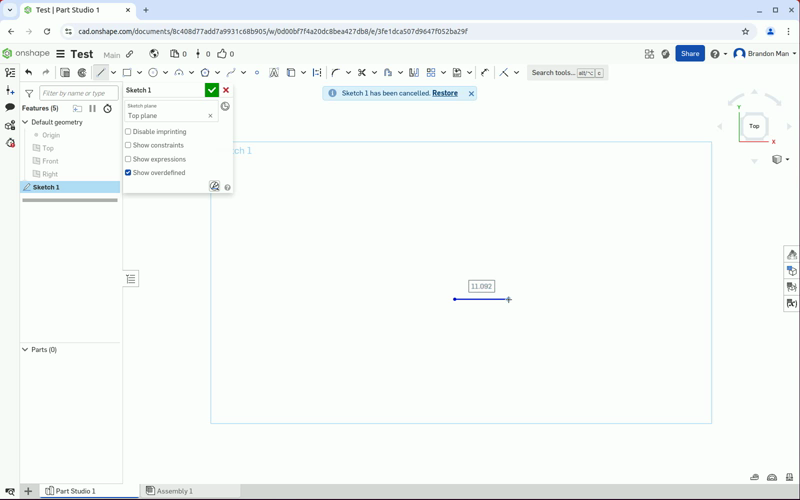
mouse_move(538, 299)
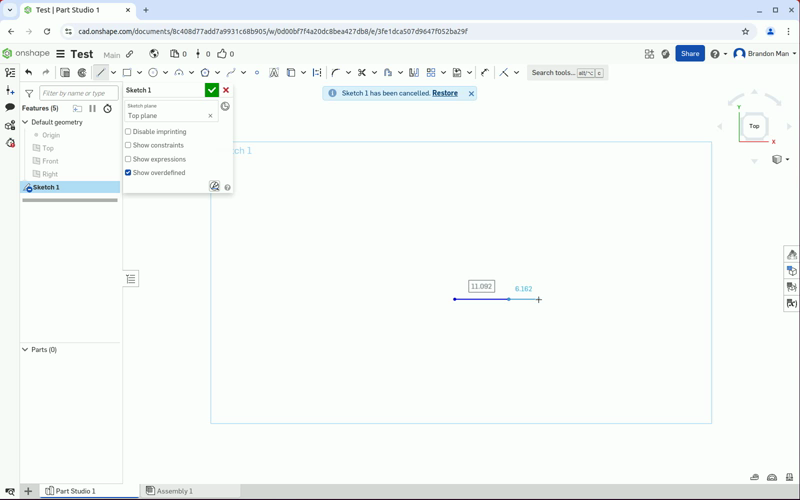
mouse_move(534, 299)
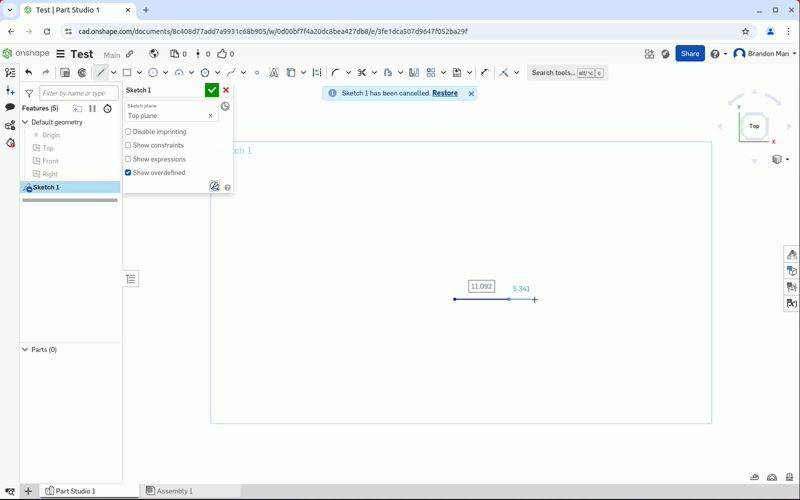
click(534, 299)
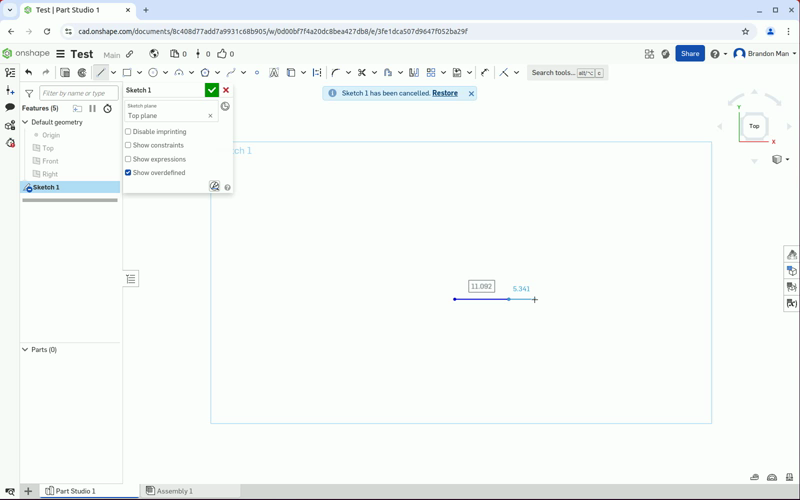
key_up(shift)
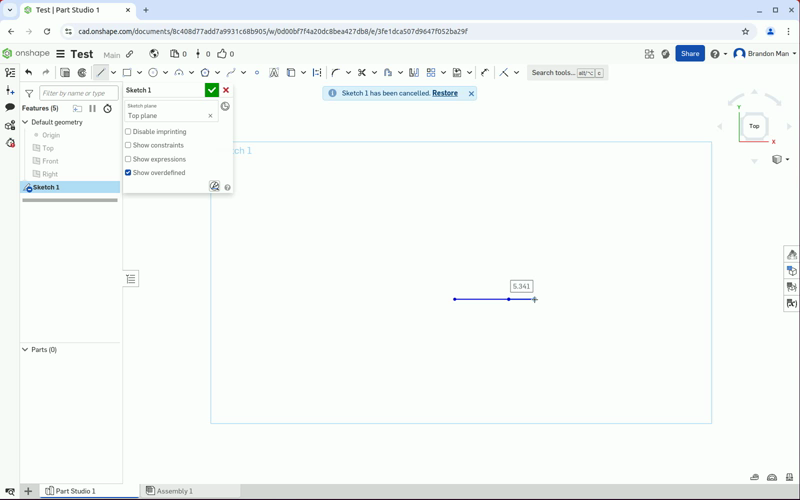
key_down(shift)
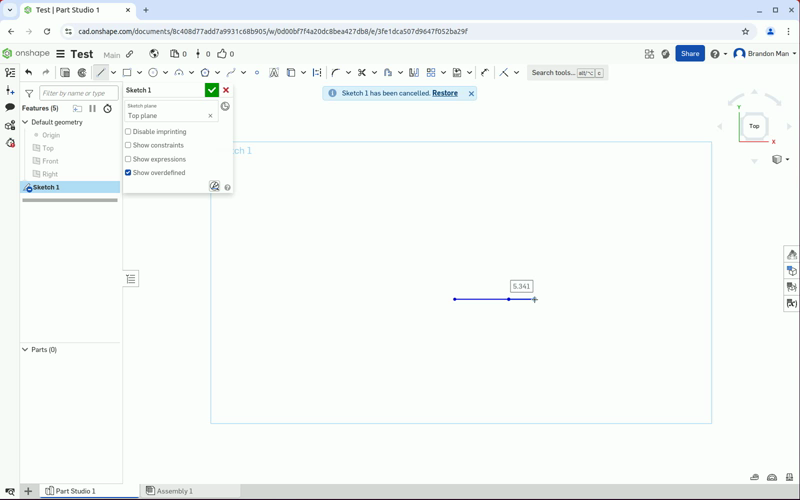
mouse_move(564, 299)
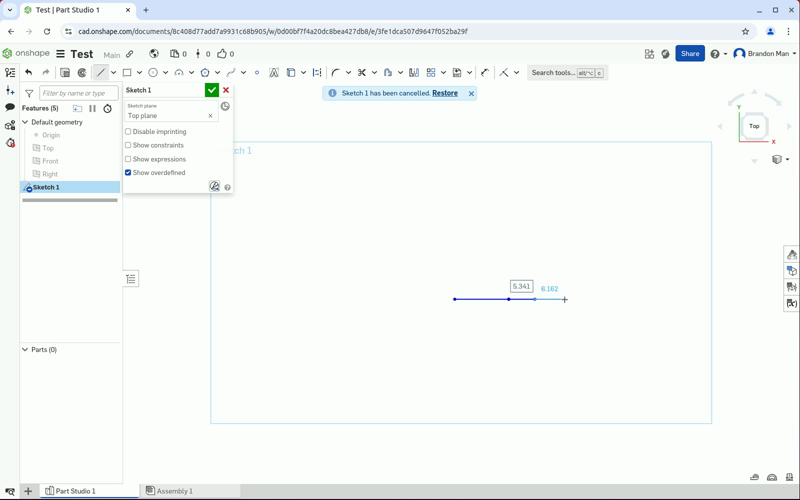
mouse_move(544, 299)
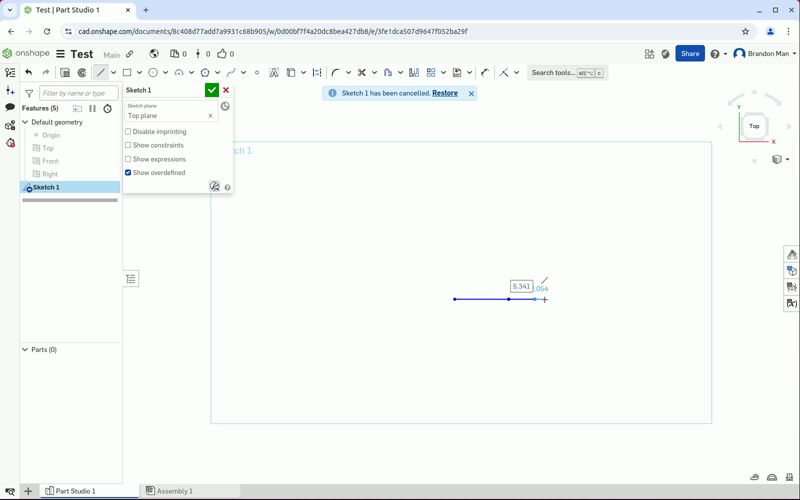
click(544, 299)
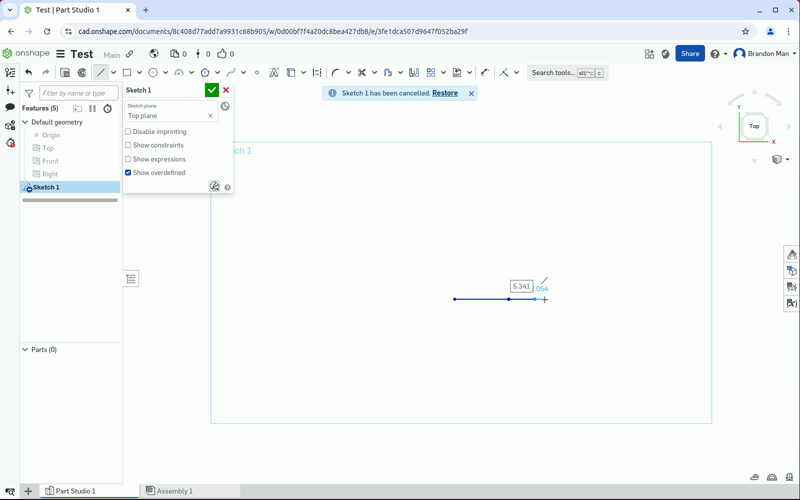
key_up(shift)
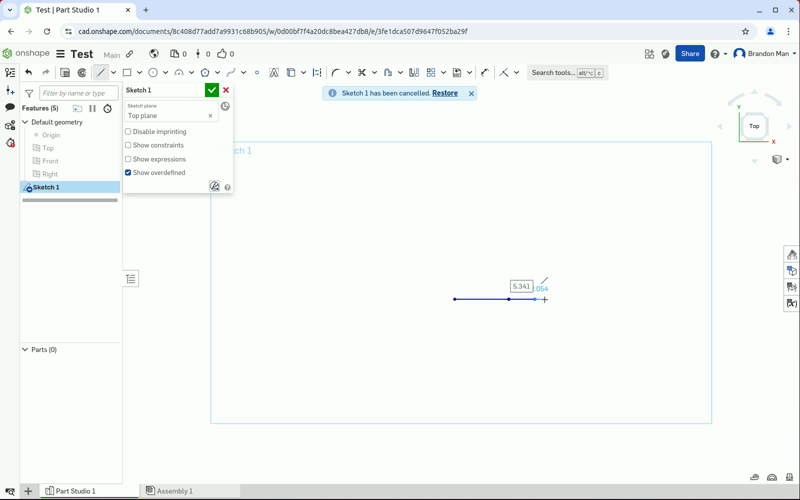
key(esc)
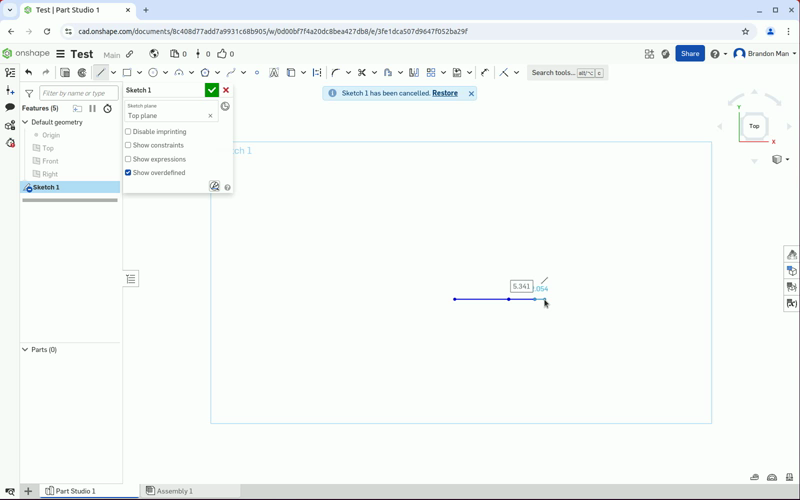
key(a)
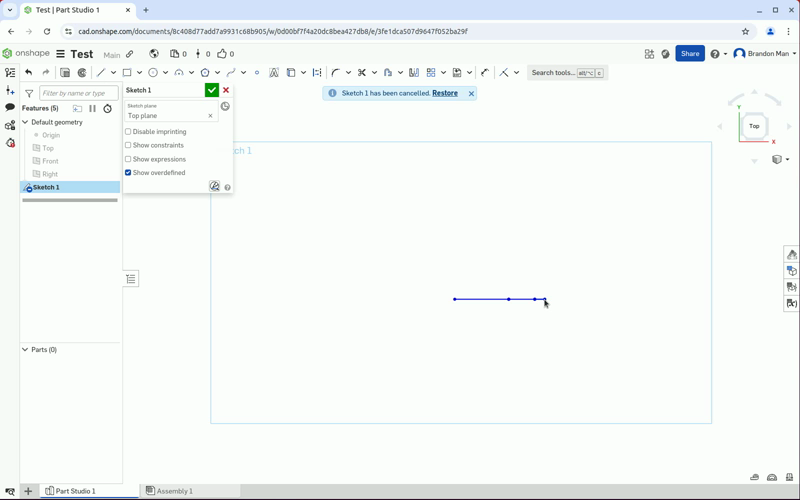
mouse_move(544, 299)
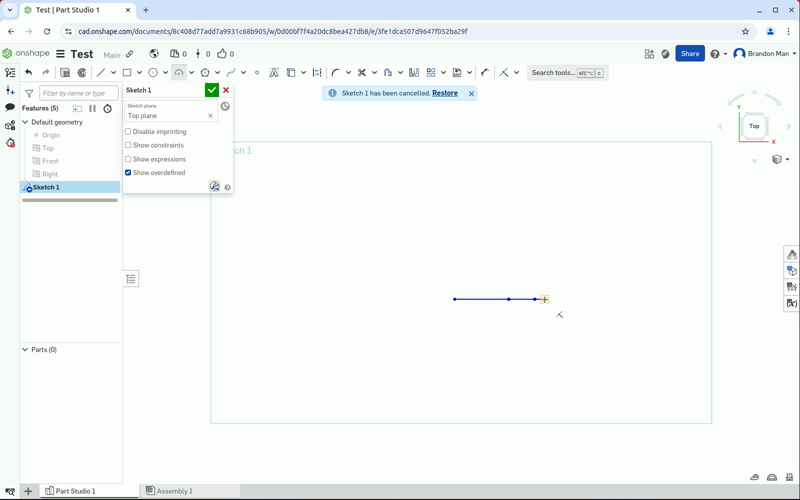
click(544, 299)
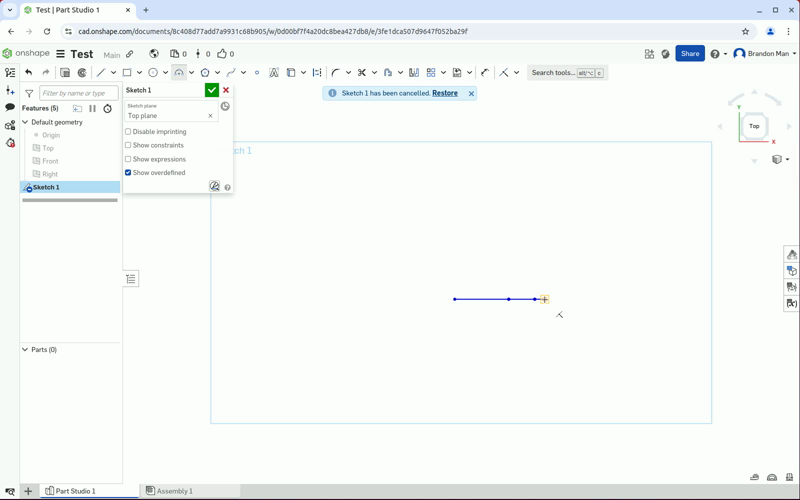
key_down(shift)
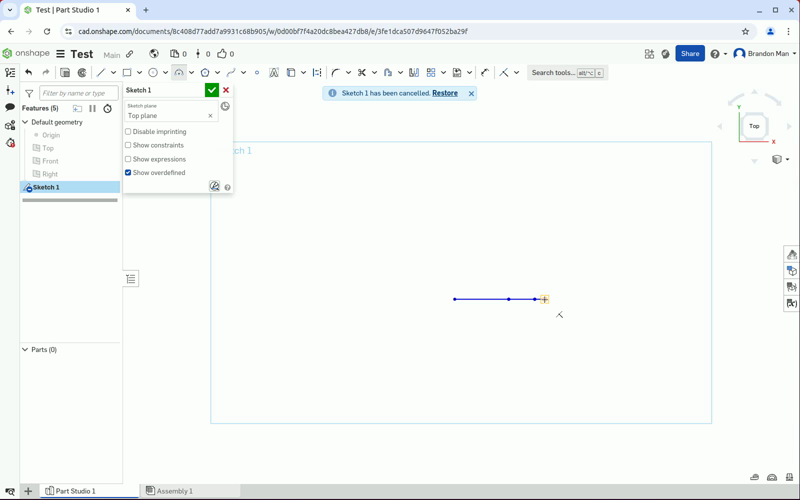
mouse_move(551, 299)
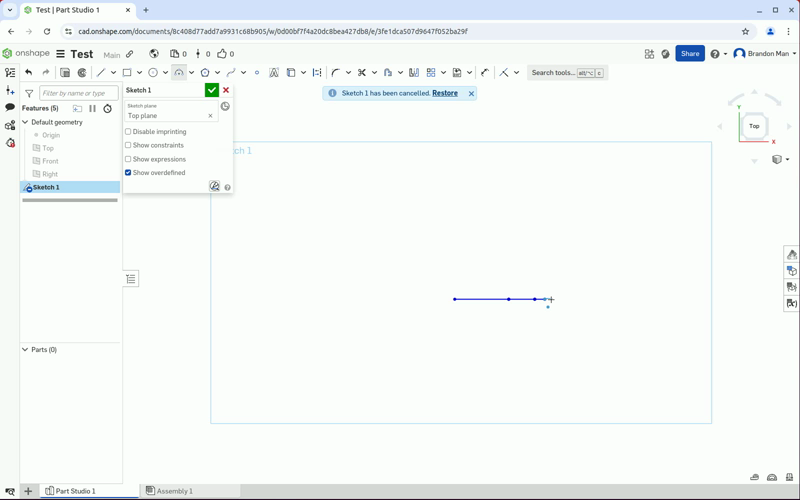
scroll(6)
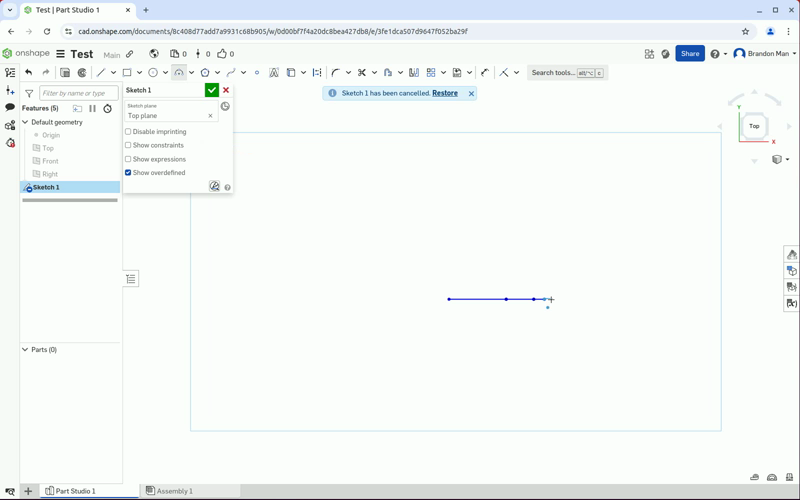
scroll(6)
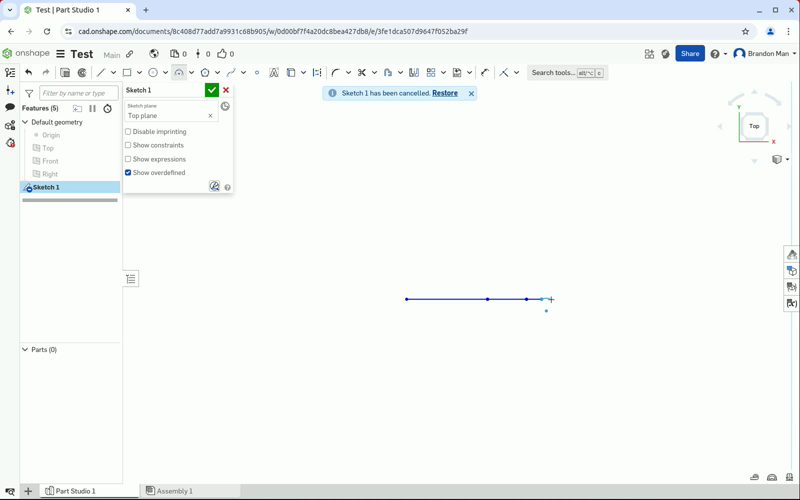
scroll(6)
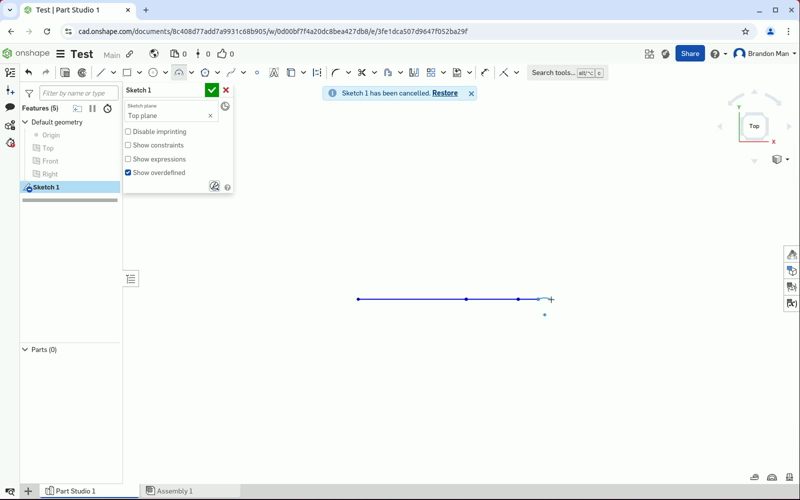
scroll(6)
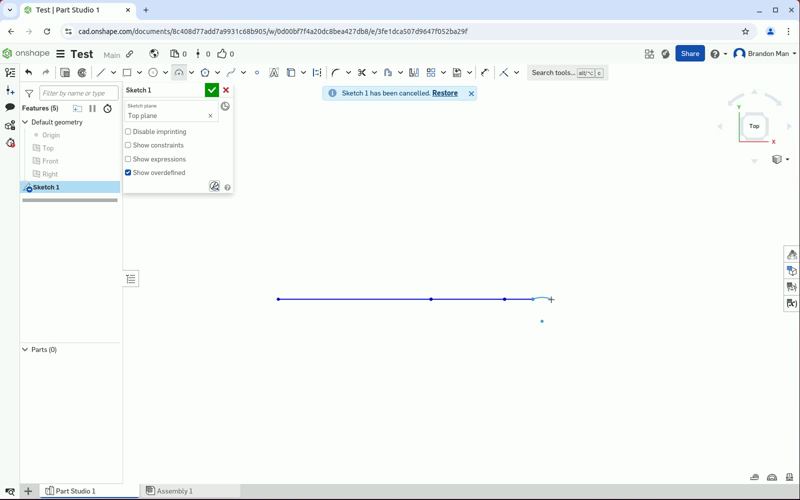
scroll(6)
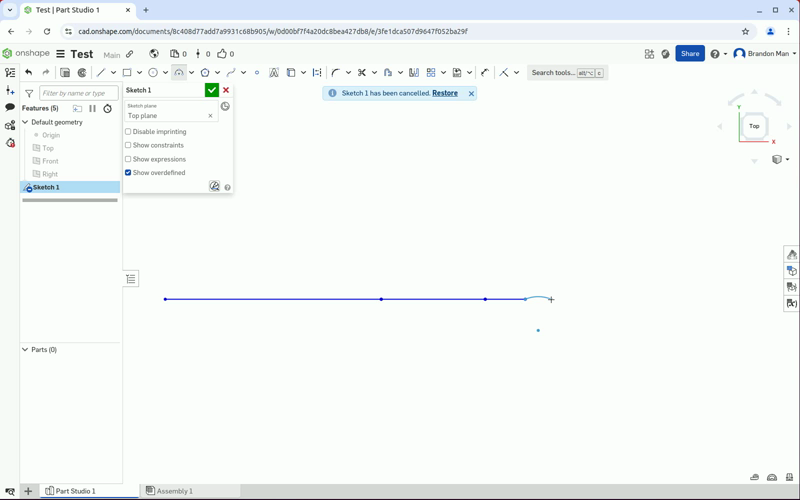
scroll(6)
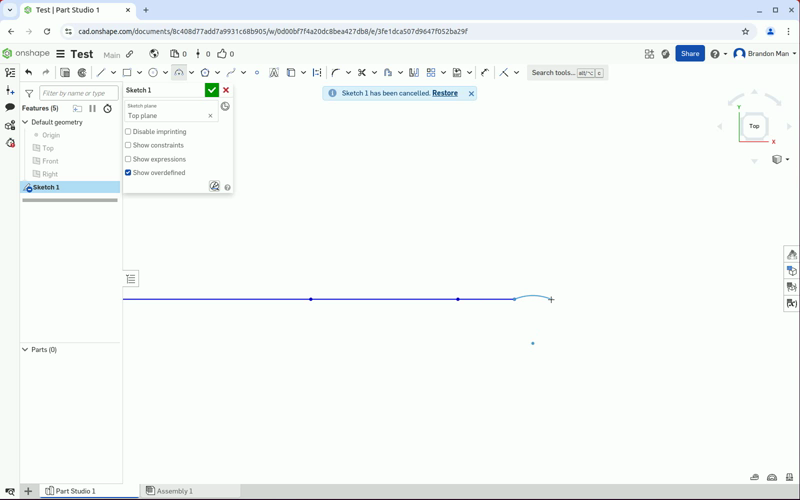
scroll(6)
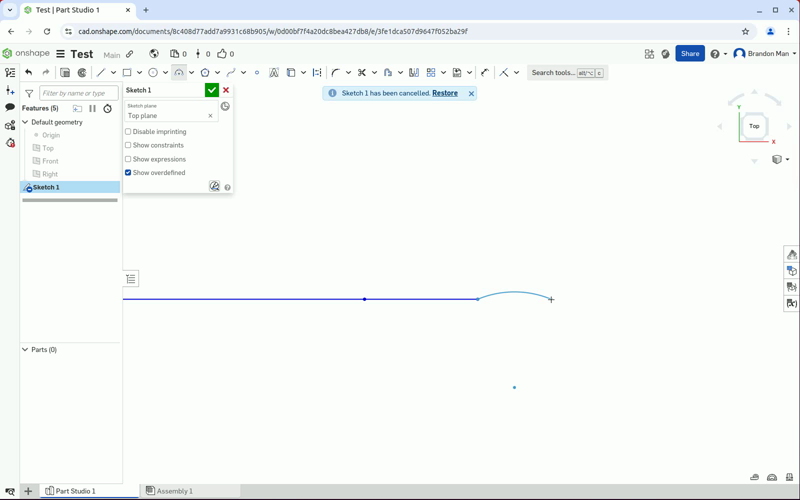
click(551, 299)
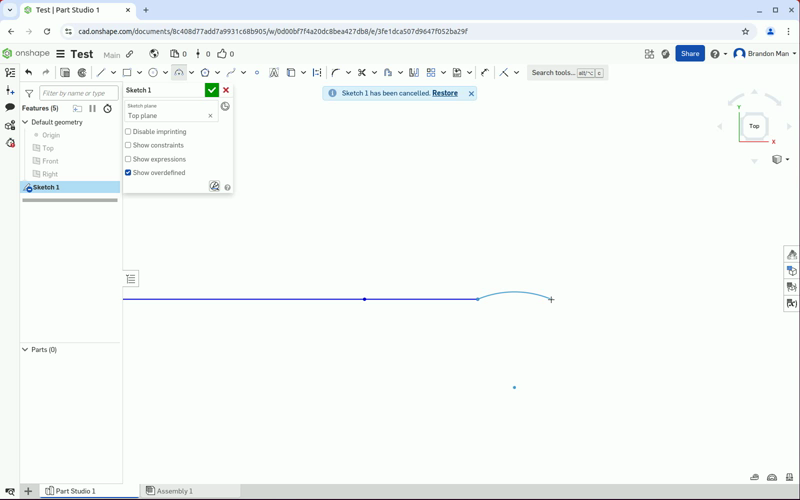
scroll(-6)
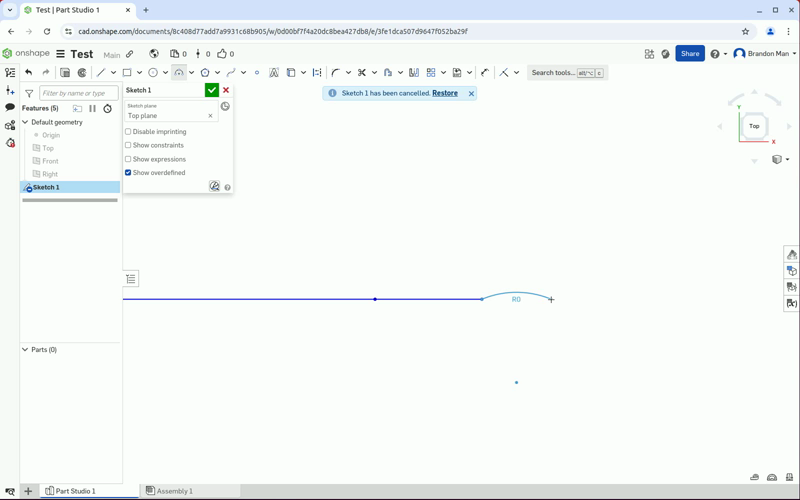
scroll(-6)
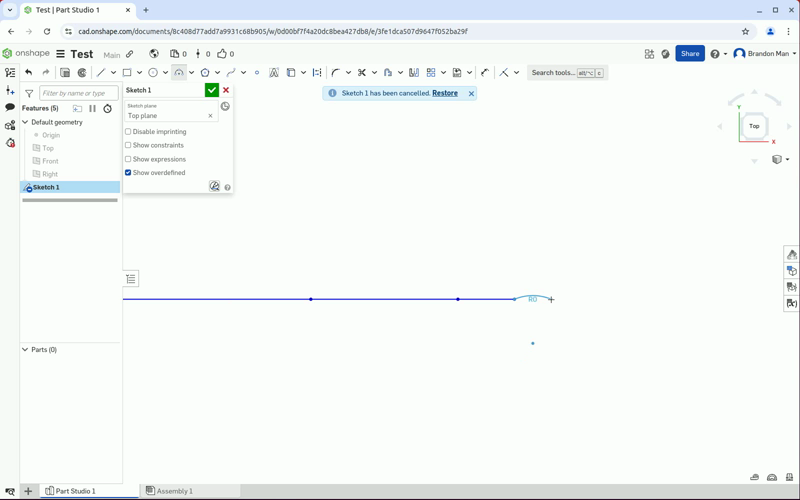
scroll(-6)
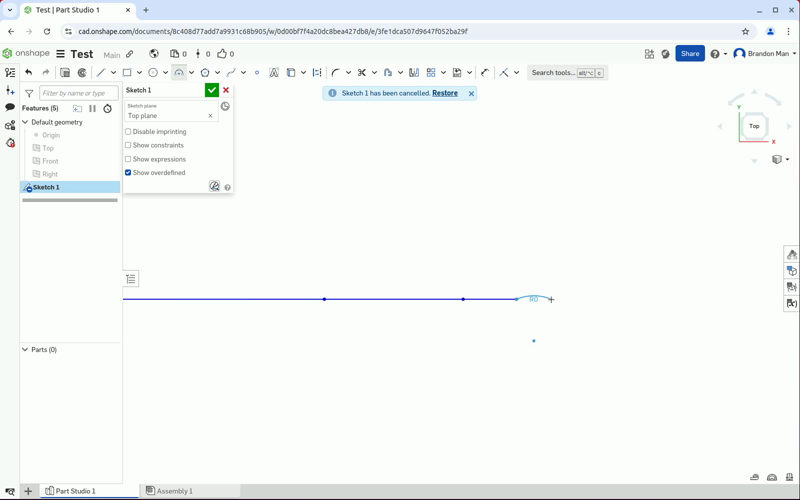
scroll(-6)
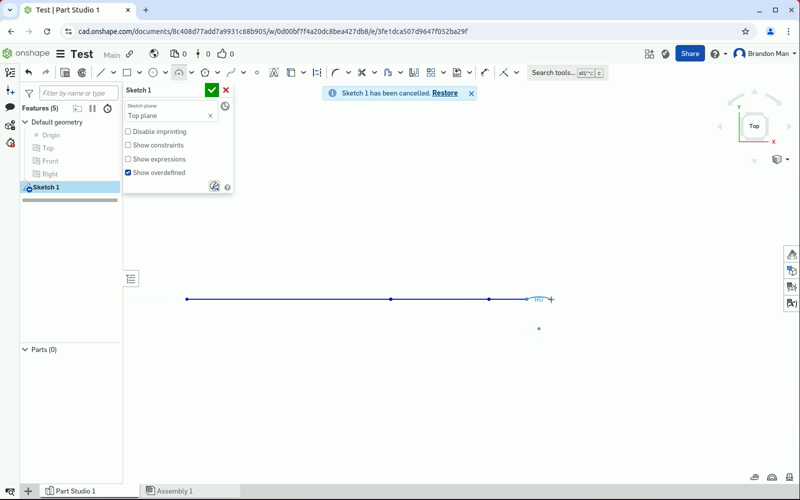
scroll(-6)
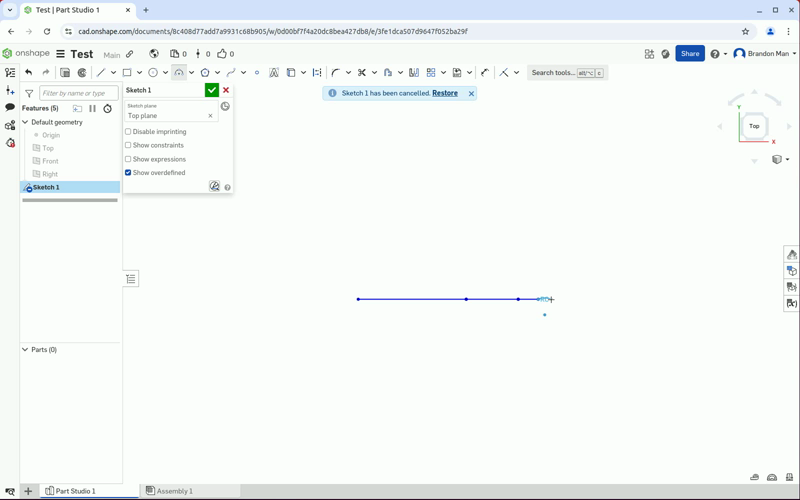
scroll(-6)
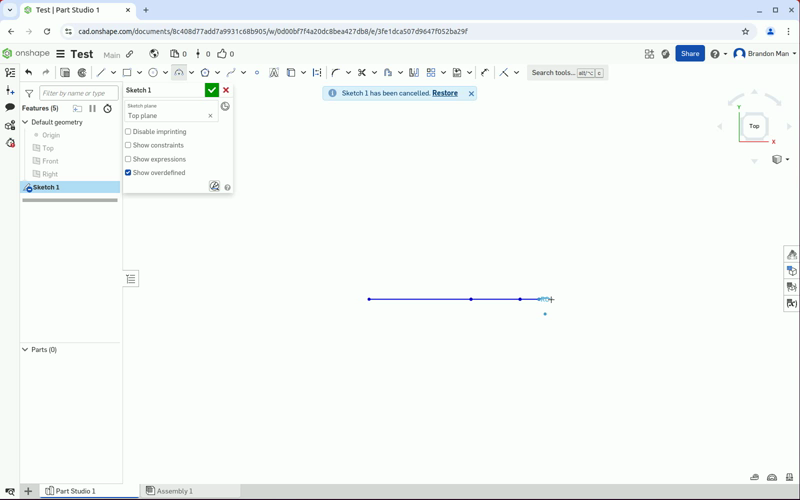
scroll(-6)
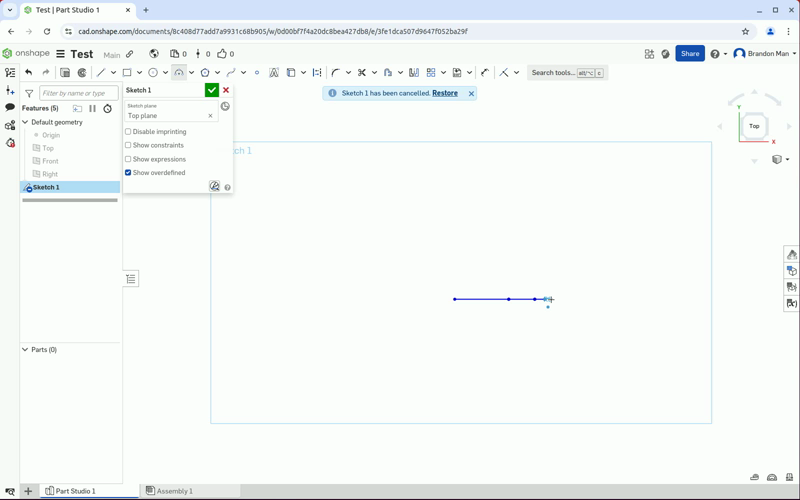
mouse_move(548, 302)
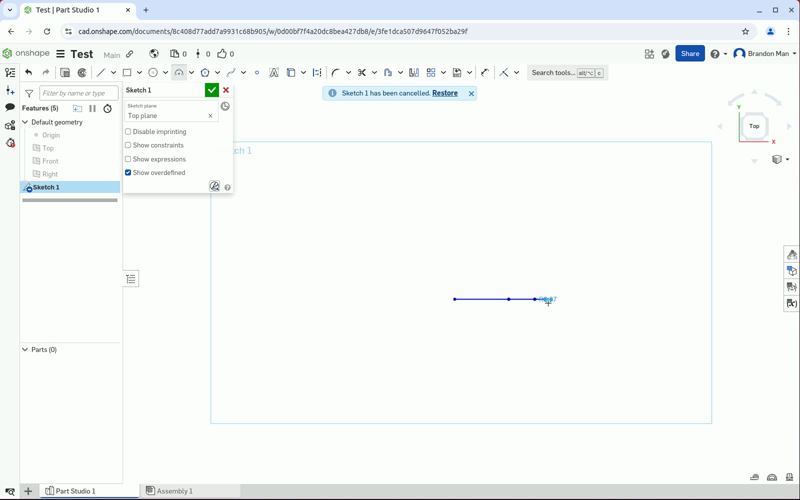
scroll(6)
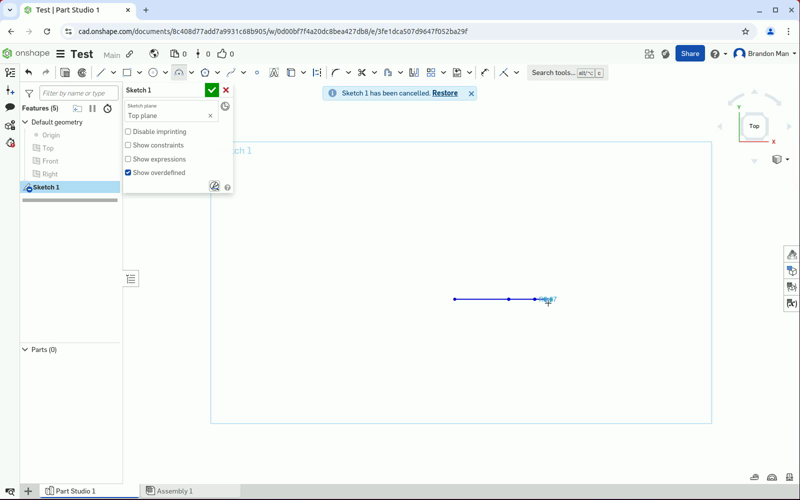
scroll(6)
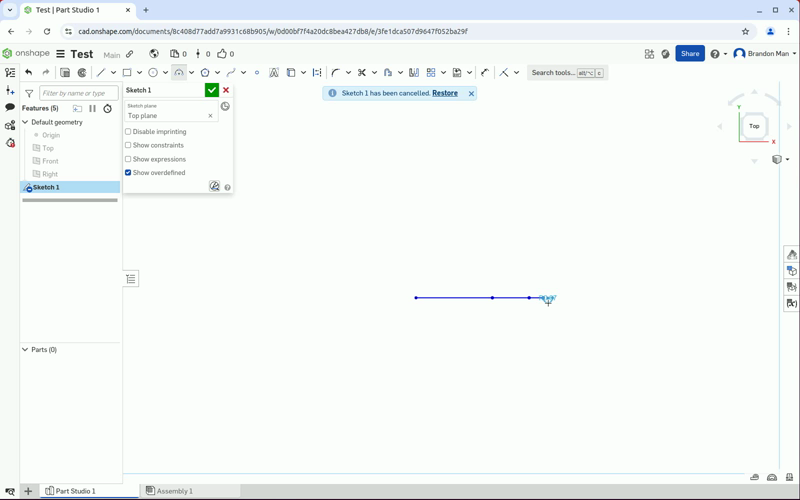
scroll(6)
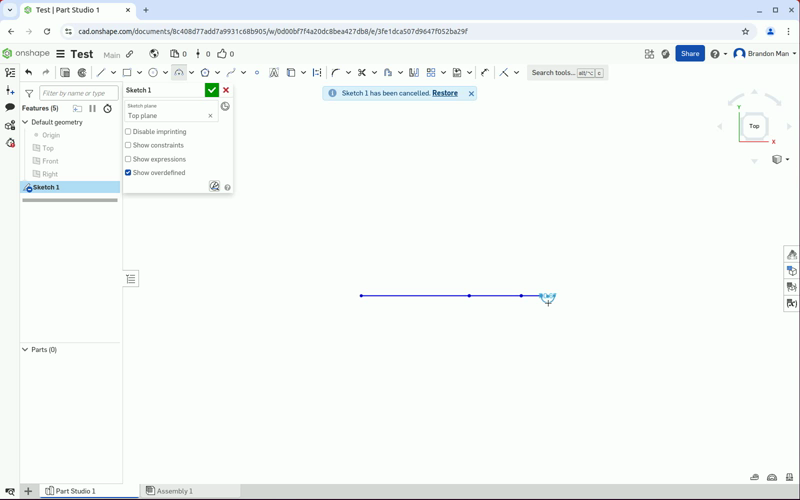
scroll(6)
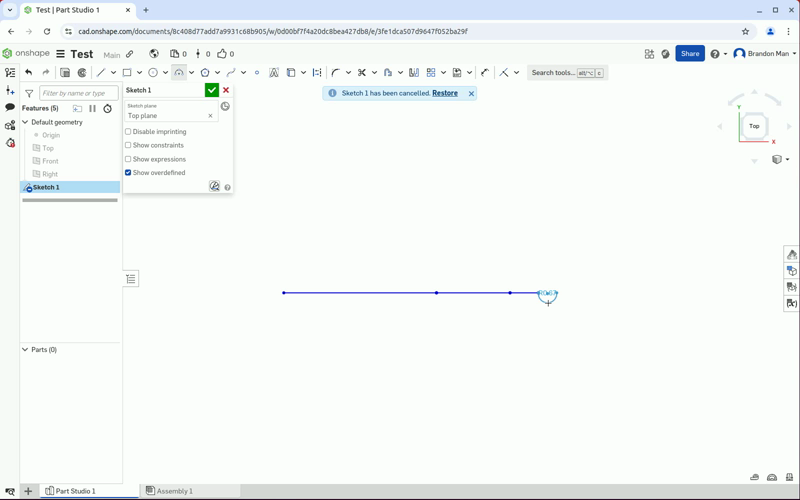
scroll(6)
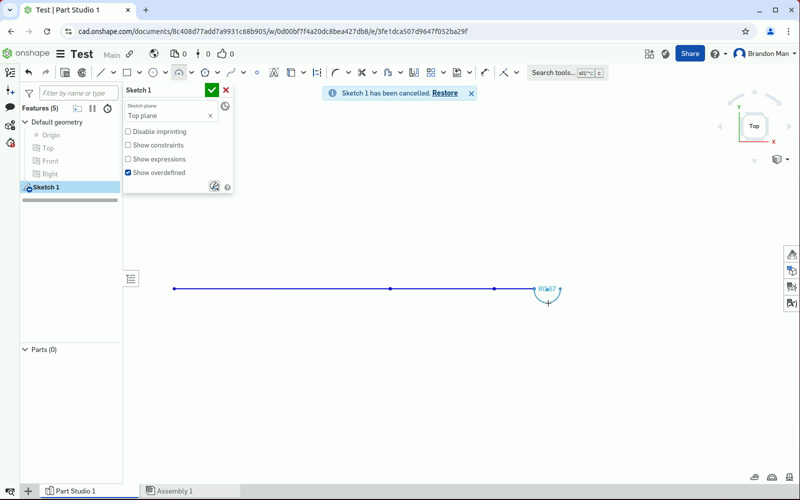
scroll(6)
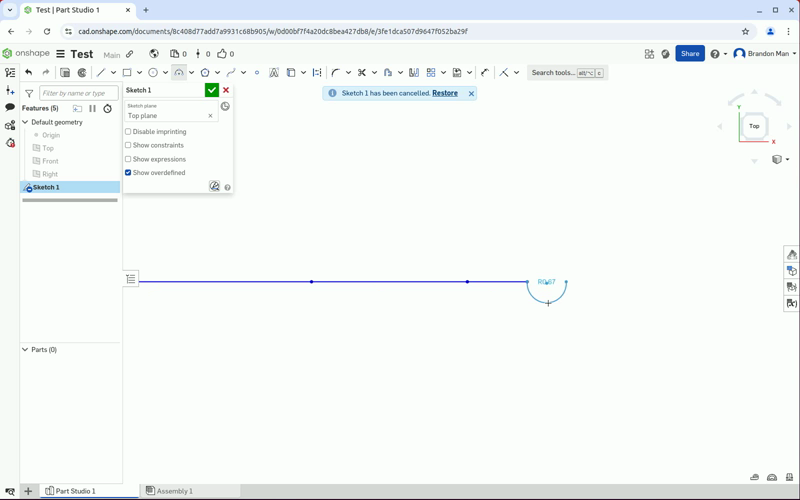
scroll(6)
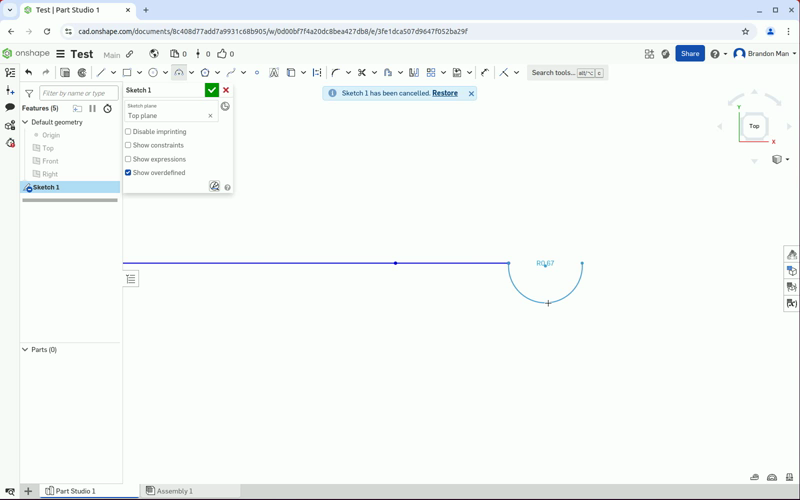
click(548, 302)
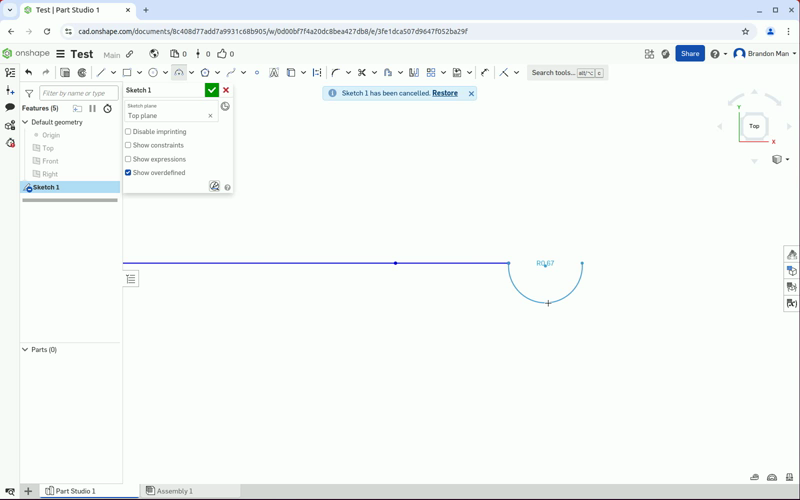
scroll(-6)
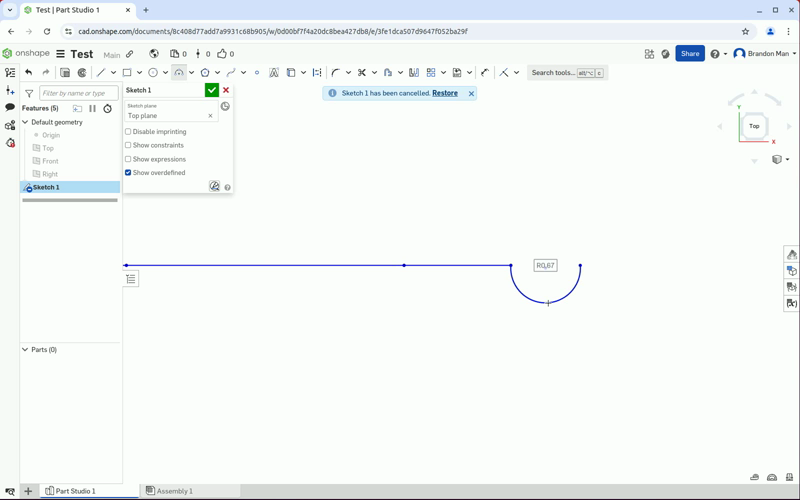
scroll(-6)
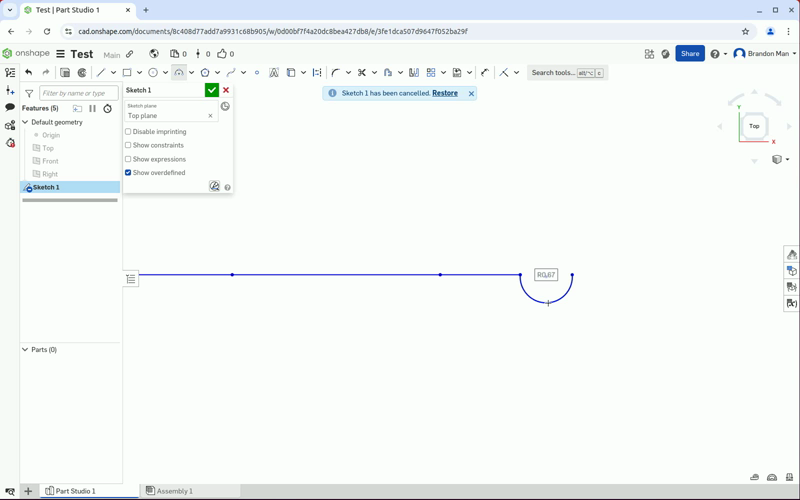
scroll(-6)
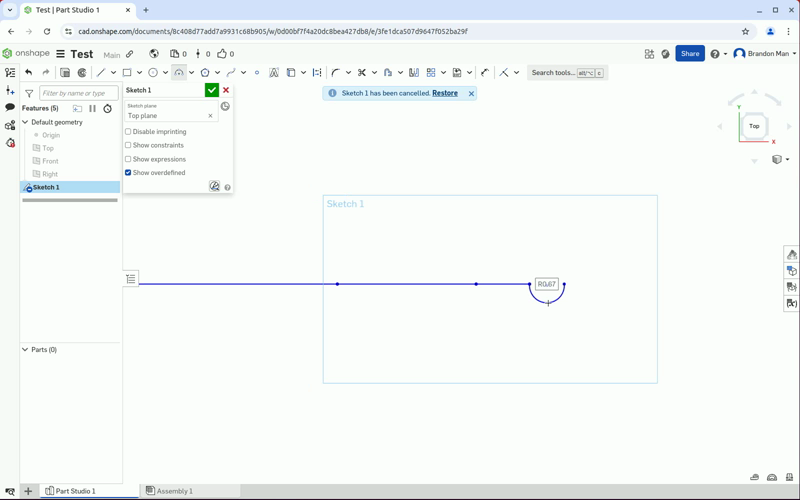
scroll(-6)
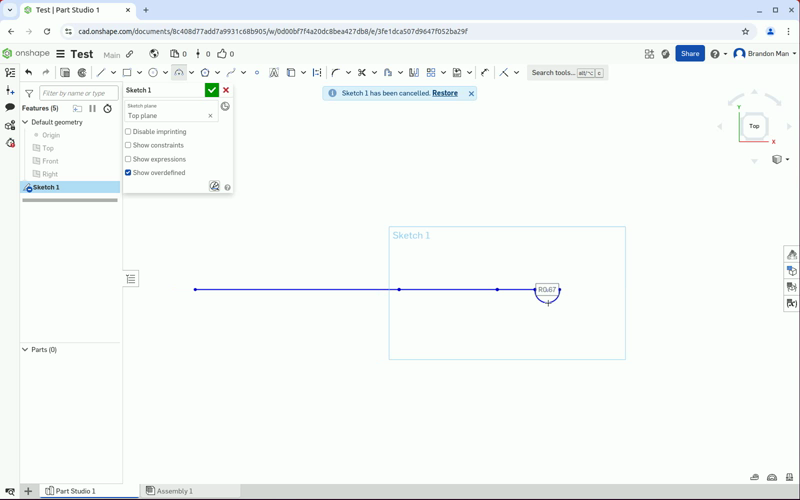
scroll(-6)
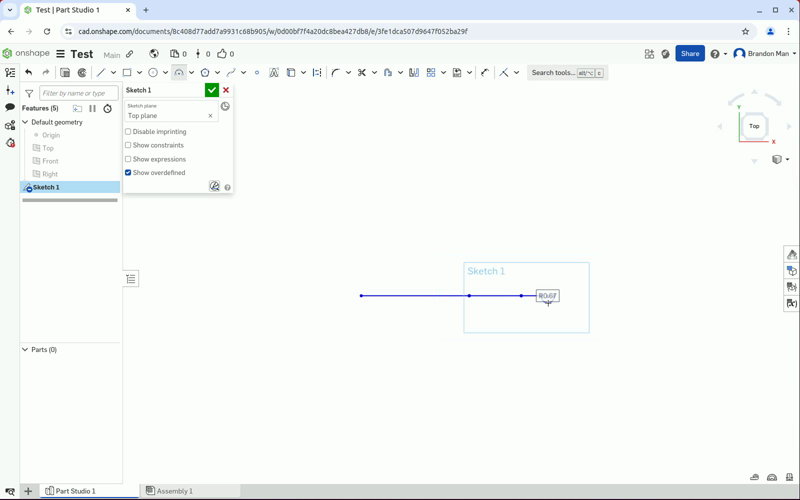
scroll(-6)
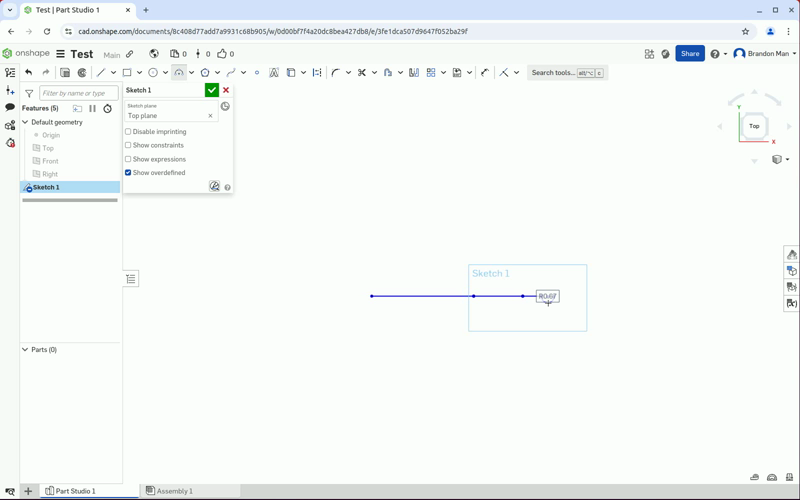
scroll(-6)
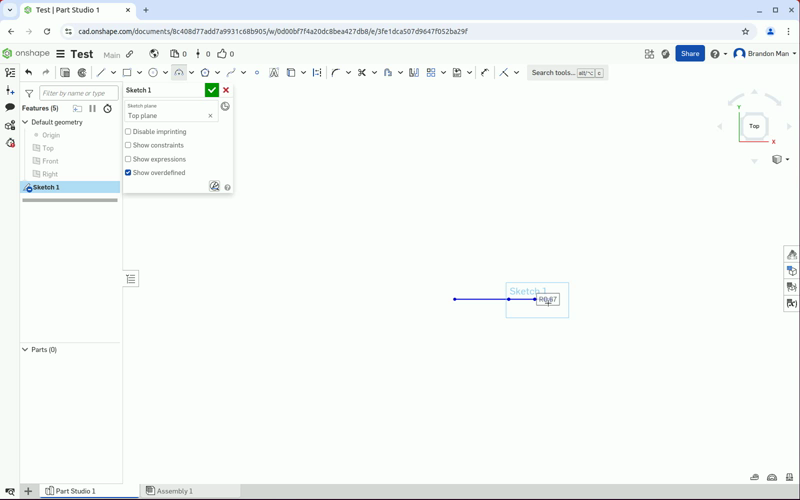
key_up(shift)
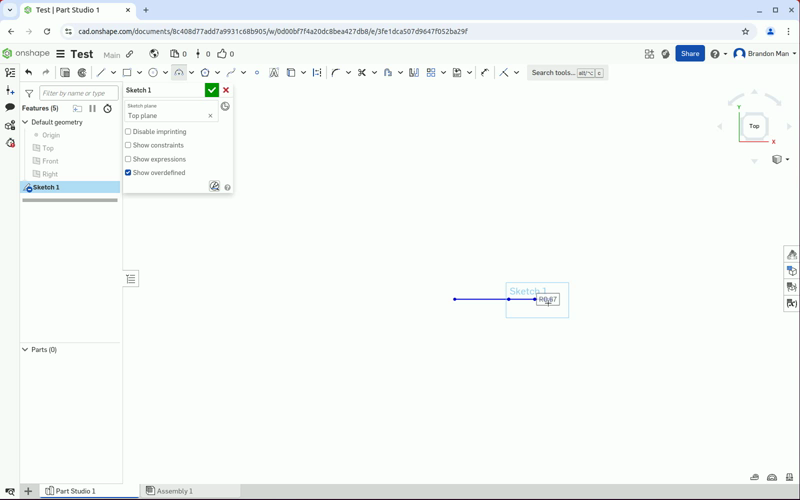
key(esc)
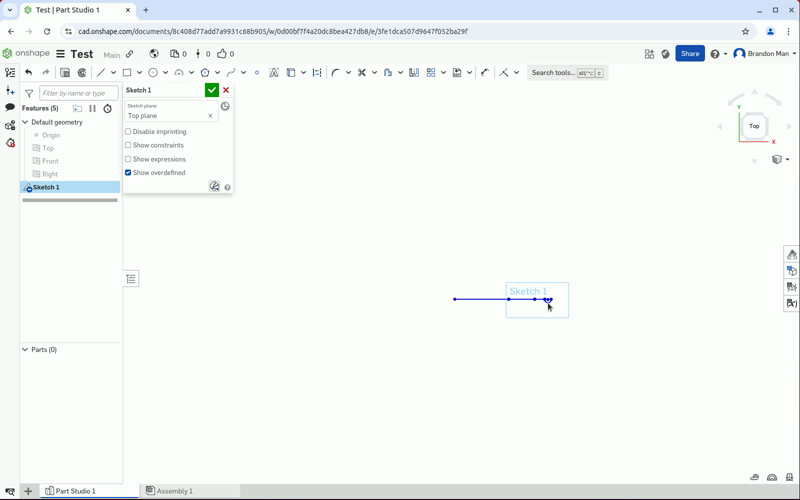
key(l)
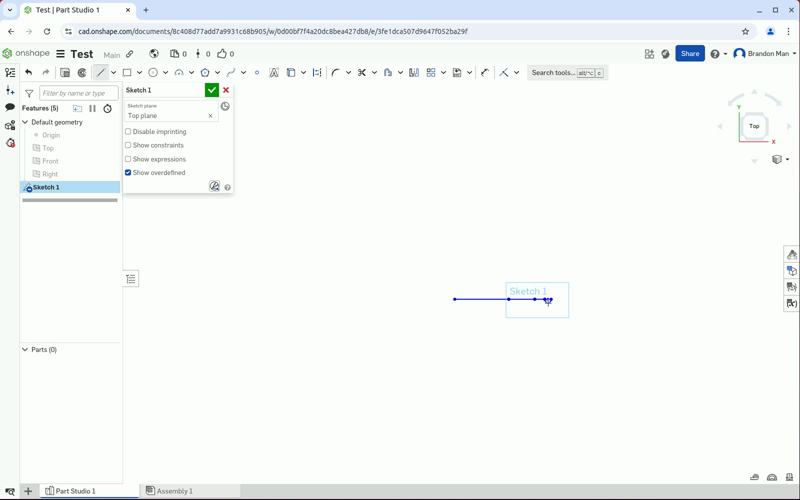
mouse_move(551, 299)
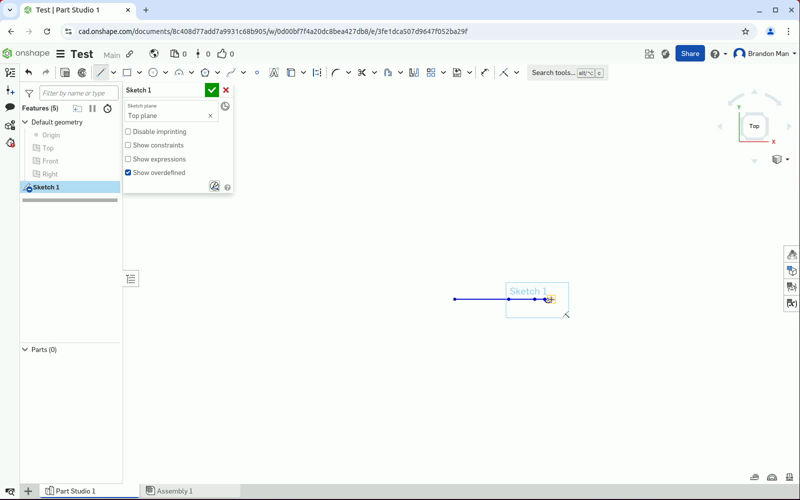
scroll(6)
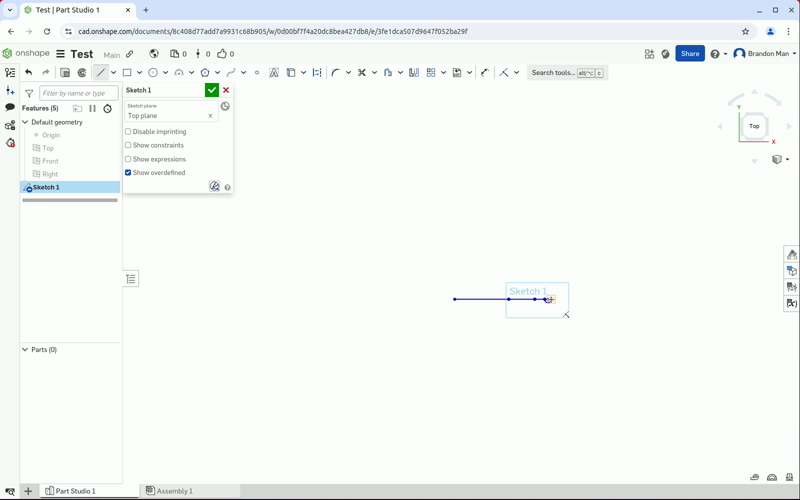
scroll(6)
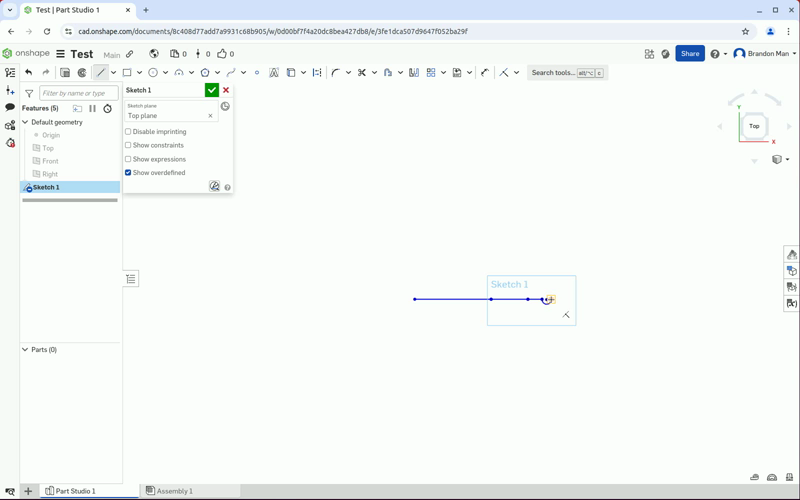
scroll(6)
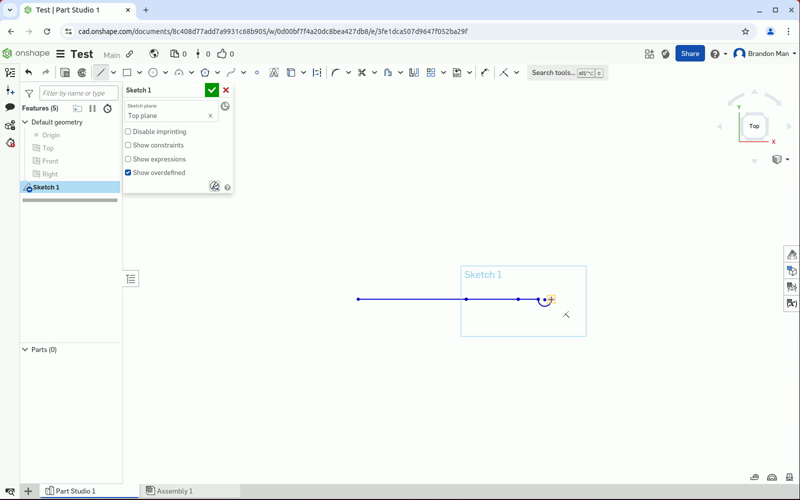
scroll(6)
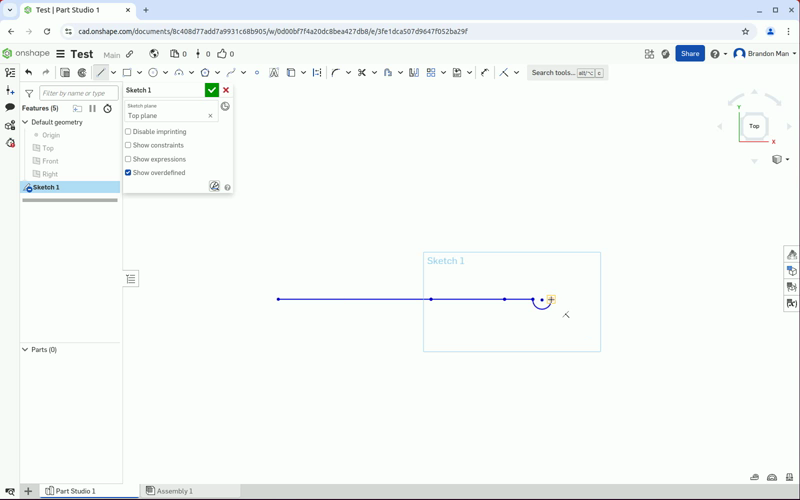
scroll(6)
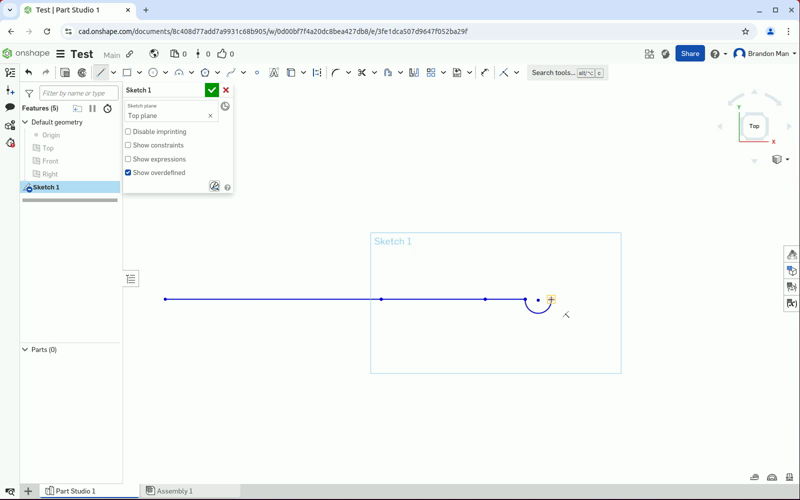
scroll(6)
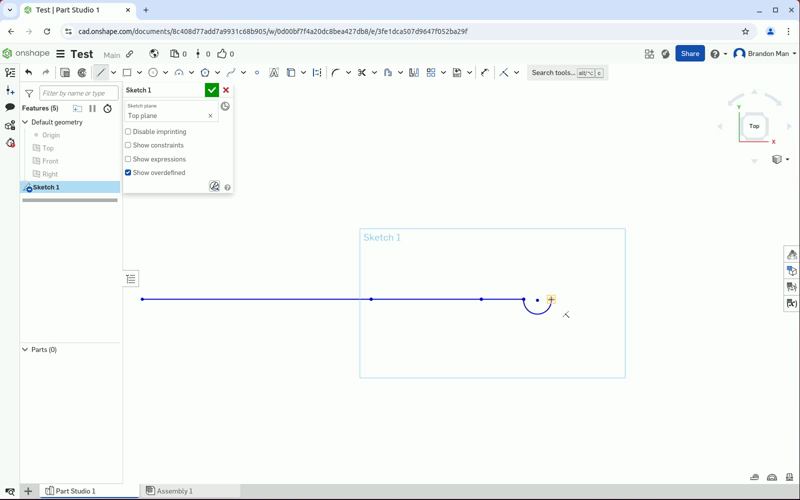
scroll(6)
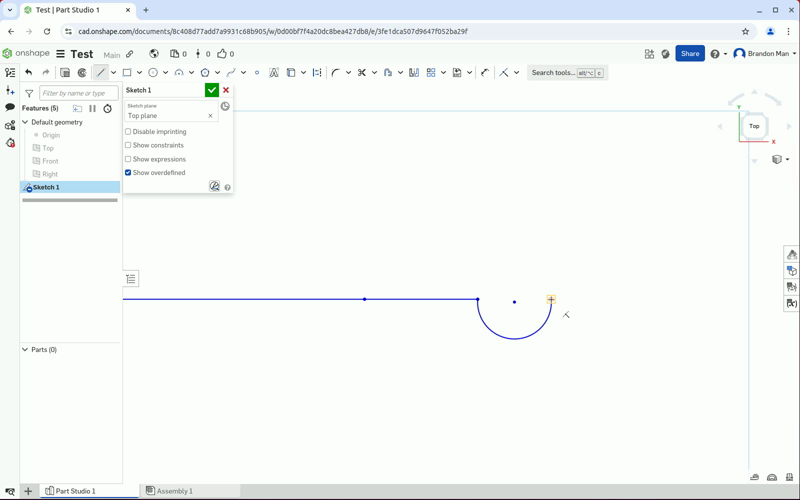
click(551, 299)
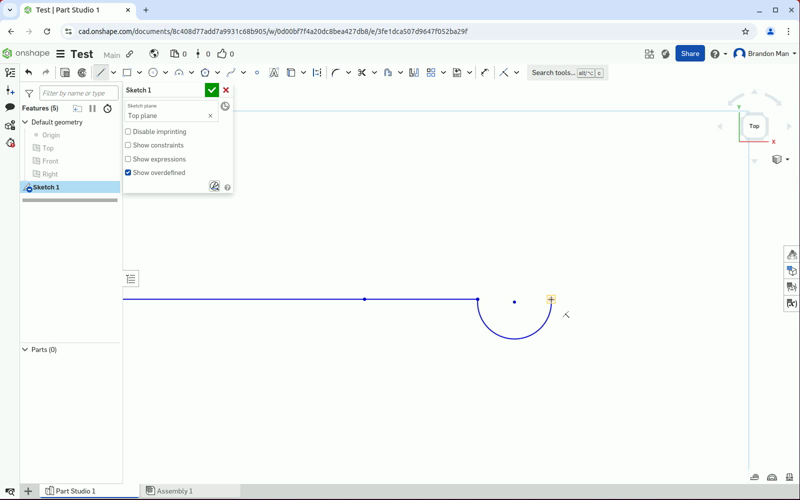
scroll(-6)
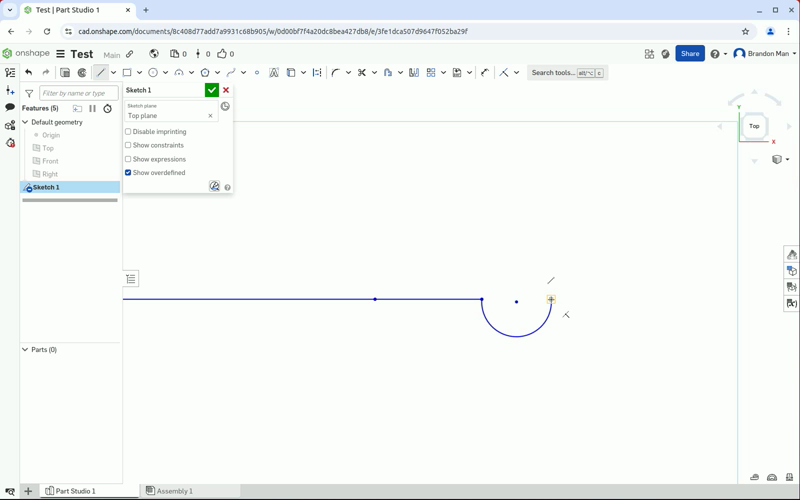
scroll(-6)
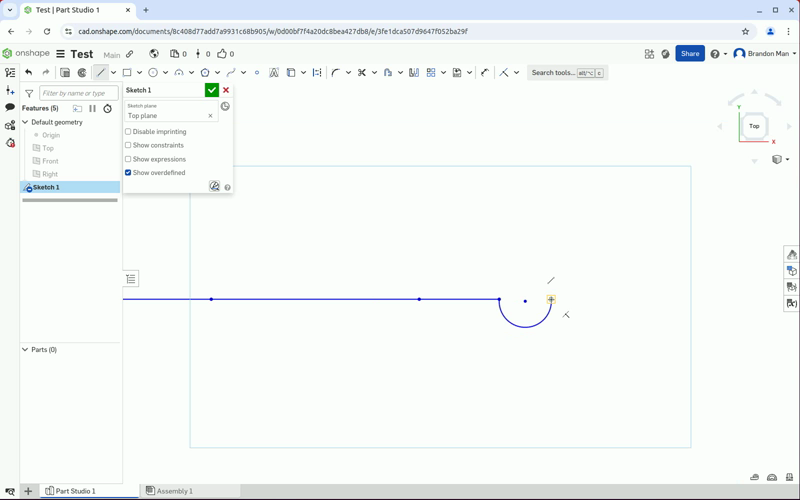
scroll(-6)
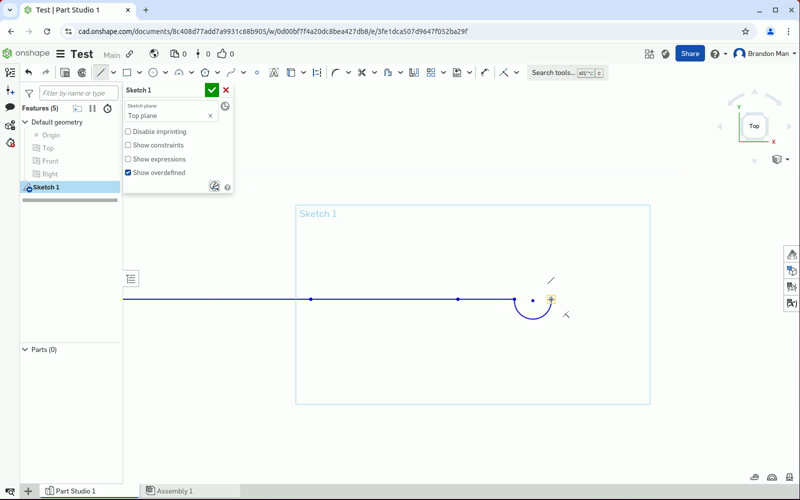
scroll(-6)
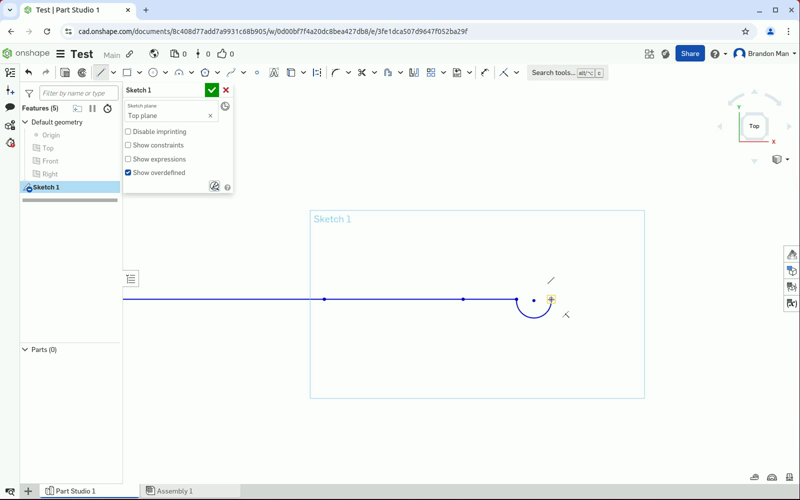
scroll(-6)
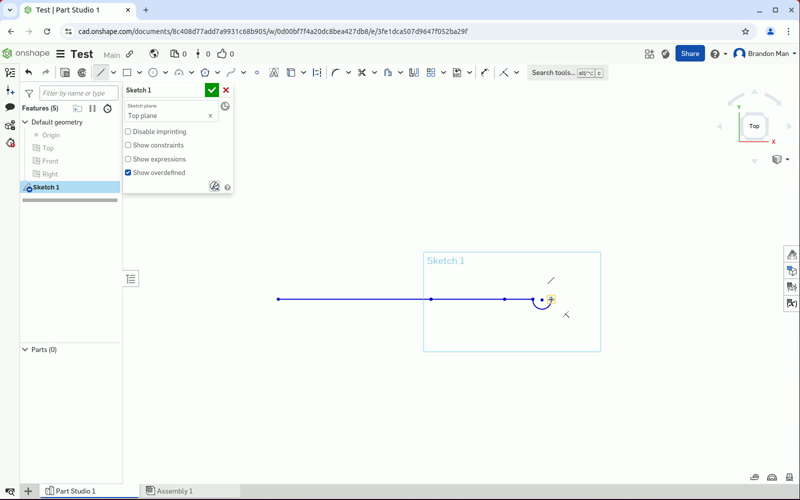
scroll(-6)
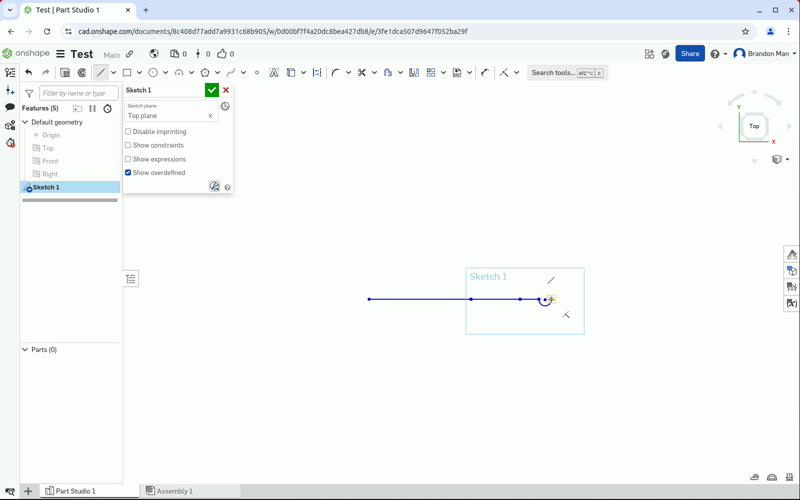
scroll(-6)
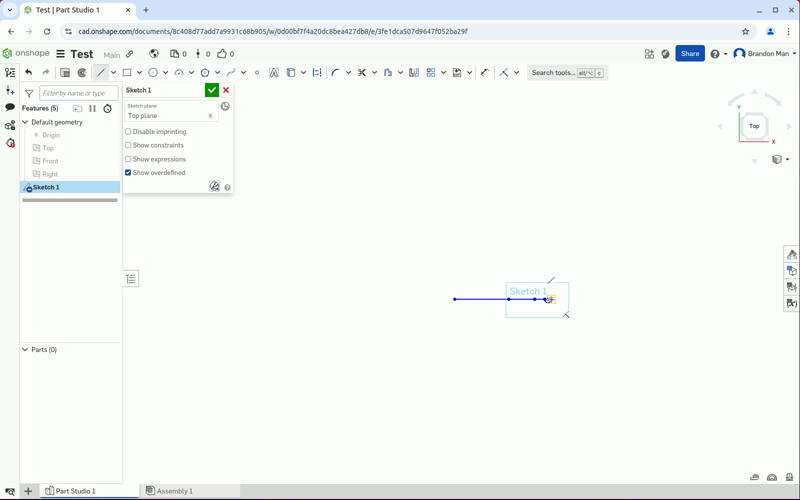
key_down(shift)
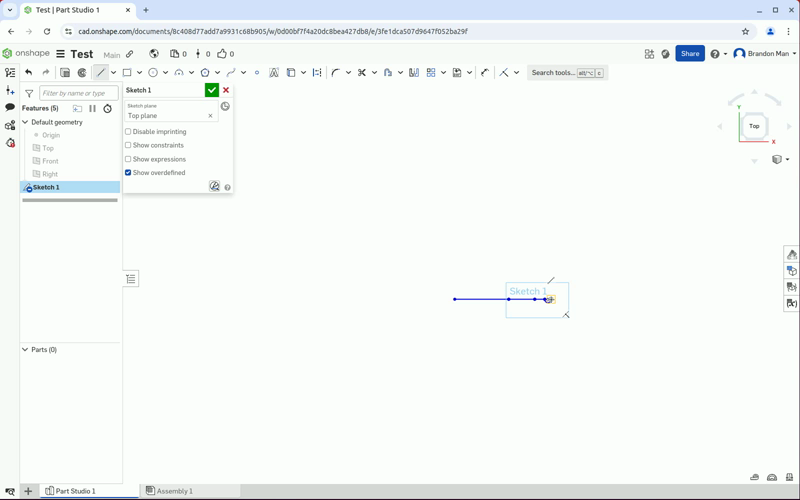
mouse_move(581, 299)
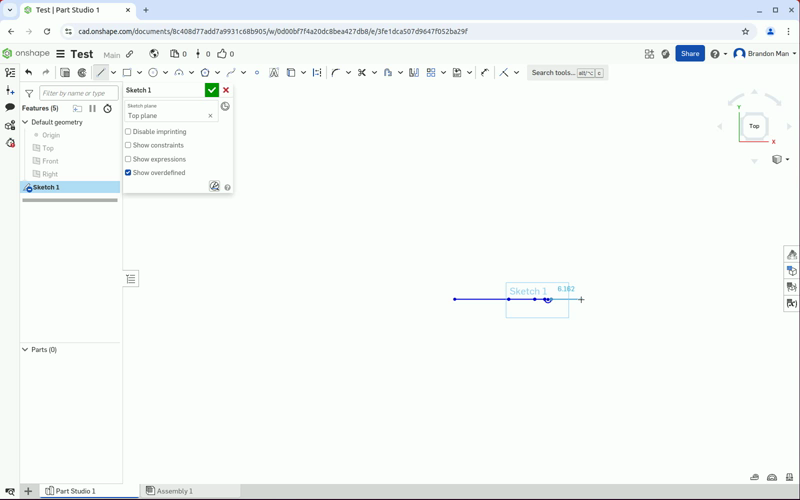
mouse_move(561, 299)
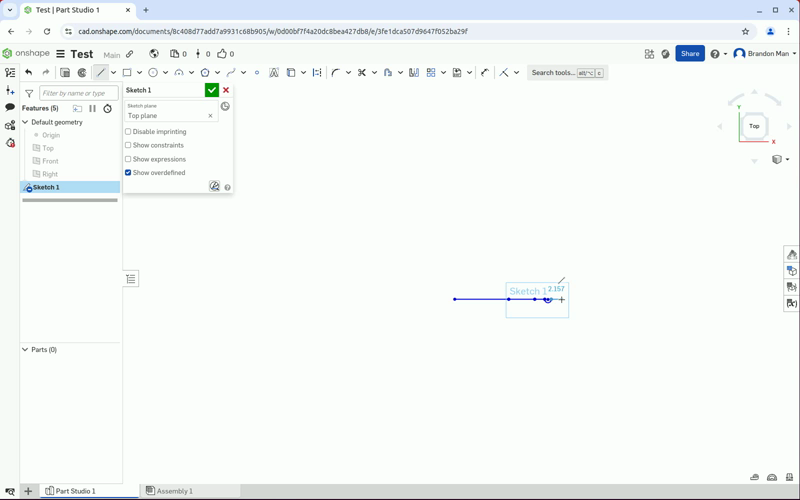
click(561, 299)
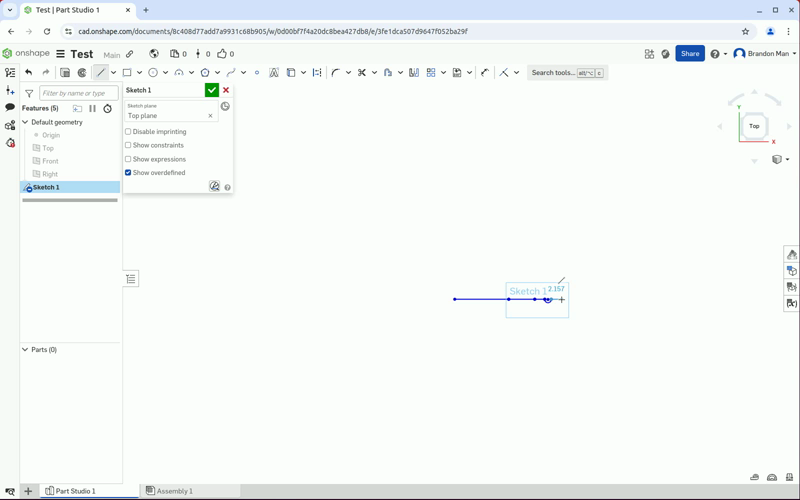
key_up(shift)
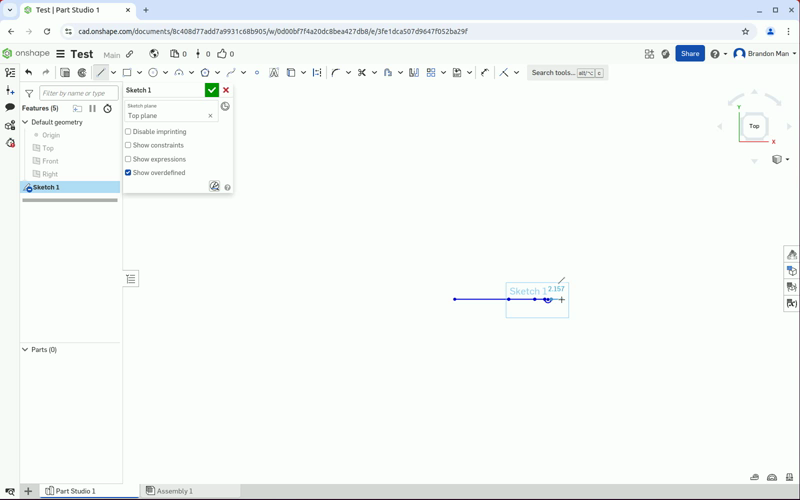
key_down(shift)
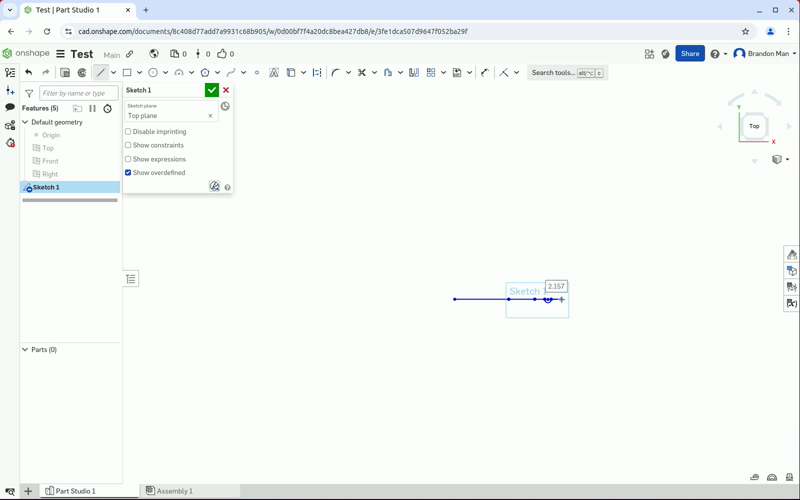
mouse_move(589, 299)
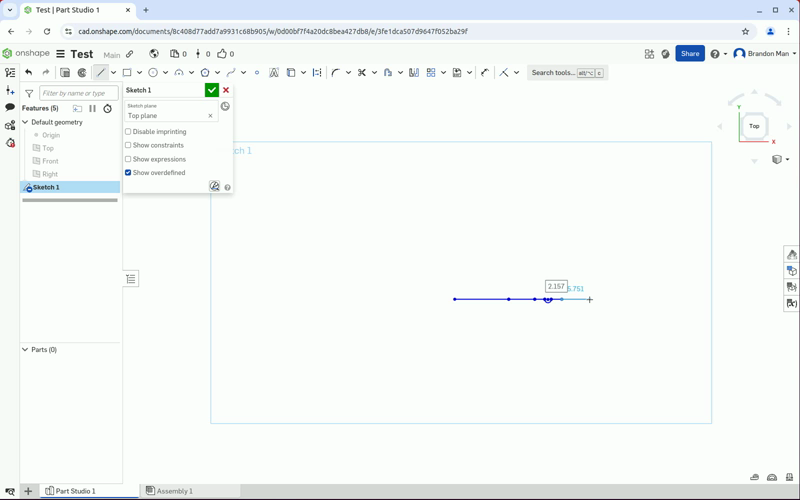
mouse_move(561, 279)
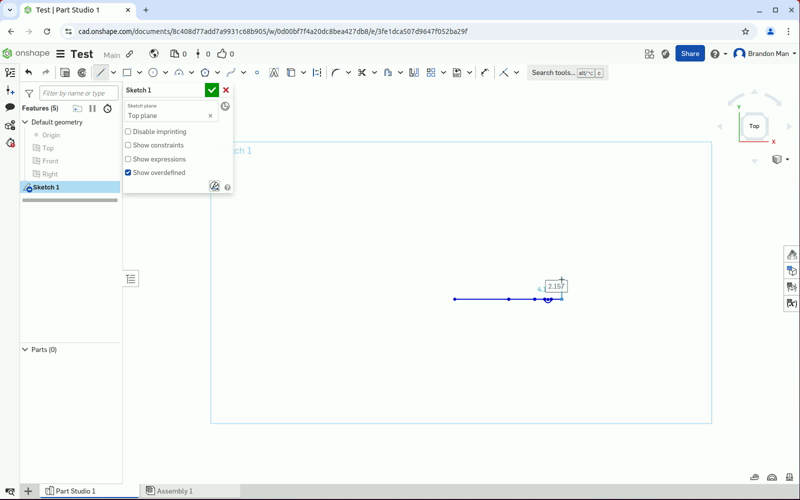
click(561, 279)
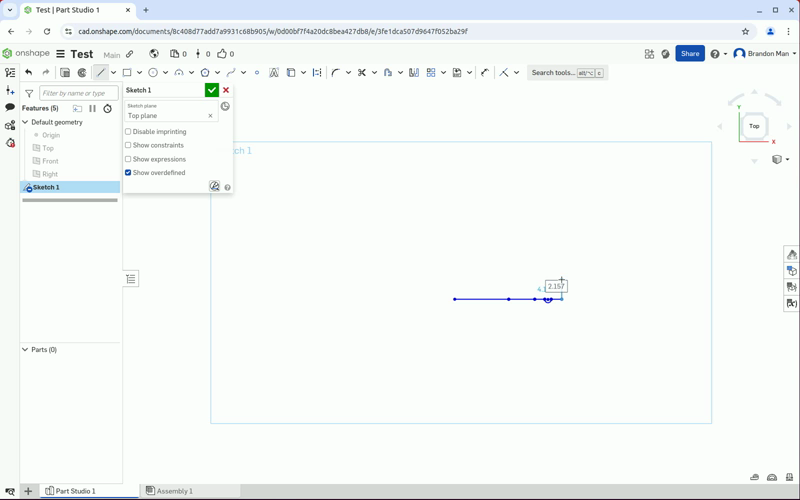
key_up(shift)
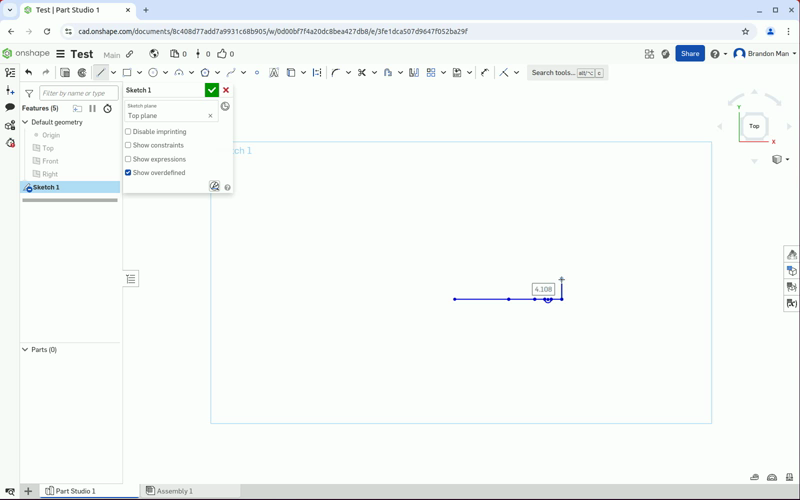
key_down(shift)
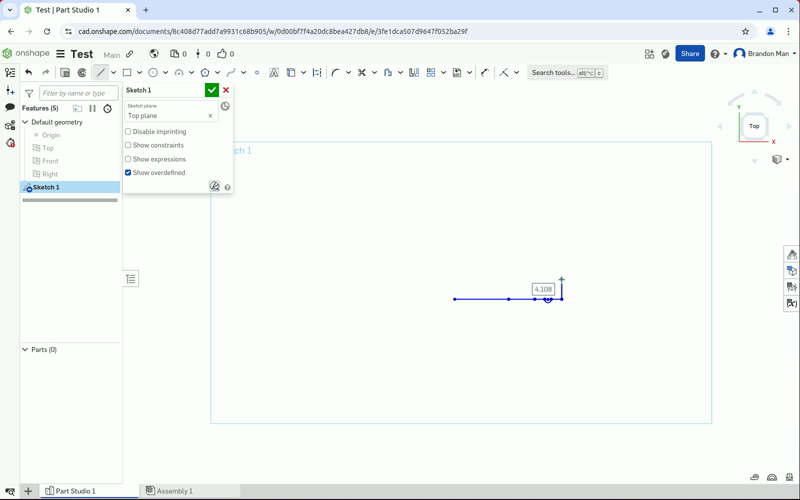
mouse_move(454, 279)
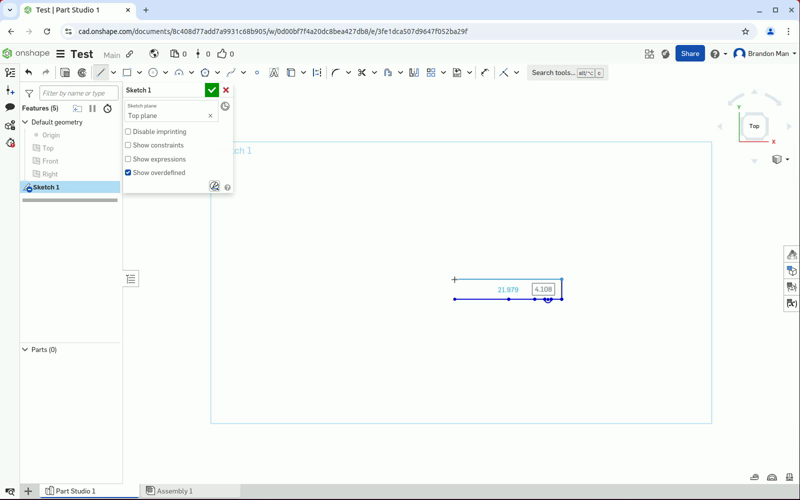
click(454, 279)
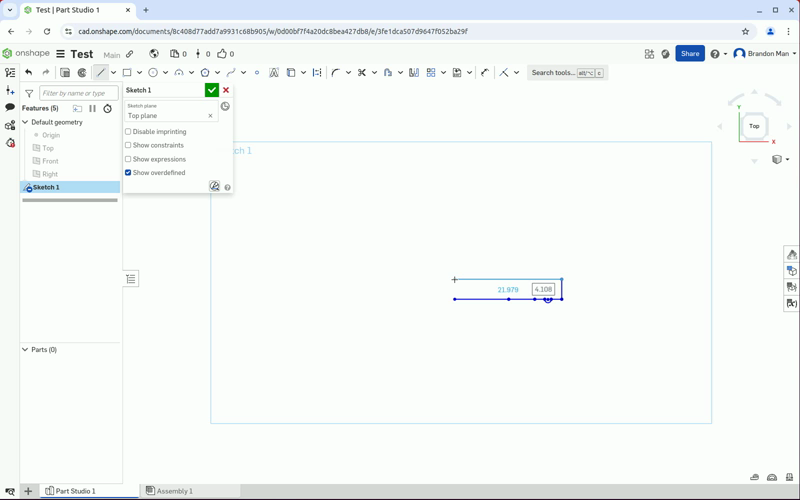
key_up(shift)
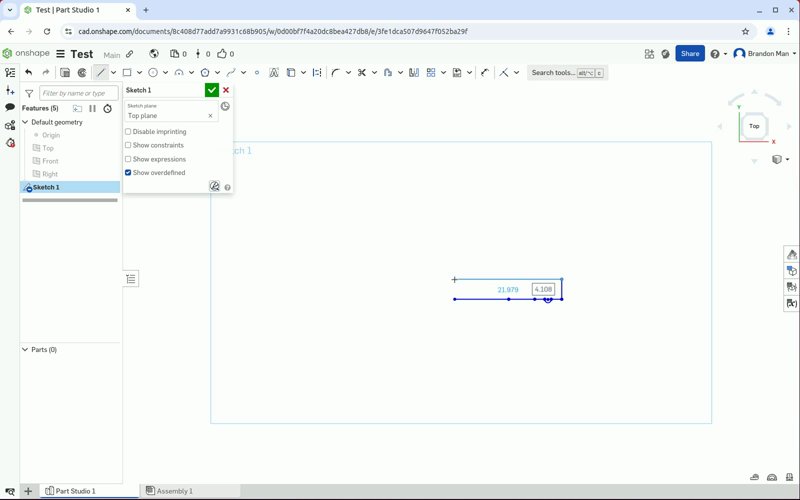
mouse_move(484, 279)
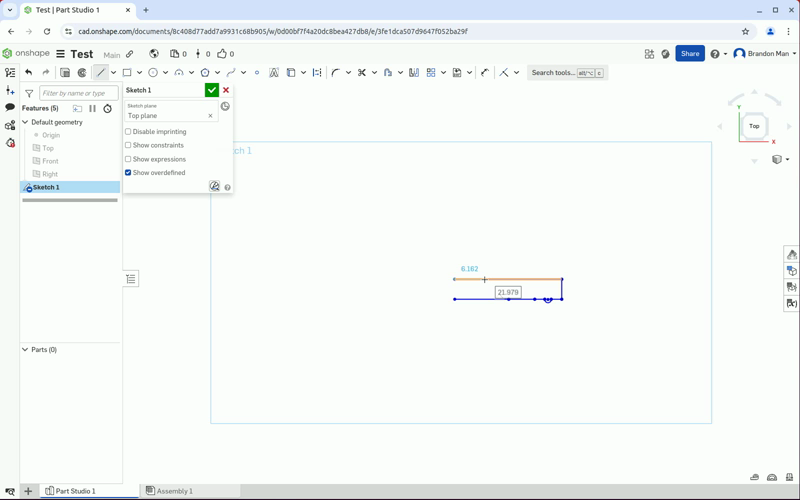
key_down(shift)
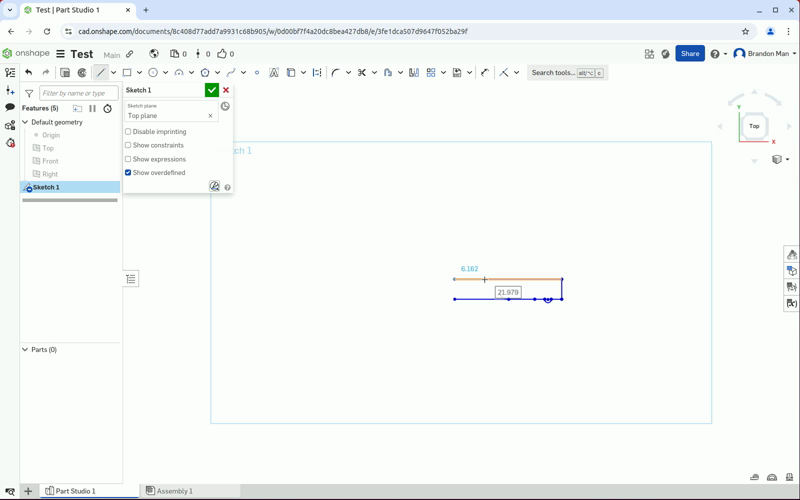
mouse_move(454, 299)
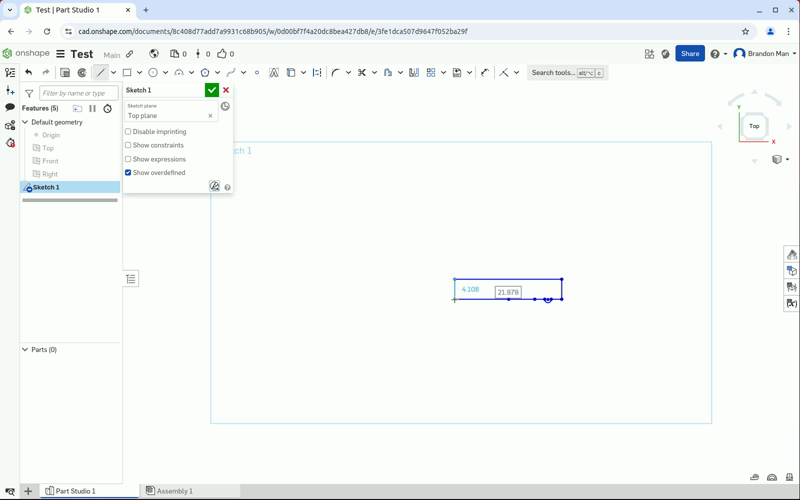
key_up(shift)
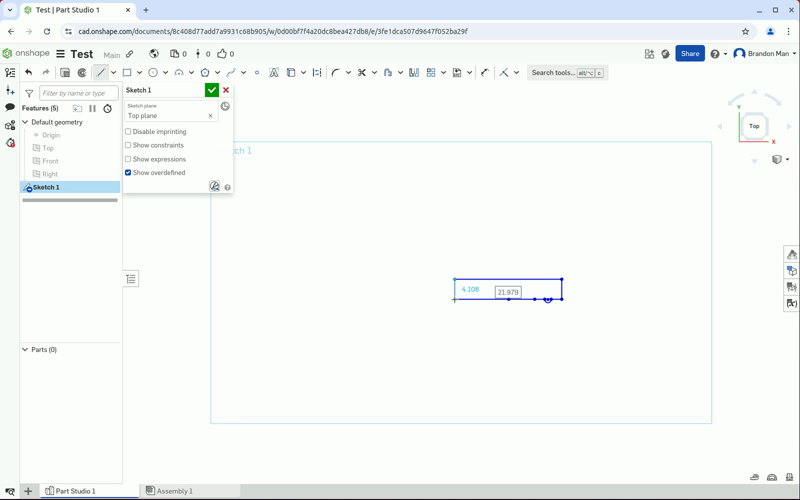
click(454, 299)
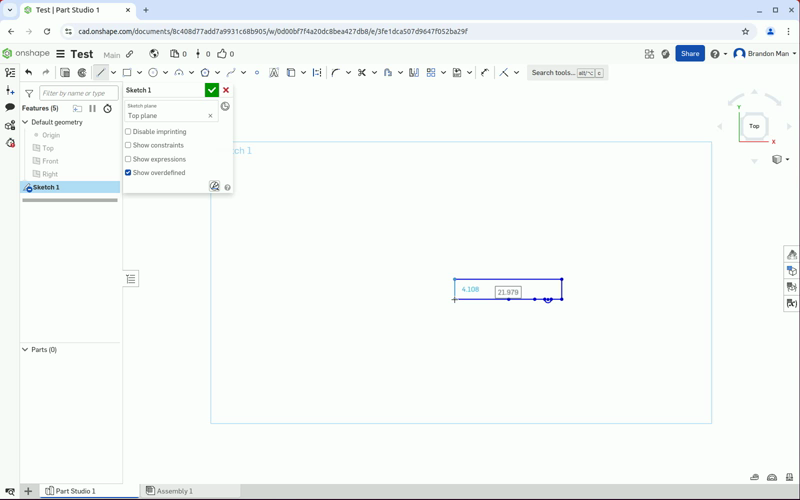
key(esc)
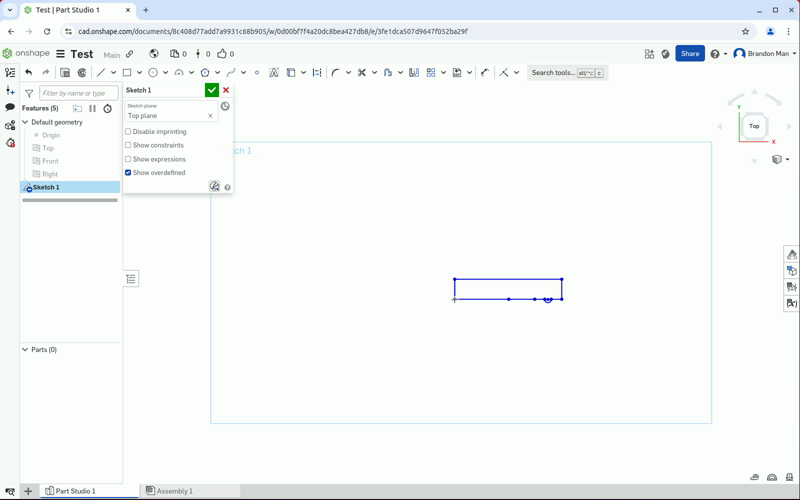
mouse_move(552, 290)
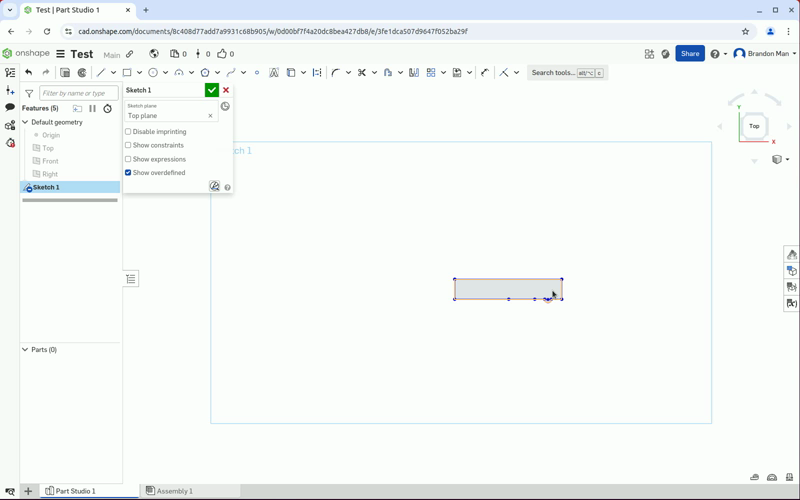
scroll(6)
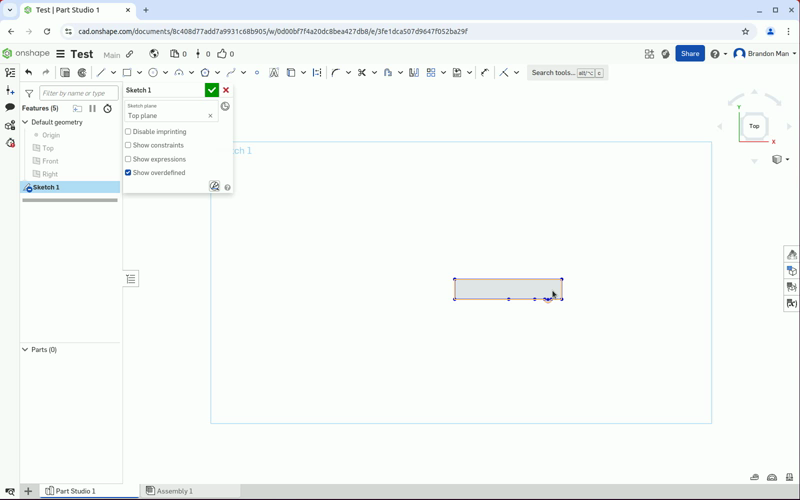
scroll(6)
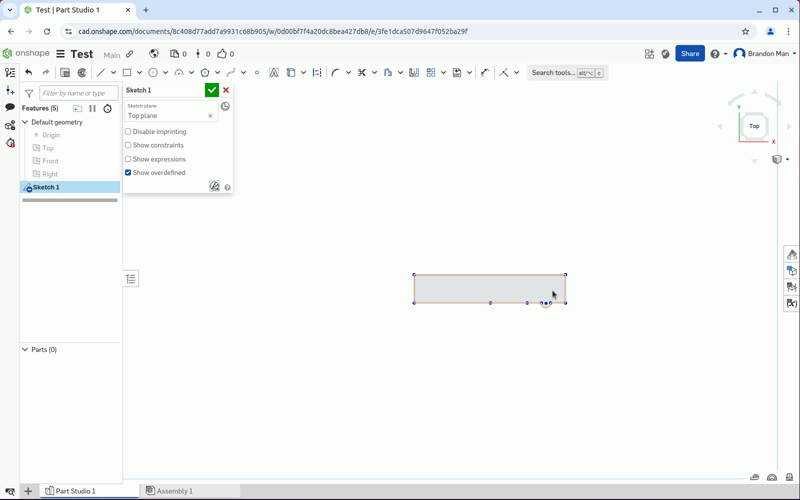
scroll(6)
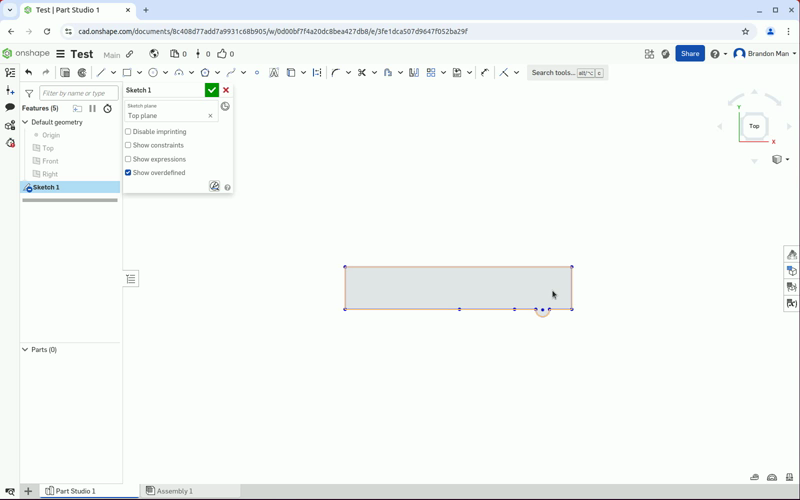
scroll(6)
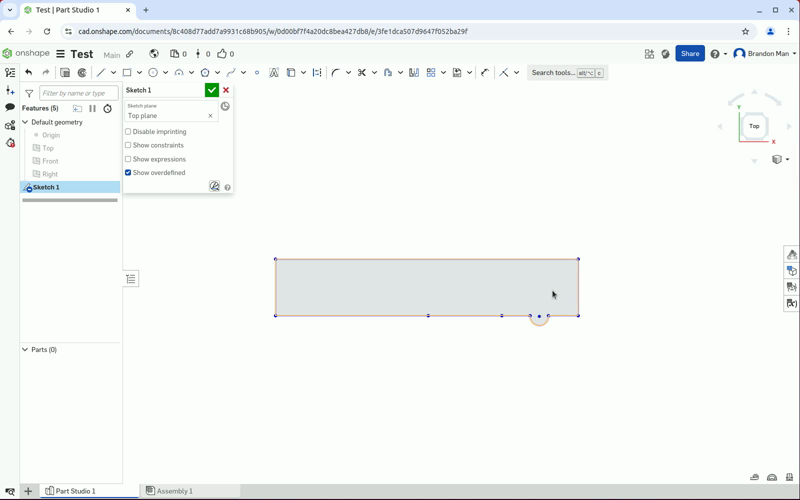
scroll(6)
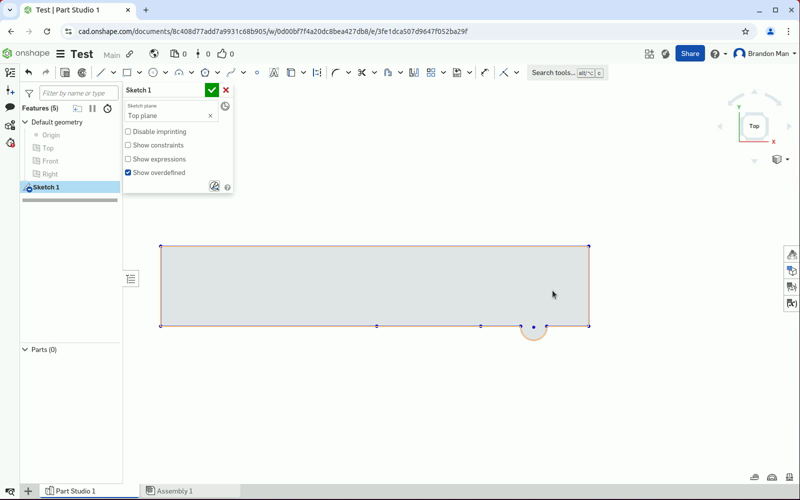
scroll(6)
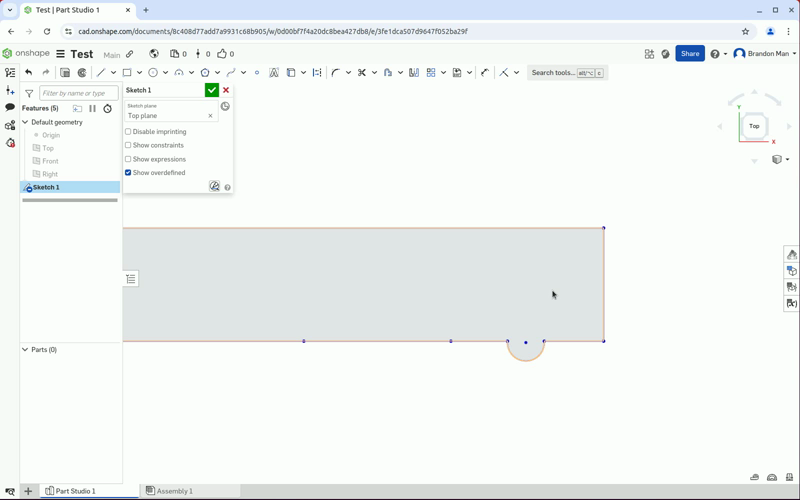
scroll(6)
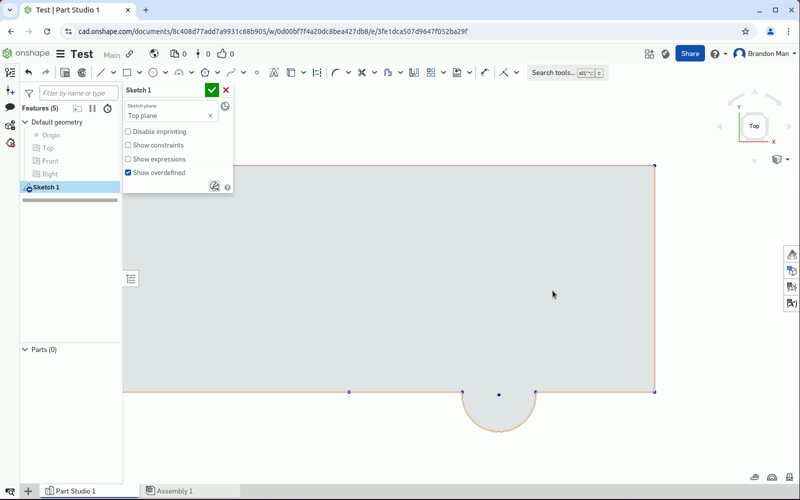
click(552, 290)
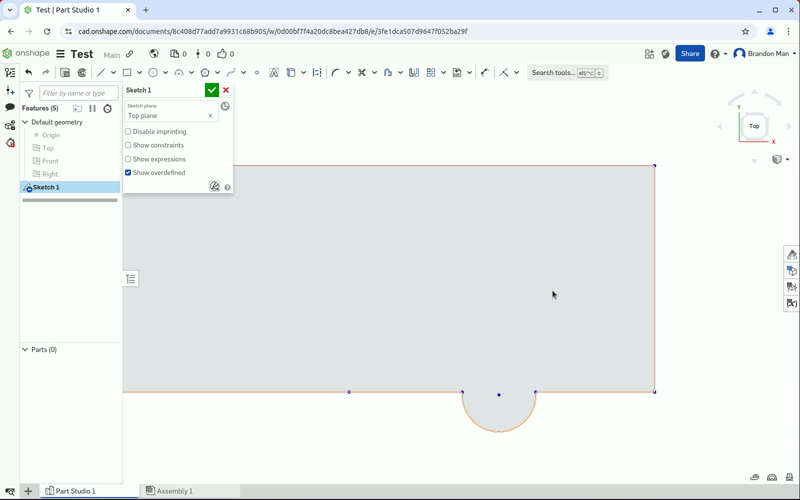
scroll(-6)
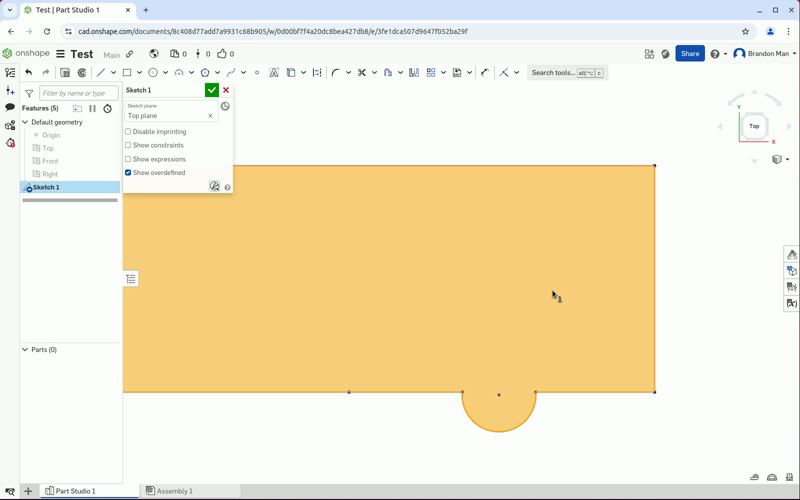
scroll(-6)
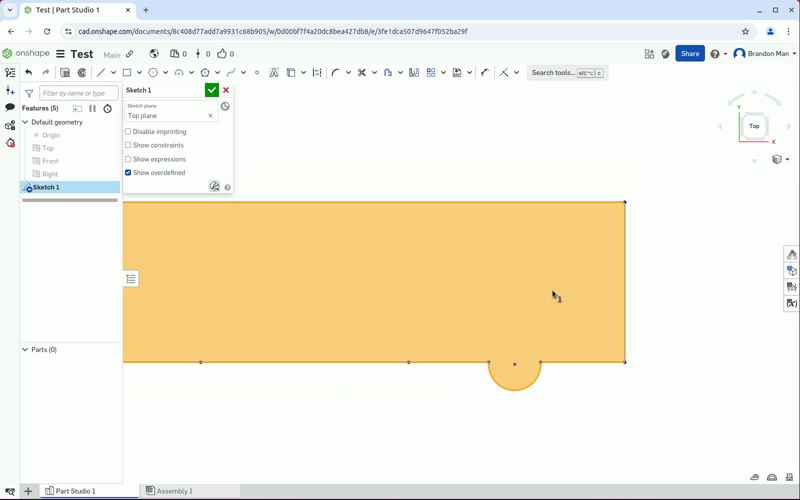
scroll(-6)
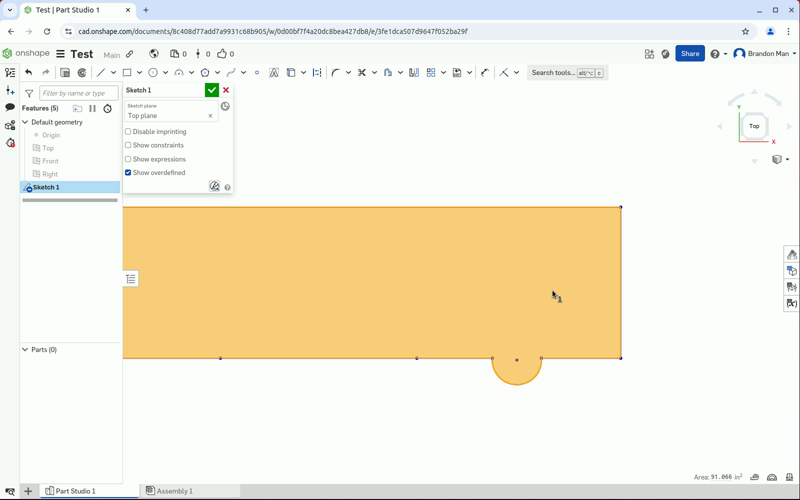
scroll(-6)
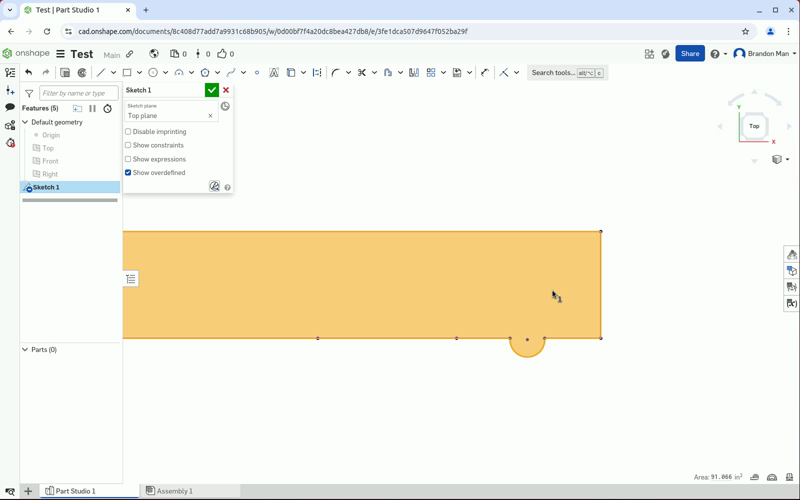
scroll(-6)
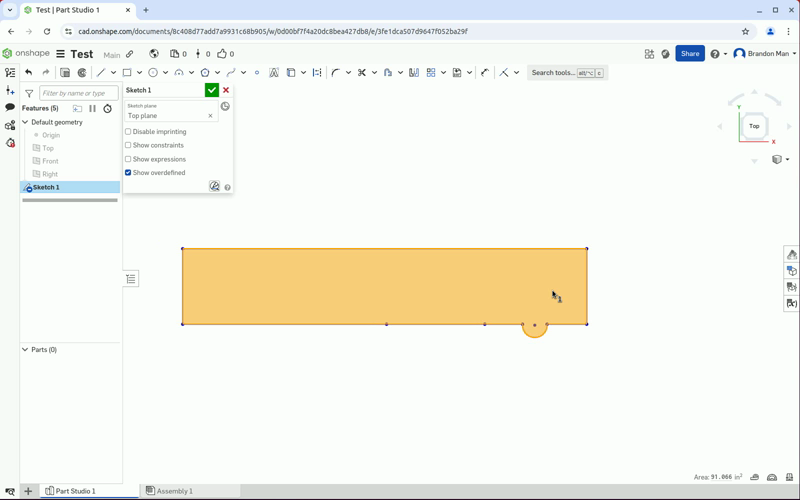
scroll(-6)
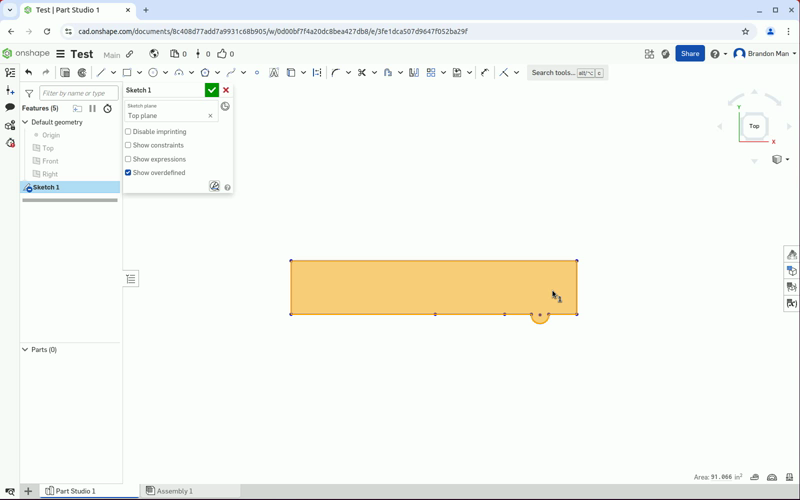
scroll(-6)
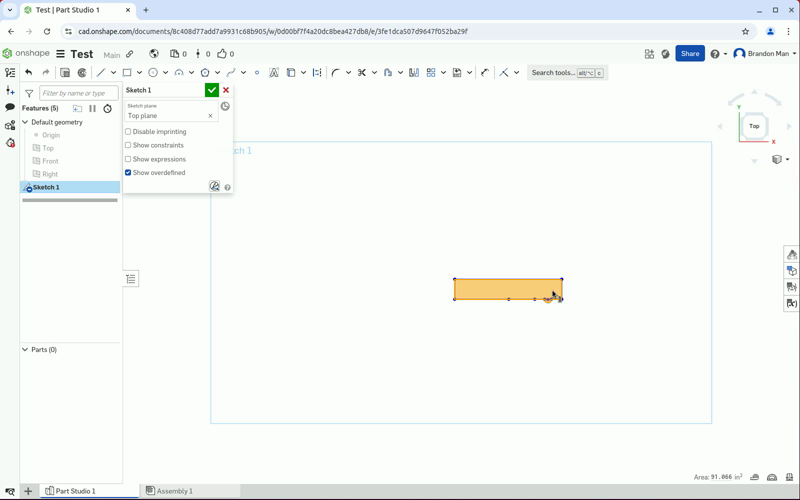
mouse_move(73, 352)
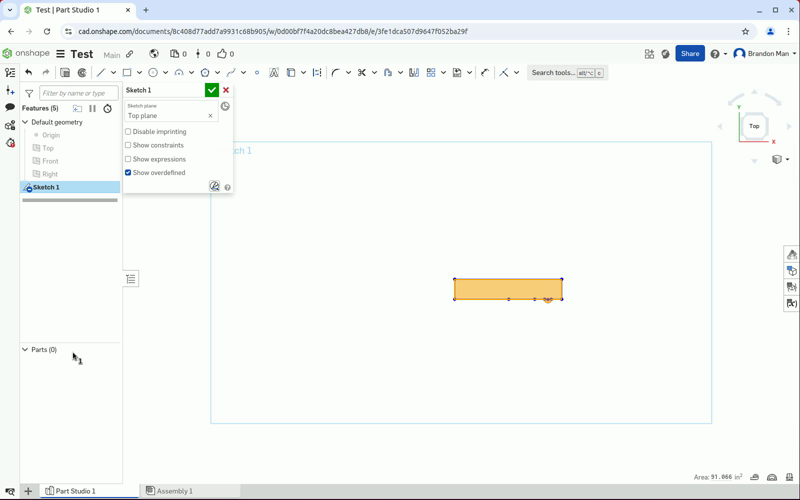
key(shift+y)
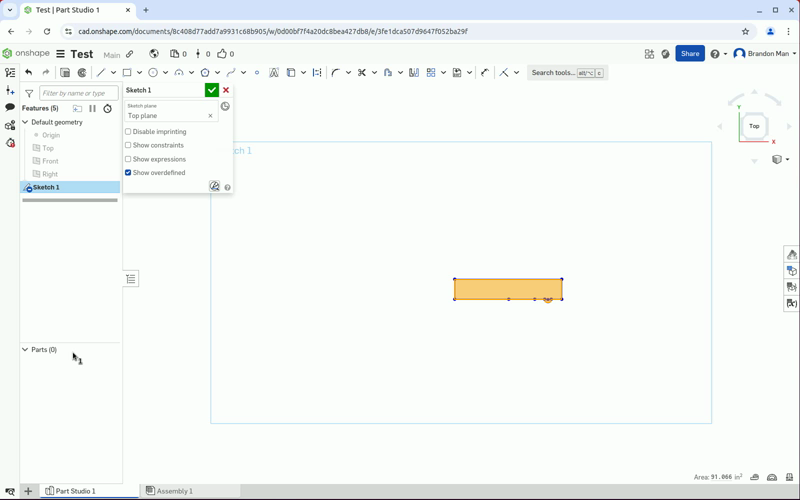
key(shift+e)
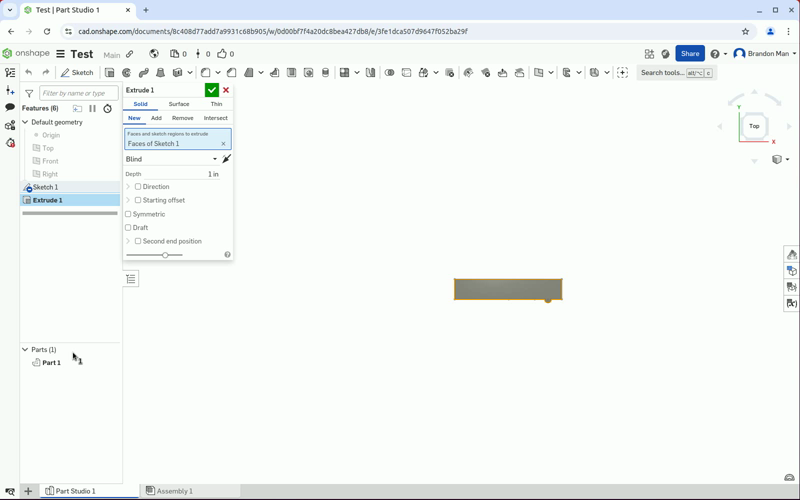
mouse_move(143, 106)
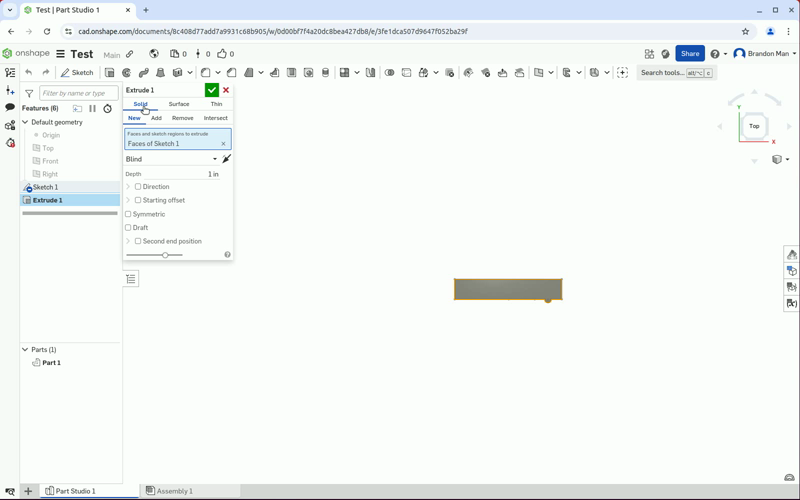
click(143, 106)
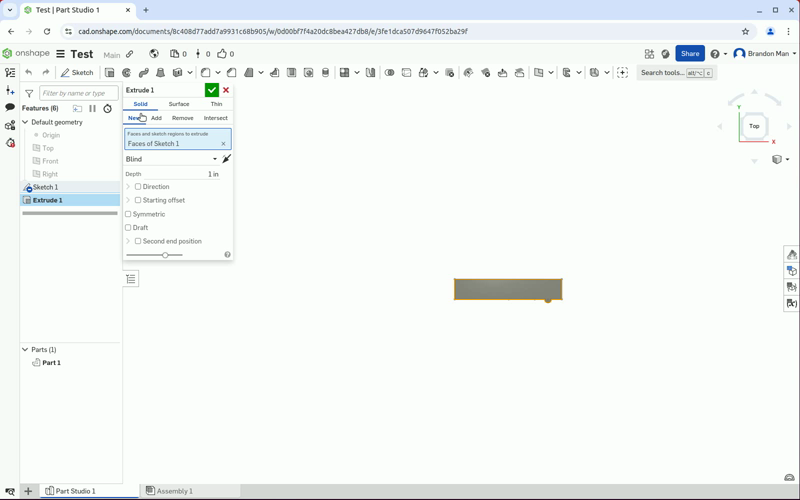
mouse_move(137, 120)
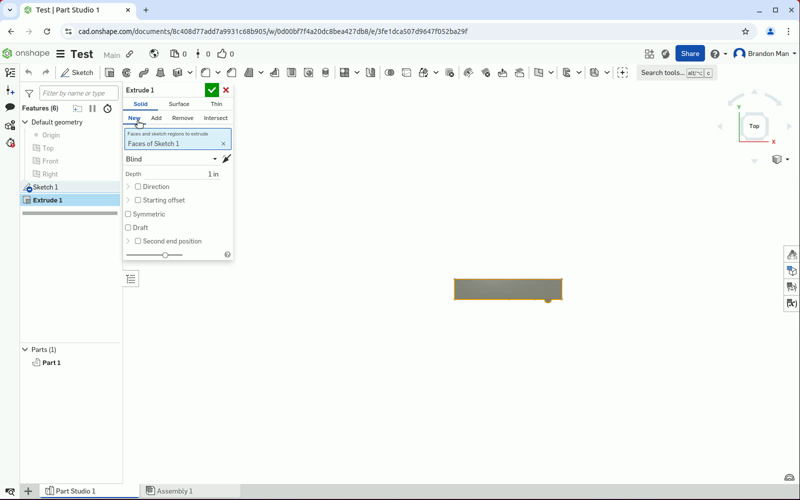
click(137, 120)
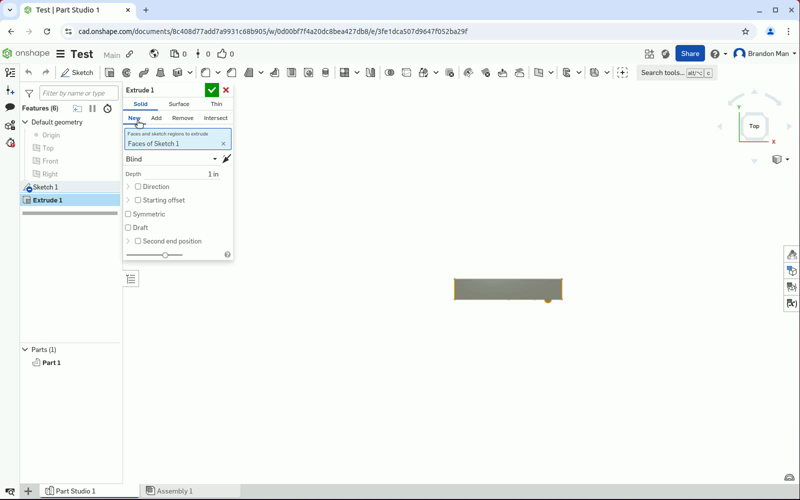
key(tab, 4)
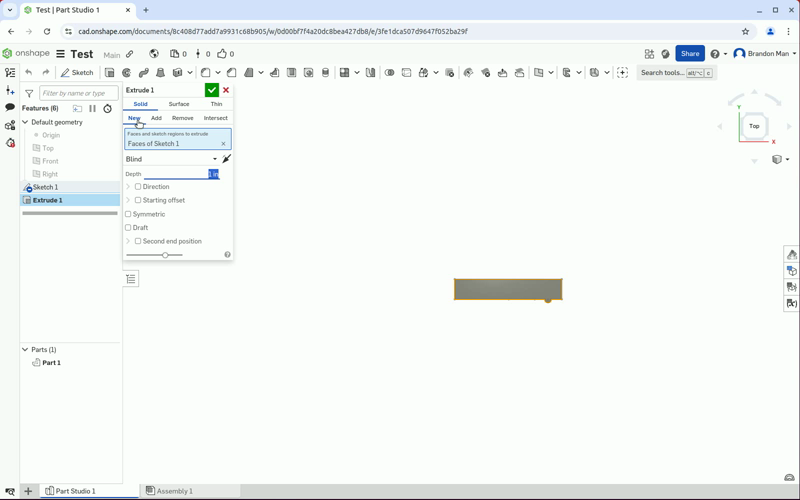
text(0.722)
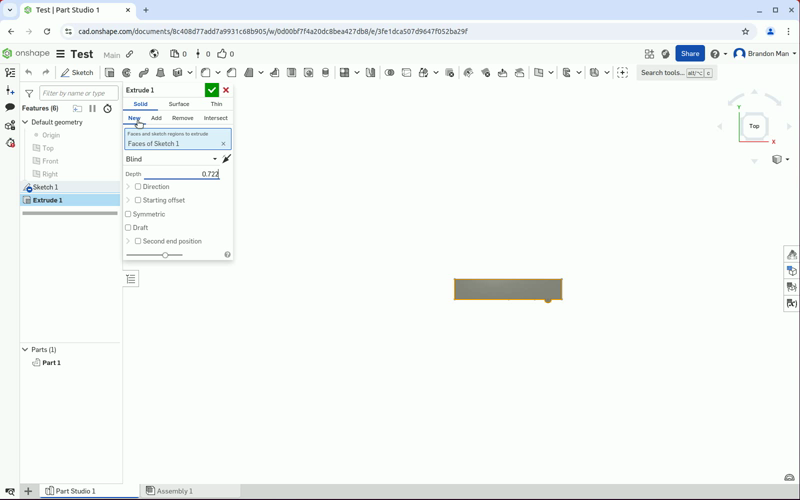
key(enter)
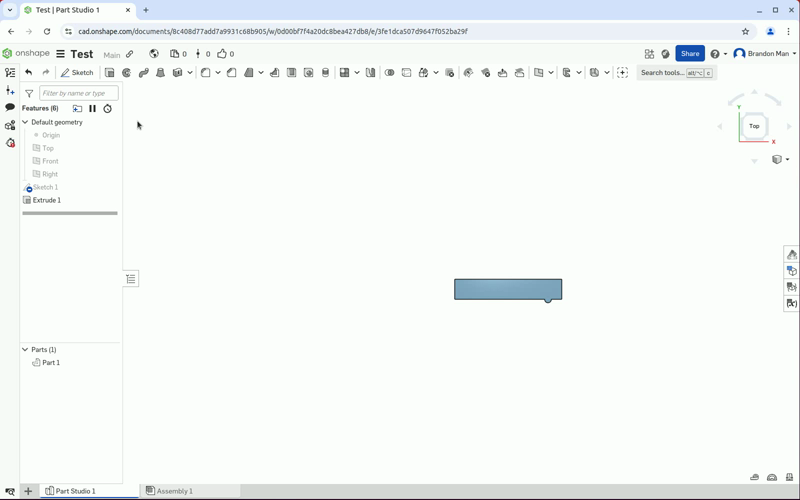
key(shift+h)
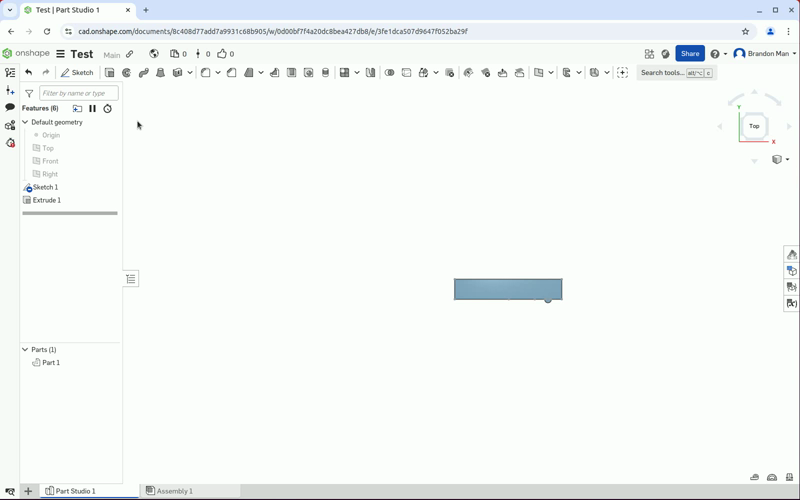
key(shift+h)
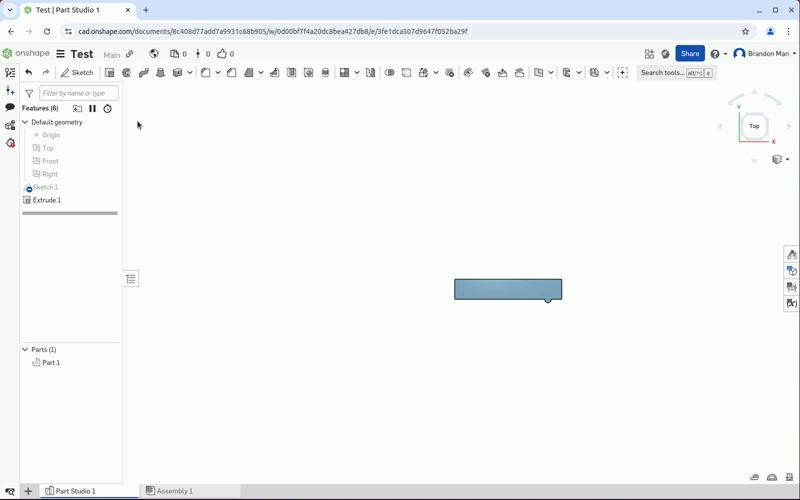
mouse_move(73, 189)
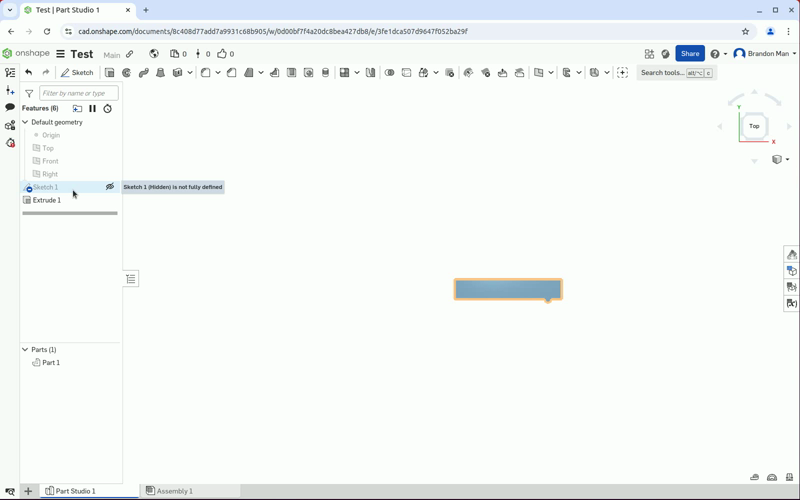
click(73, 189)
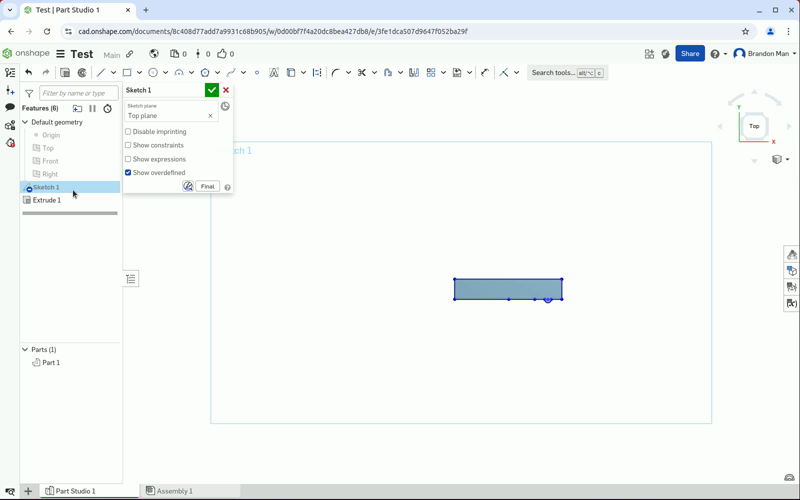
mouse_move(229, 92)
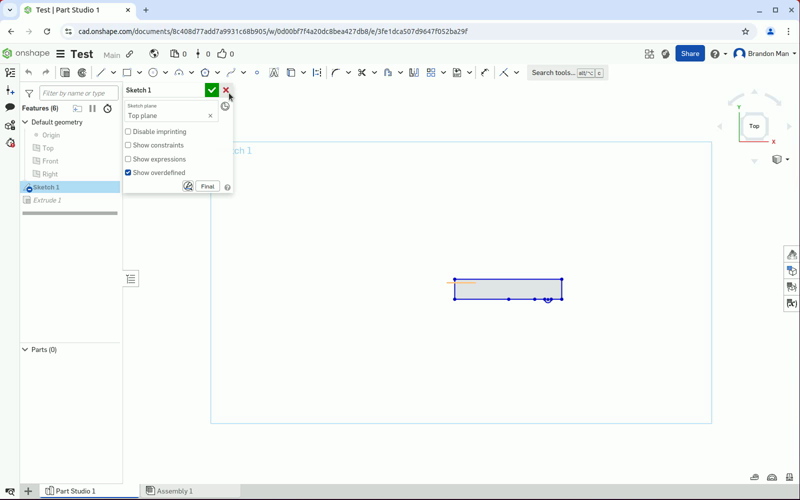
click(229, 92)
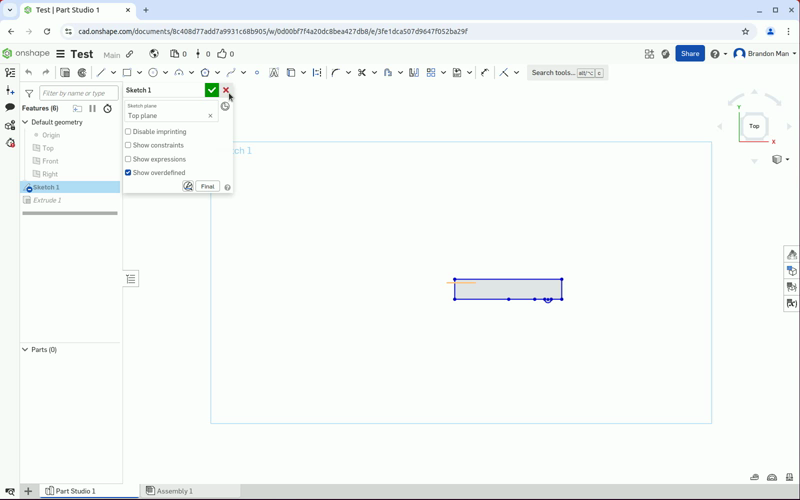
key(shift+s)
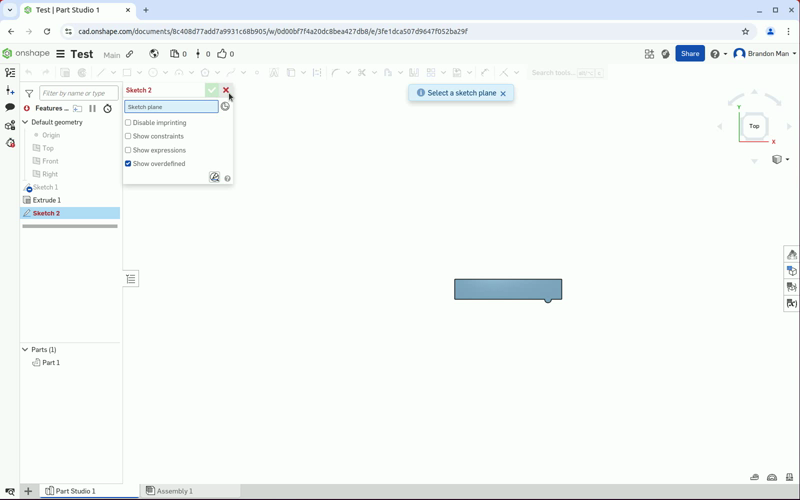
mouse_move(73, 150)
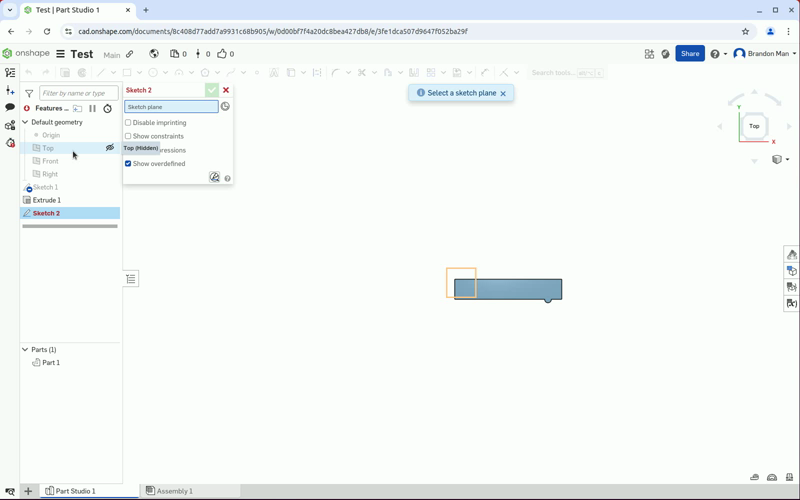
click(73, 150)
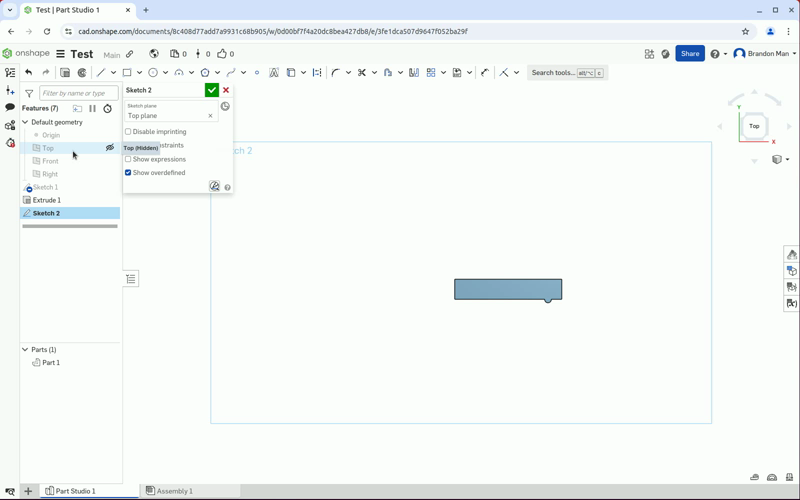
mouse_move(73, 352)
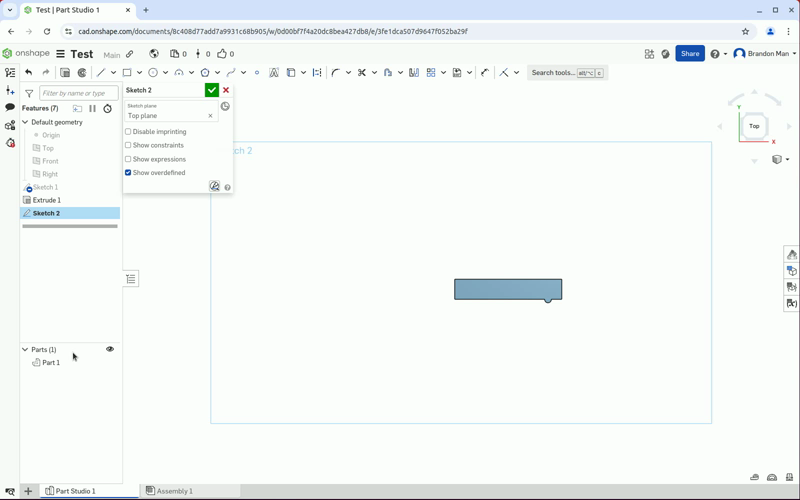
key(y)
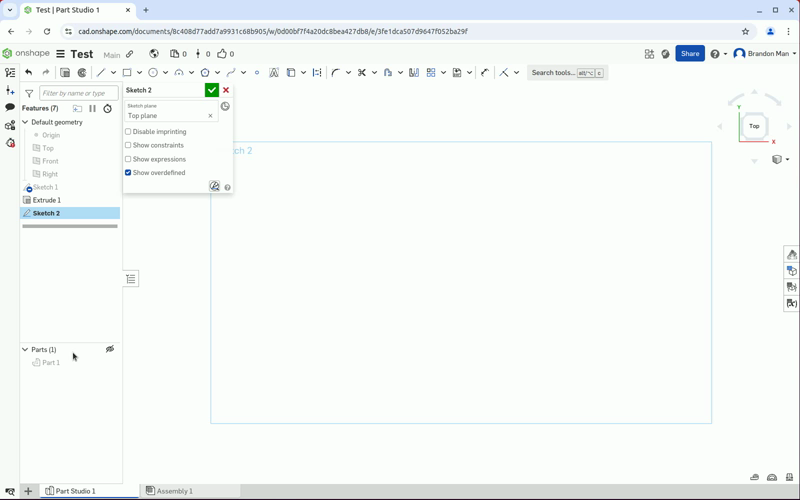
key(l)
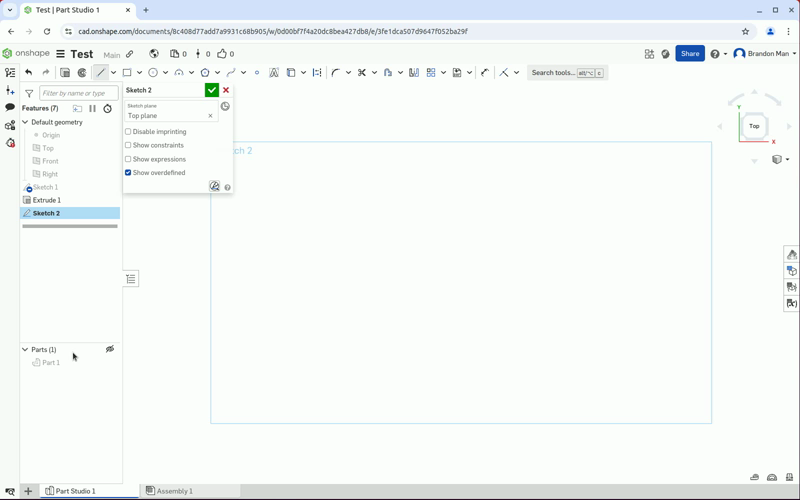
key_down(shift)
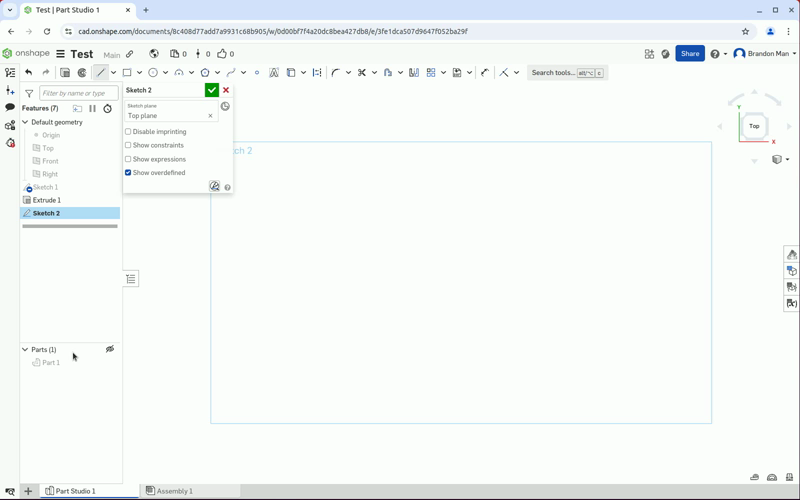
mouse_move(348, 319)
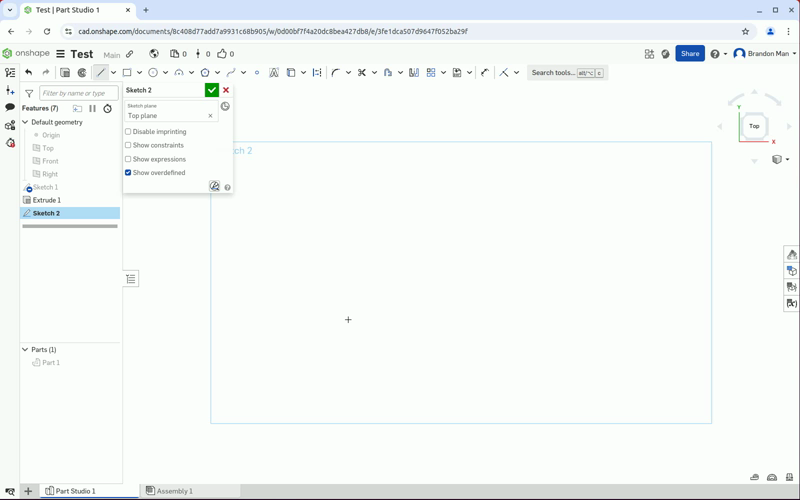
click(348, 319)
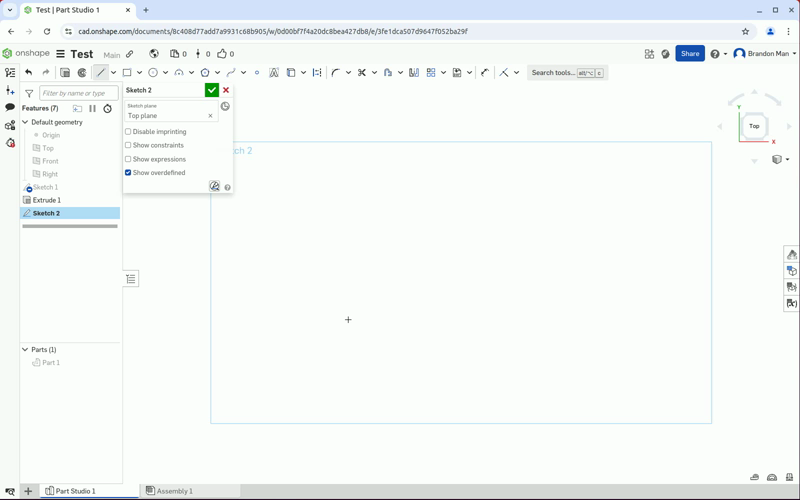
key_up(shift)
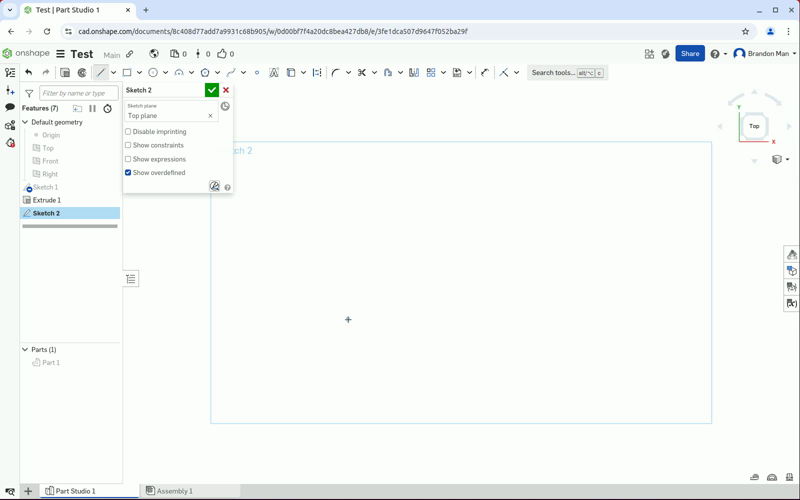
key_down(shift)
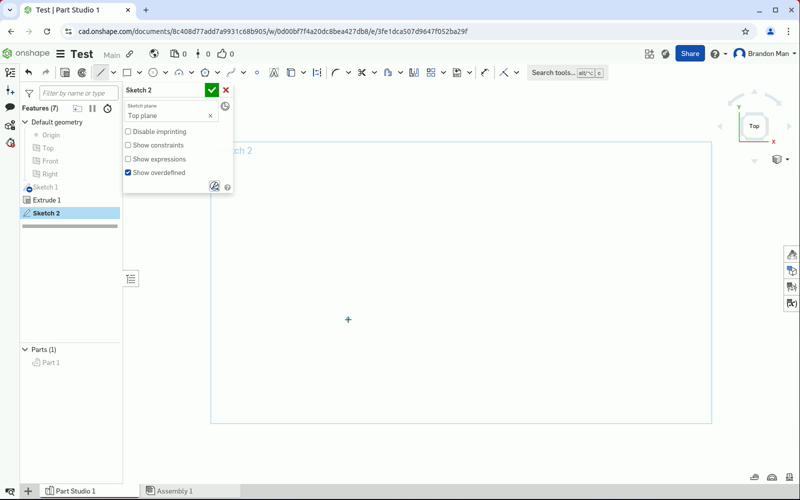
mouse_move(455, 319)
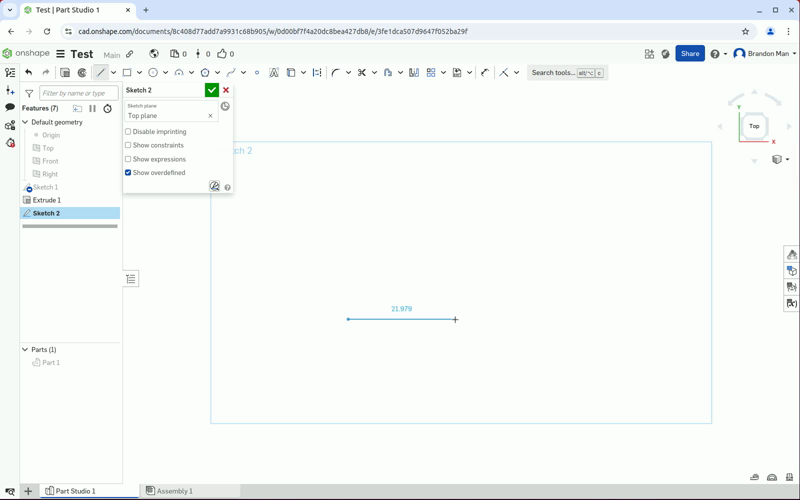
click(455, 319)
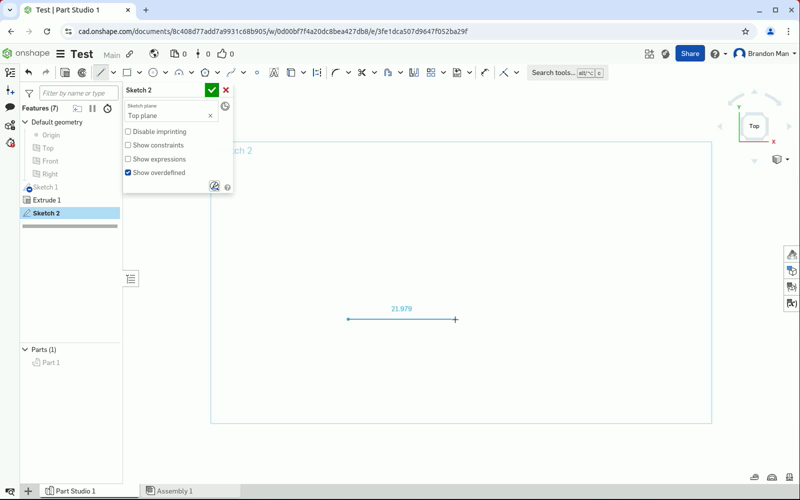
key_up(shift)
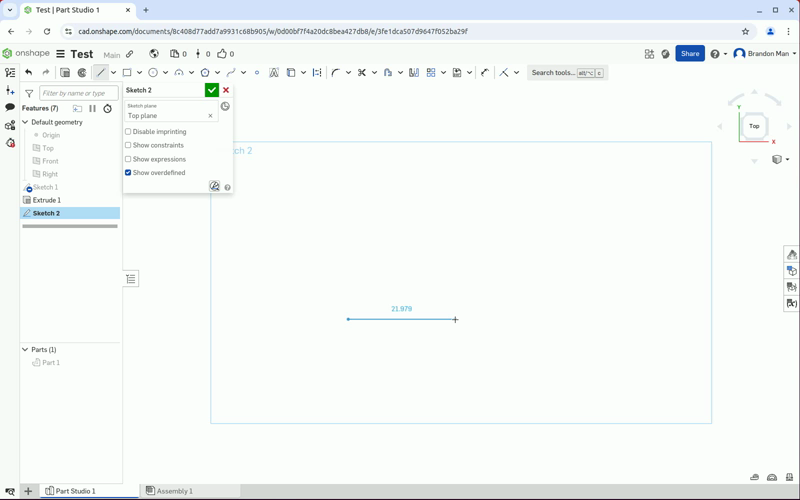
key_down(shift)
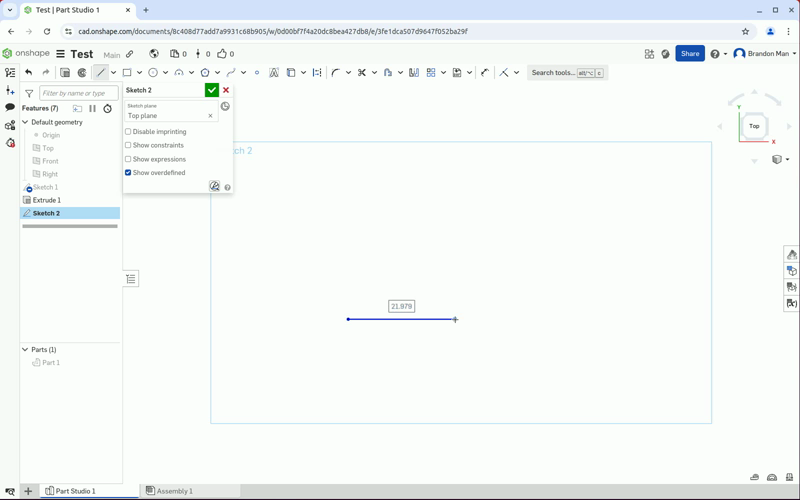
mouse_move(485, 319)
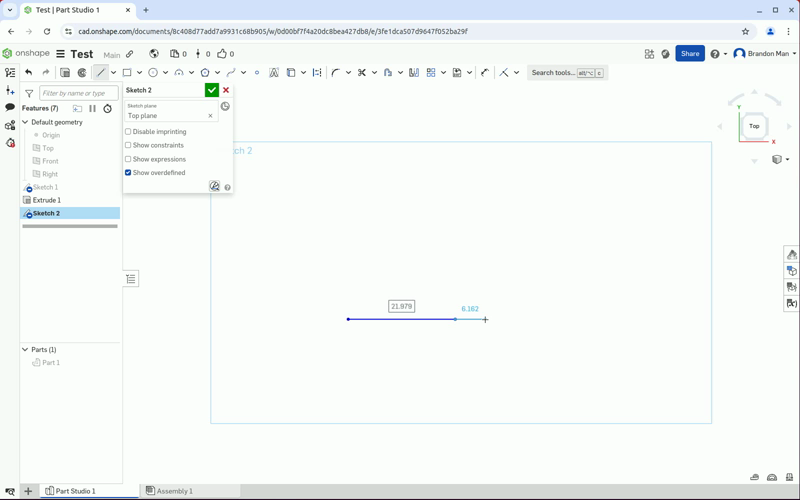
mouse_move(455, 299)
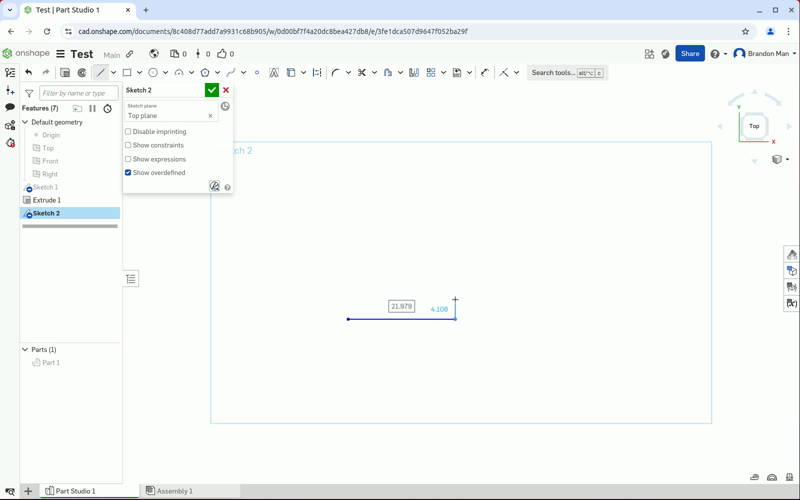
click(455, 299)
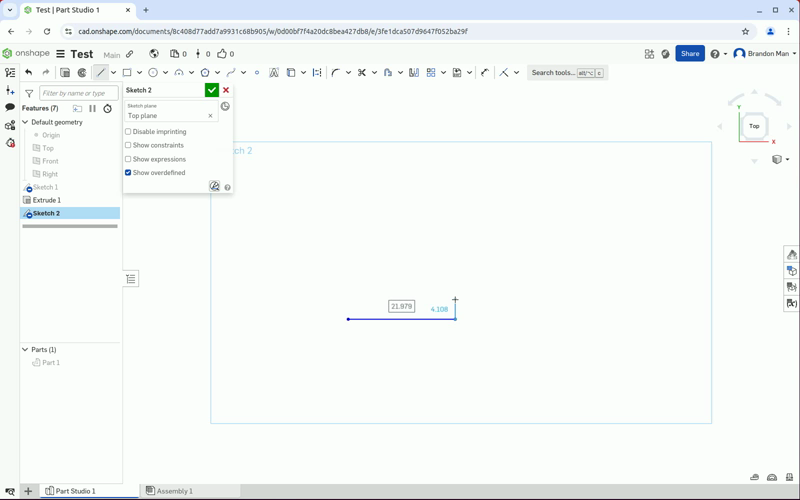
key_up(shift)
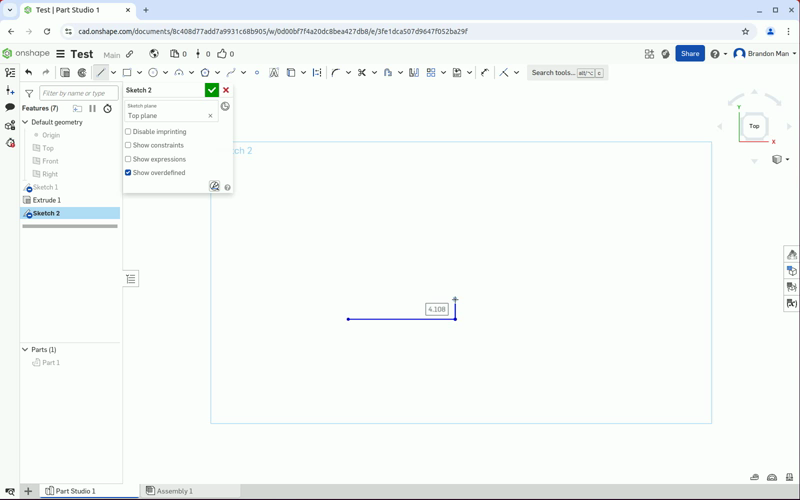
key_down(shift)
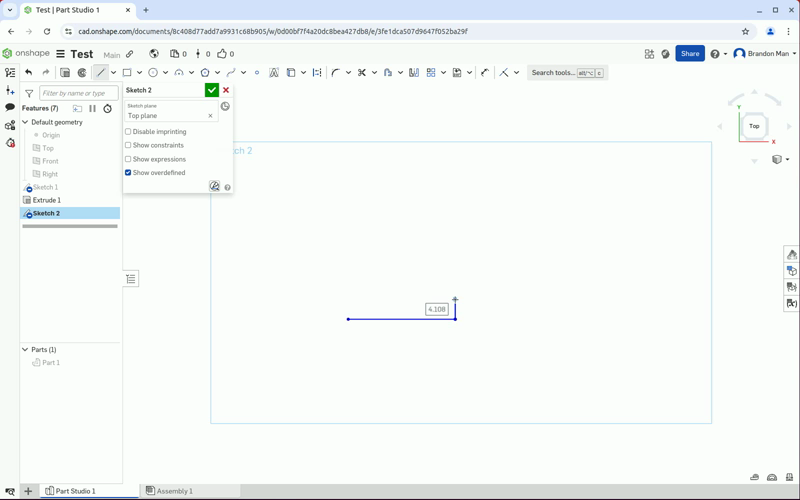
mouse_move(365, 299)
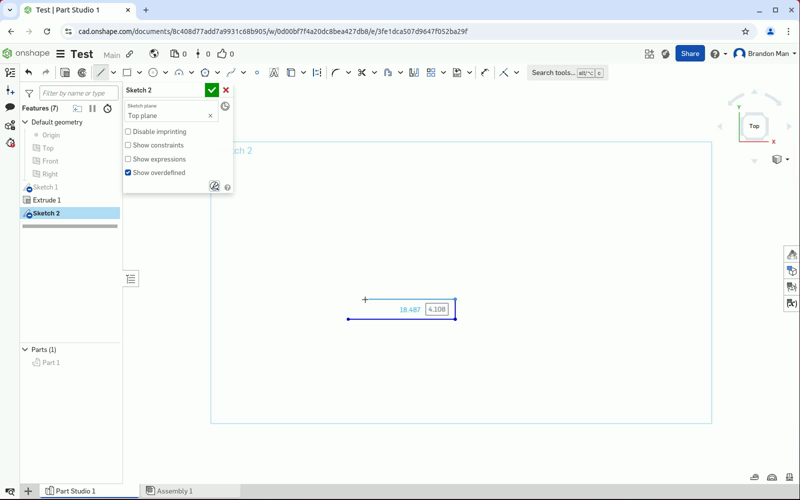
click(365, 299)
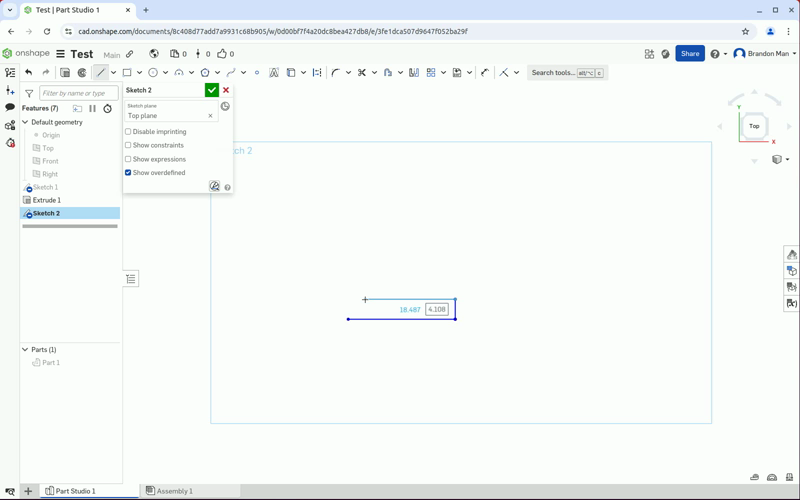
key_up(shift)
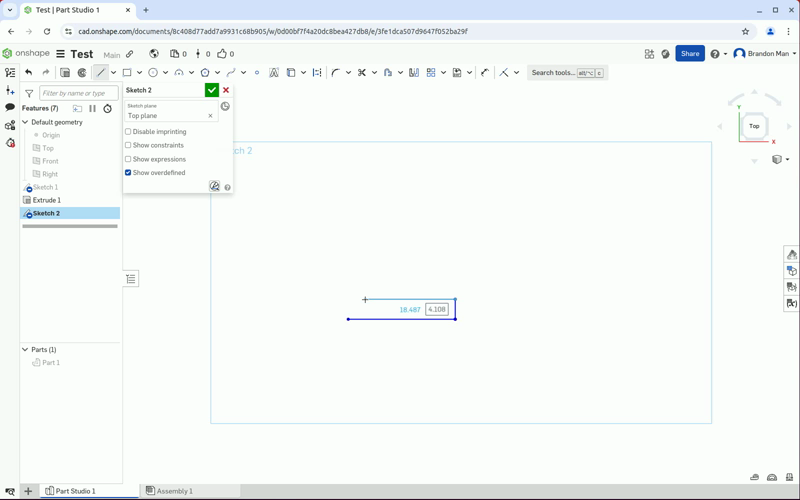
key(esc)
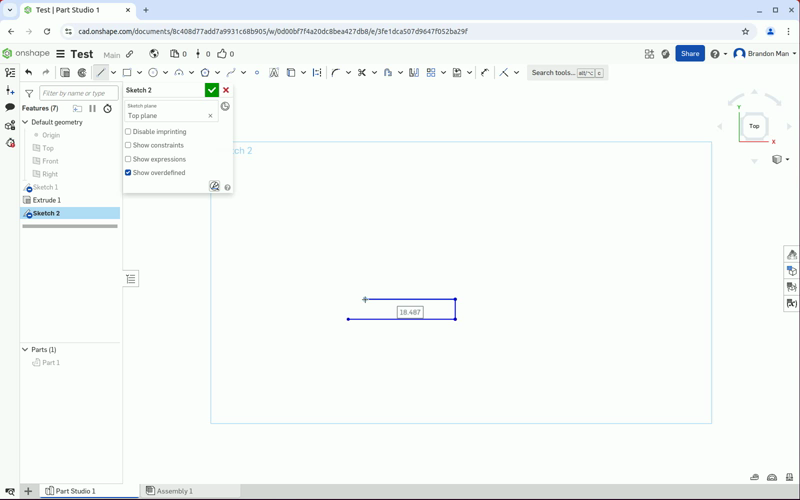
key(a)
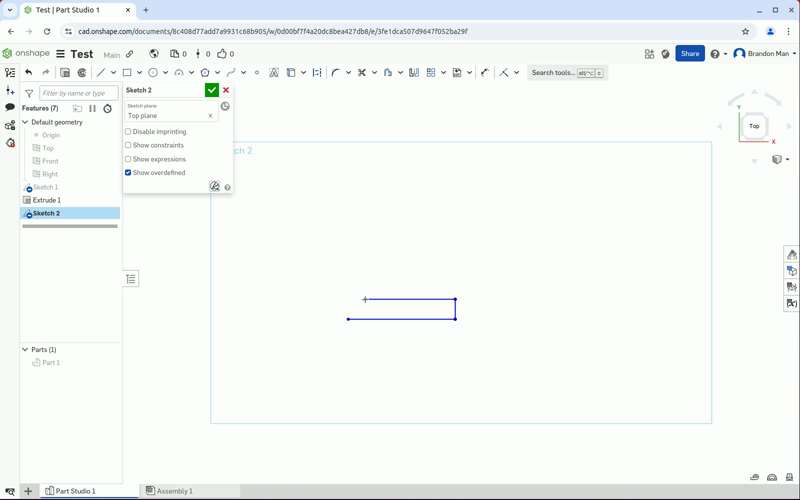
mouse_move(365, 299)
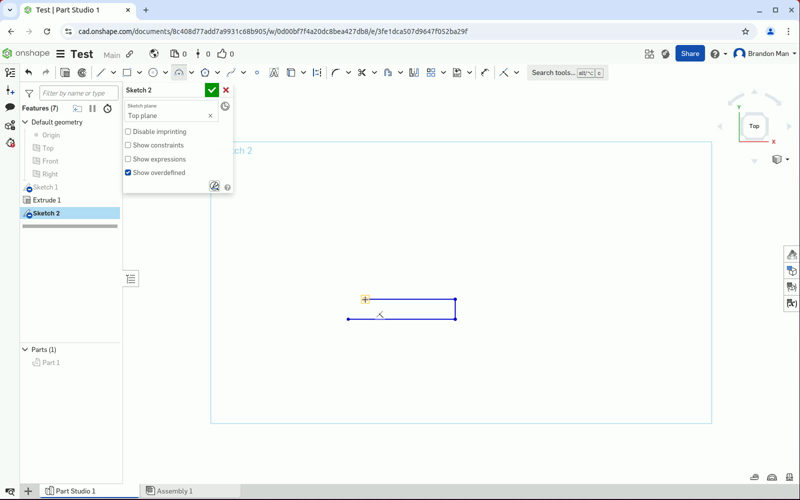
click(365, 299)
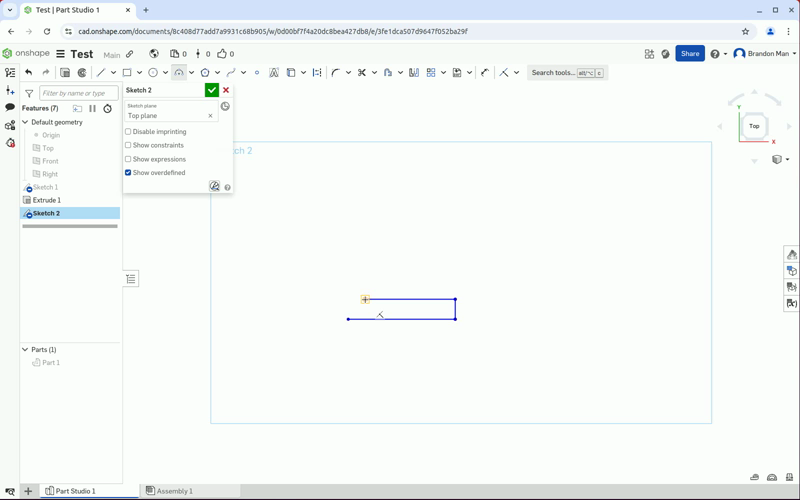
key_down(shift)
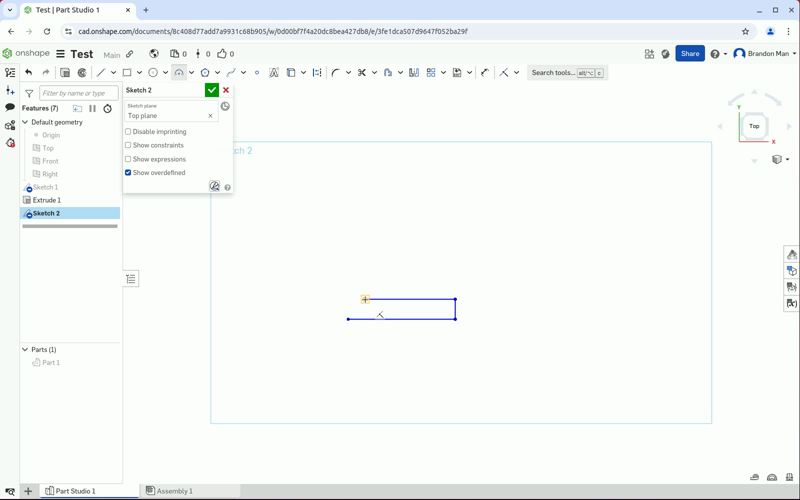
mouse_move(358, 299)
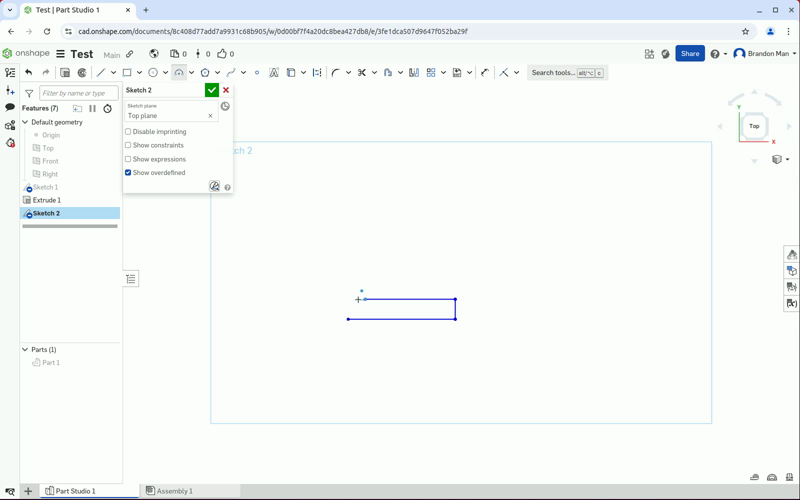
scroll(6)
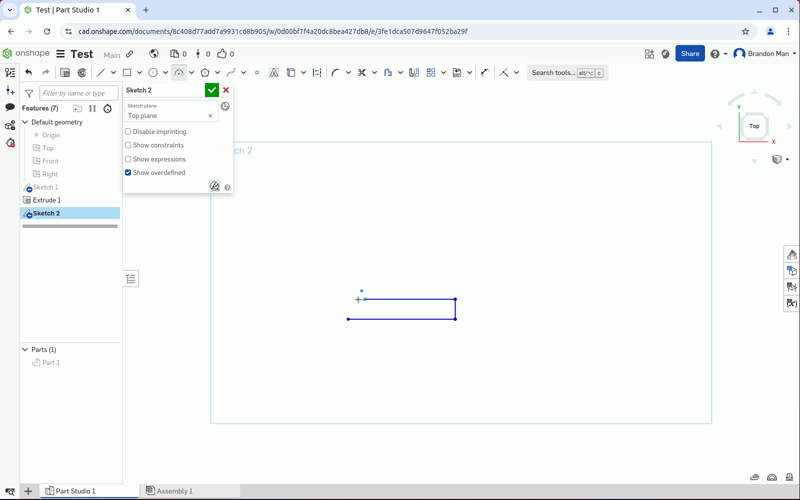
scroll(6)
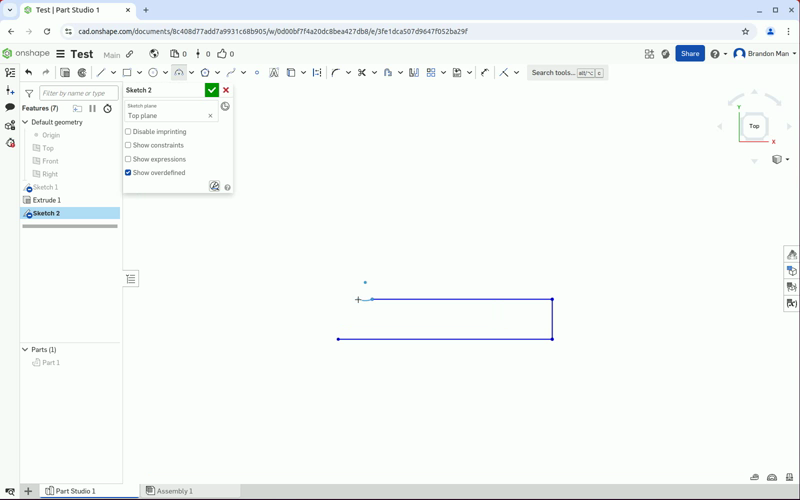
scroll(6)
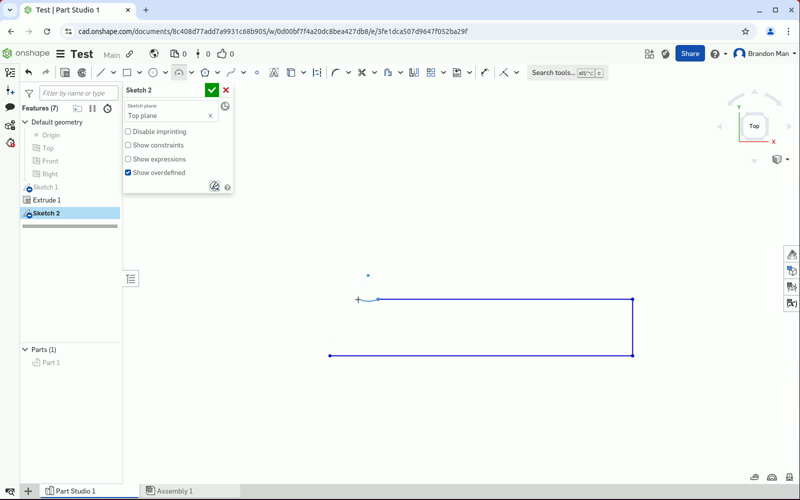
scroll(6)
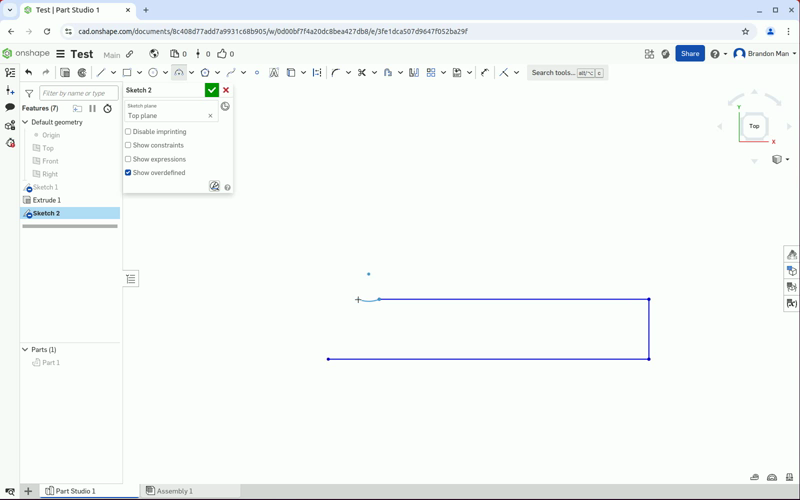
scroll(6)
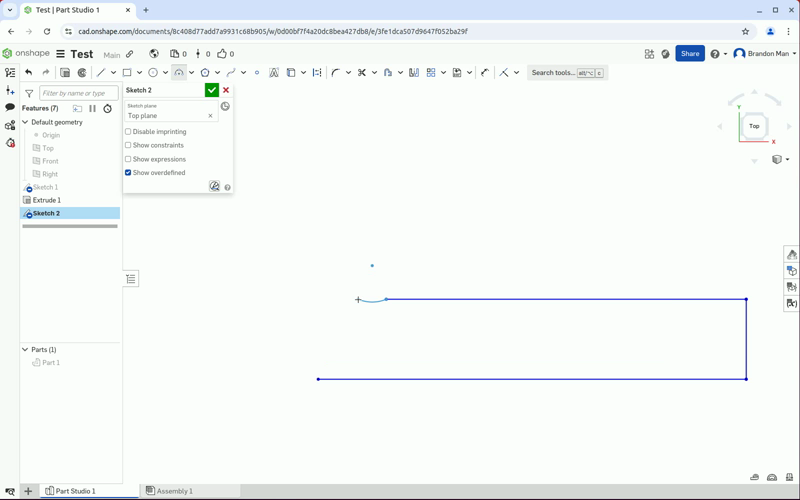
scroll(6)
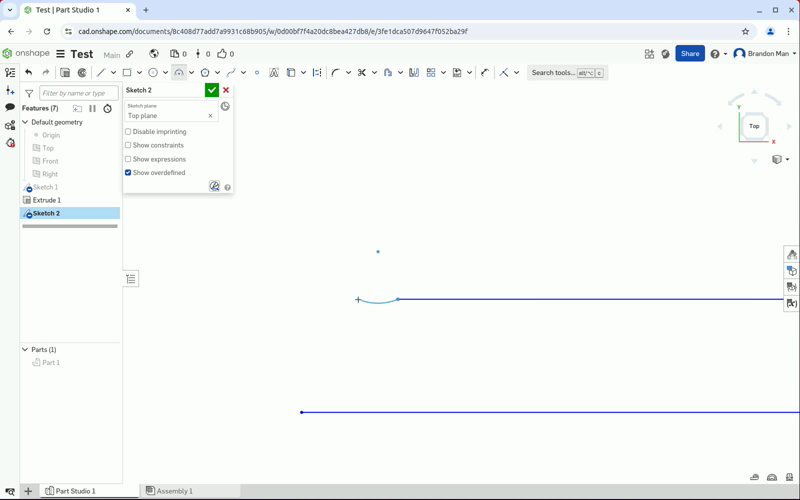
scroll(6)
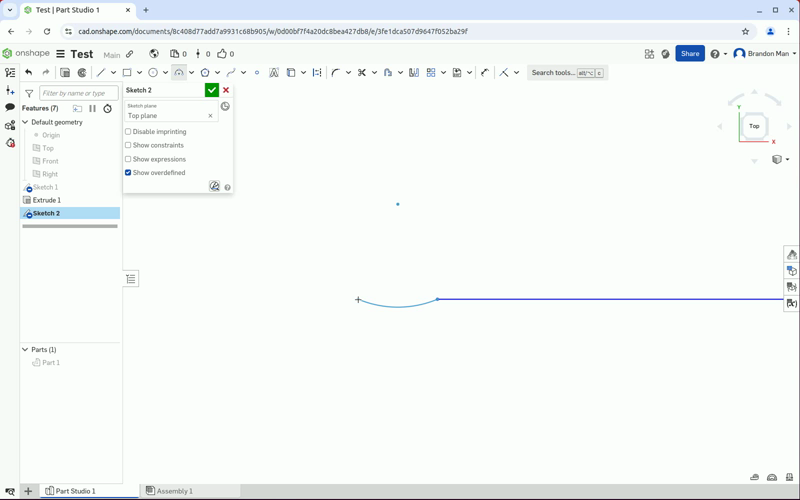
click(358, 299)
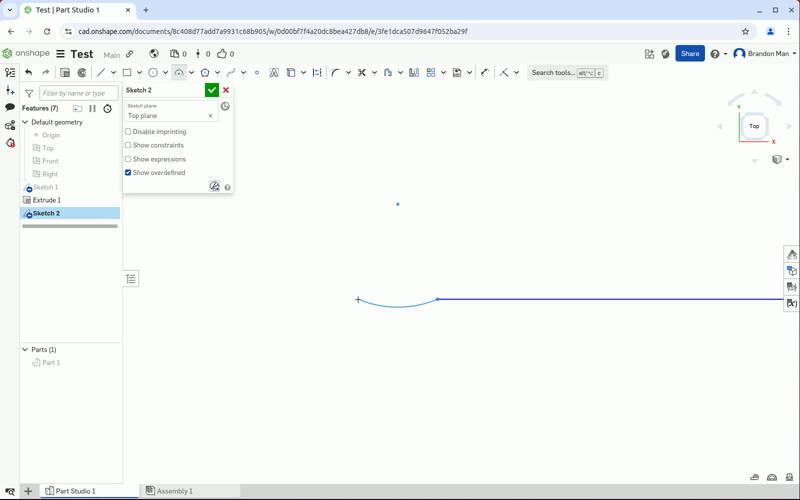
scroll(-6)
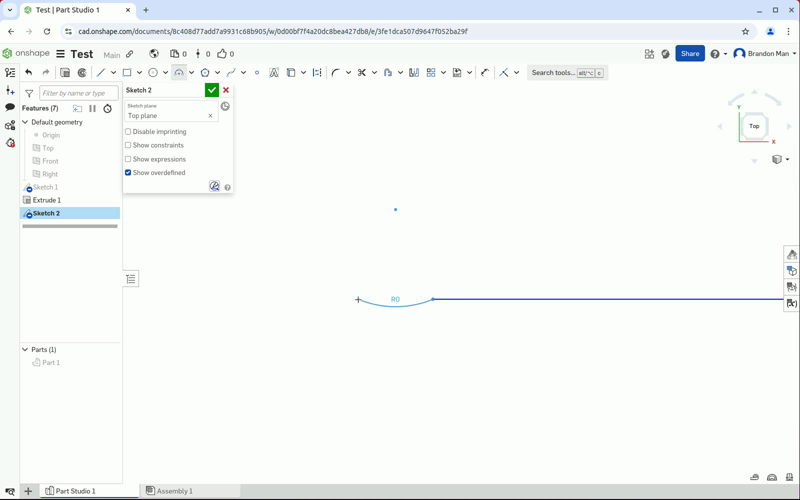
scroll(-6)
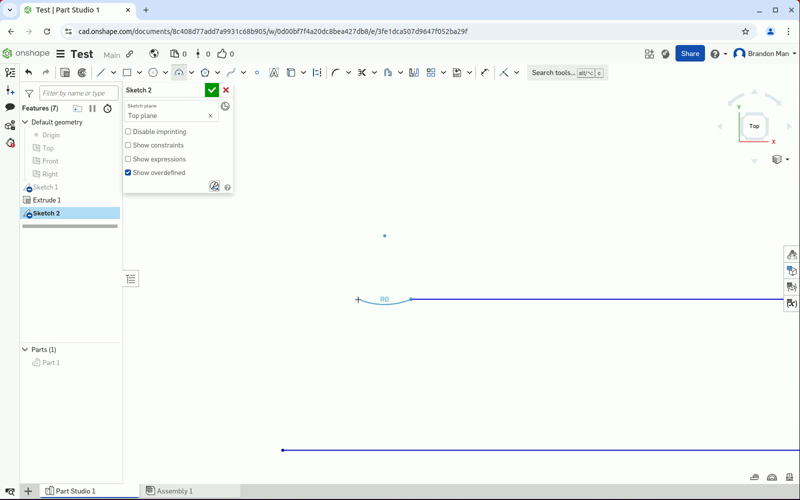
scroll(-6)
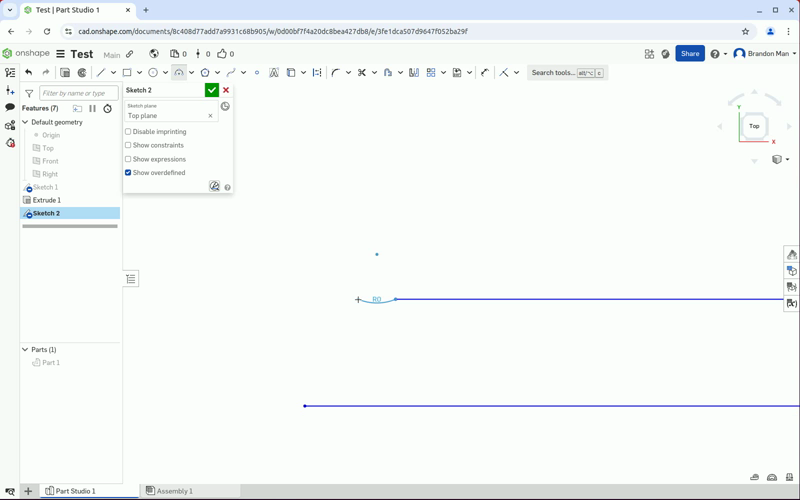
scroll(-6)
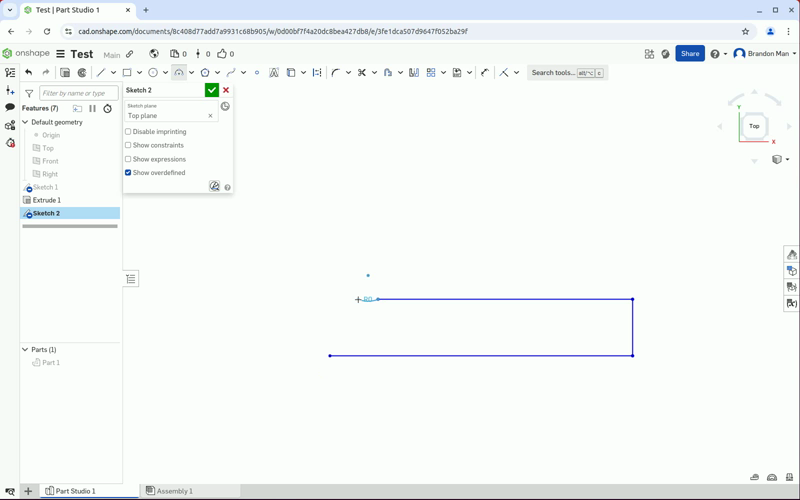
scroll(-6)
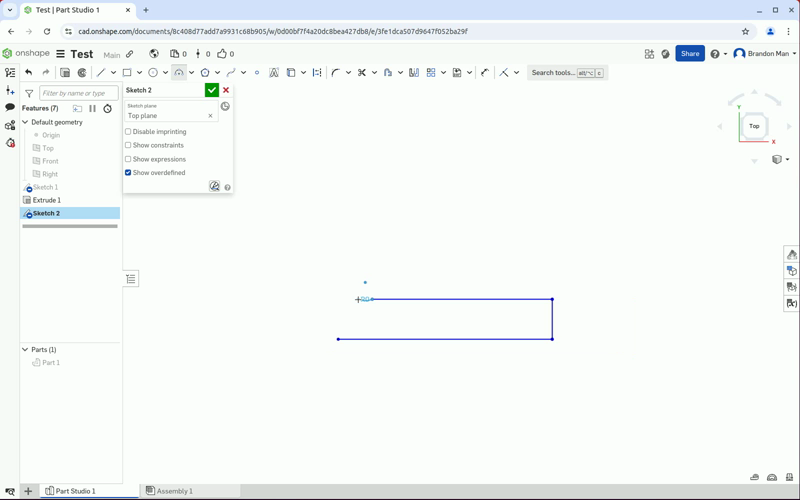
scroll(-6)
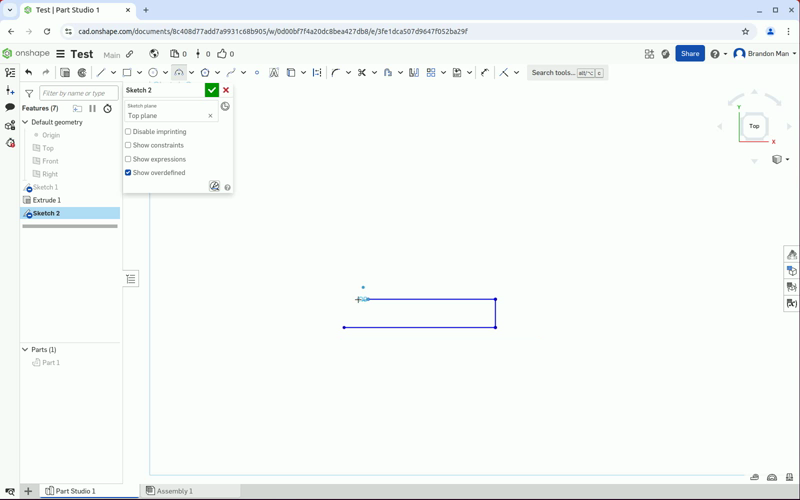
scroll(-6)
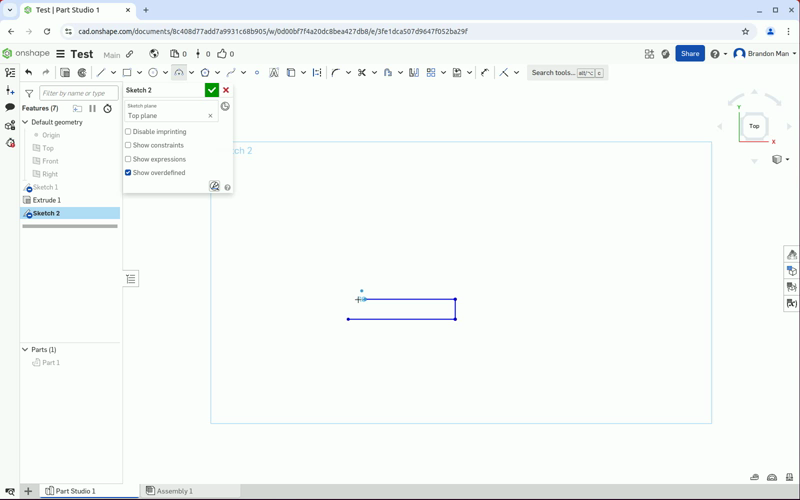
mouse_move(361, 302)
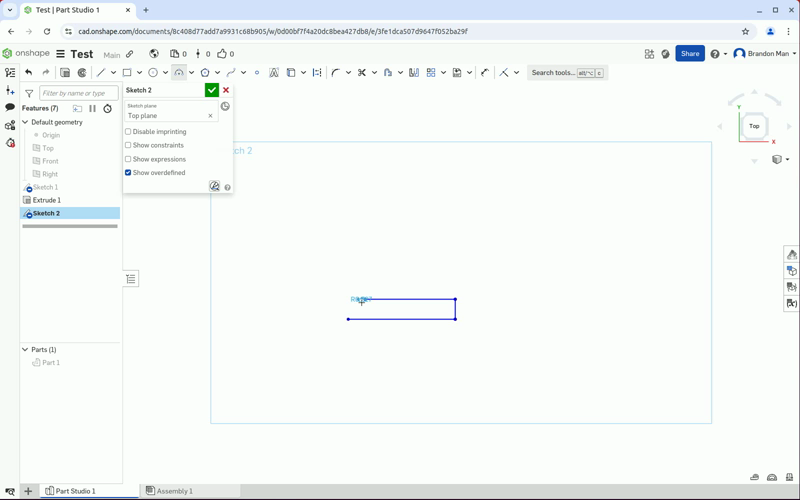
scroll(6)
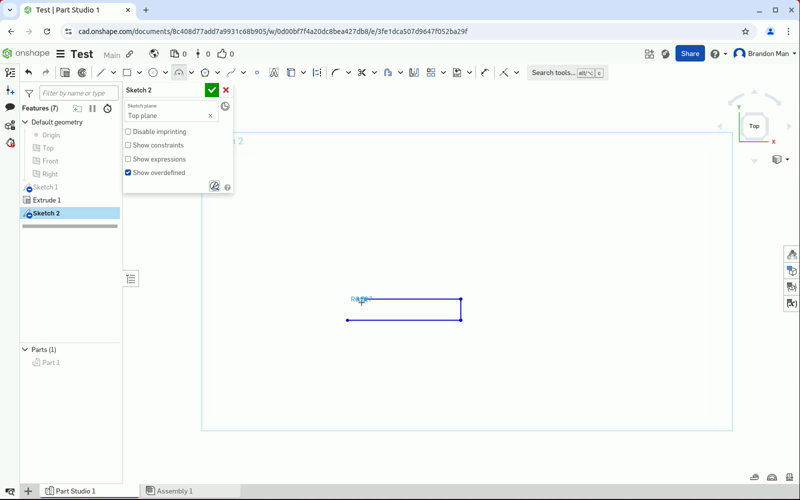
scroll(6)
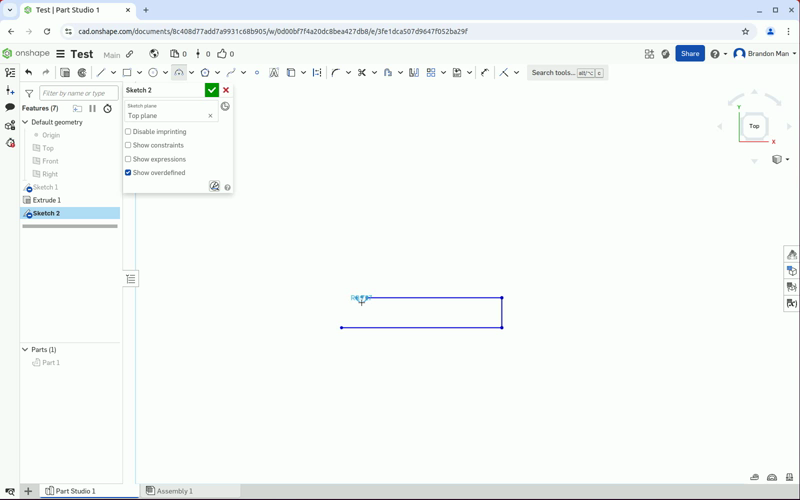
scroll(6)
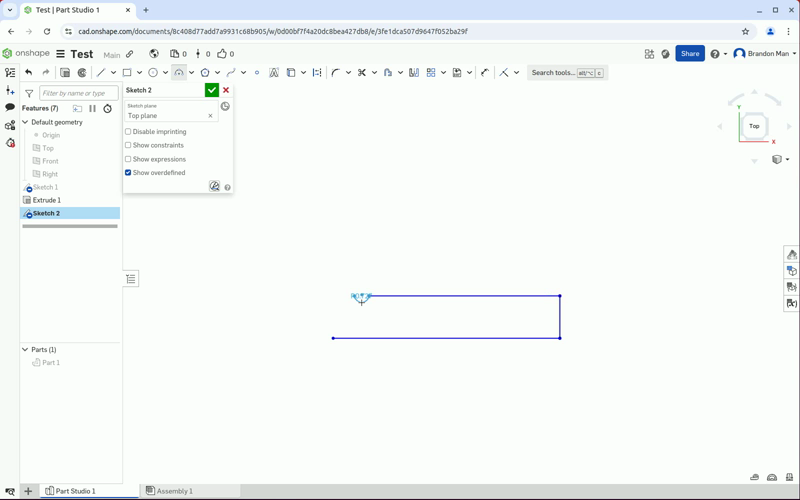
scroll(6)
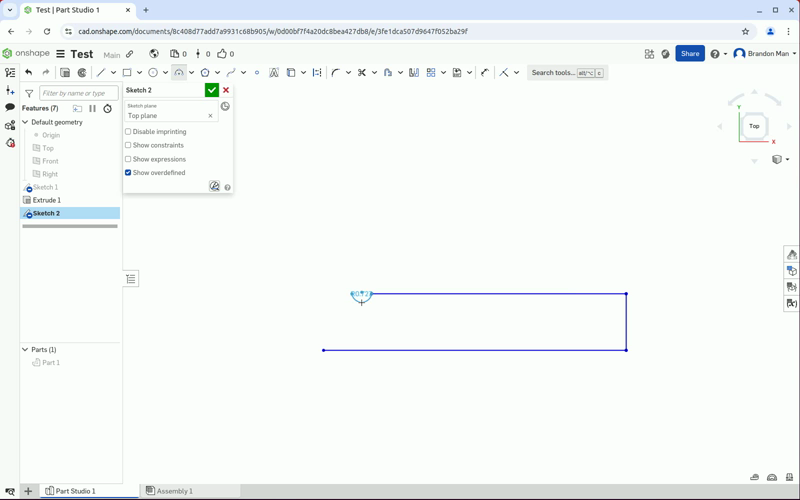
scroll(6)
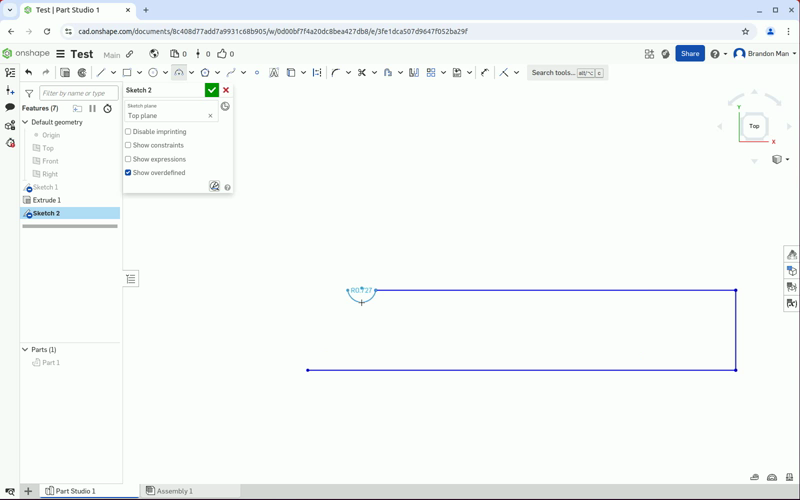
scroll(6)
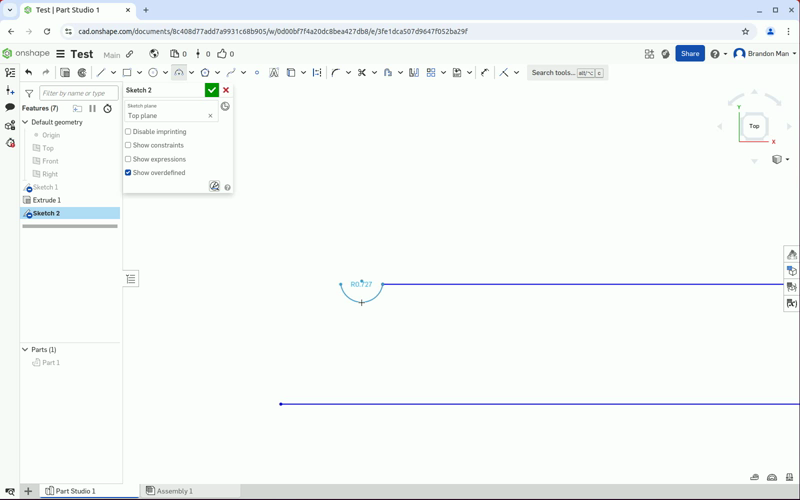
scroll(6)
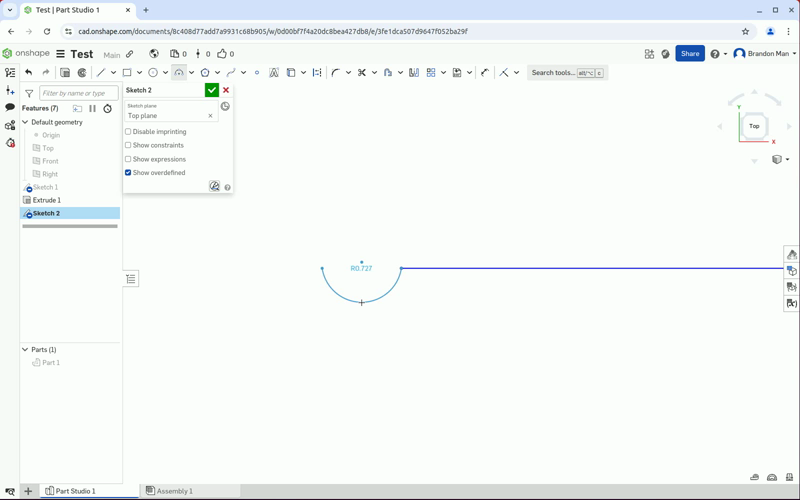
click(361, 302)
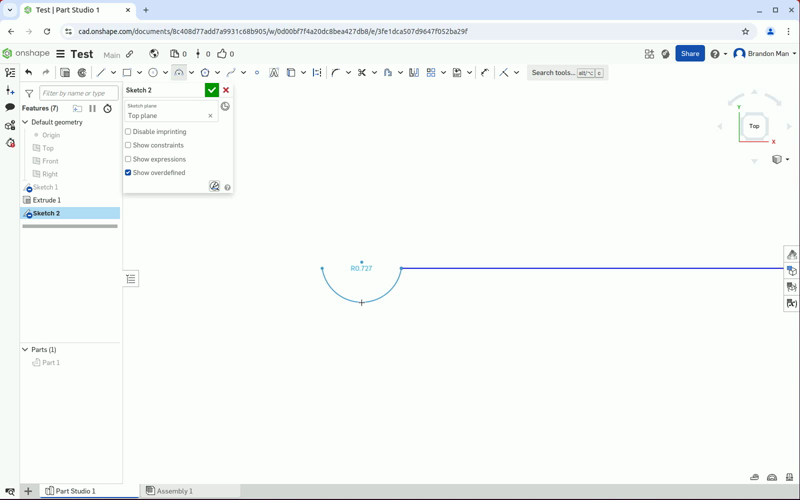
scroll(-6)
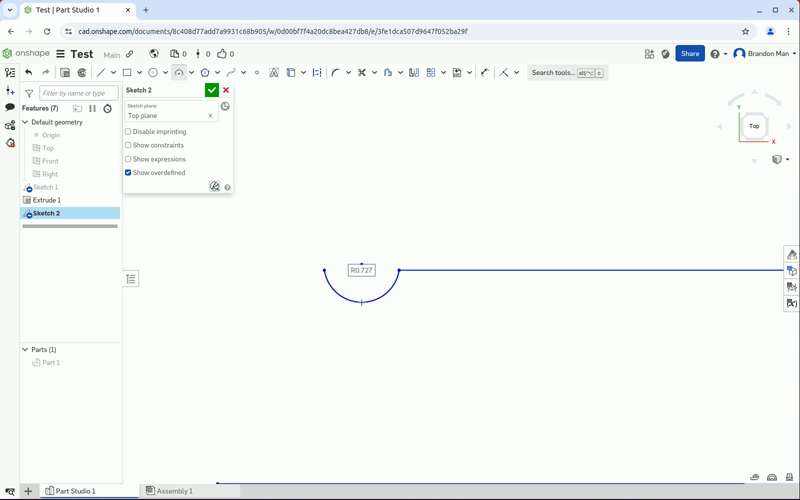
scroll(-6)
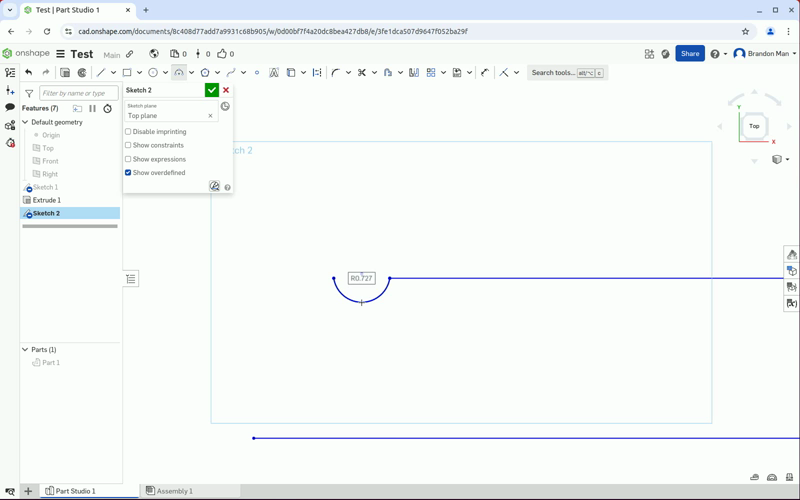
scroll(-6)
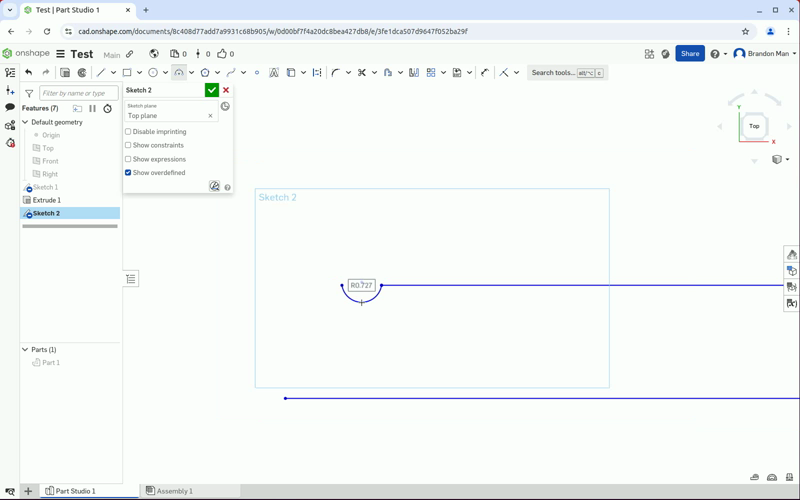
scroll(-6)
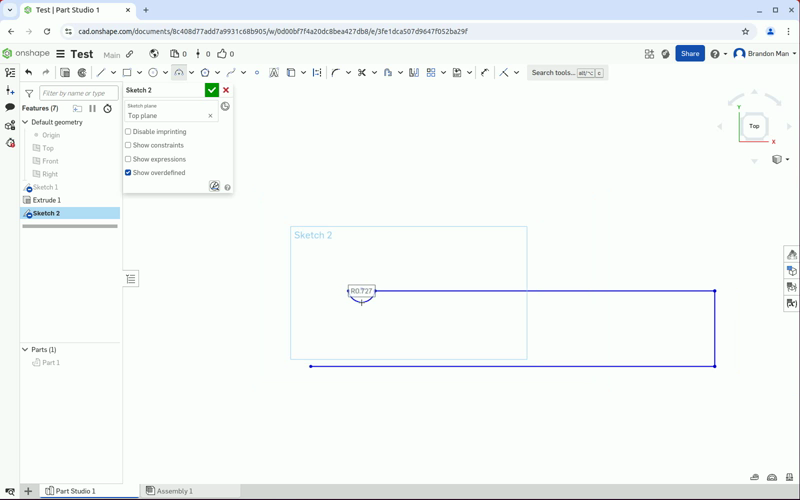
scroll(-6)
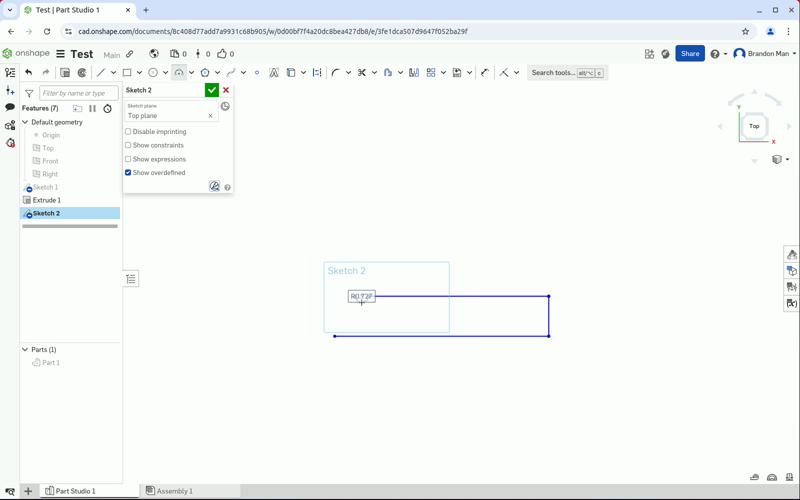
scroll(-6)
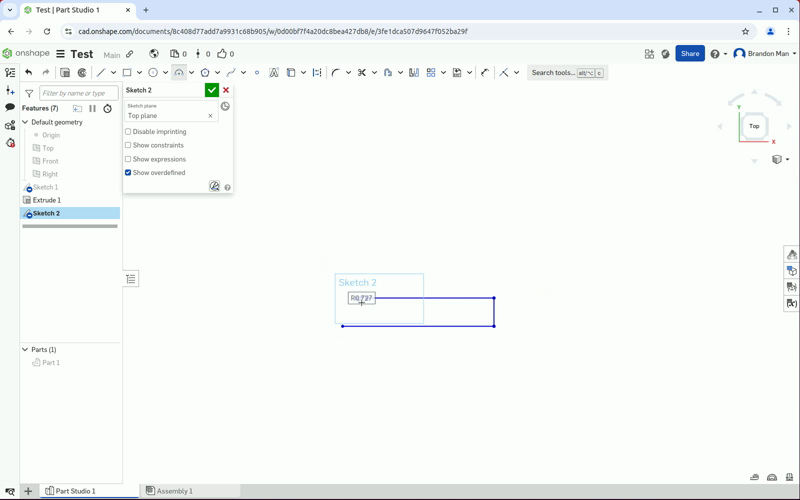
scroll(-6)
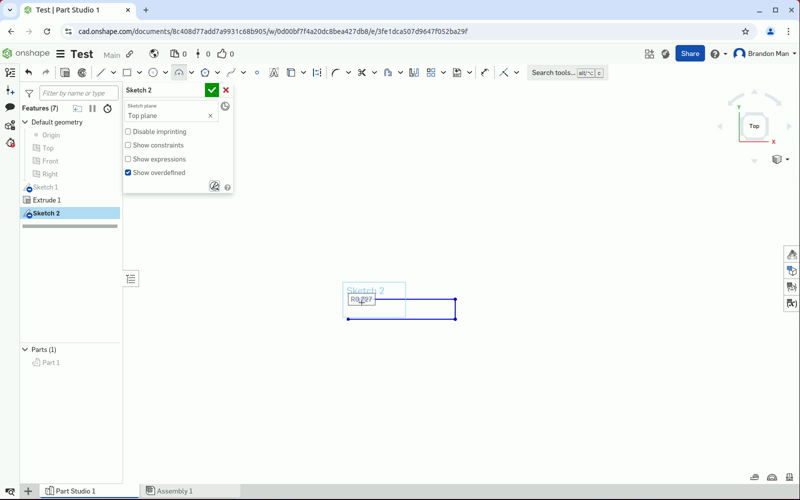
key_up(shift)
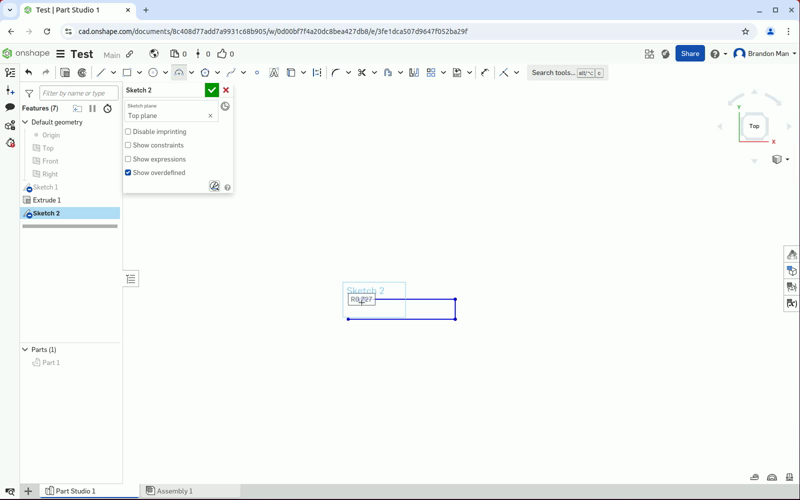
key(esc)
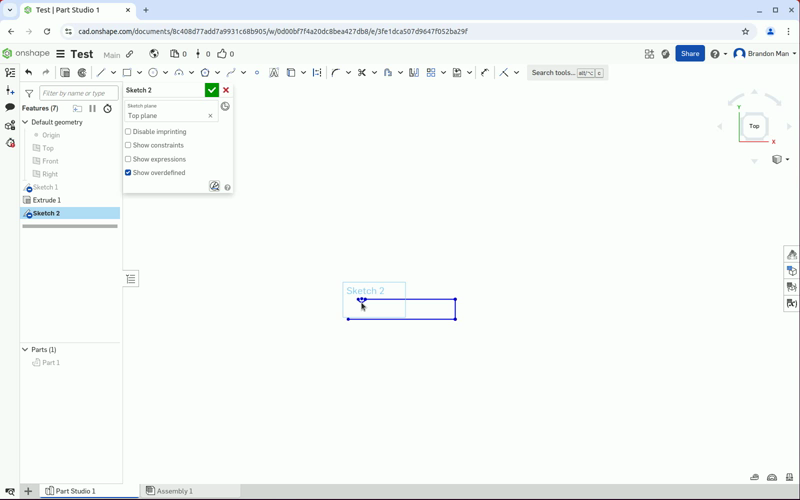
key(l)
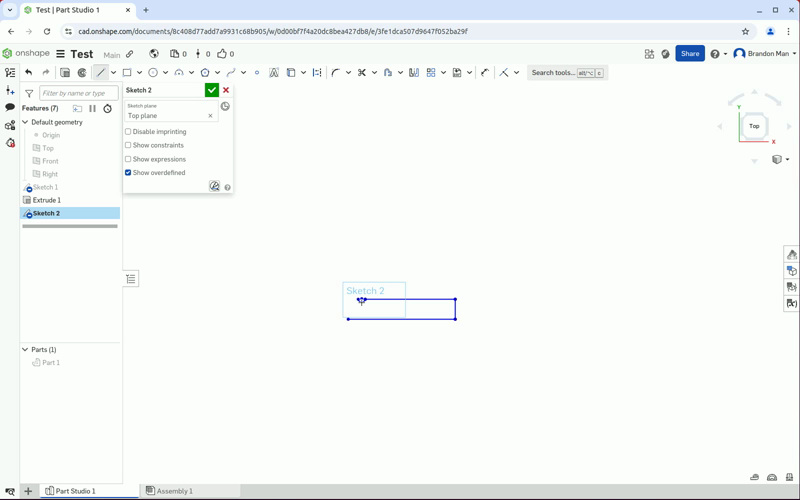
mouse_move(358, 299)
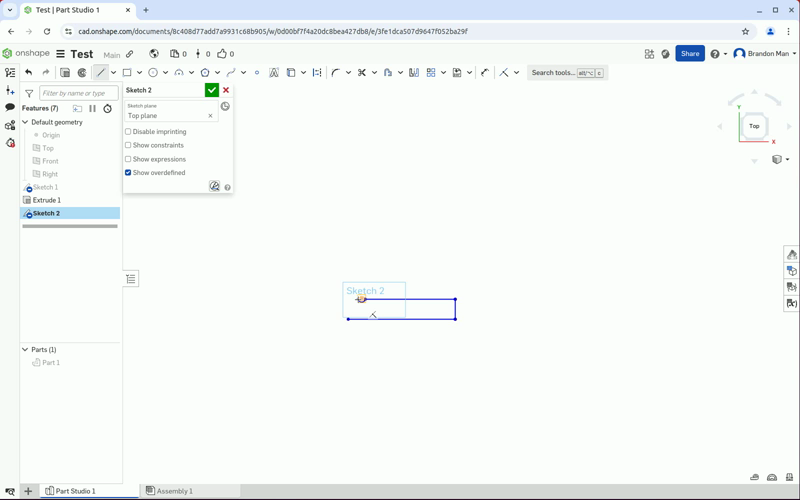
scroll(6)
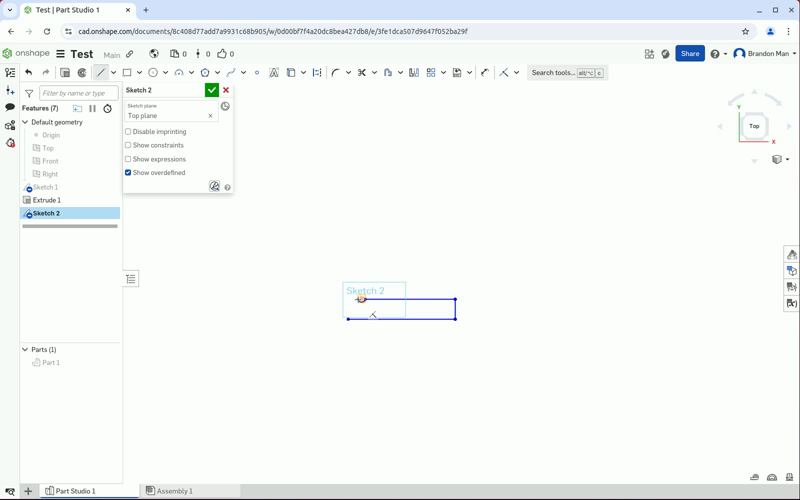
scroll(6)
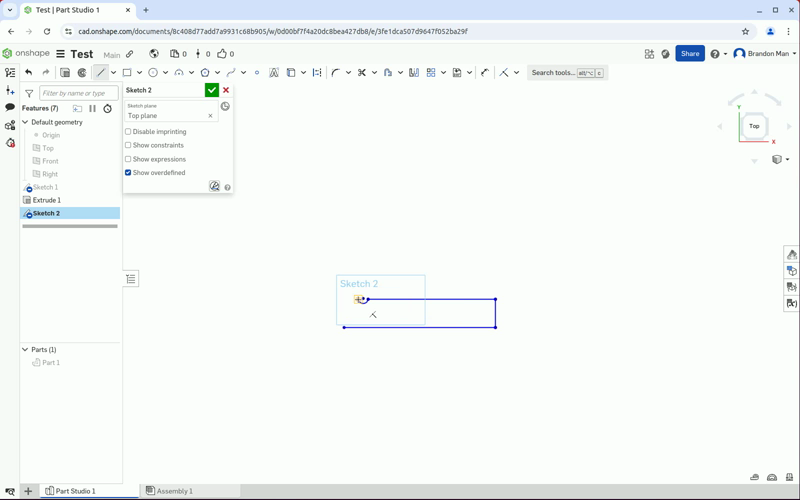
scroll(6)
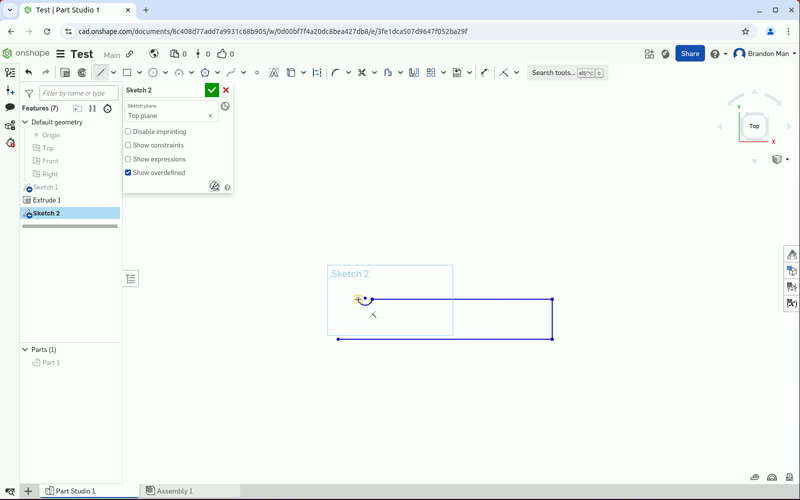
scroll(6)
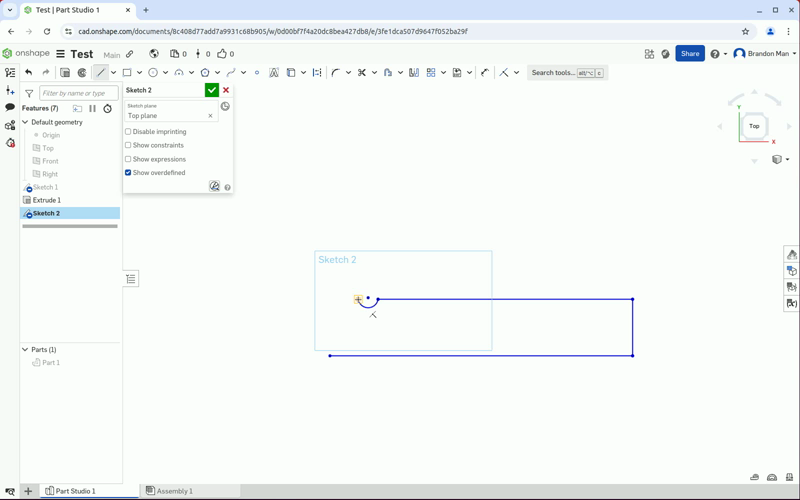
scroll(6)
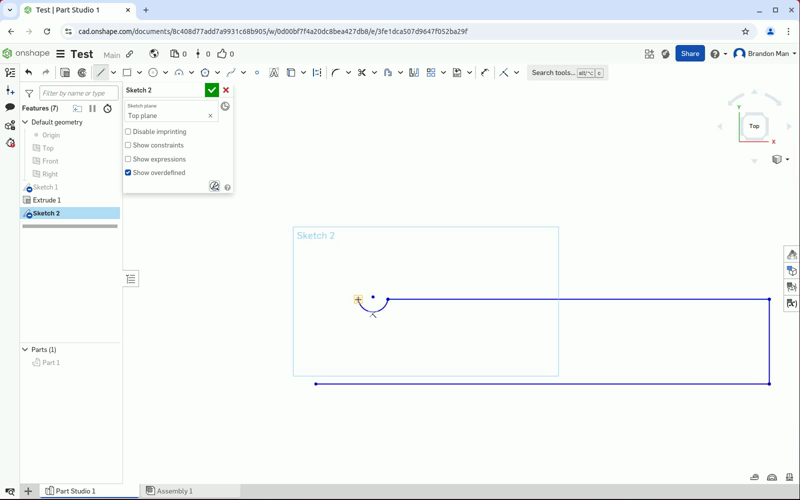
scroll(6)
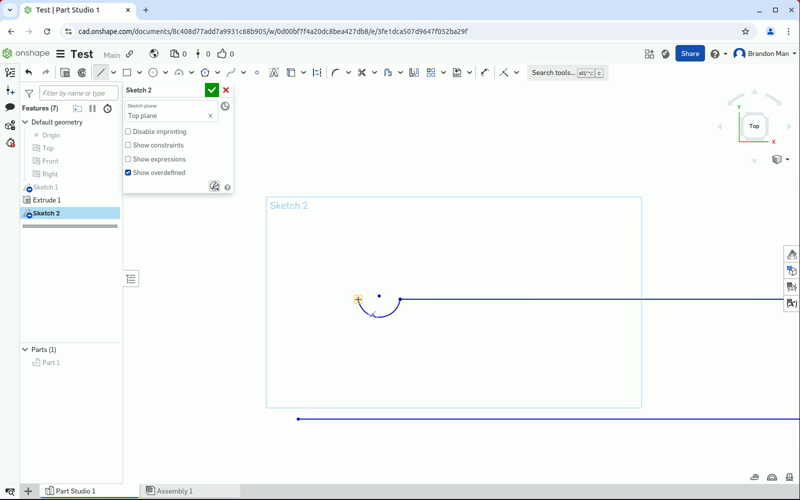
scroll(6)
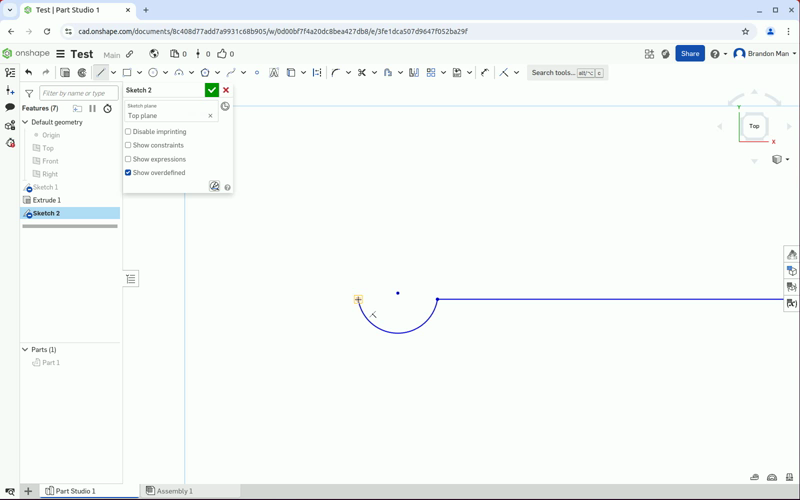
click(358, 299)
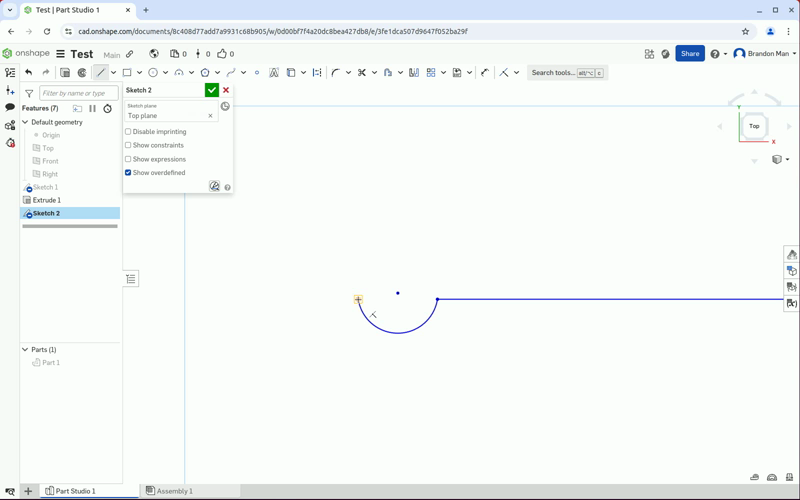
scroll(-6)
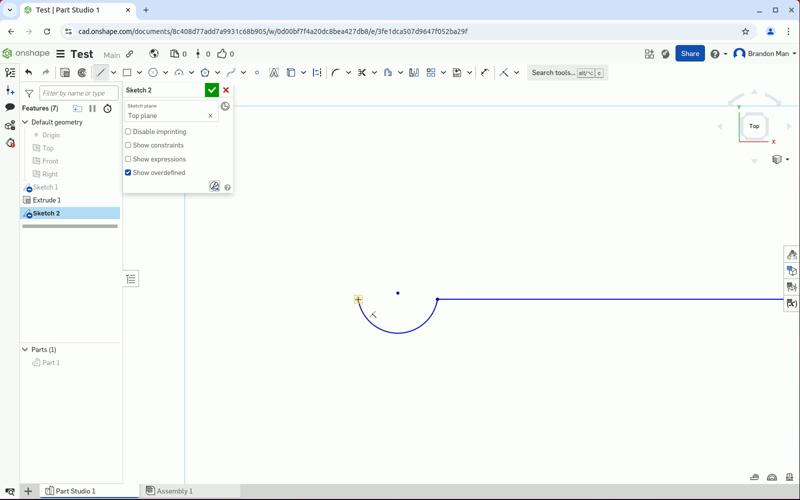
scroll(-6)
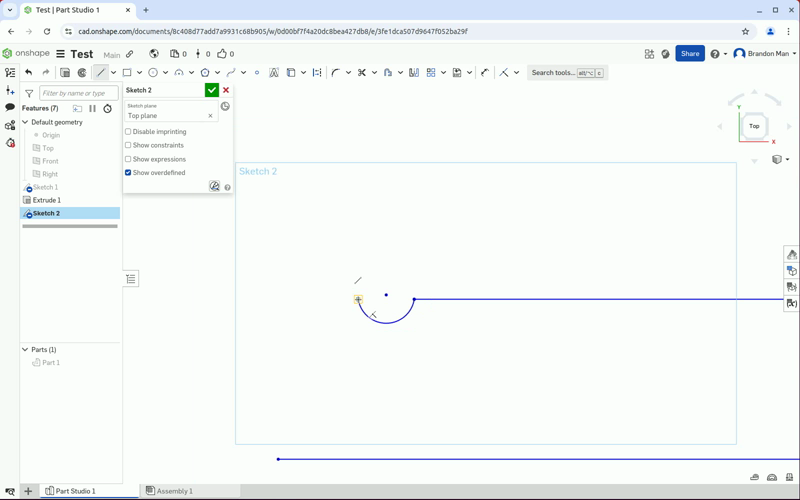
scroll(-6)
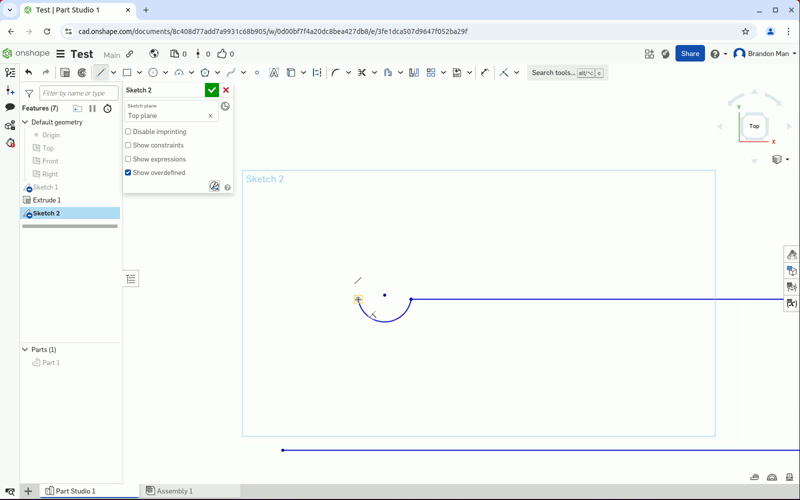
scroll(-6)
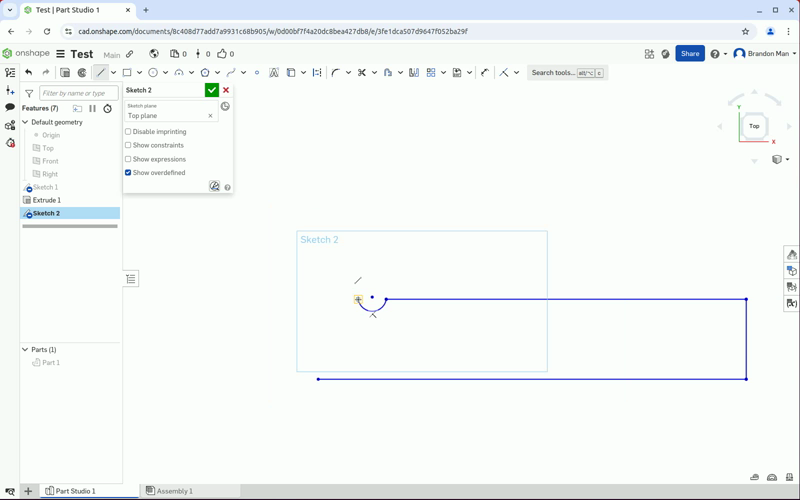
scroll(-6)
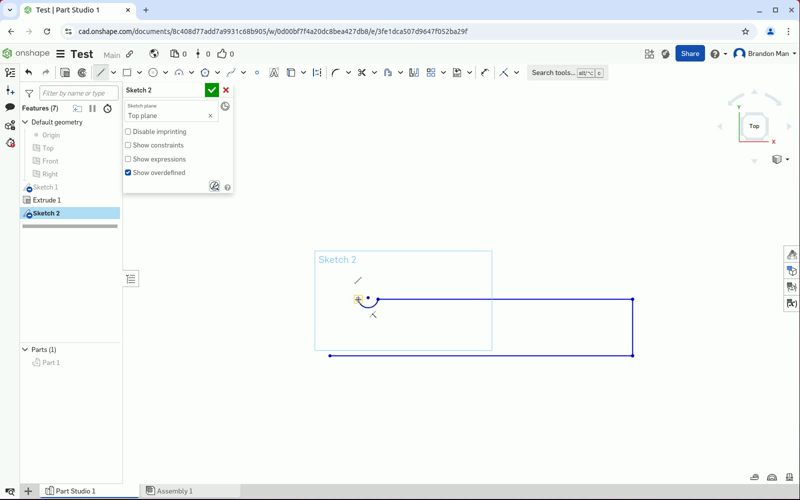
scroll(-6)
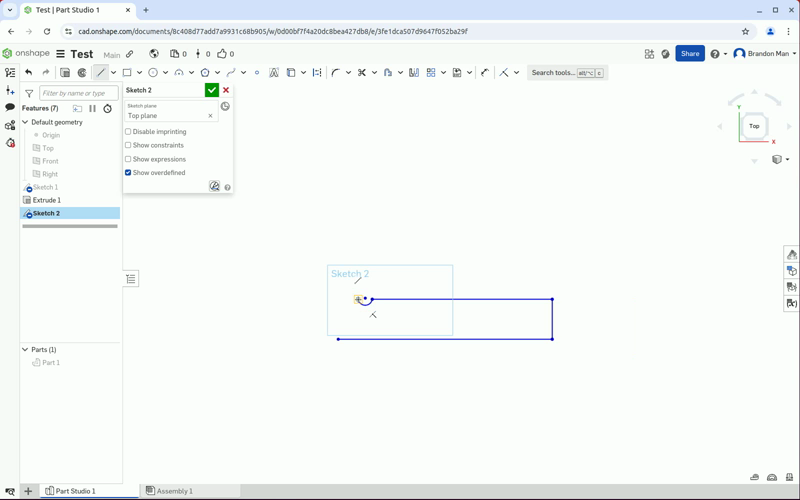
scroll(-6)
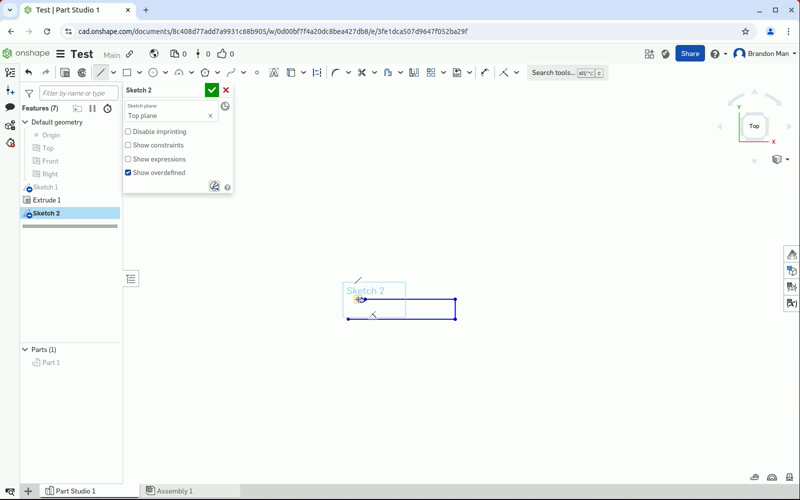
key_down(shift)
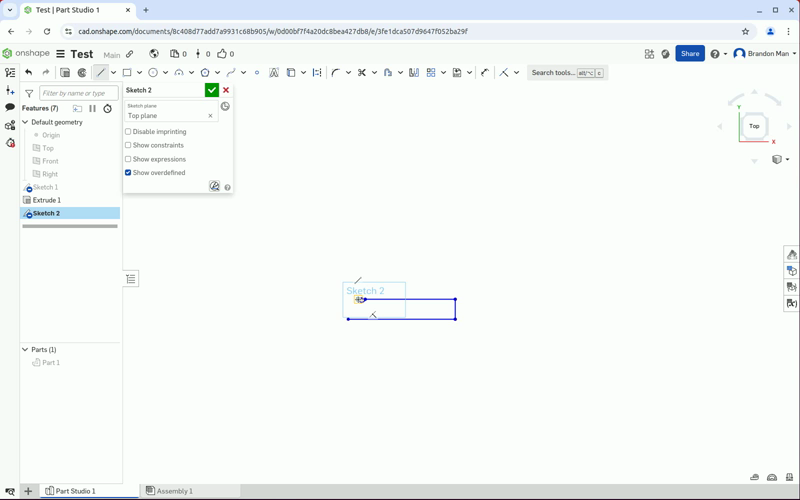
mouse_move(388, 299)
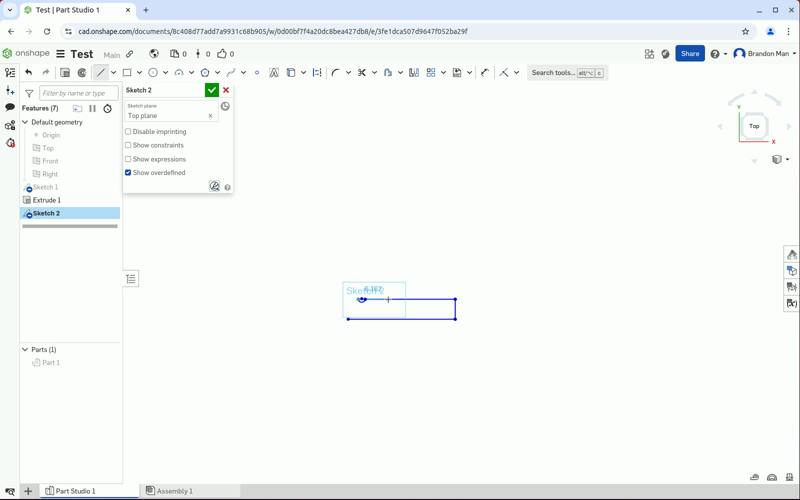
mouse_move(348, 299)
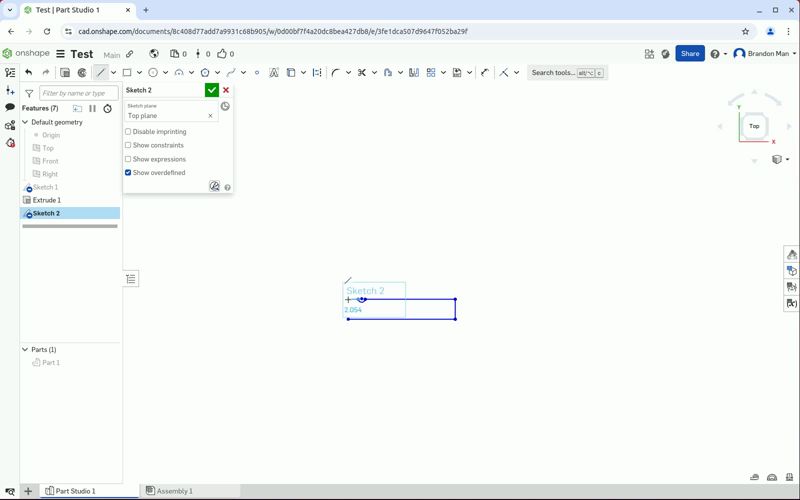
click(348, 299)
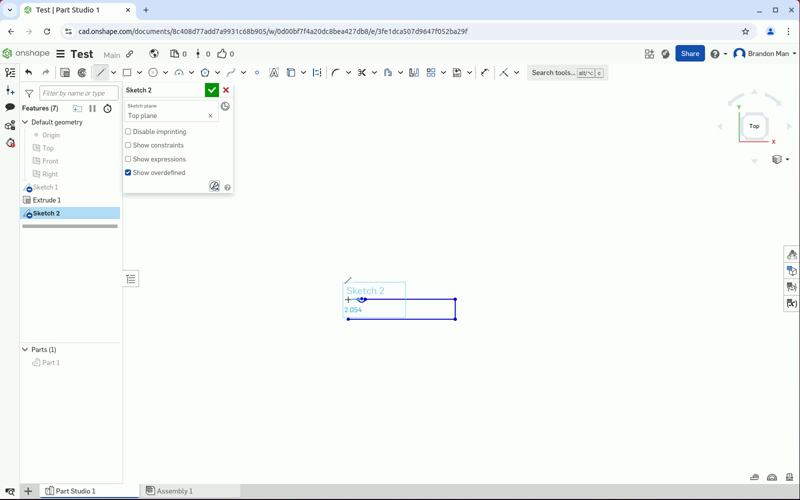
key_up(shift)
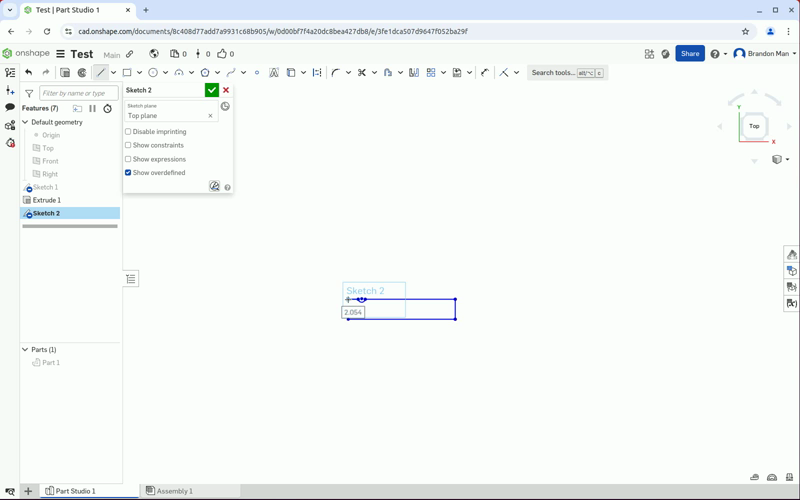
mouse_move(378, 299)
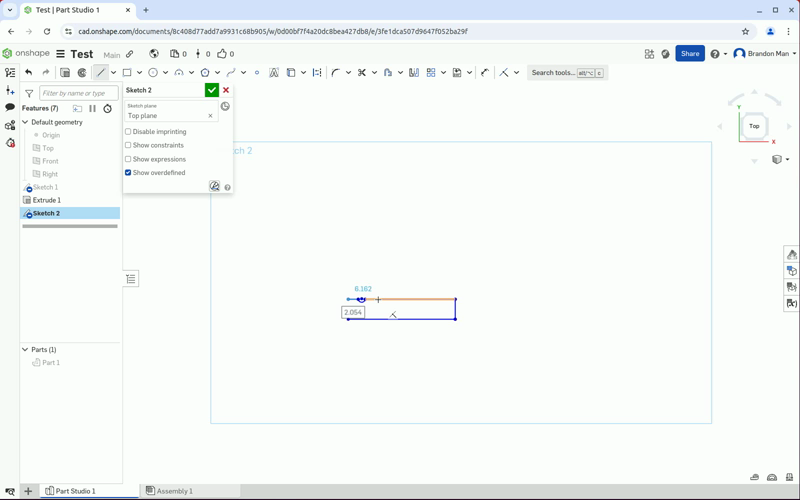
key_down(shift)
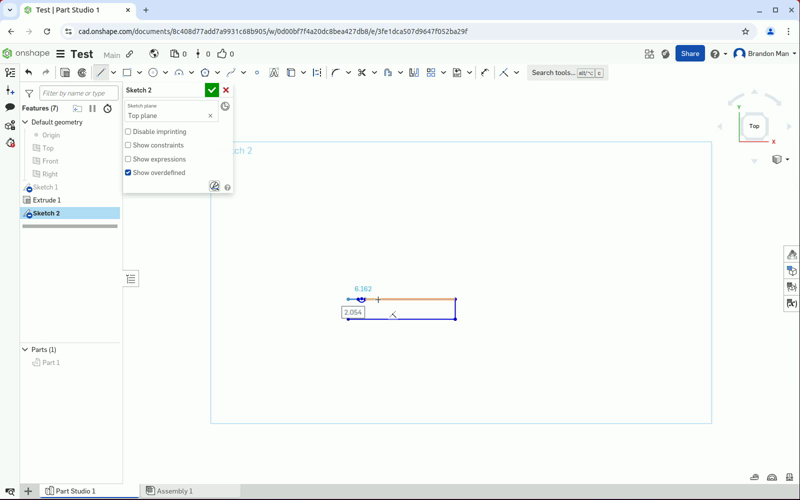
mouse_move(348, 319)
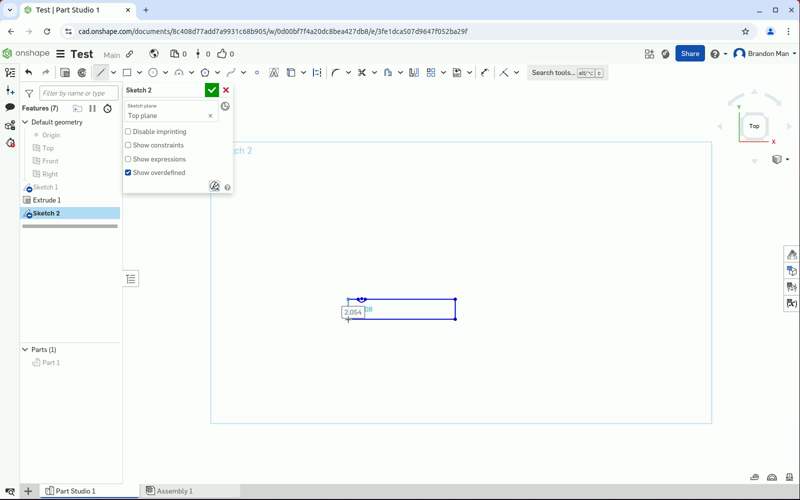
key_up(shift)
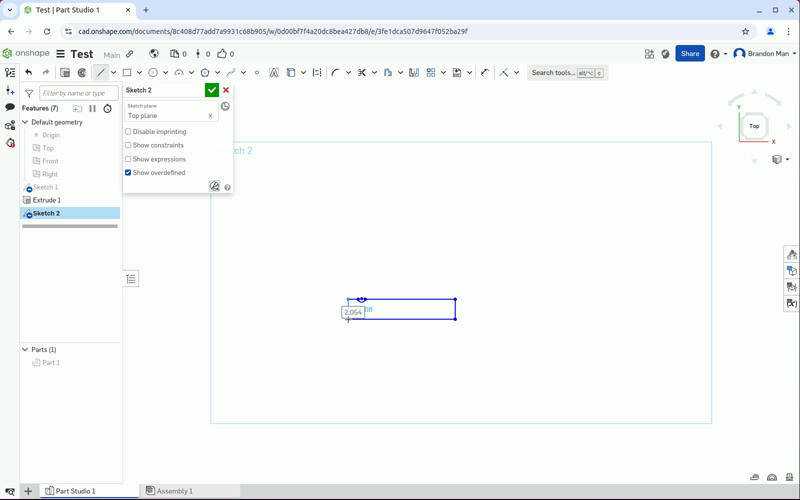
click(348, 319)
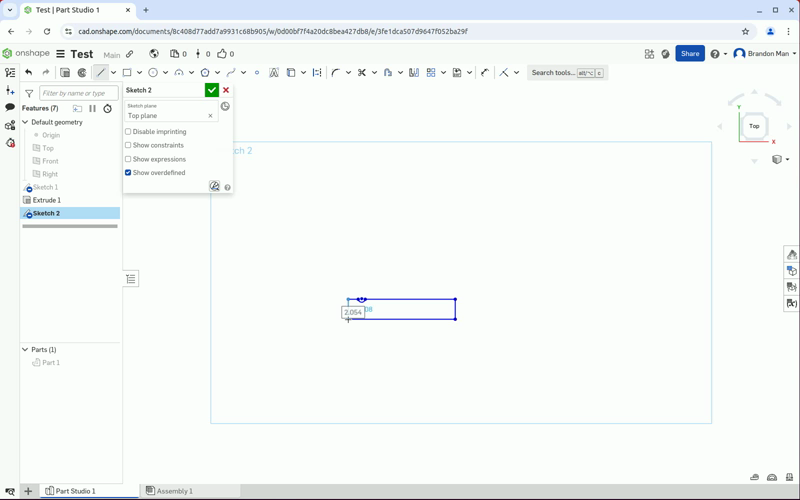
key(esc)
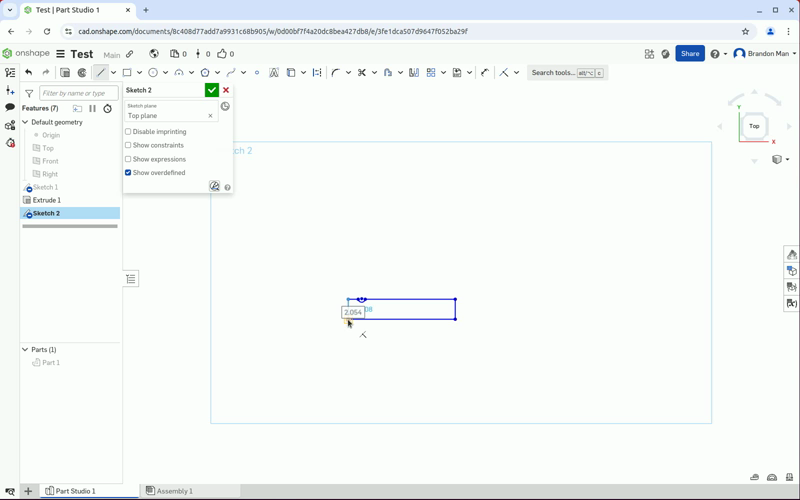
mouse_move(365, 301)
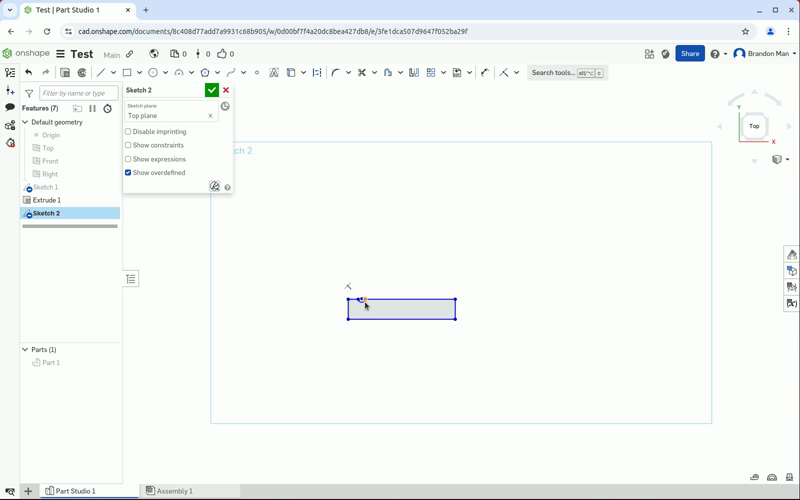
scroll(6)
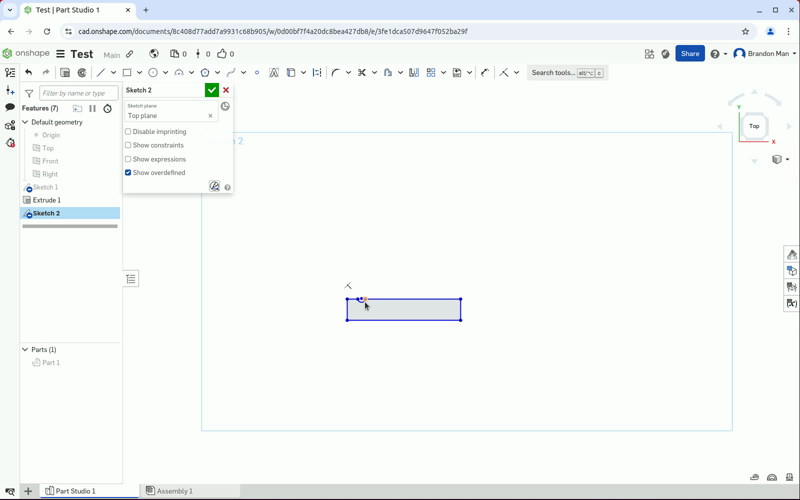
scroll(6)
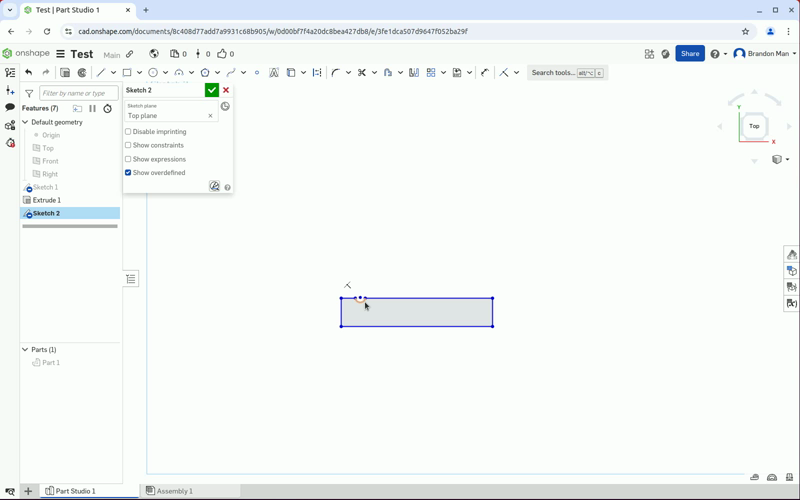
scroll(6)
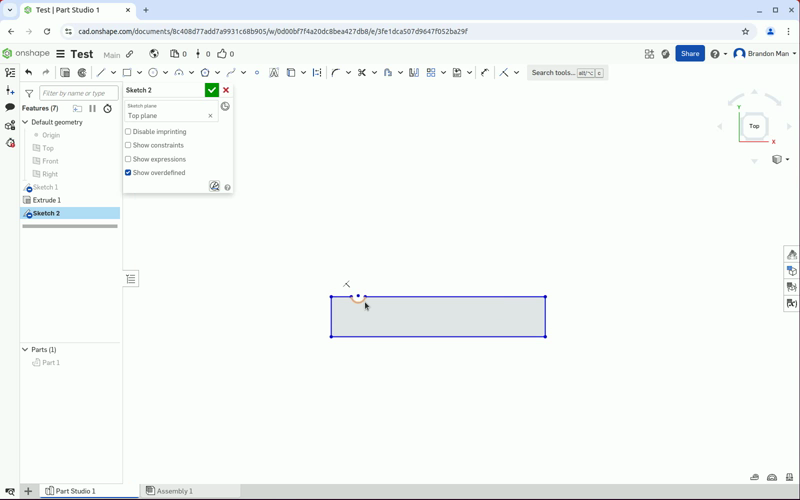
scroll(6)
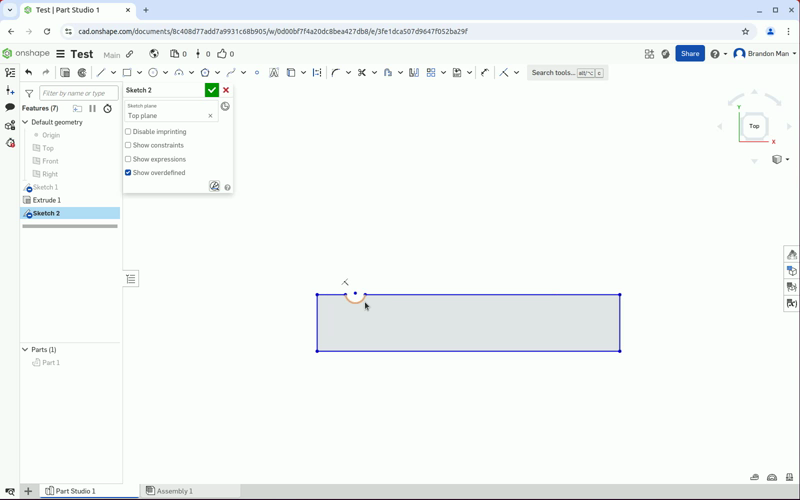
scroll(6)
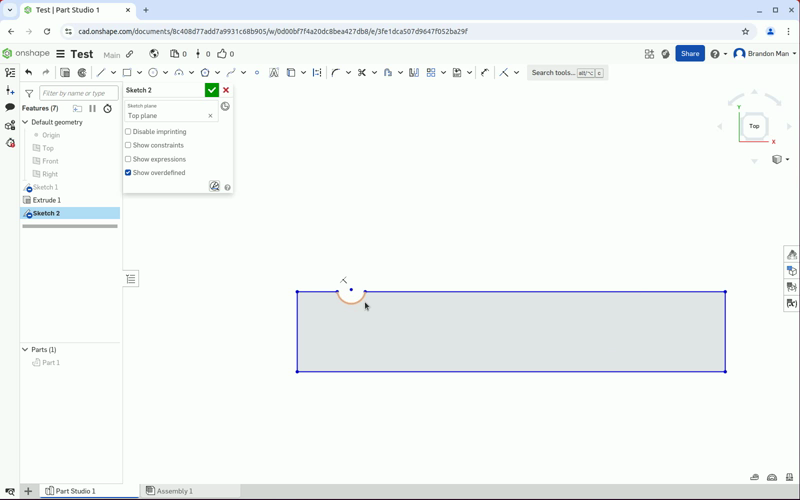
scroll(6)
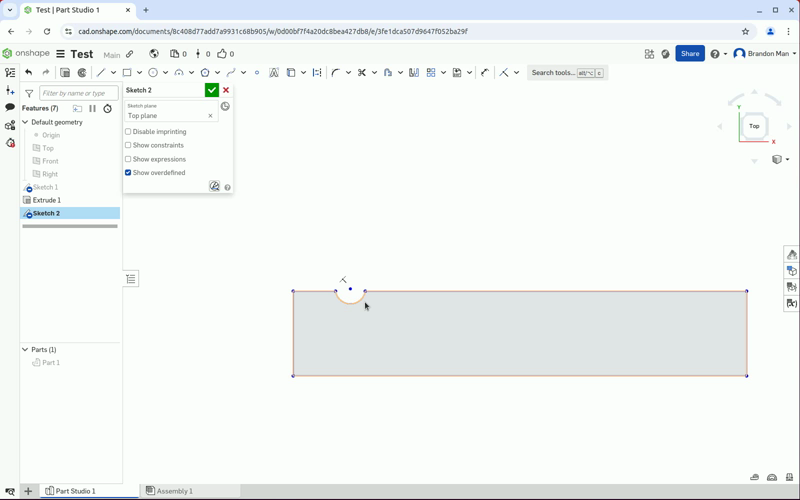
scroll(6)
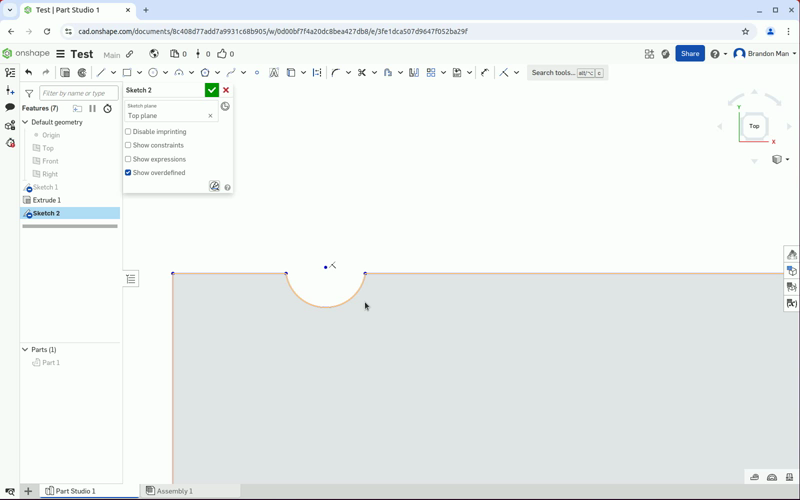
click(365, 301)
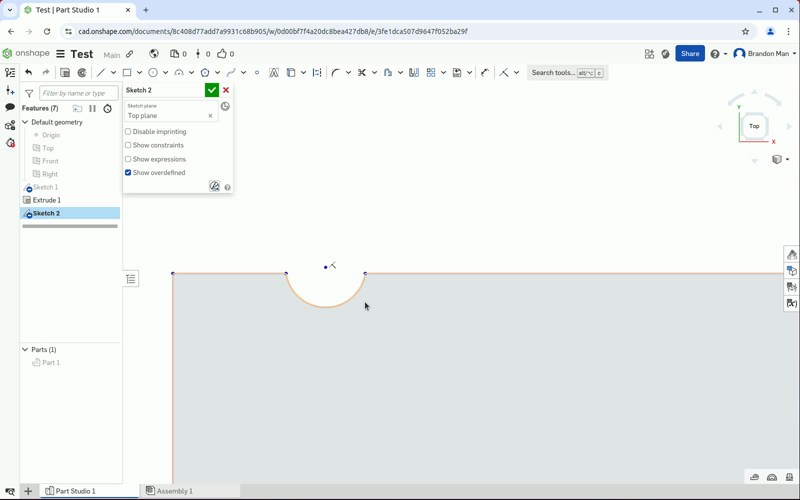
scroll(-6)
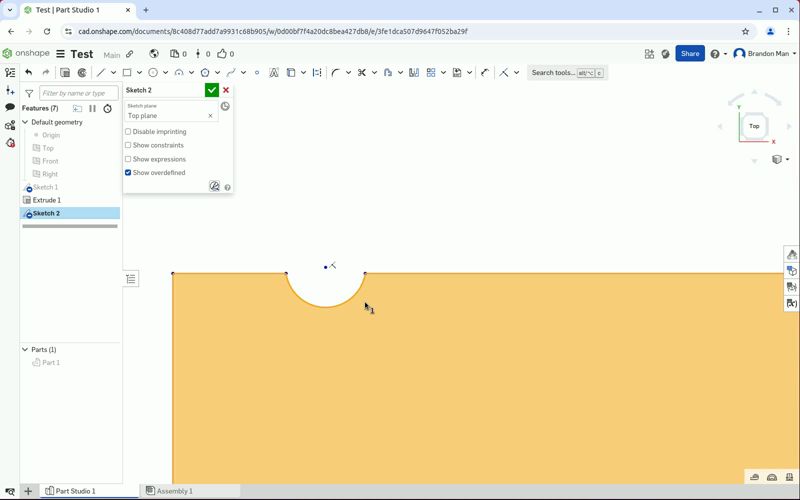
scroll(-6)
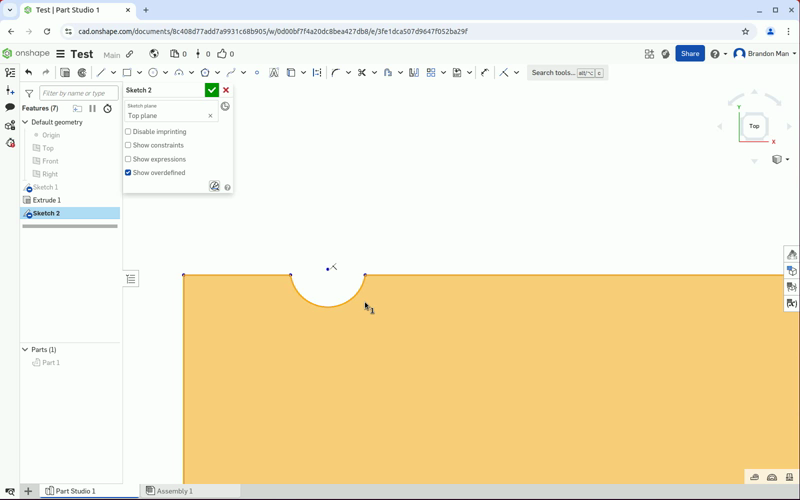
scroll(-6)
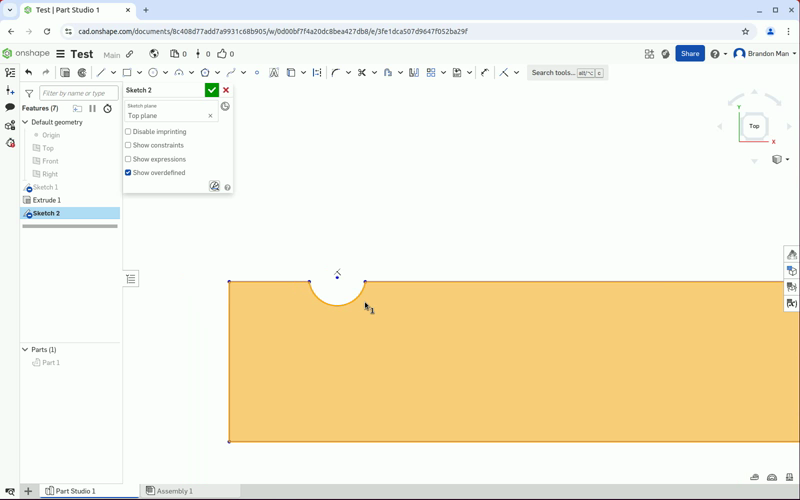
scroll(-6)
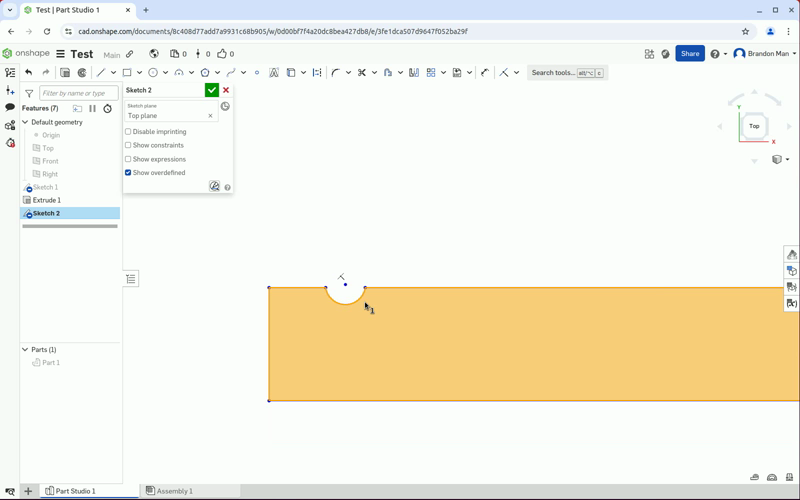
scroll(-6)
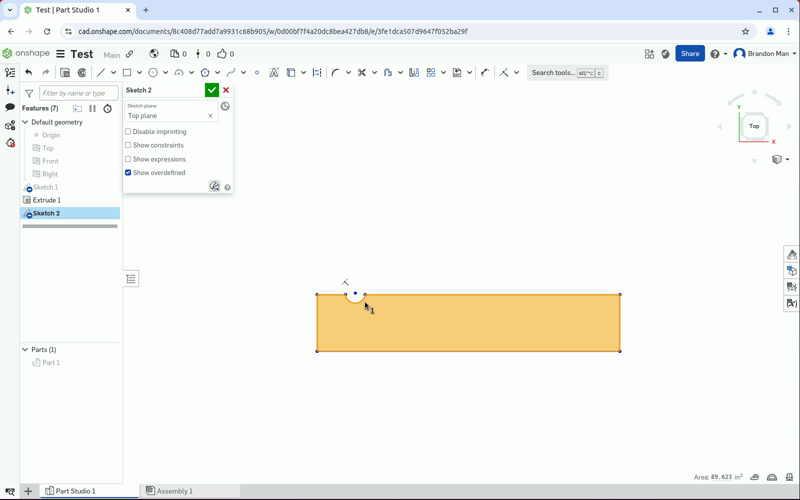
scroll(-6)
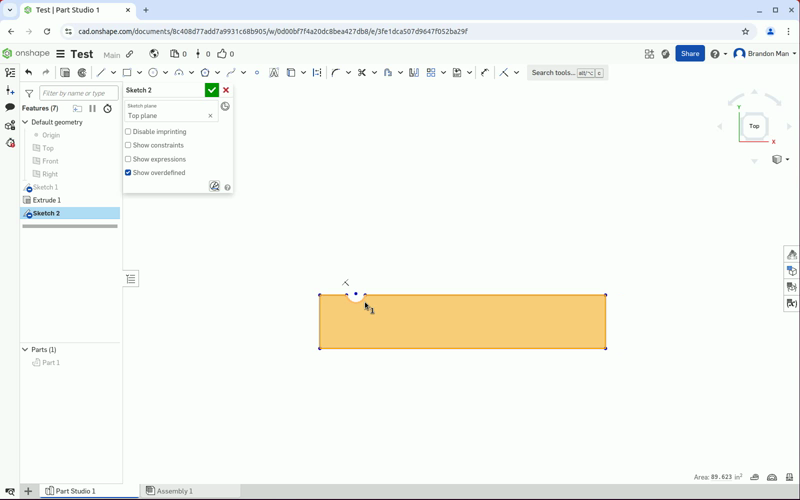
scroll(-6)
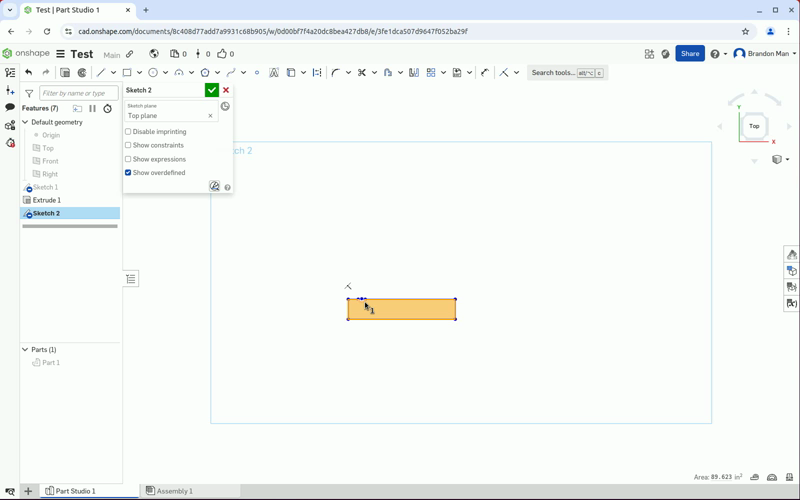
mouse_move(73, 352)
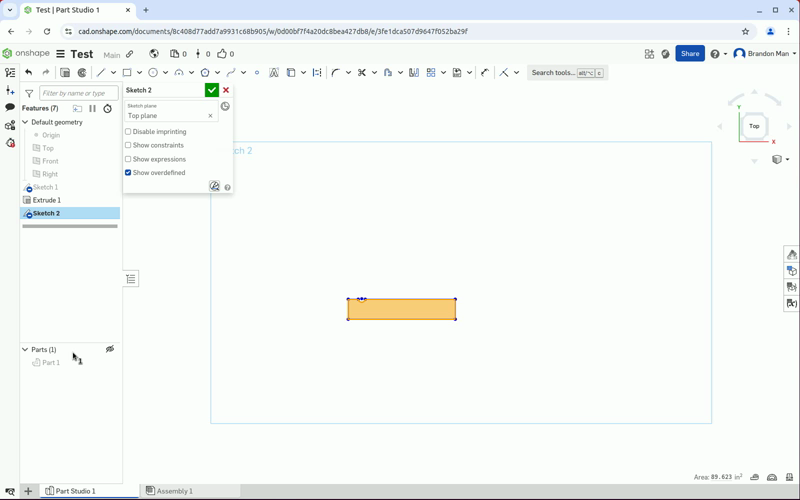
key(shift+y)
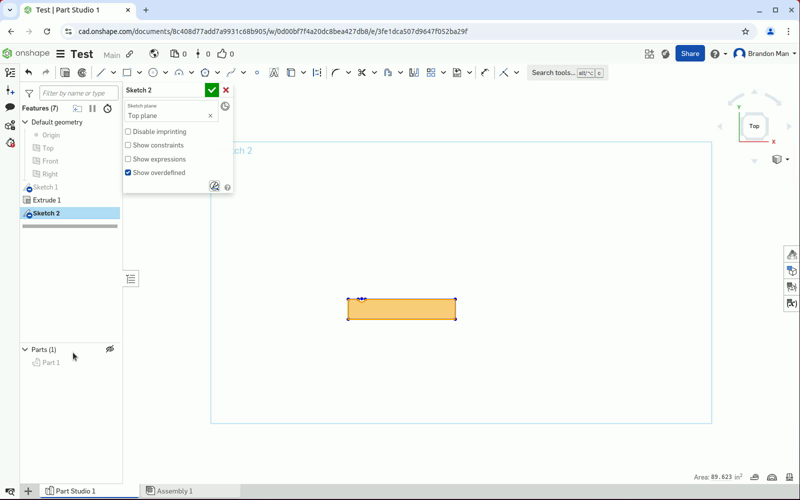
key(shift+e)
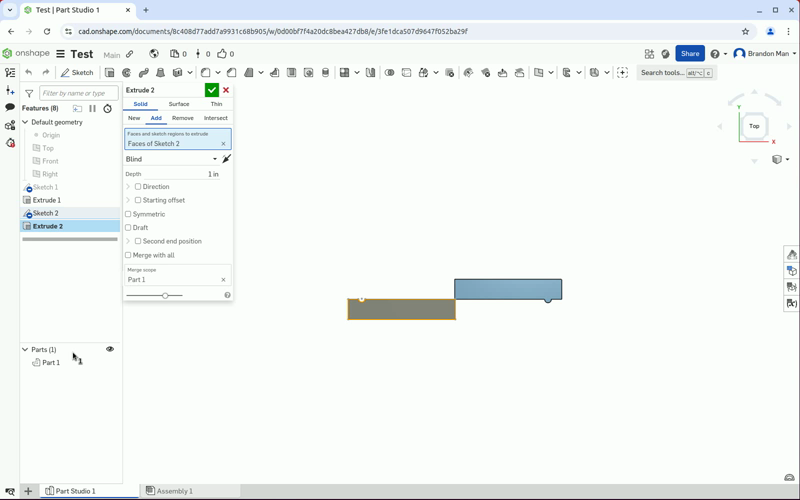
mouse_move(143, 106)
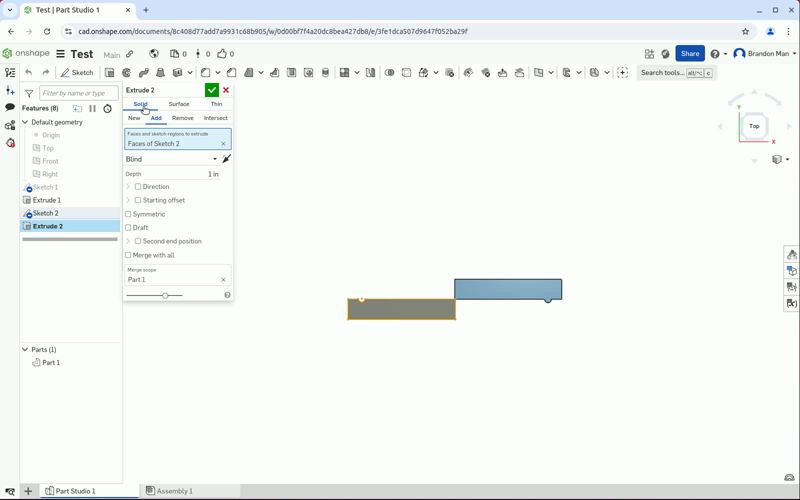
click(143, 106)
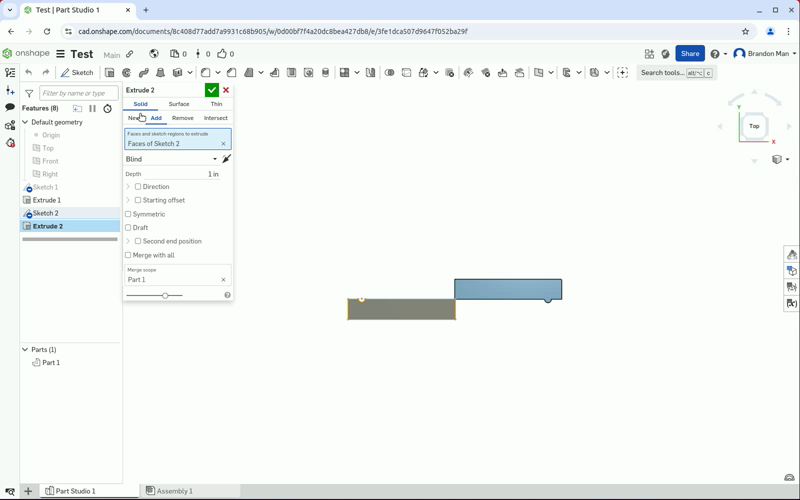
mouse_move(137, 120)
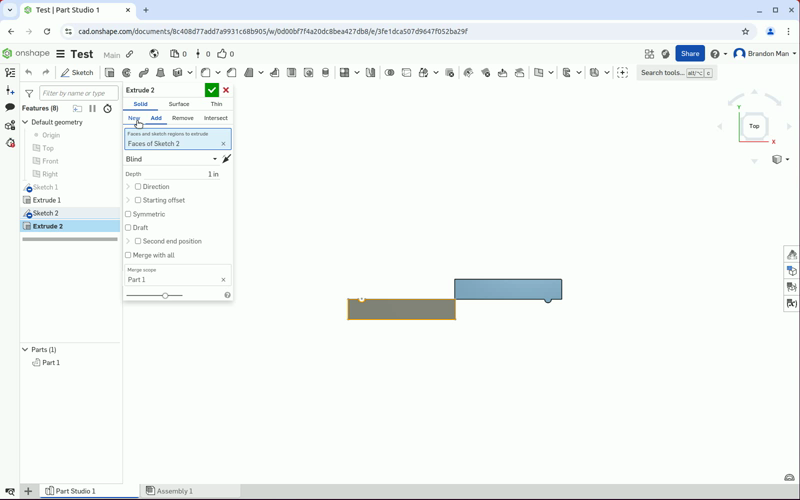
click(137, 120)
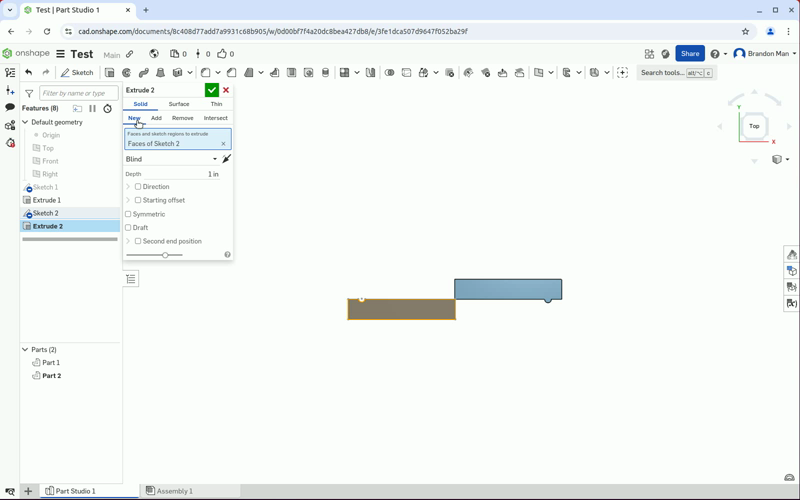
key(tab, 4)
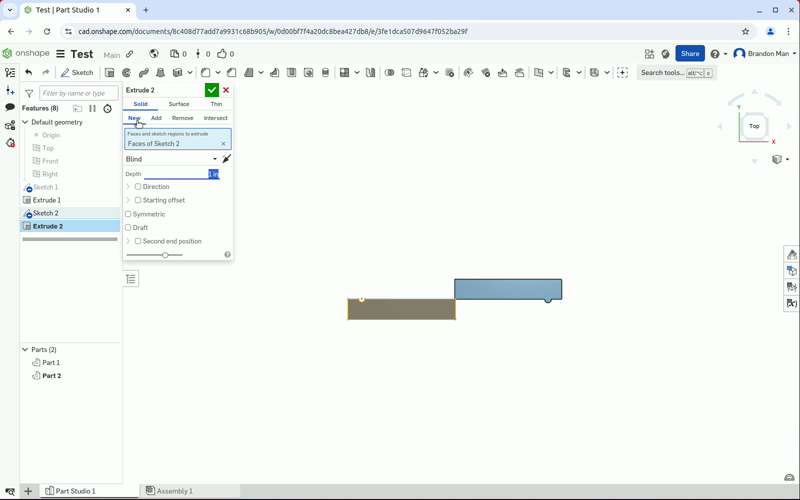
text(0.722)
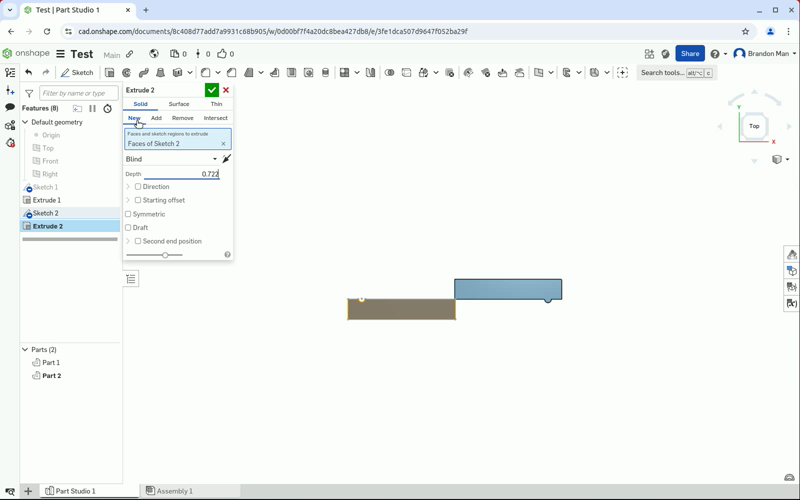
key(enter)
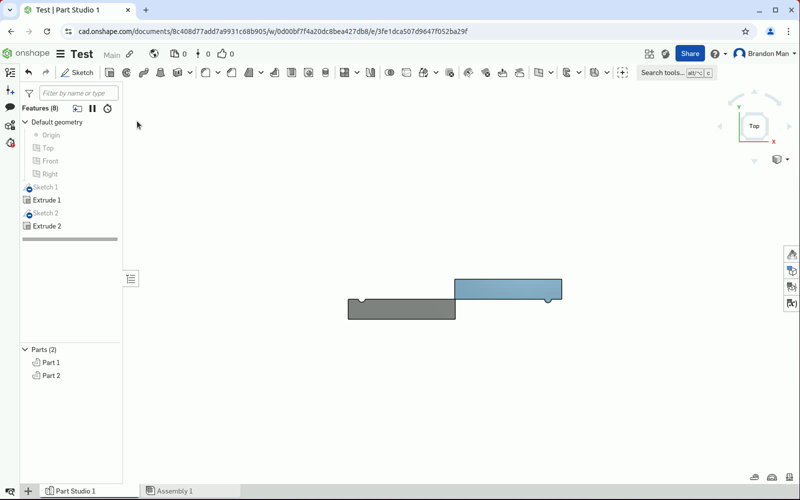
key(shift+h)
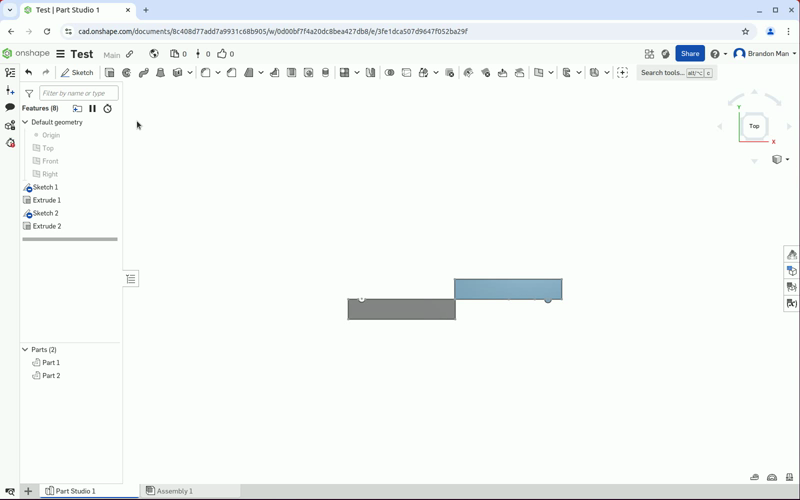
key(shift+h)
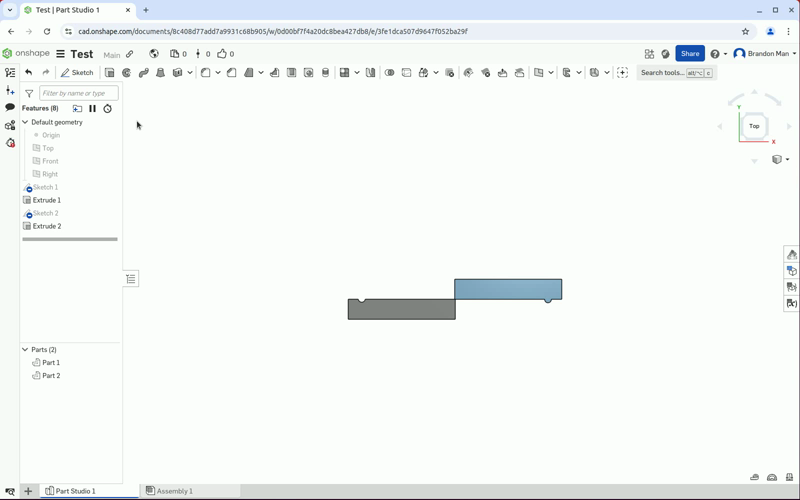
mouse_move(73, 189)
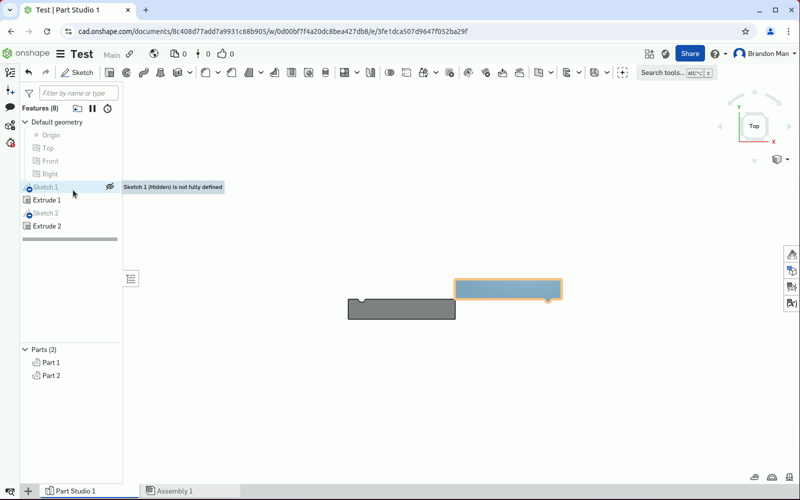
click(73, 189)
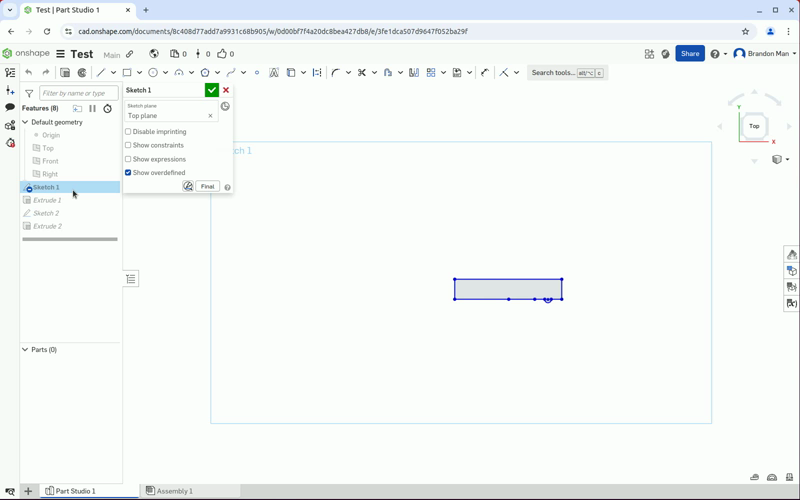
mouse_move(229, 92)
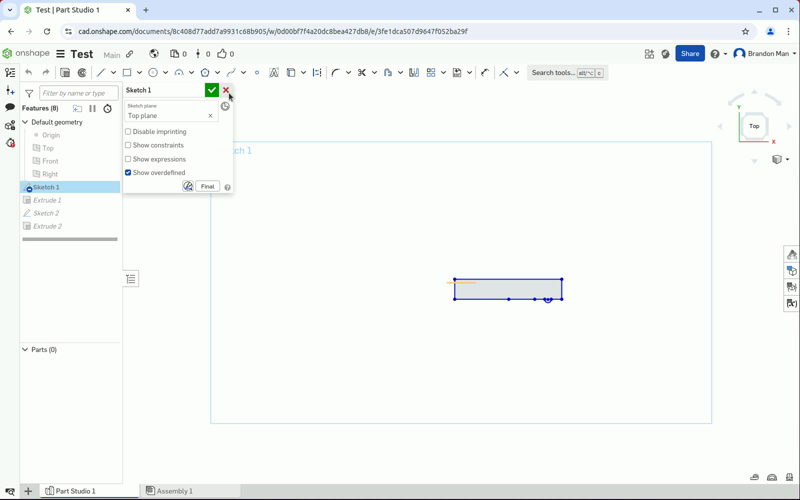
click(229, 92)
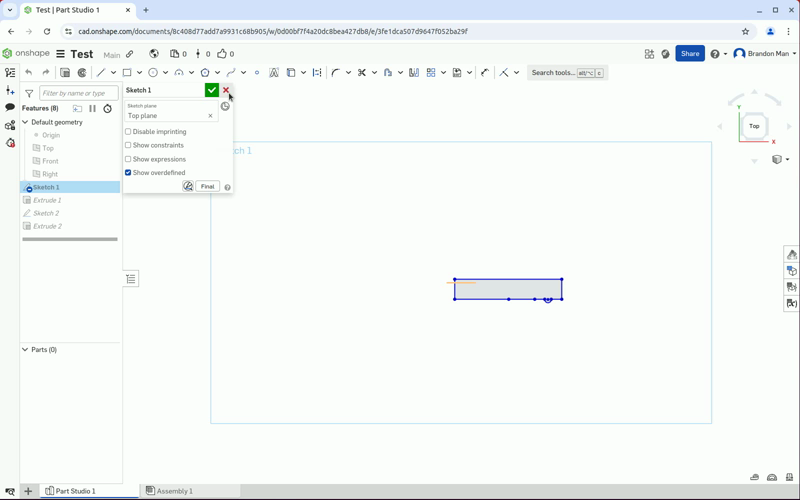
key(shift+s)
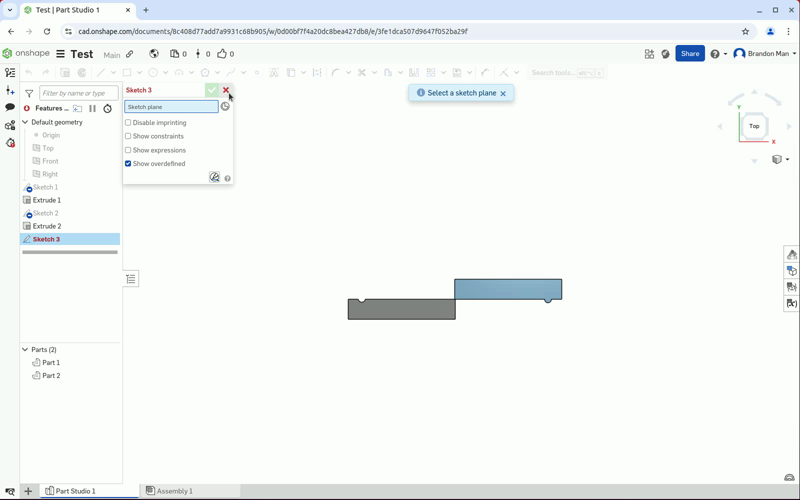
mouse_move(73, 150)
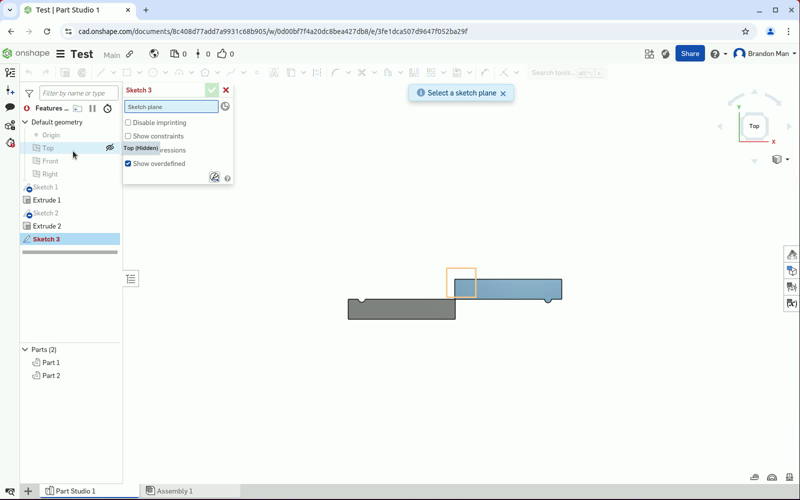
click(73, 150)
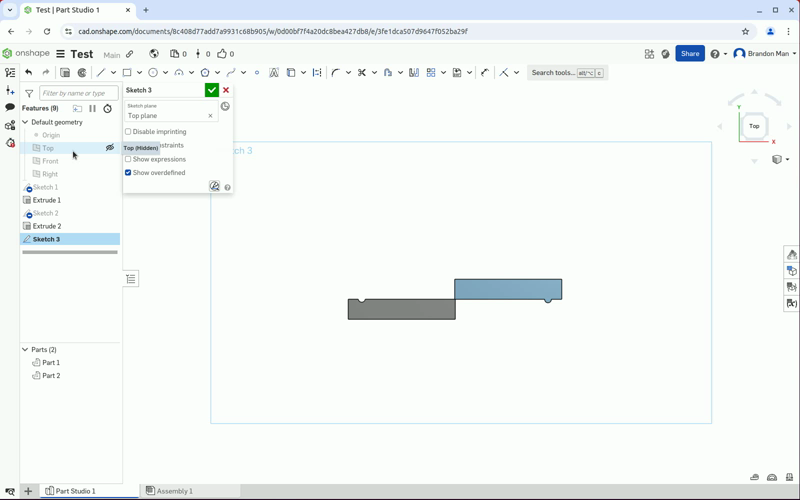
mouse_move(73, 352)
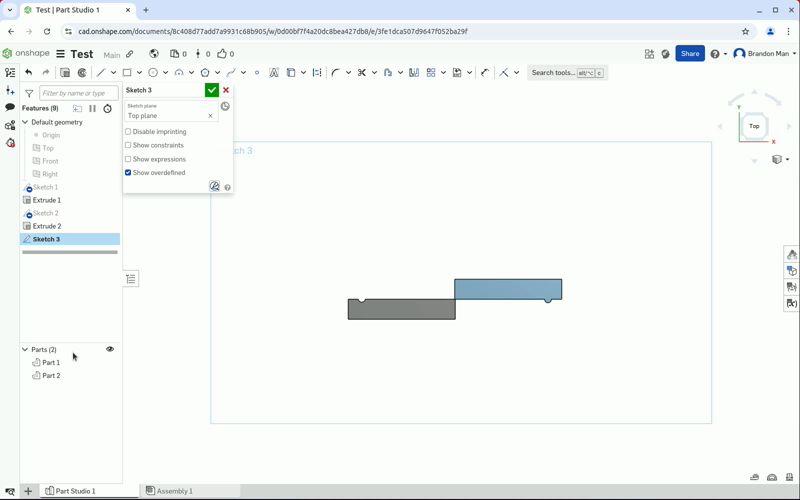
key(y)
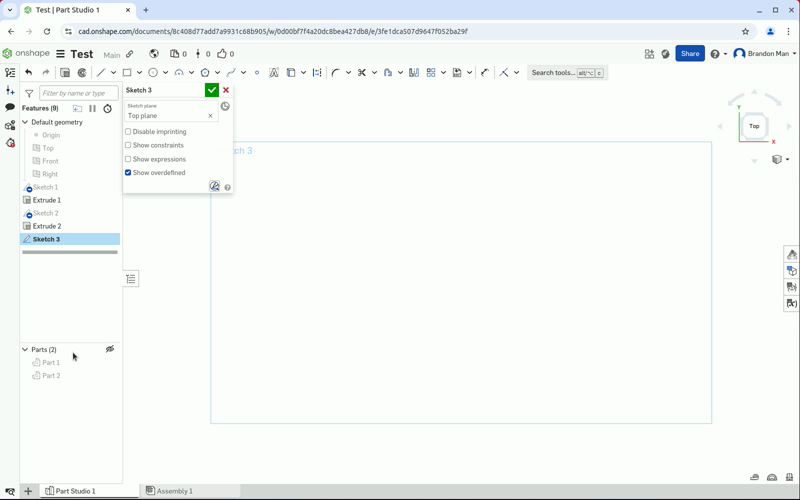
key(l)
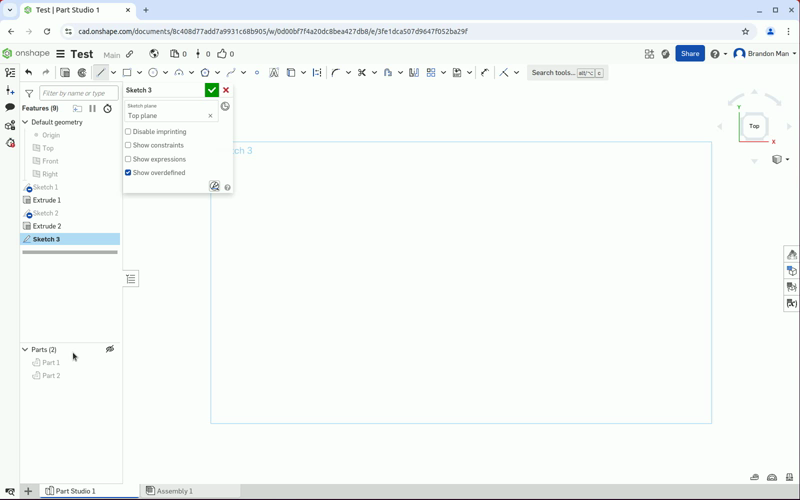
key_down(shift)
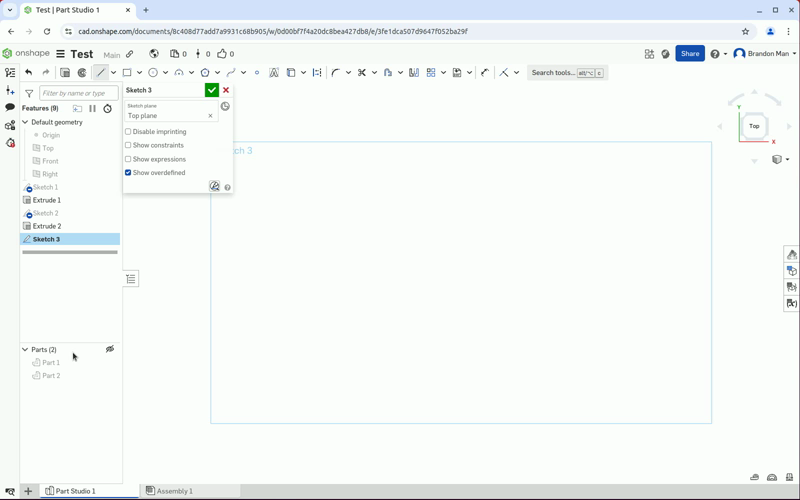
mouse_move(454, 319)
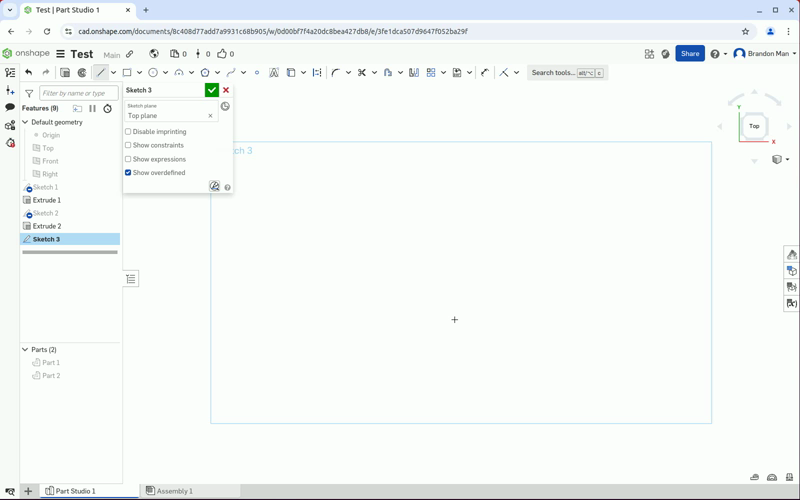
click(454, 319)
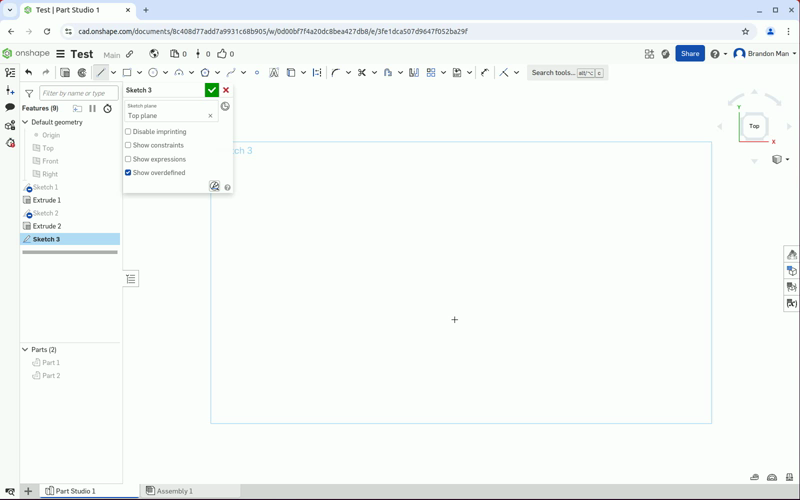
key_up(shift)
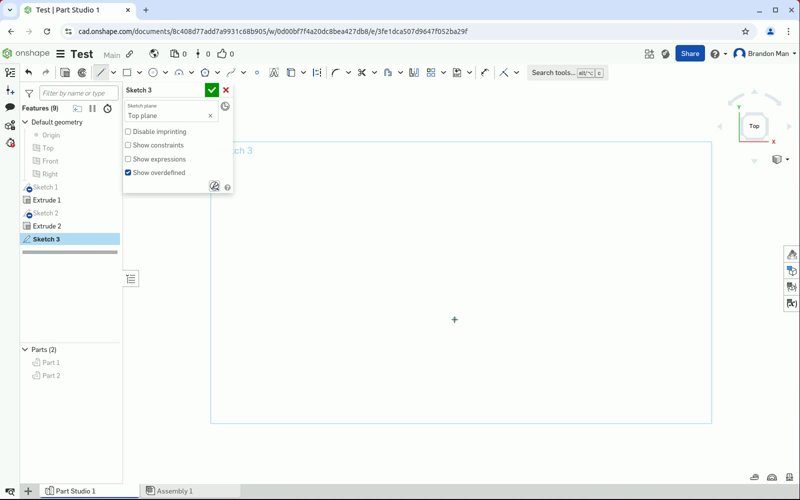
key_down(shift)
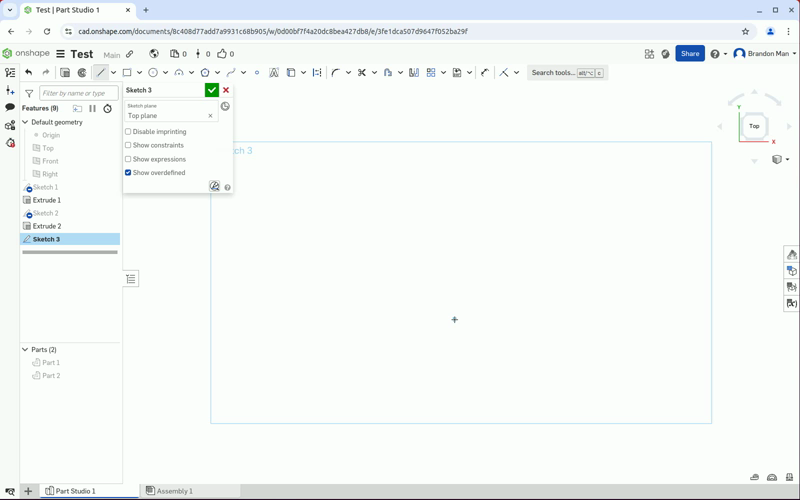
mouse_move(561, 319)
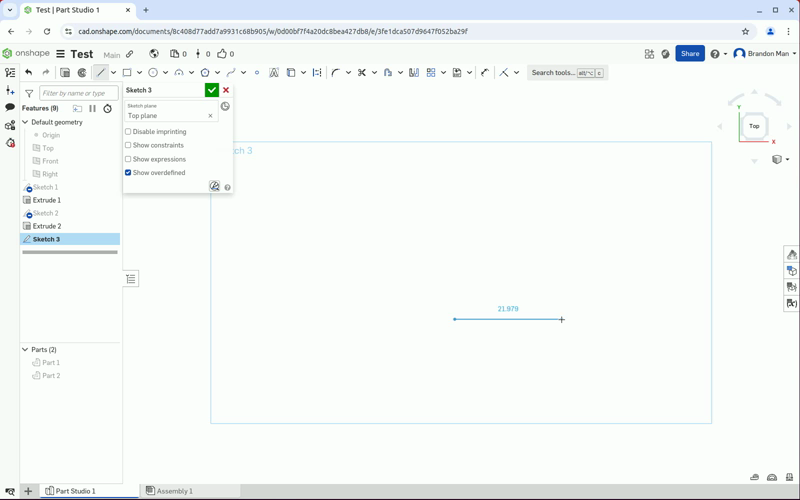
click(561, 319)
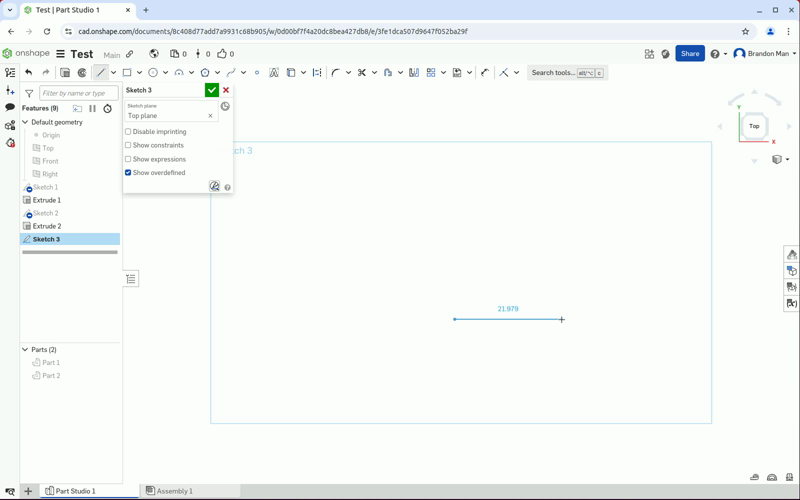
key_up(shift)
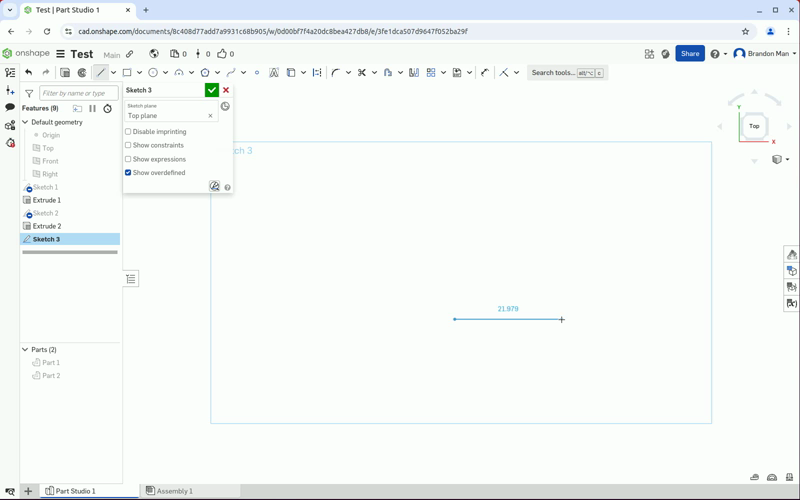
key_down(shift)
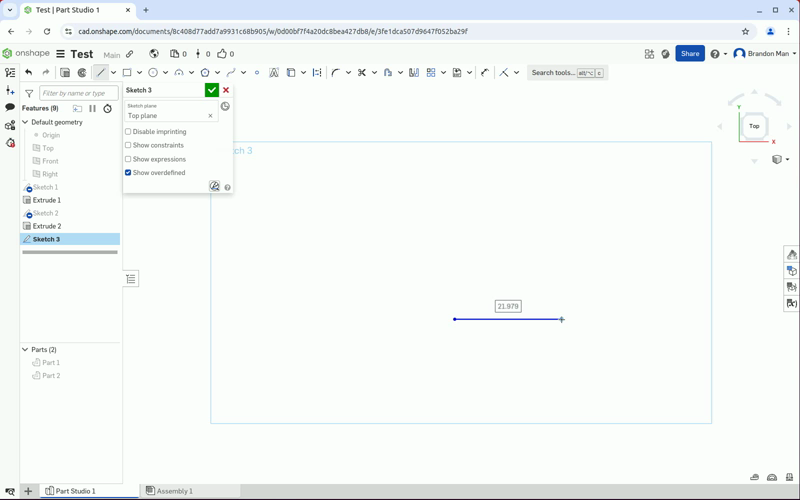
mouse_move(589, 319)
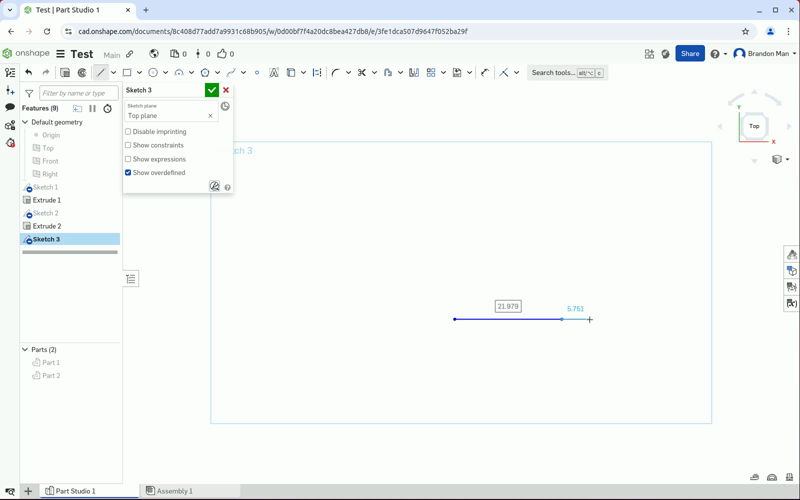
mouse_move(561, 299)
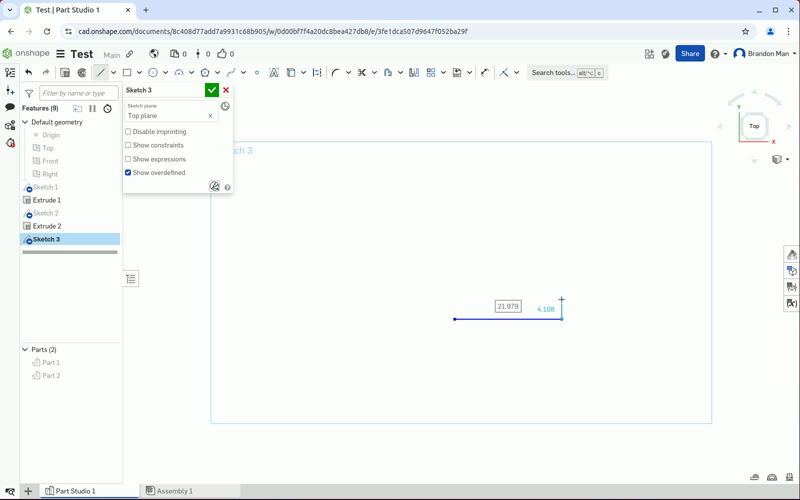
click(561, 299)
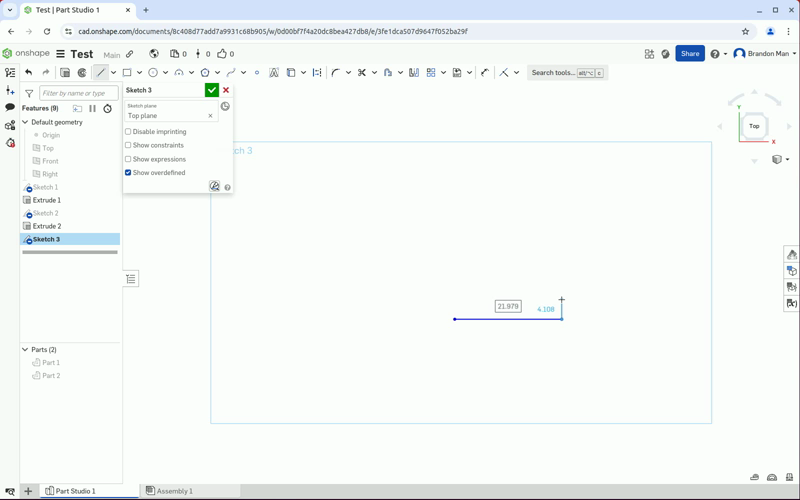
key_up(shift)
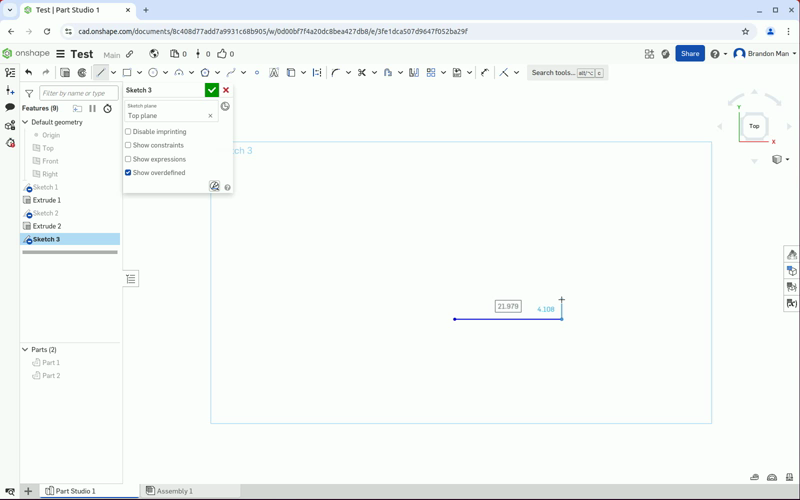
key_down(shift)
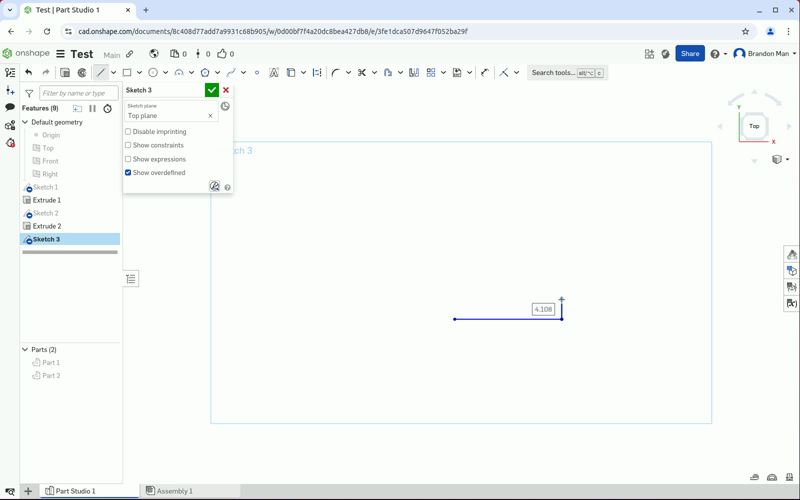
mouse_move(589, 299)
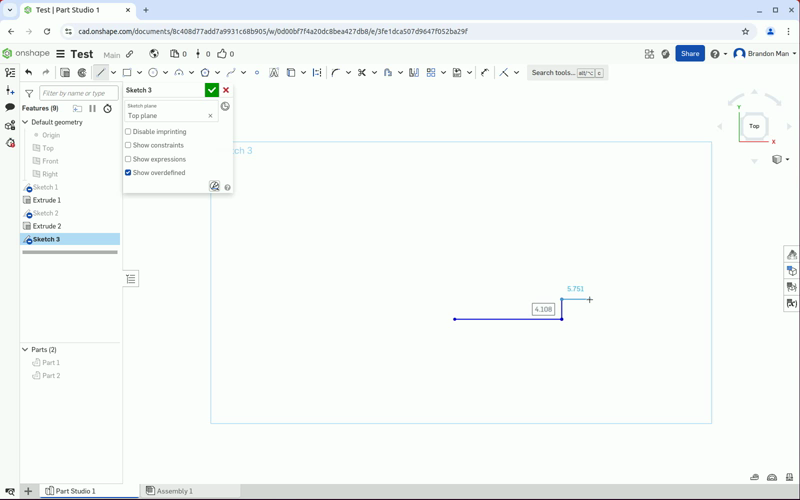
mouse_move(551, 299)
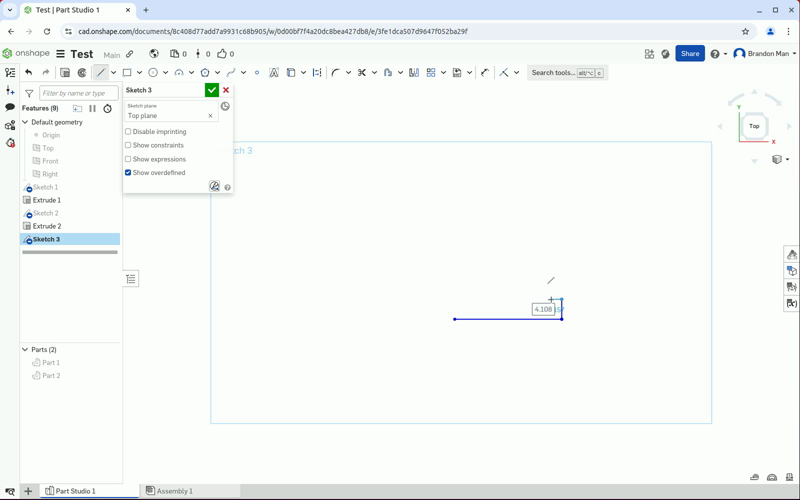
click(551, 299)
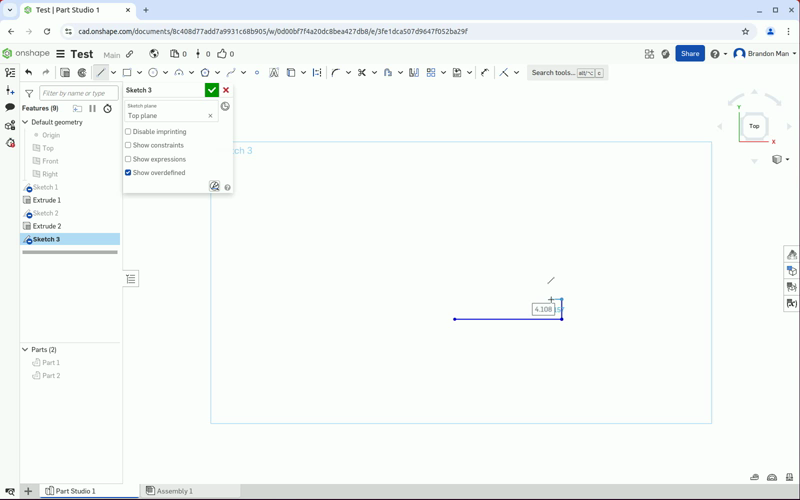
key_up(shift)
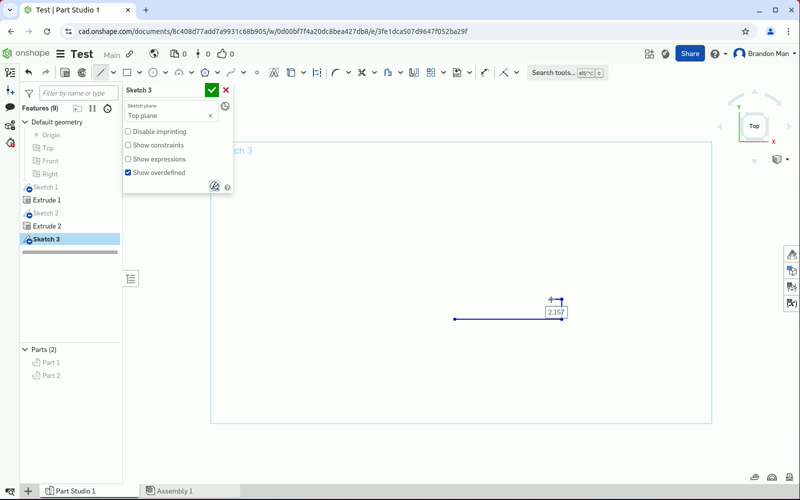
key(esc)
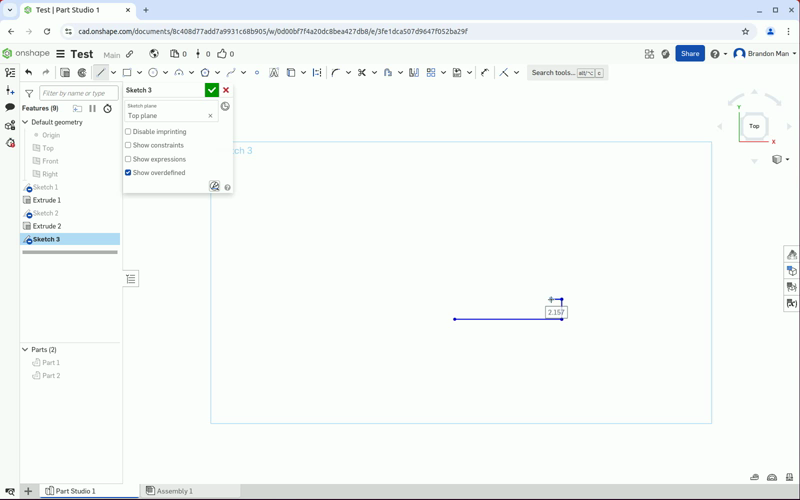
key(a)
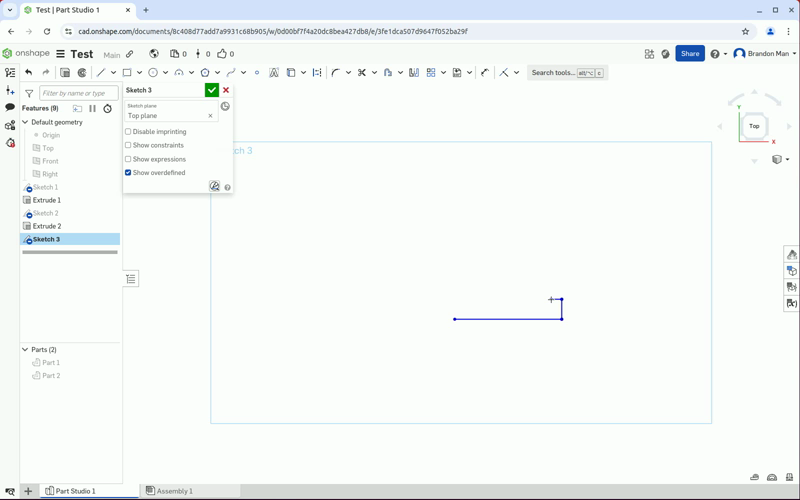
mouse_move(551, 299)
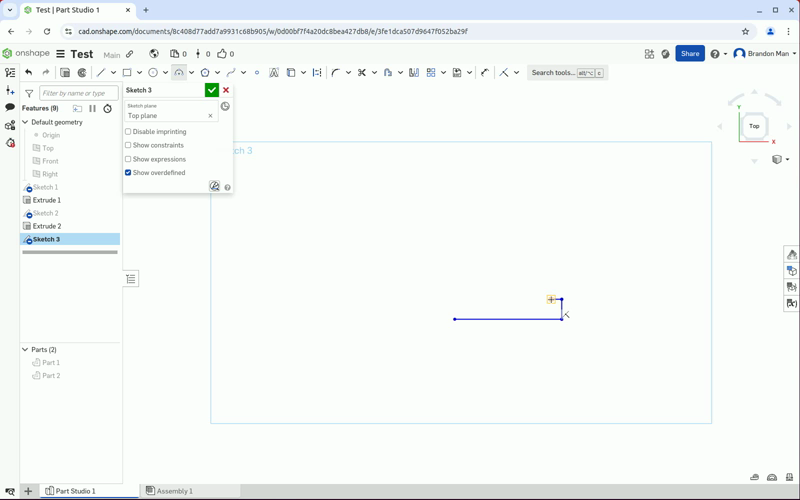
click(551, 299)
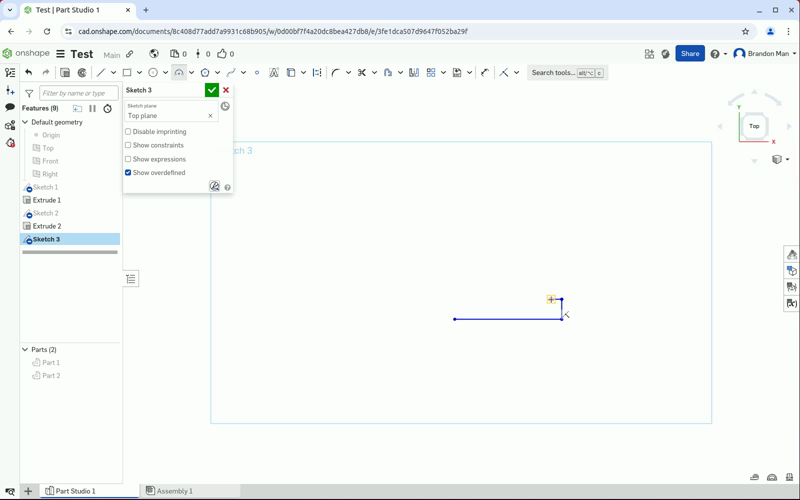
key_down(shift)
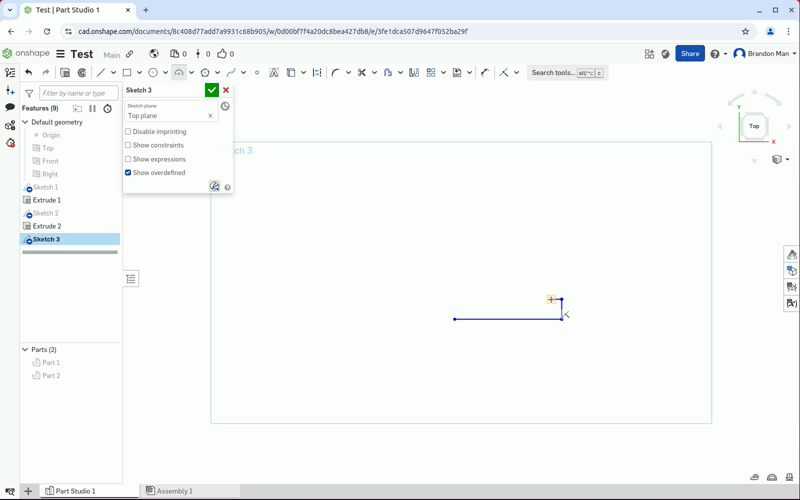
mouse_move(544, 299)
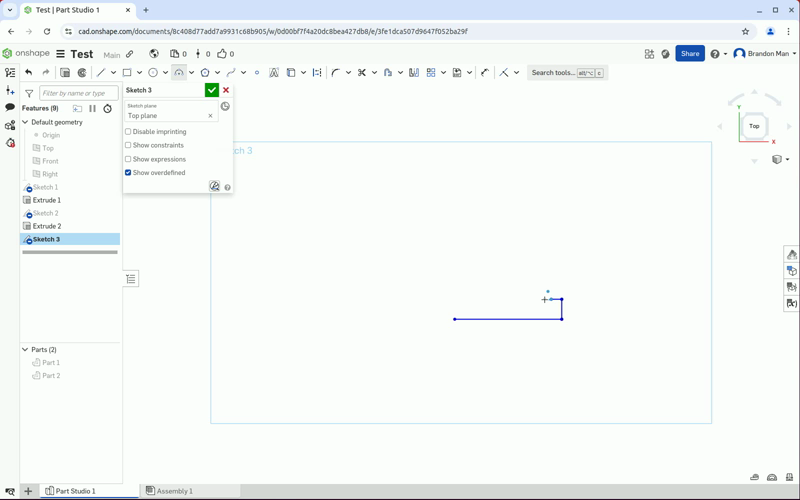
scroll(6)
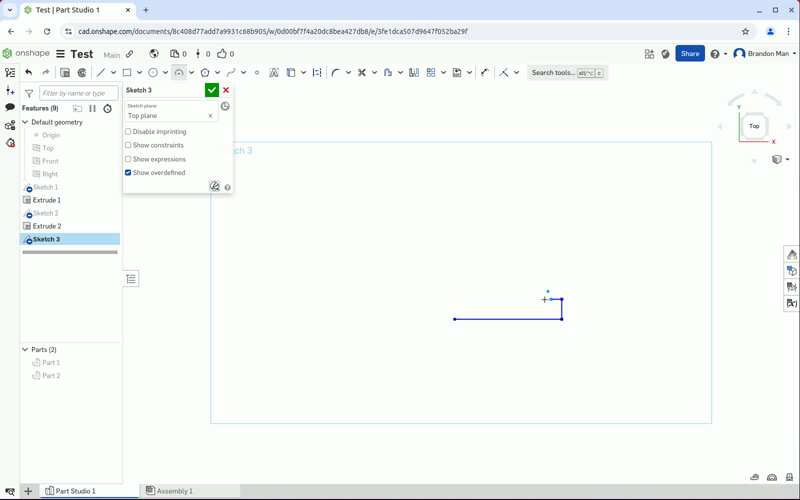
scroll(6)
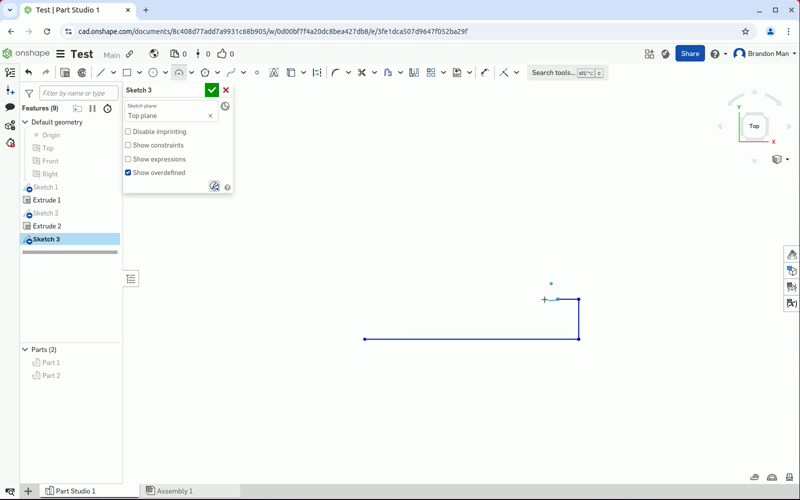
scroll(6)
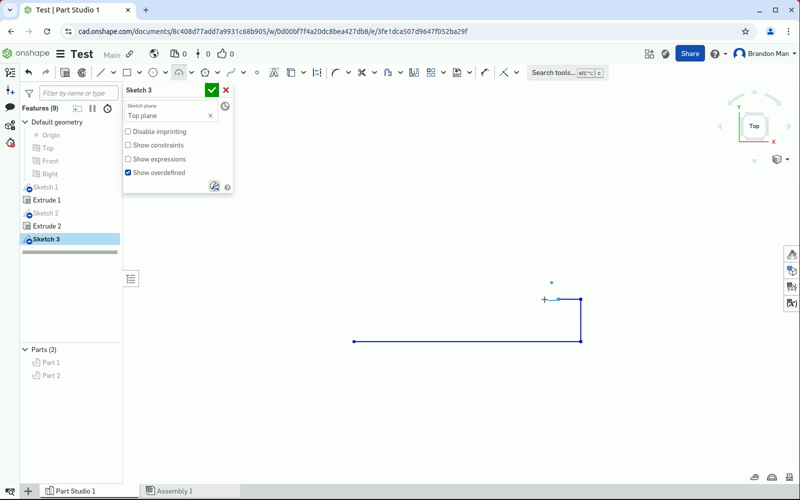
scroll(6)
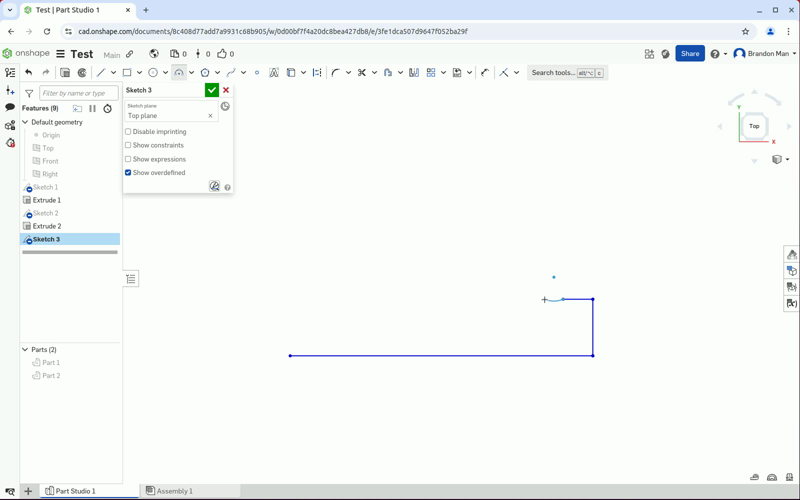
scroll(6)
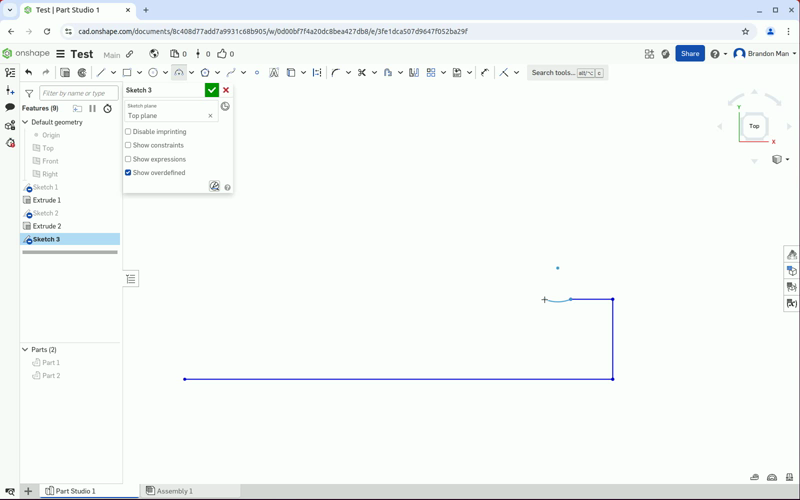
scroll(6)
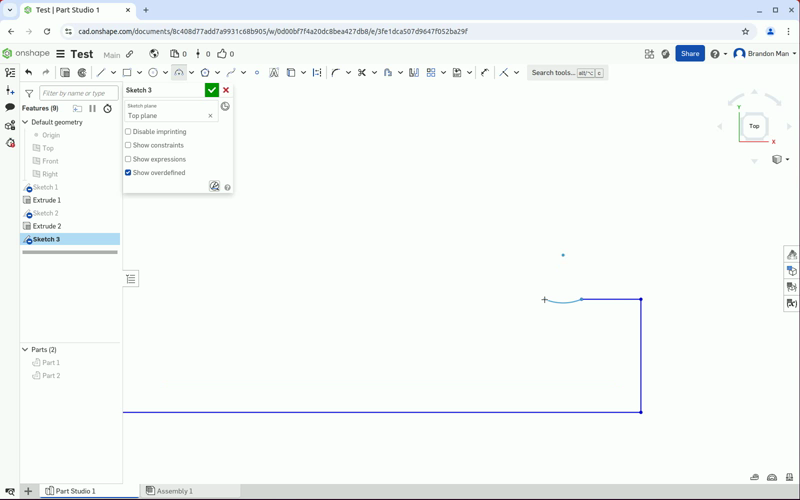
scroll(6)
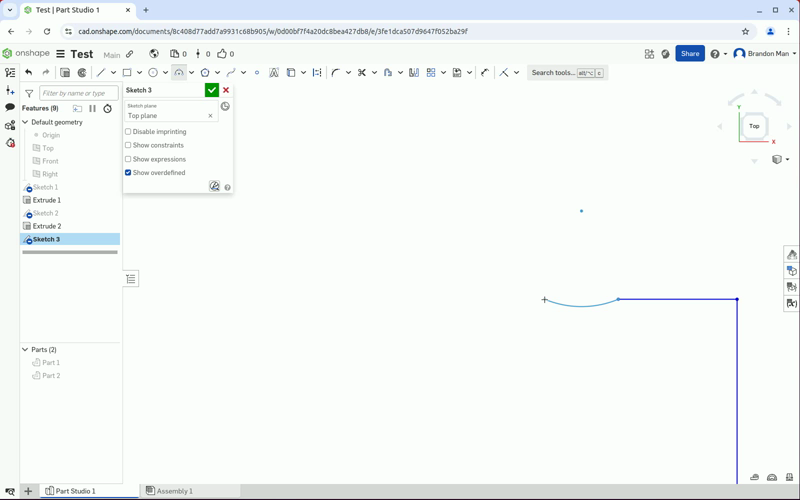
click(544, 299)
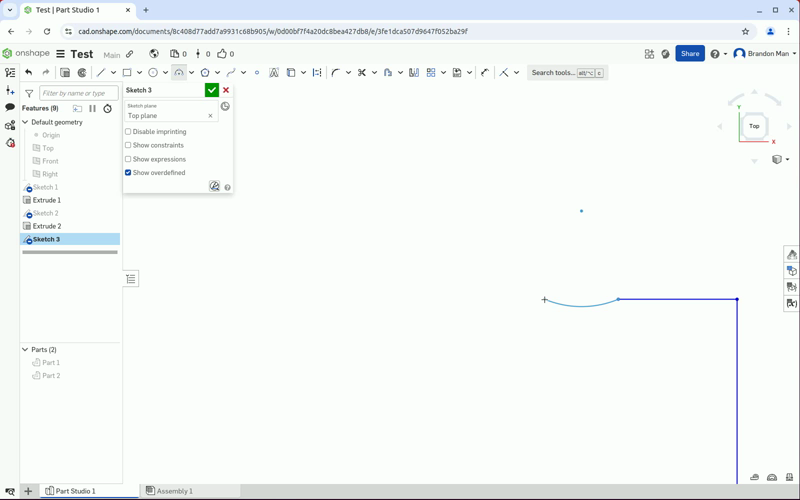
scroll(-6)
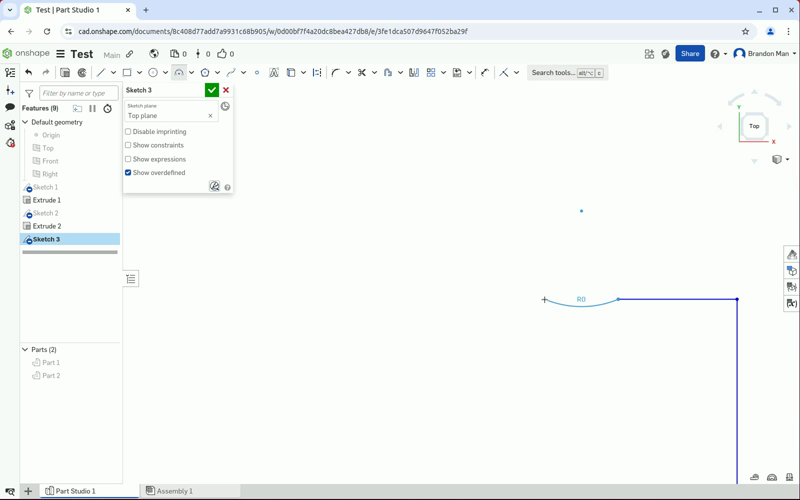
scroll(-6)
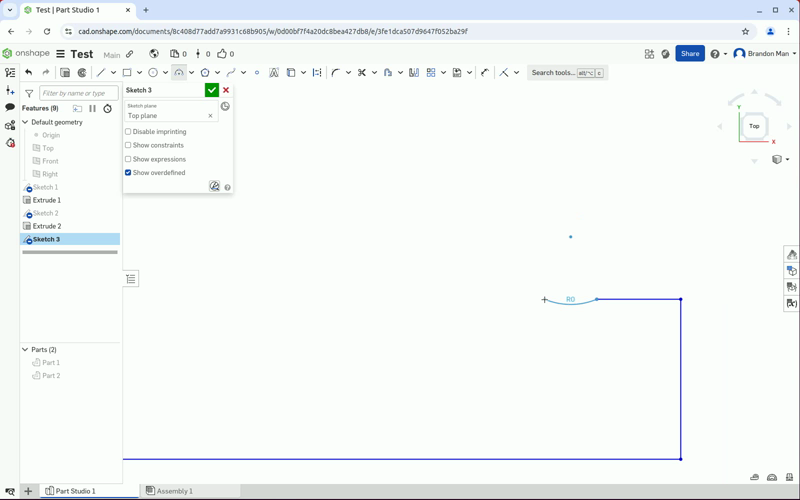
scroll(-6)
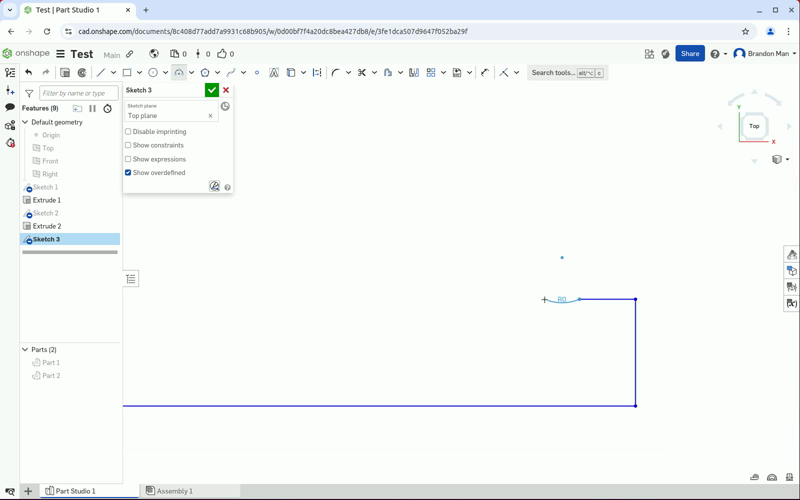
scroll(-6)
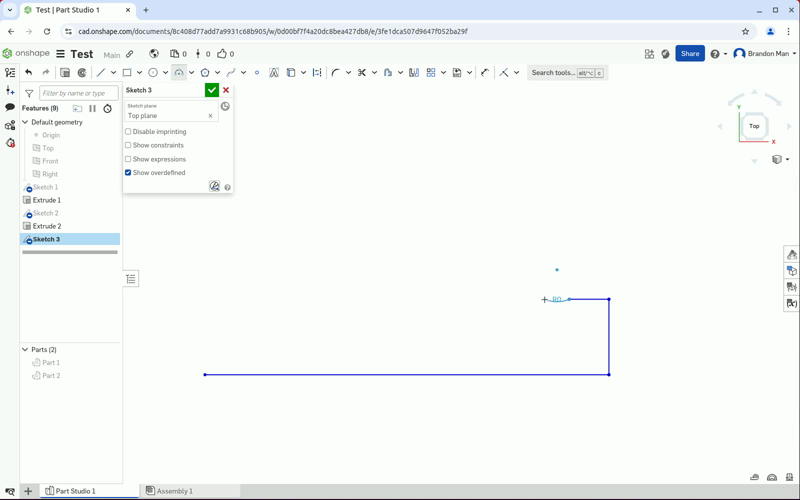
scroll(-6)
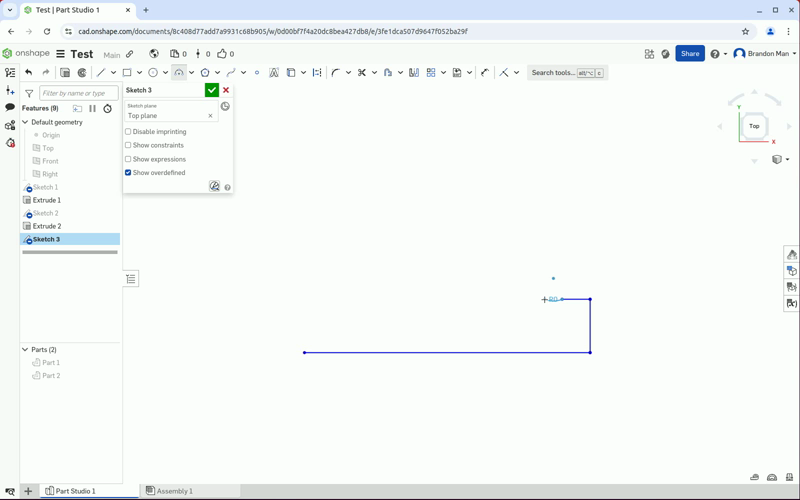
scroll(-6)
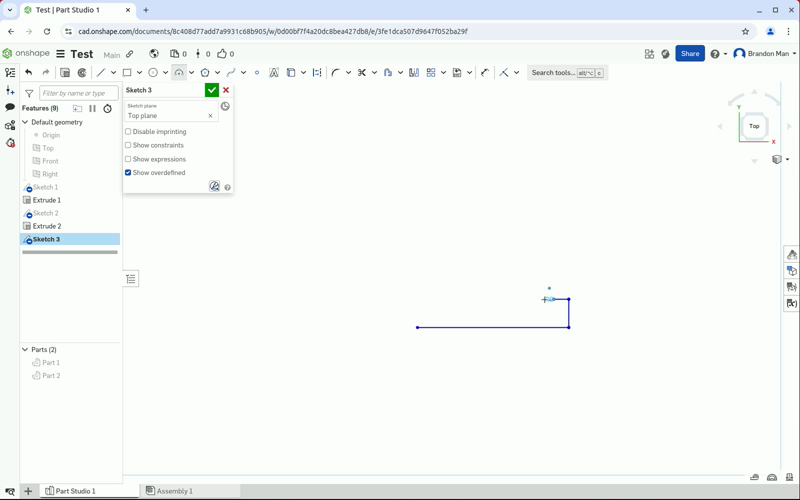
scroll(-6)
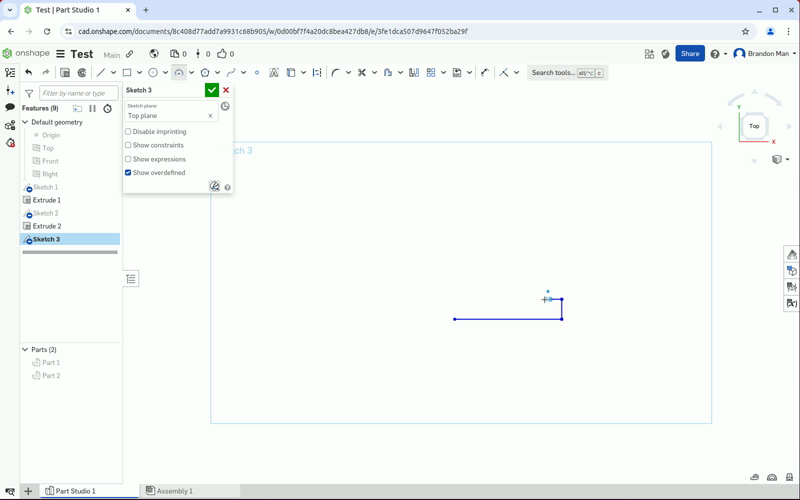
mouse_move(548, 302)
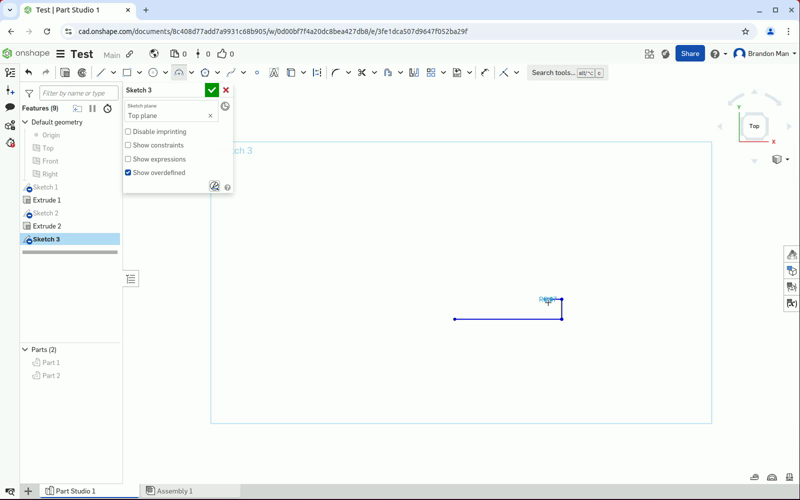
scroll(6)
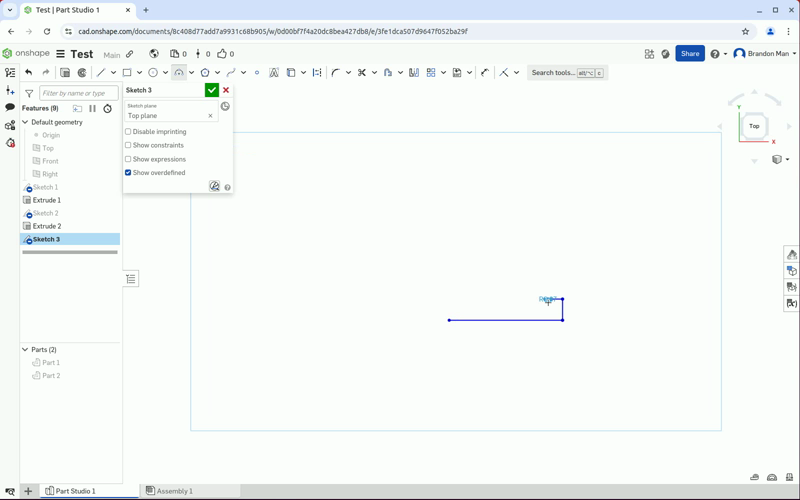
scroll(6)
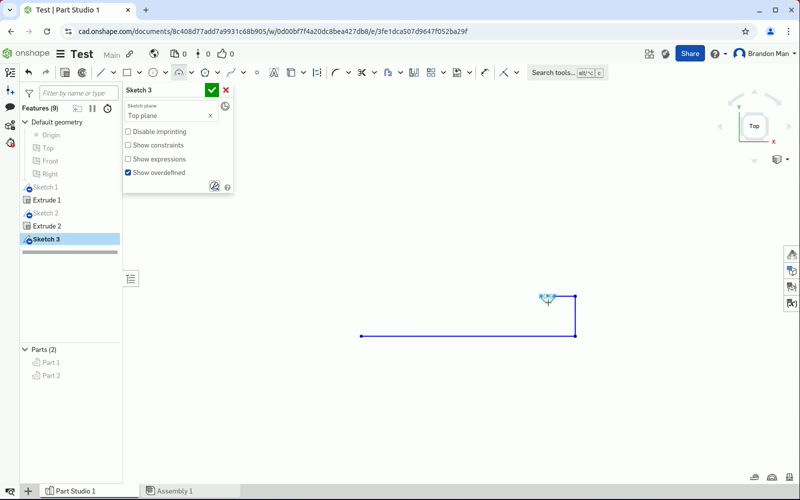
scroll(6)
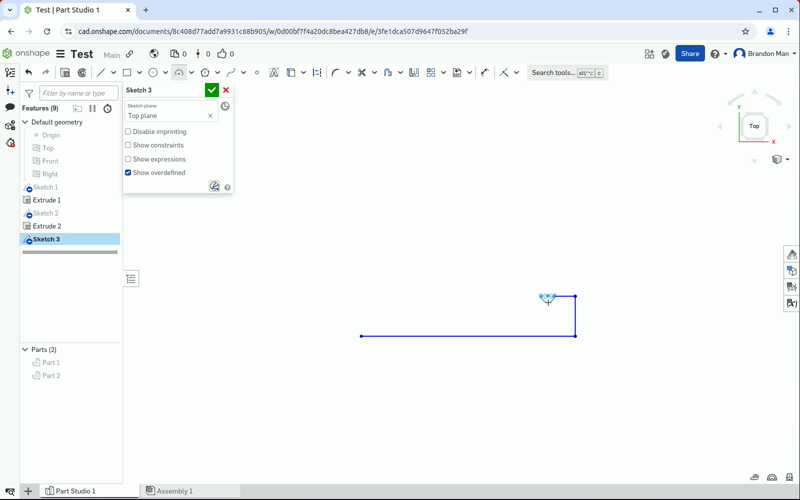
scroll(6)
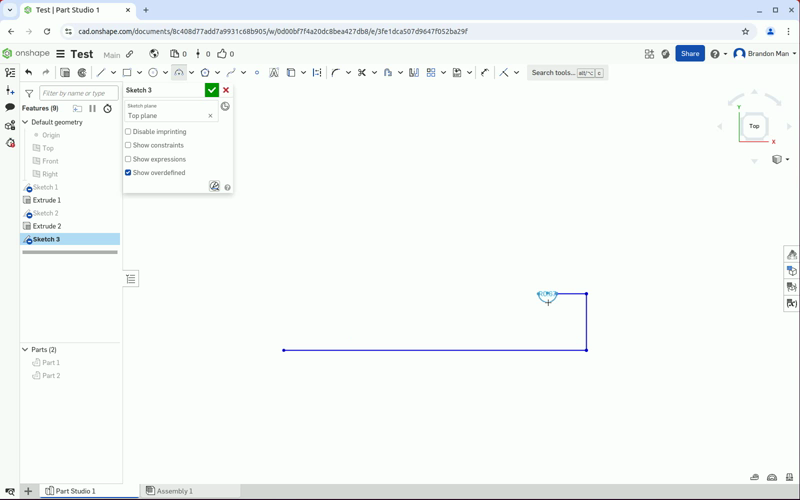
scroll(6)
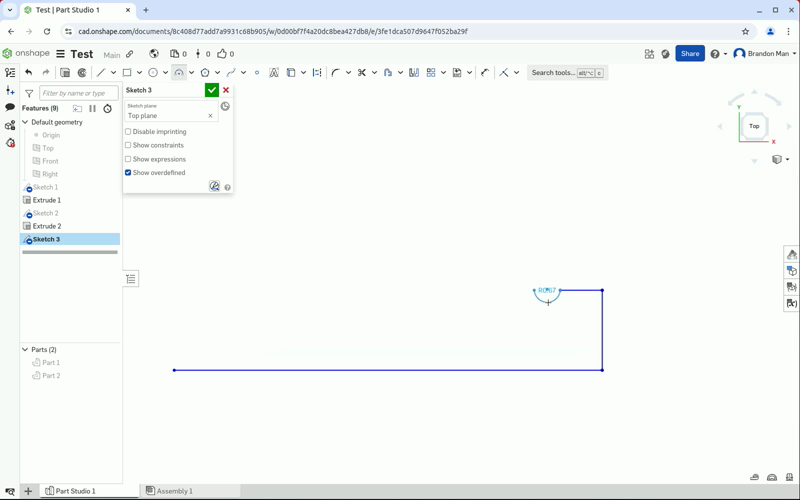
scroll(6)
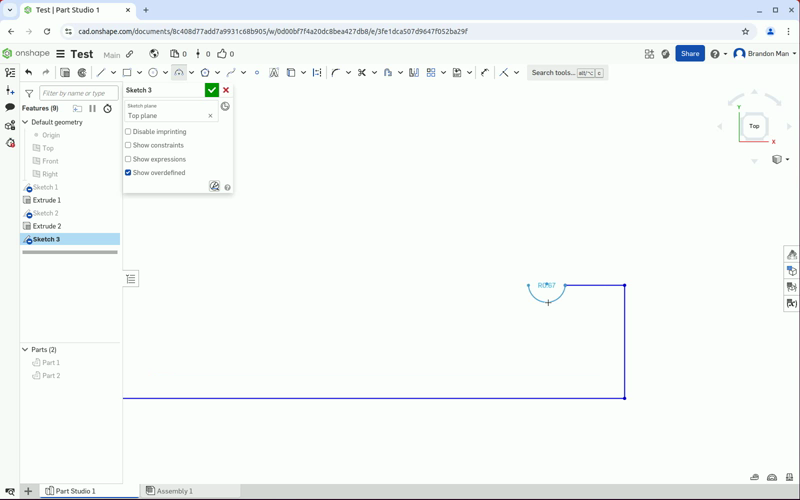
scroll(6)
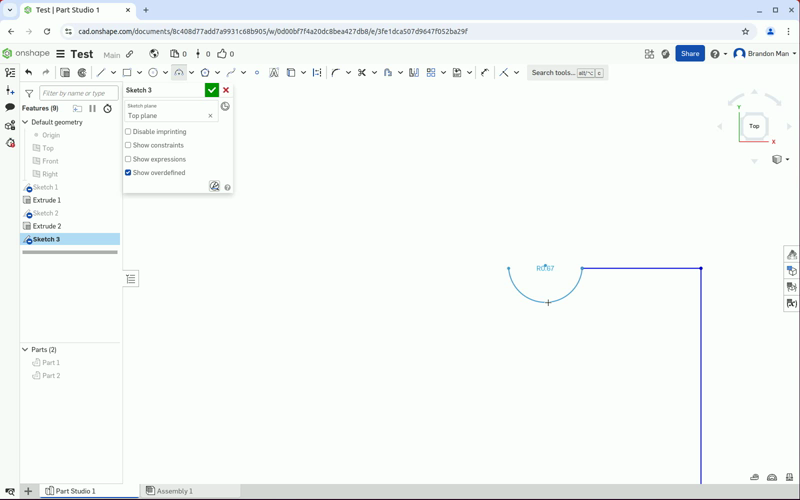
click(548, 302)
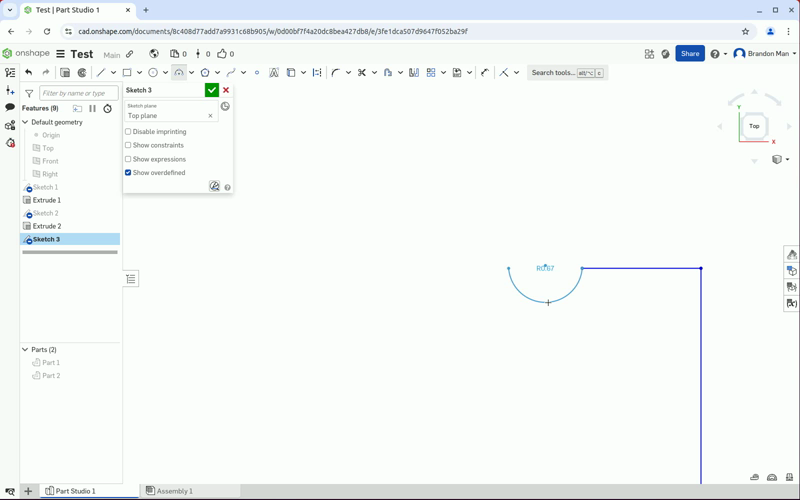
scroll(-6)
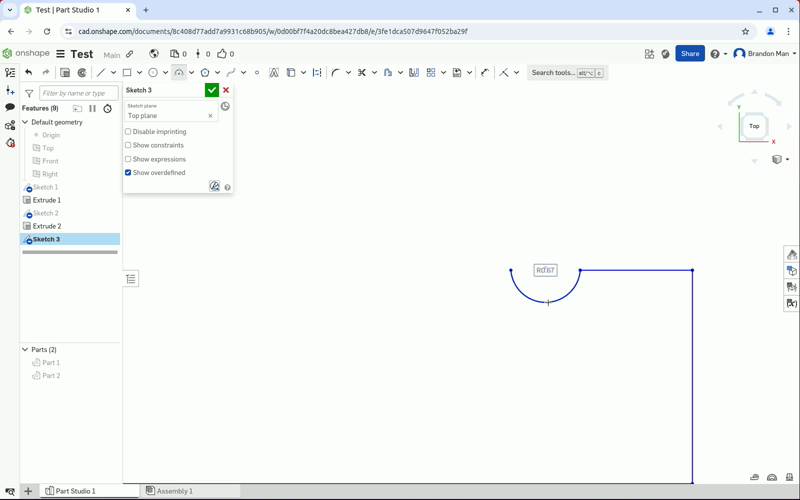
scroll(-6)
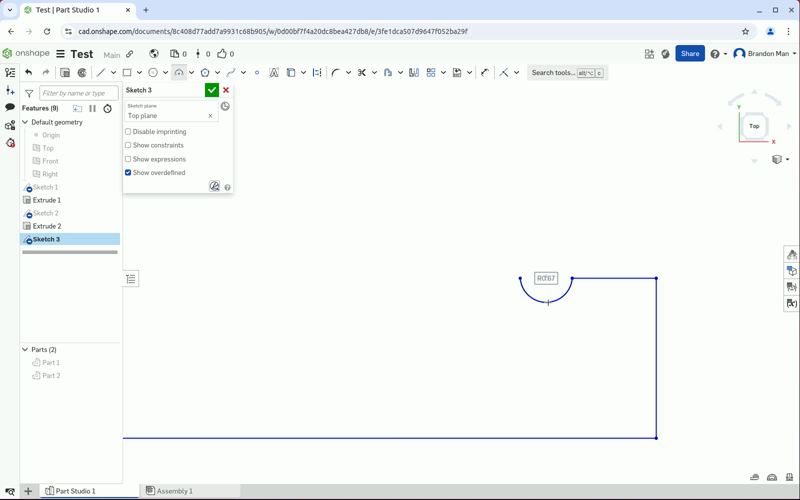
scroll(-6)
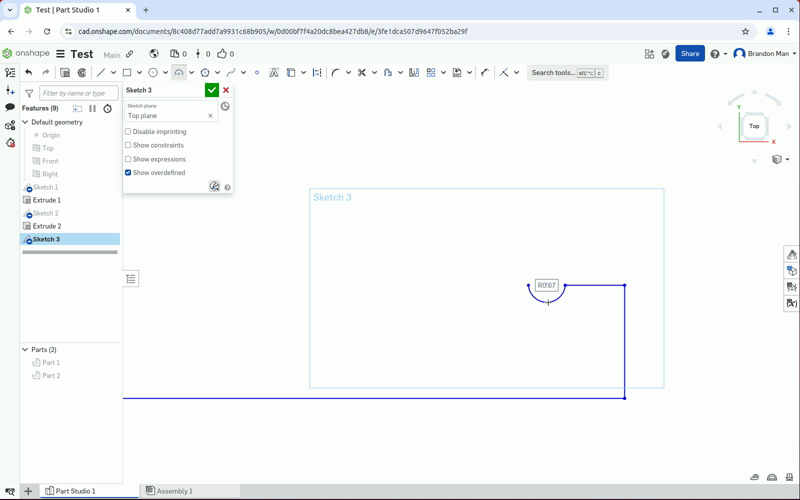
scroll(-6)
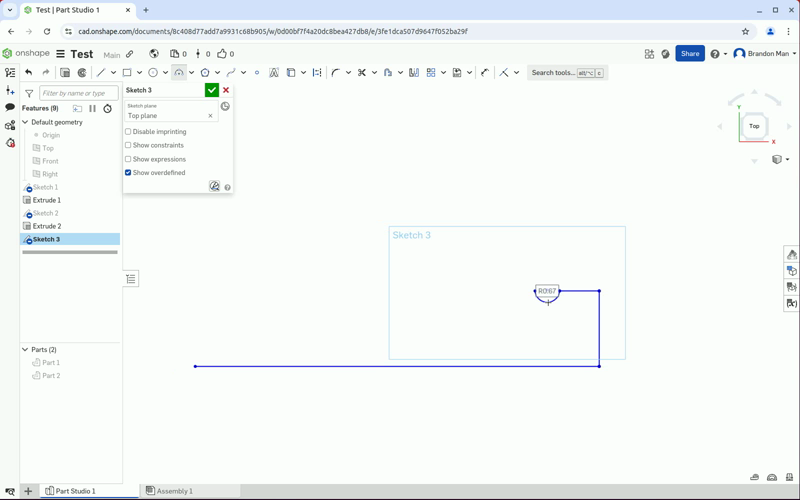
scroll(-6)
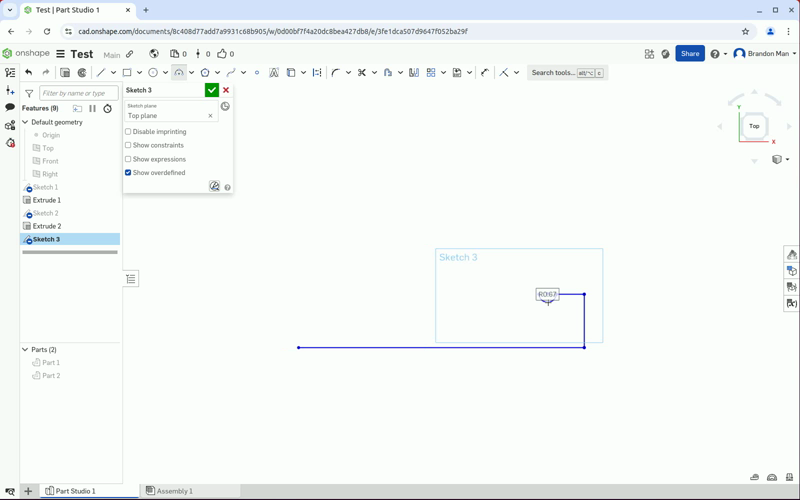
scroll(-6)
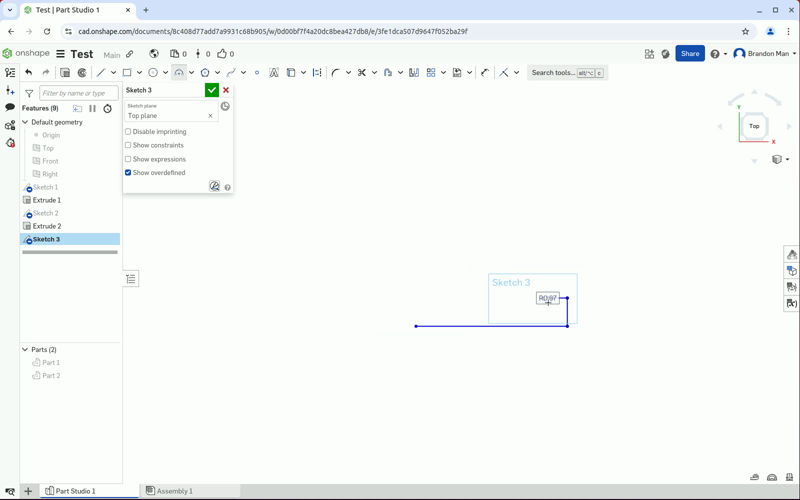
scroll(-6)
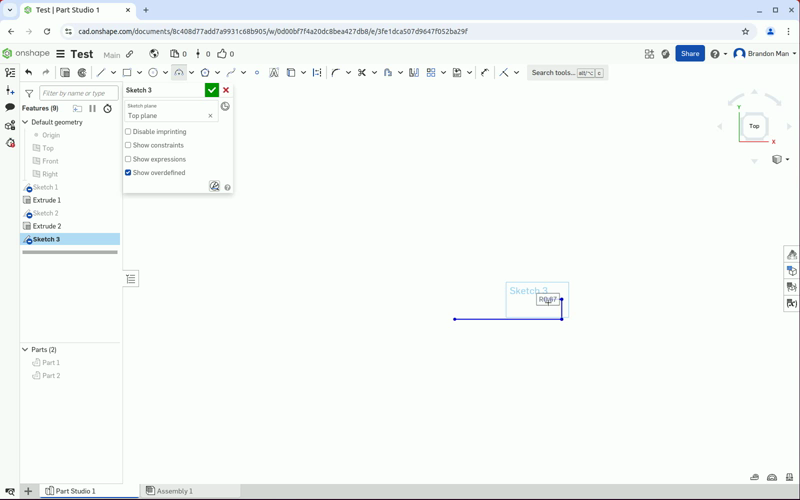
key_up(shift)
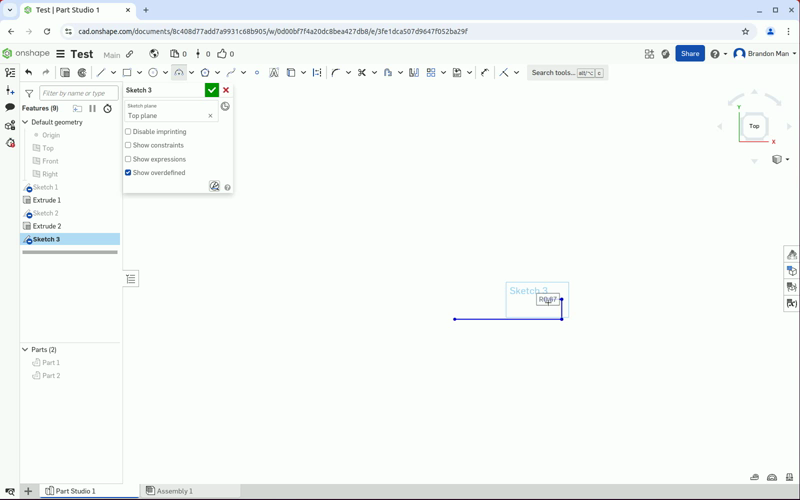
key(esc)
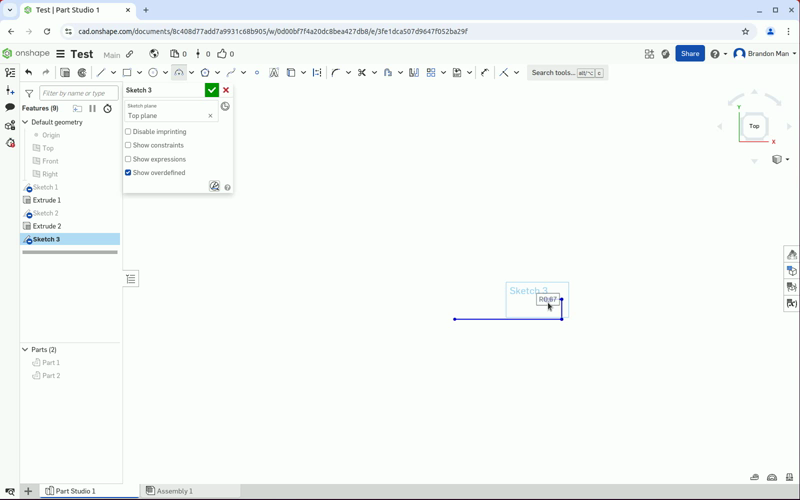
key(l)
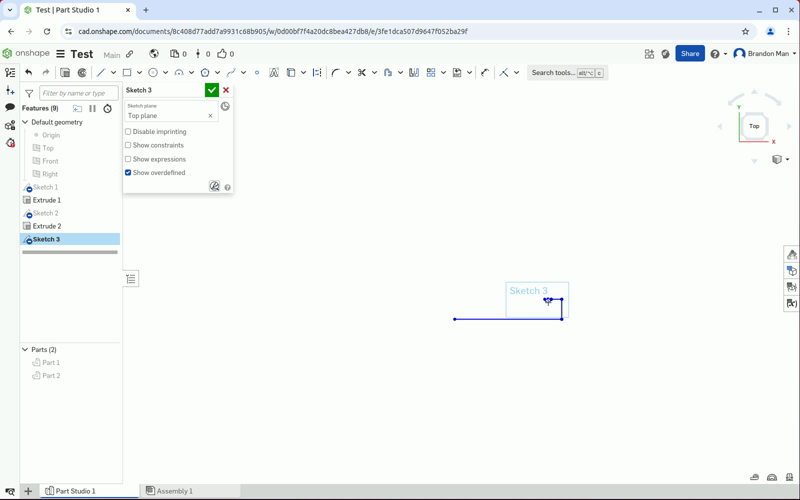
mouse_move(544, 299)
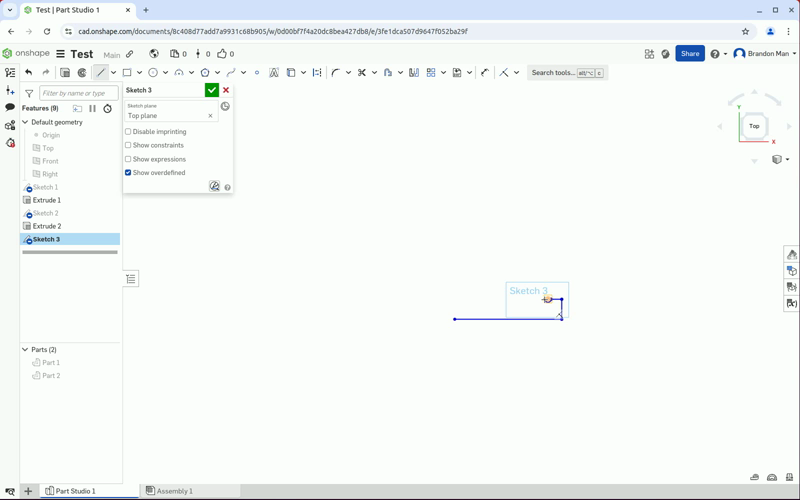
scroll(6)
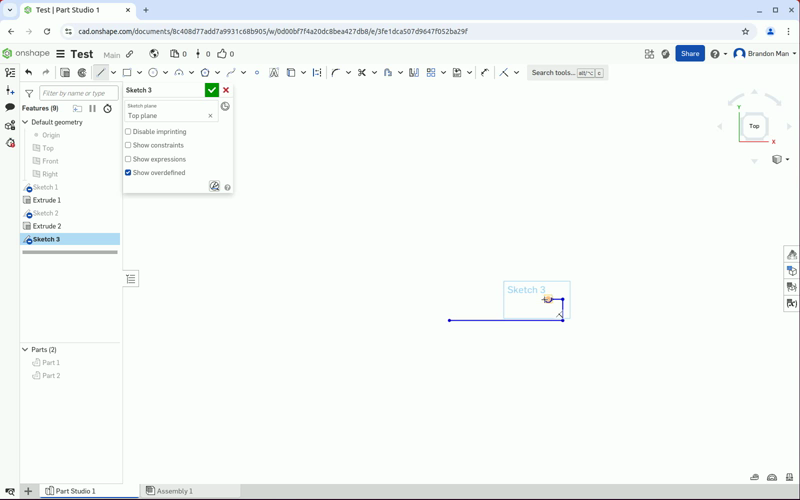
scroll(6)
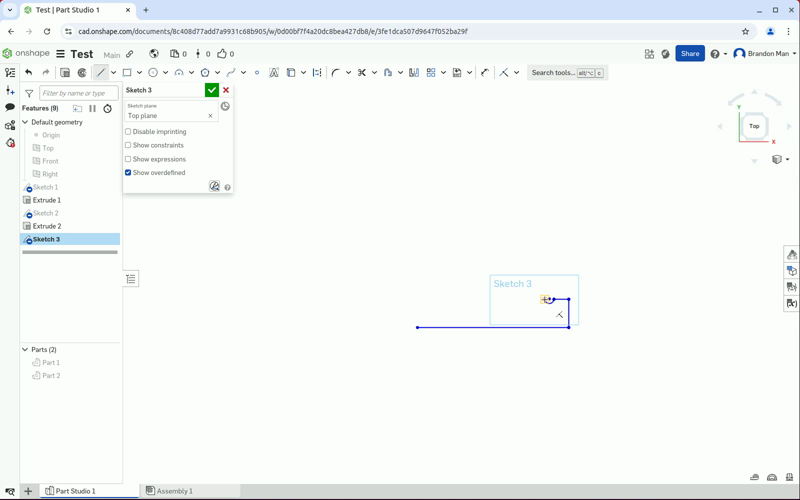
scroll(6)
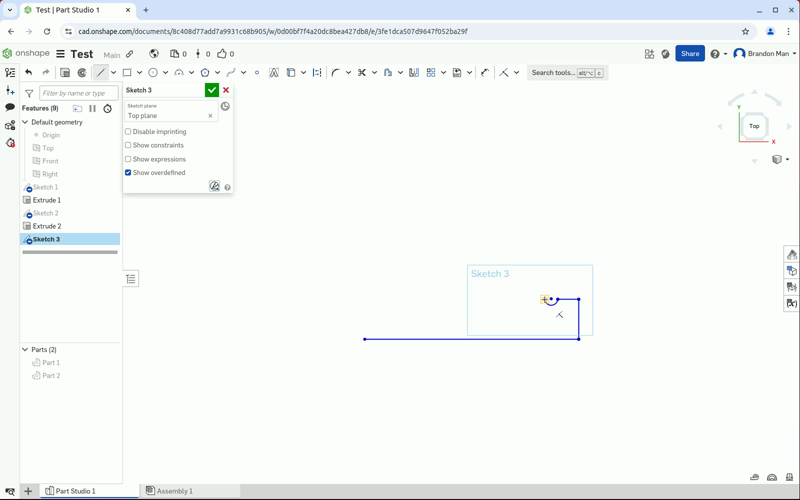
scroll(6)
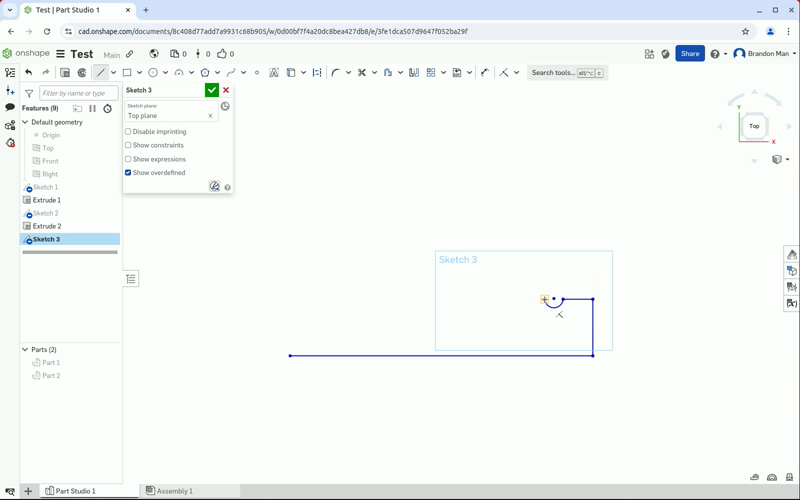
scroll(6)
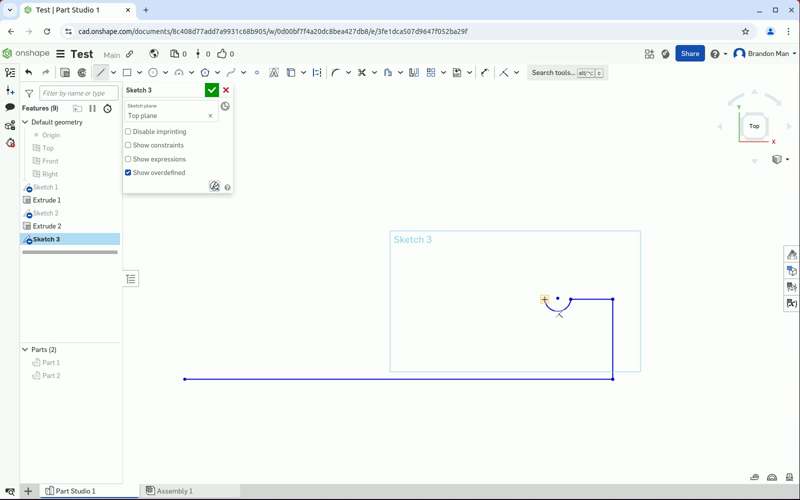
scroll(6)
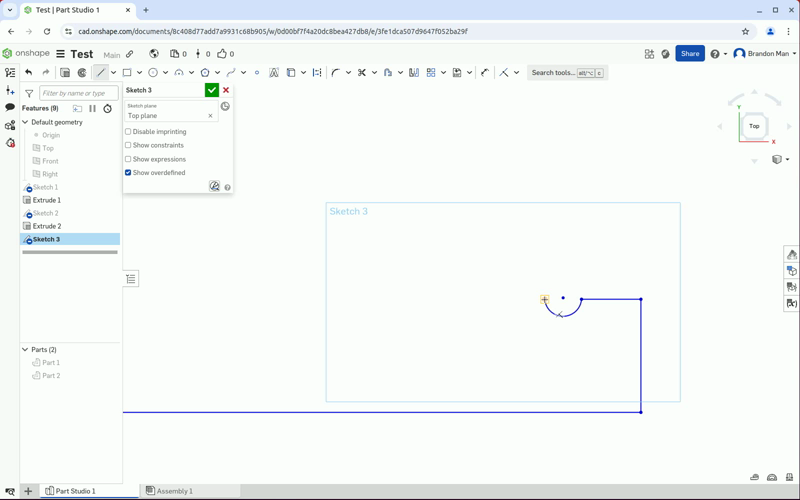
scroll(6)
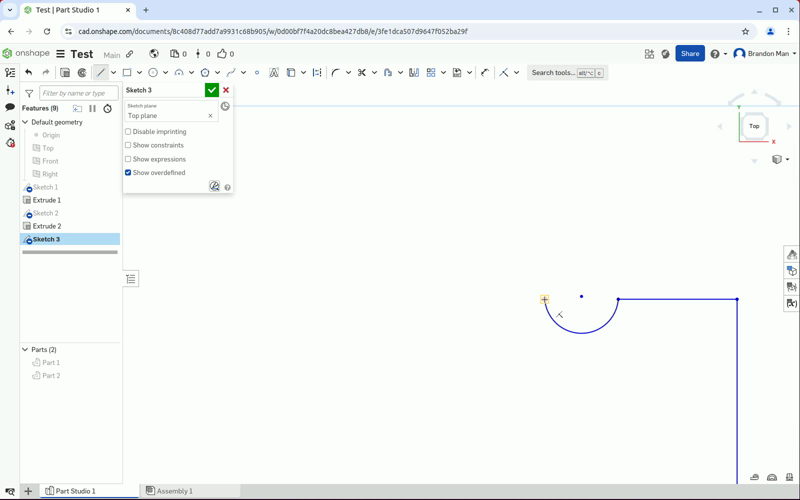
click(544, 299)
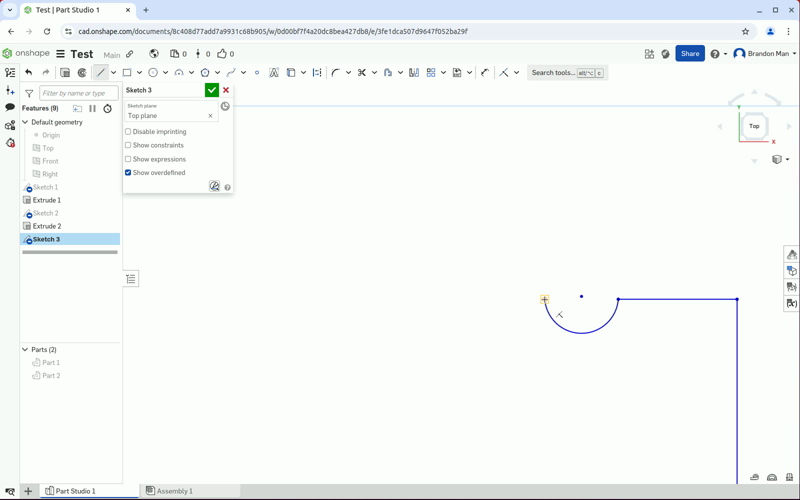
scroll(-6)
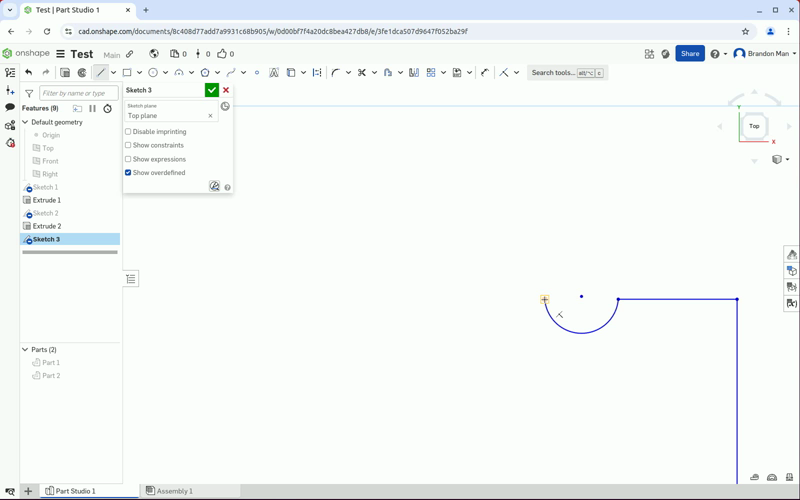
scroll(-6)
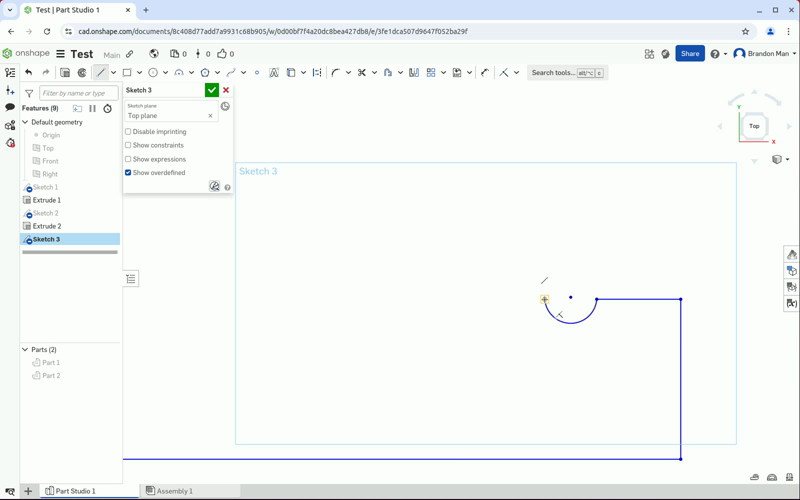
scroll(-6)
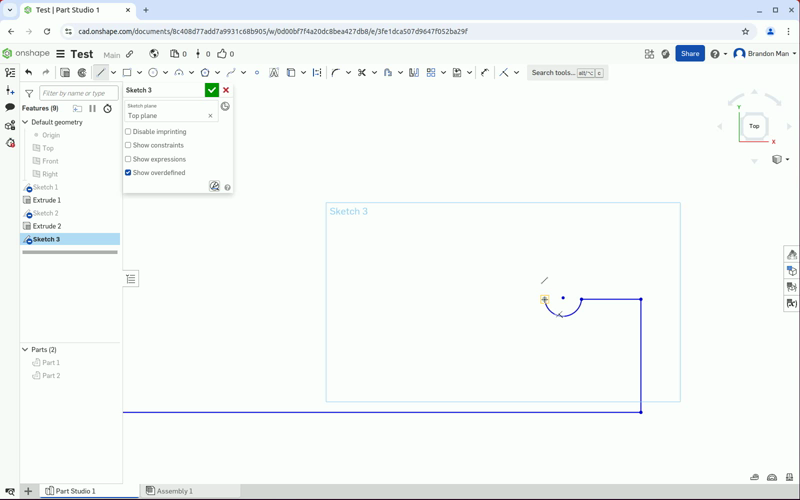
scroll(-6)
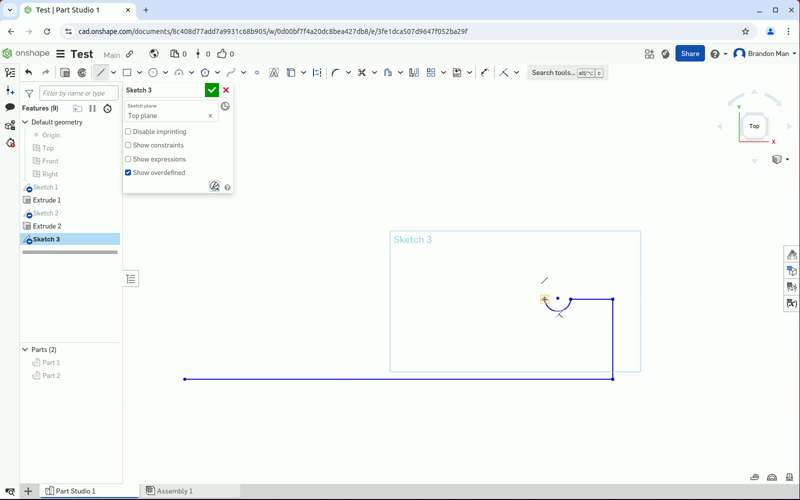
scroll(-6)
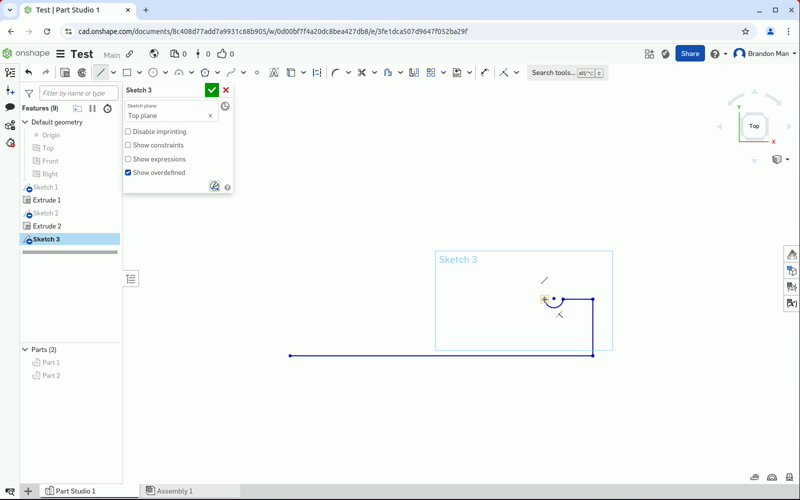
scroll(-6)
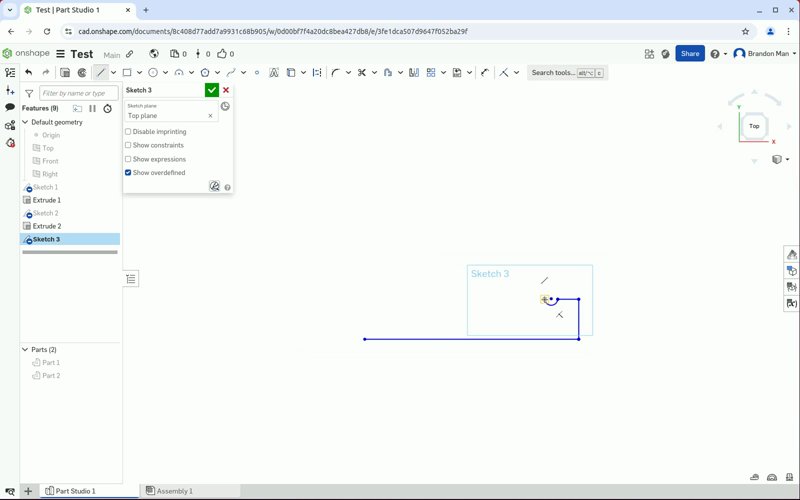
scroll(-6)
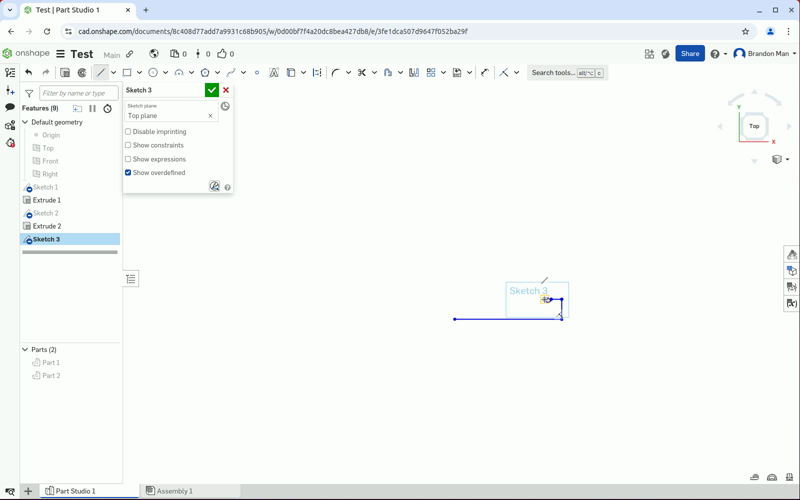
key_down(shift)
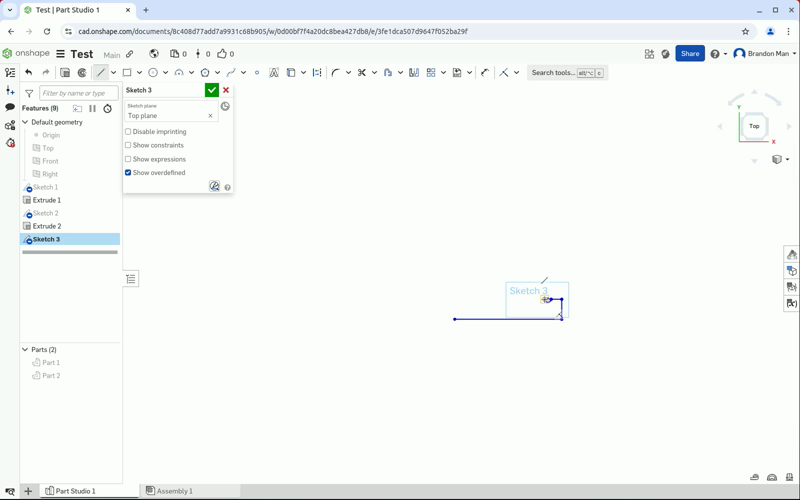
mouse_move(574, 299)
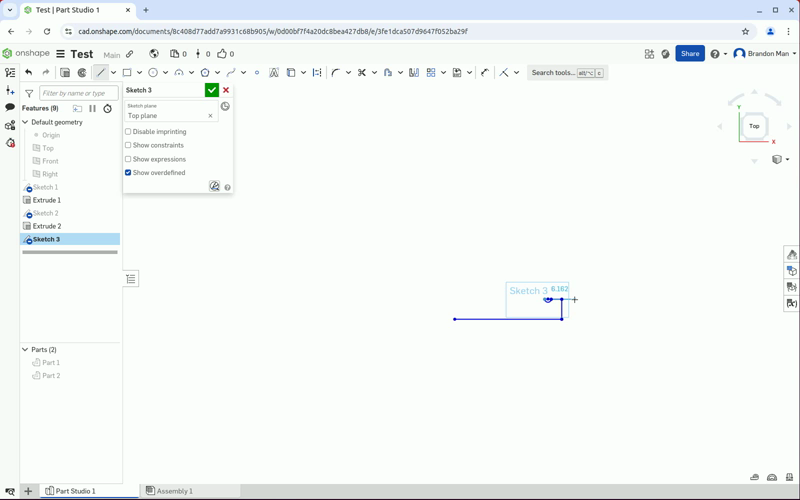
mouse_move(534, 299)
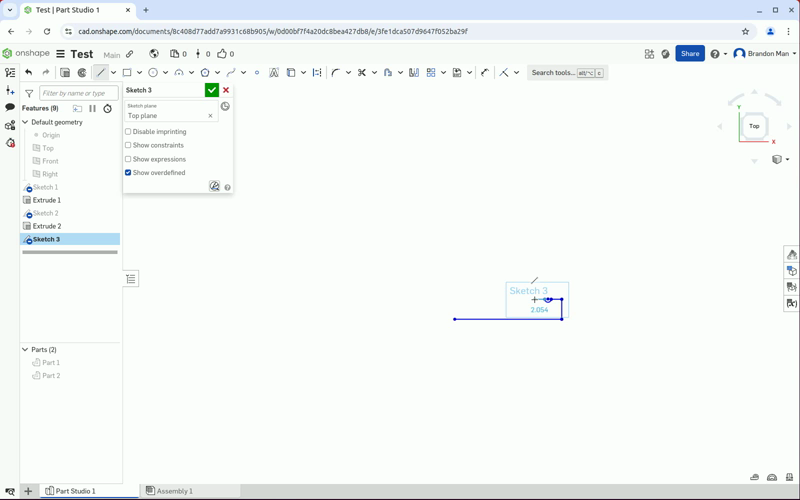
click(534, 299)
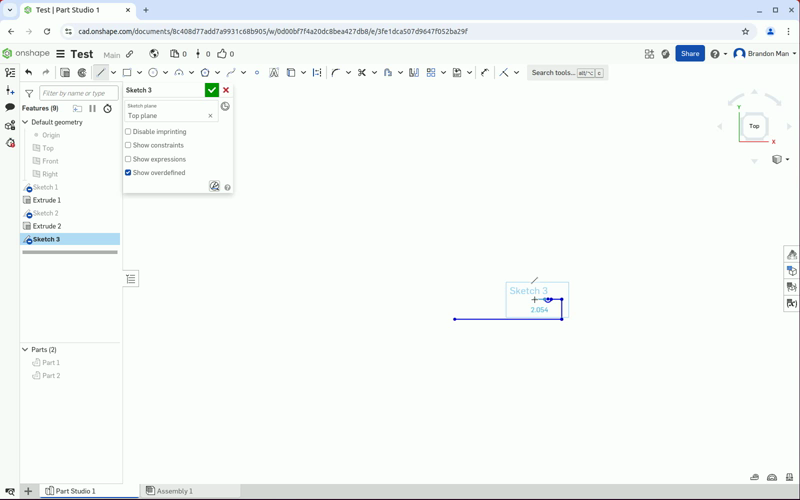
key_up(shift)
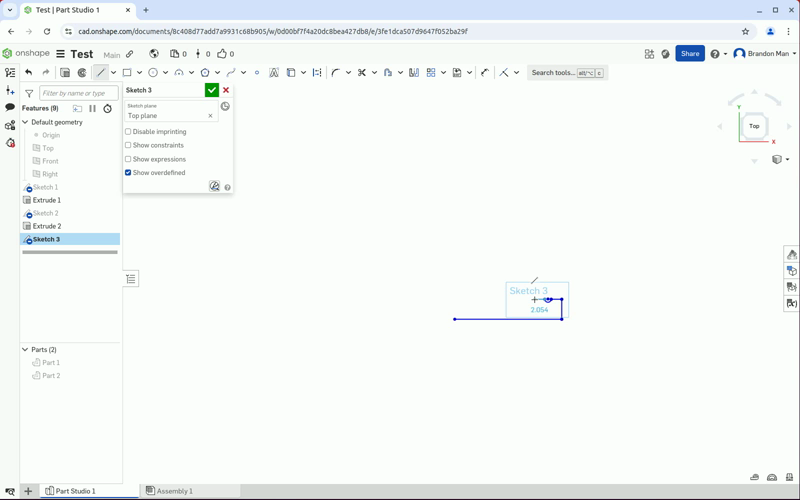
key_down(shift)
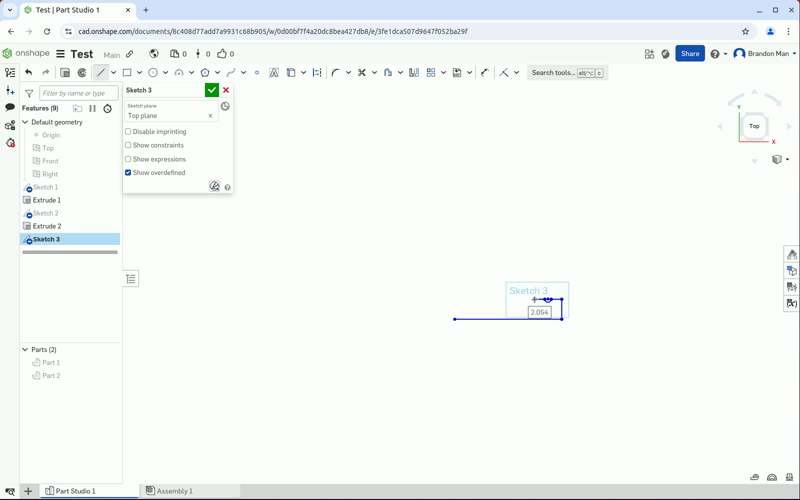
mouse_move(564, 299)
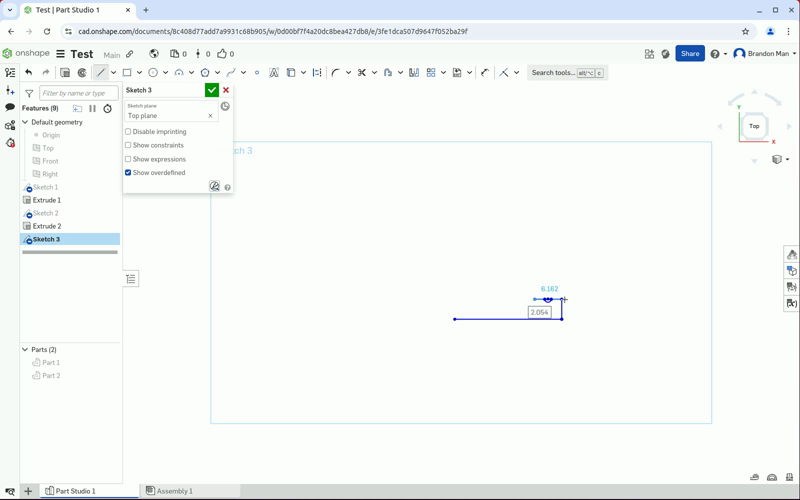
mouse_move(508, 299)
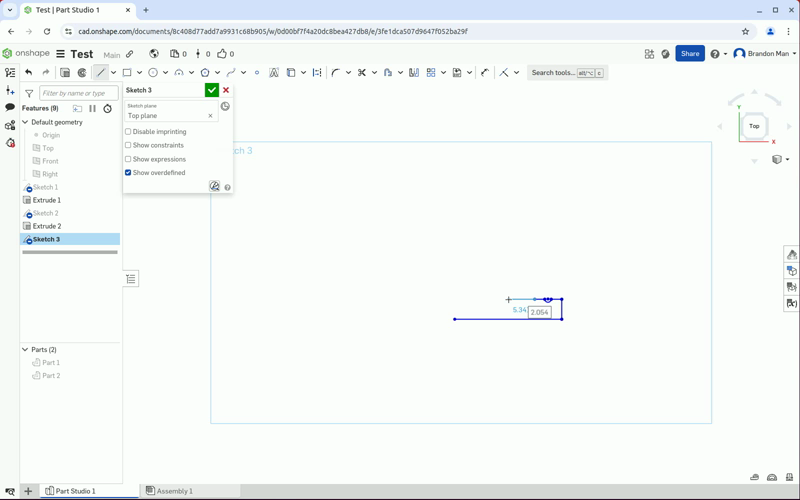
click(508, 299)
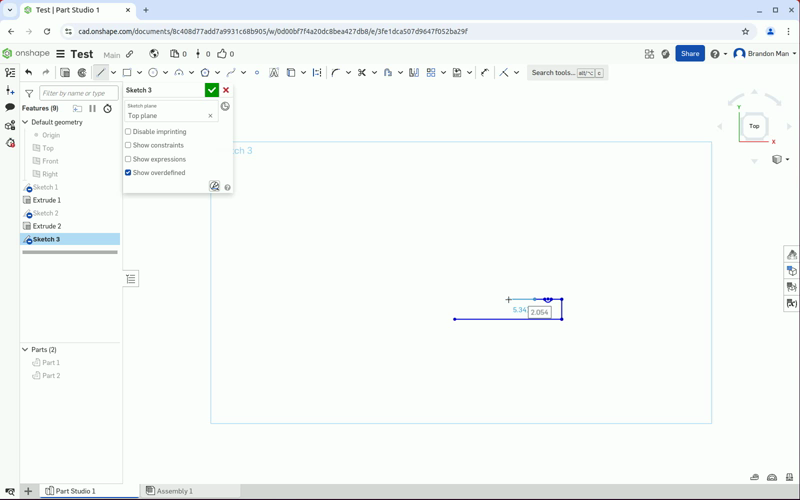
key_up(shift)
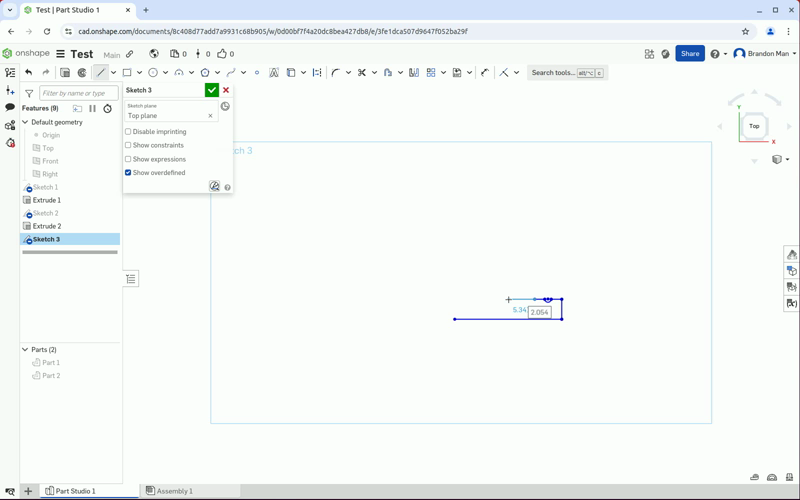
key_down(shift)
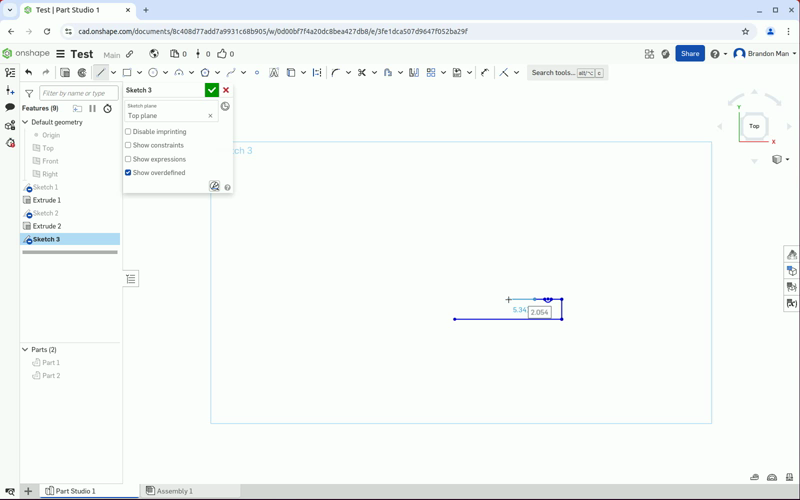
mouse_move(538, 299)
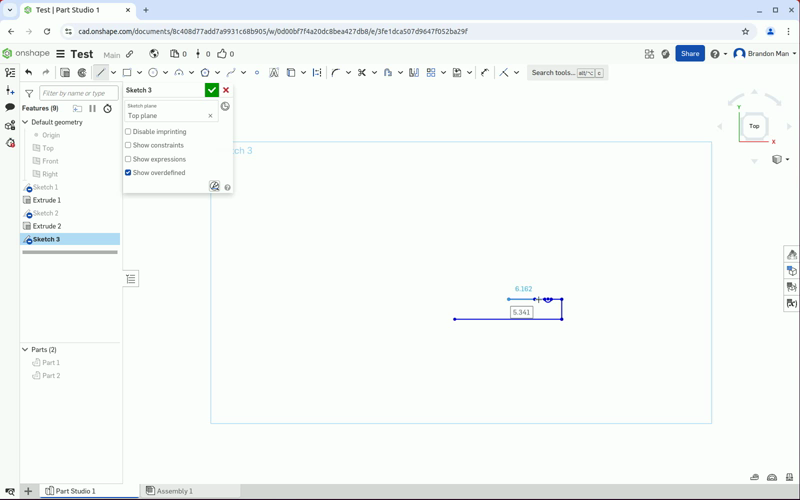
mouse_move(454, 299)
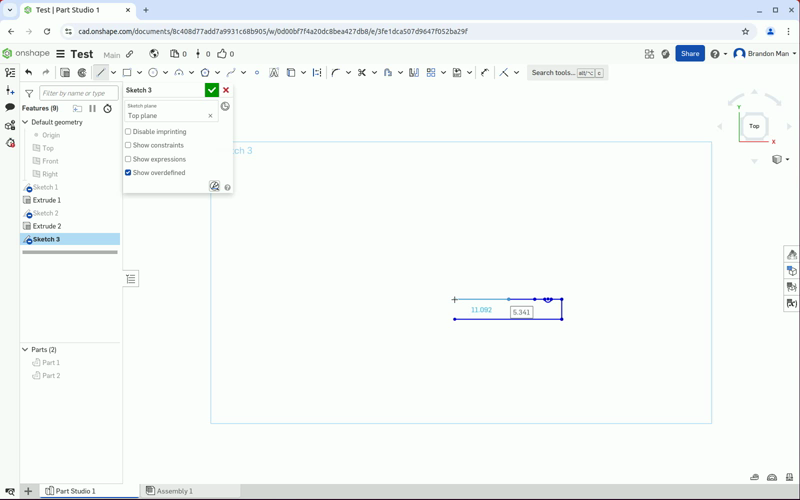
click(454, 299)
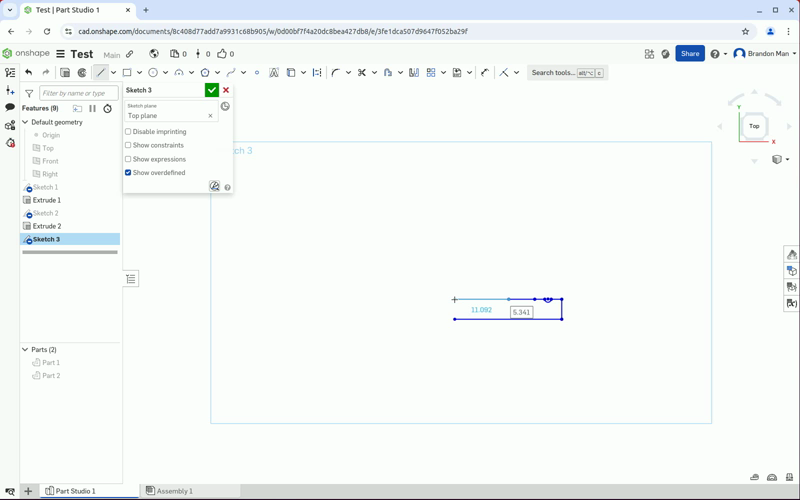
key_up(shift)
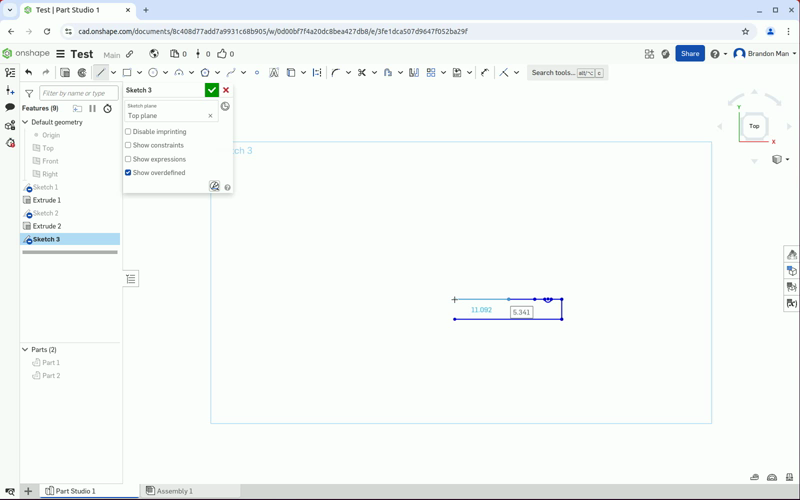
mouse_move(484, 299)
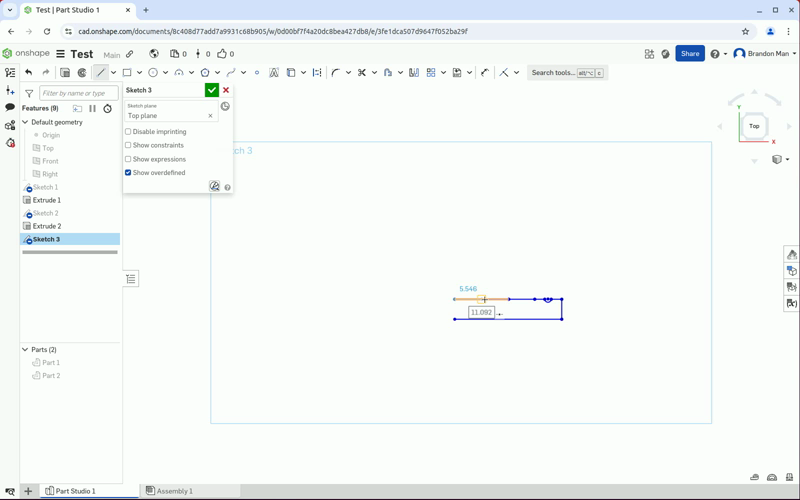
key_down(shift)
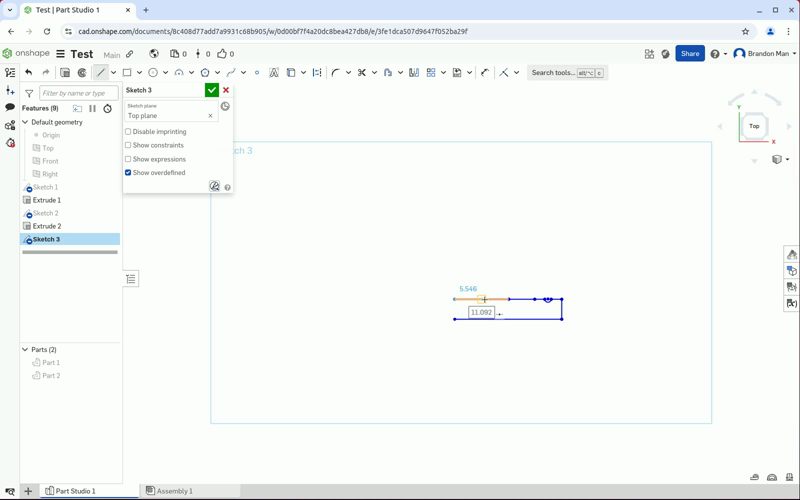
mouse_move(454, 319)
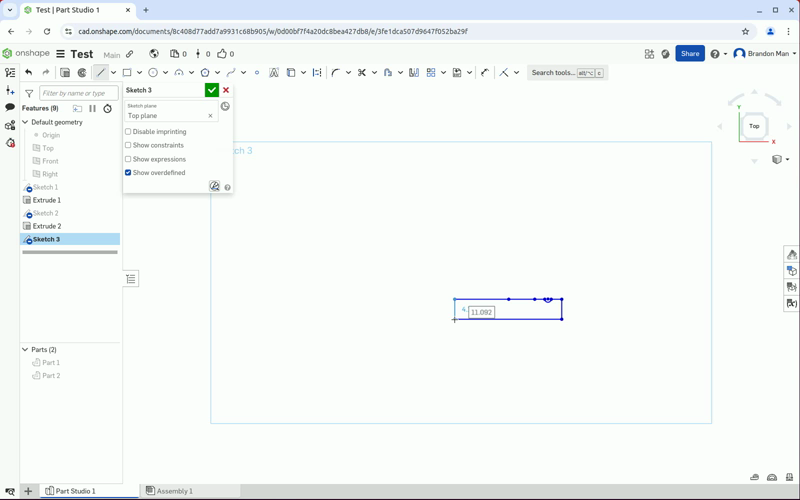
key_up(shift)
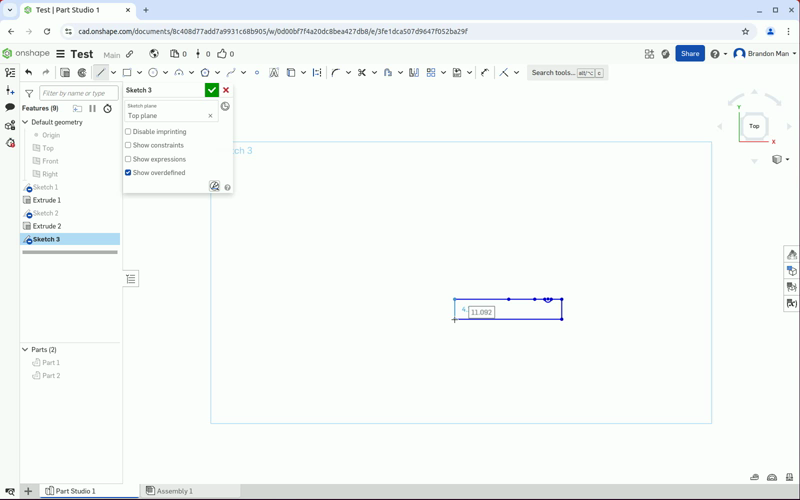
click(454, 319)
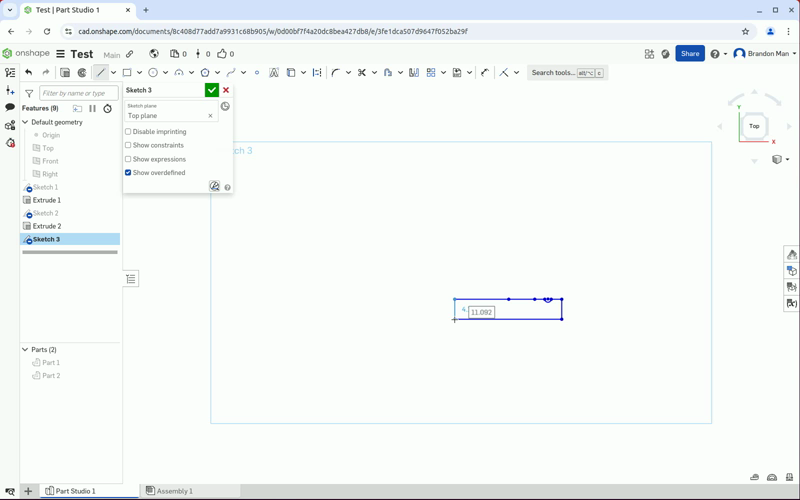
key(esc)
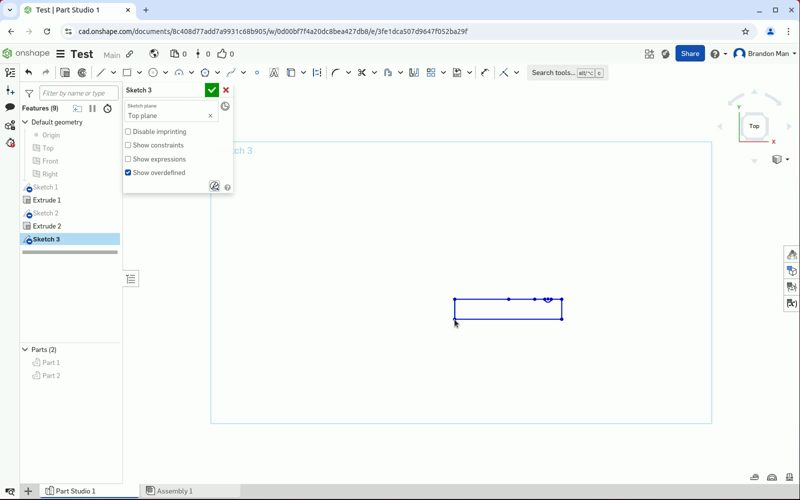
mouse_move(490, 306)
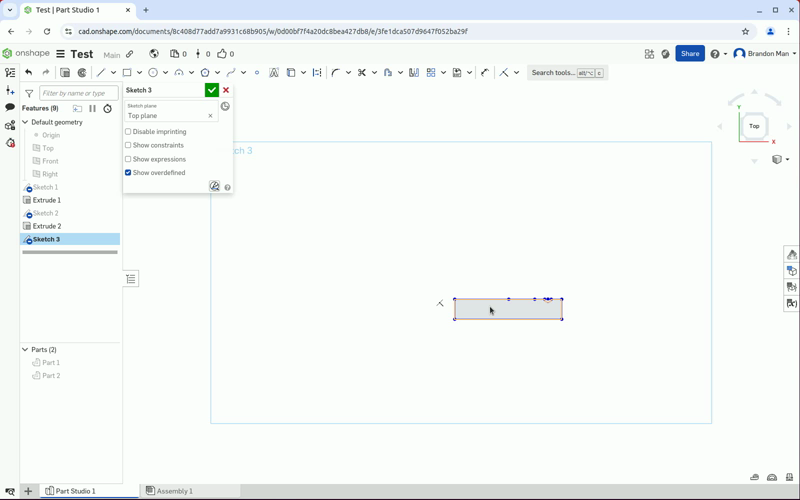
scroll(6)
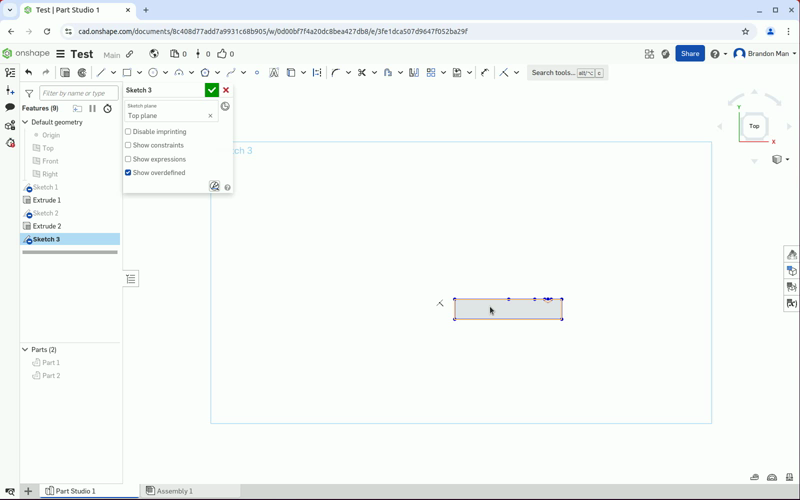
scroll(6)
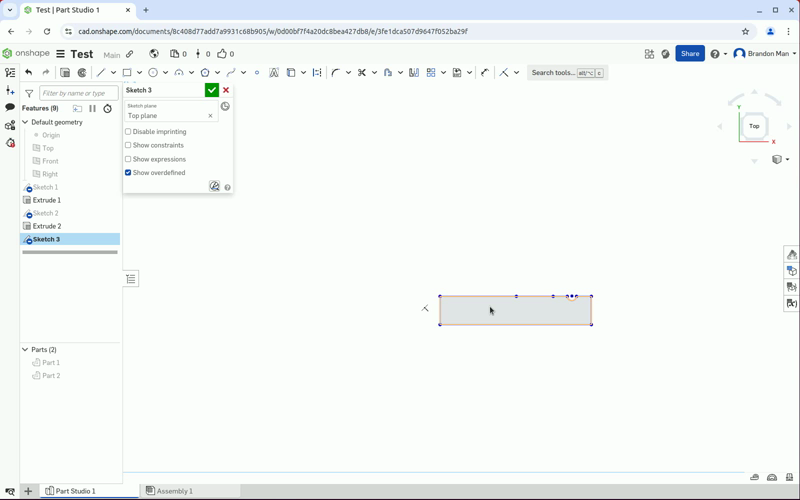
scroll(6)
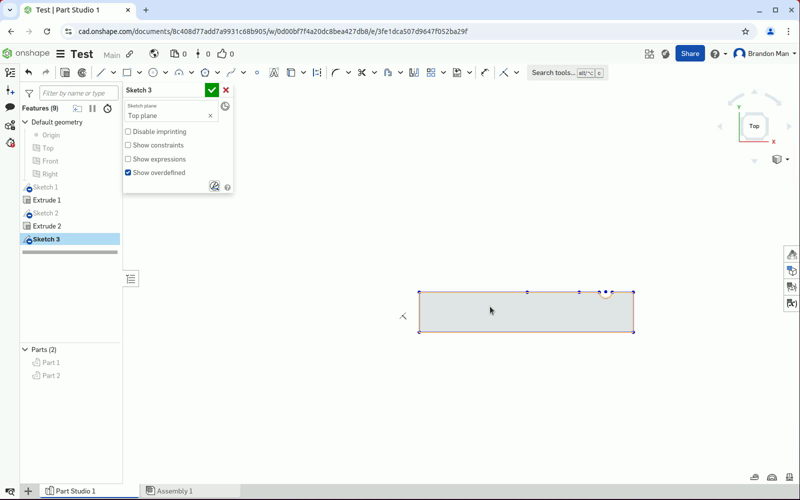
scroll(6)
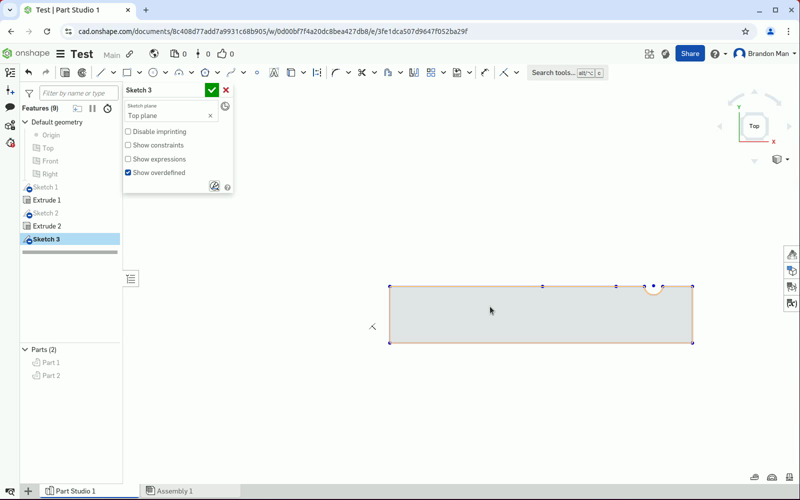
scroll(6)
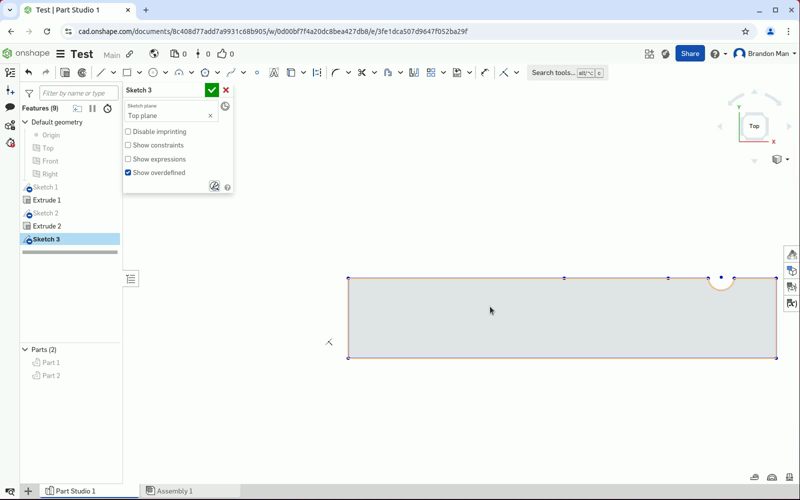
scroll(6)
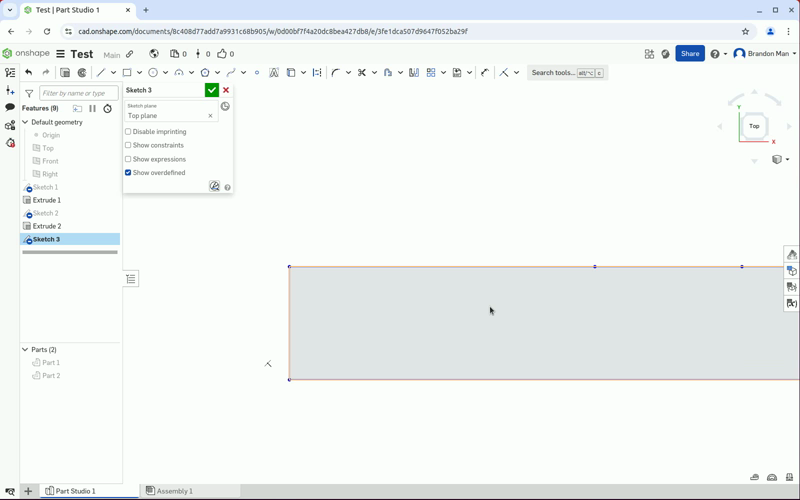
scroll(6)
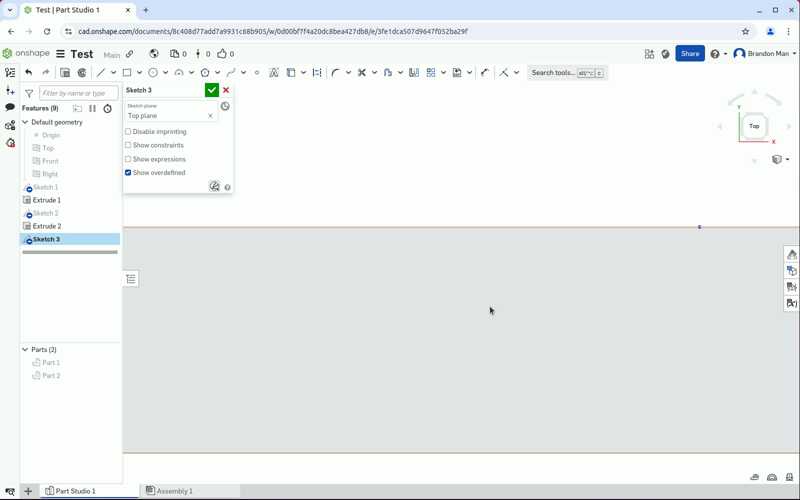
click(490, 306)
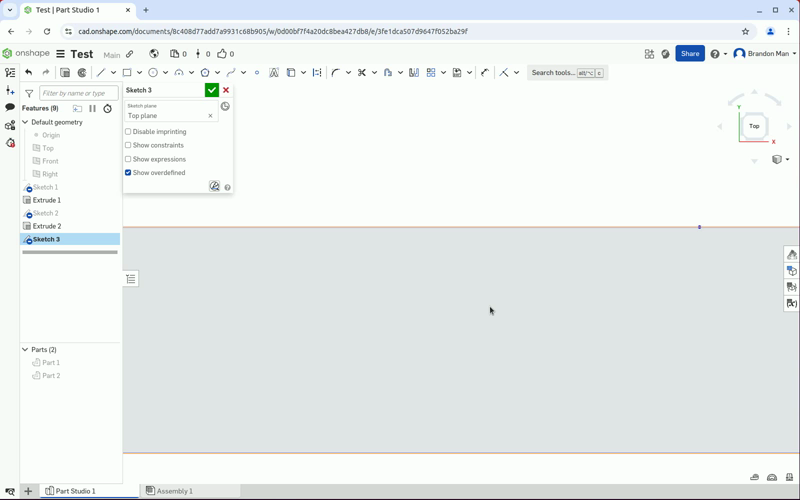
scroll(-6)
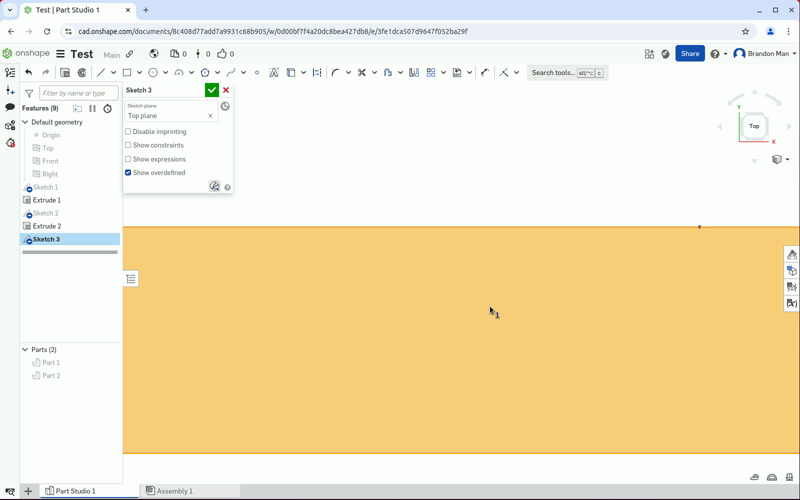
scroll(-6)
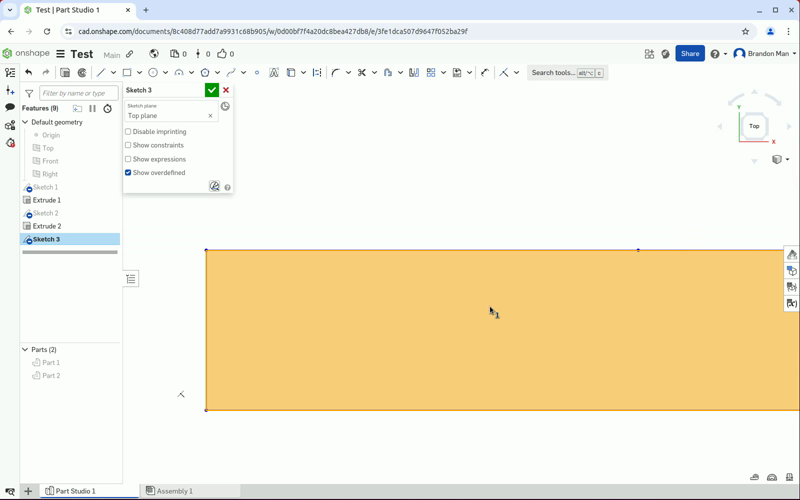
scroll(-6)
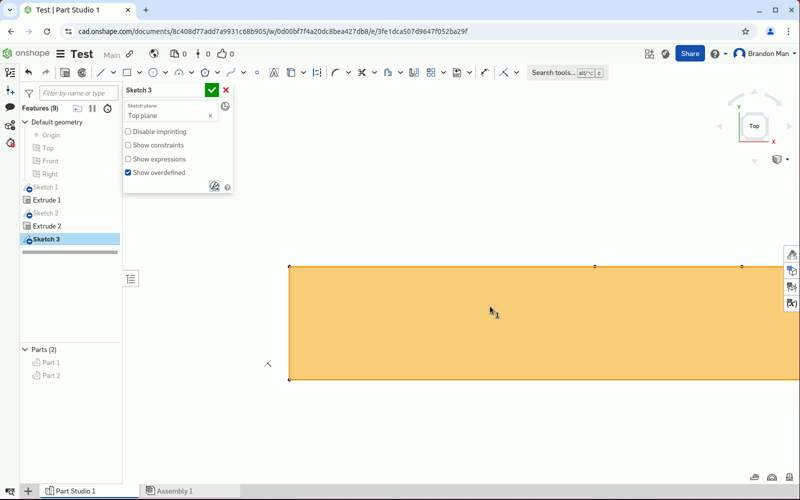
scroll(-6)
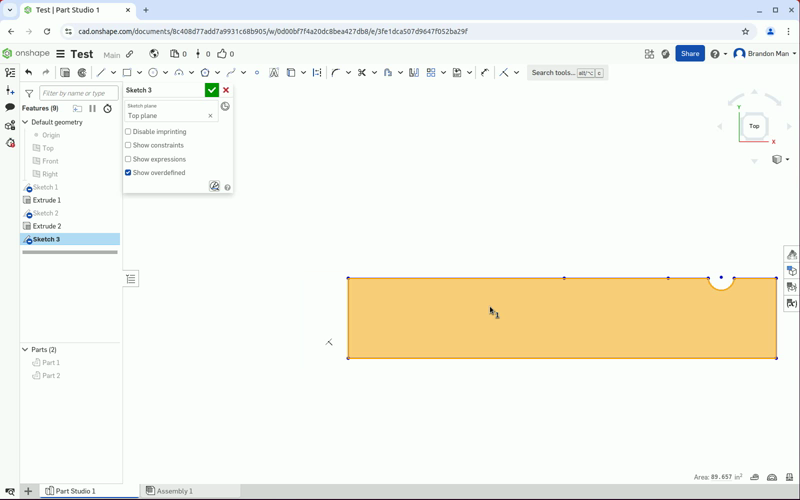
scroll(-6)
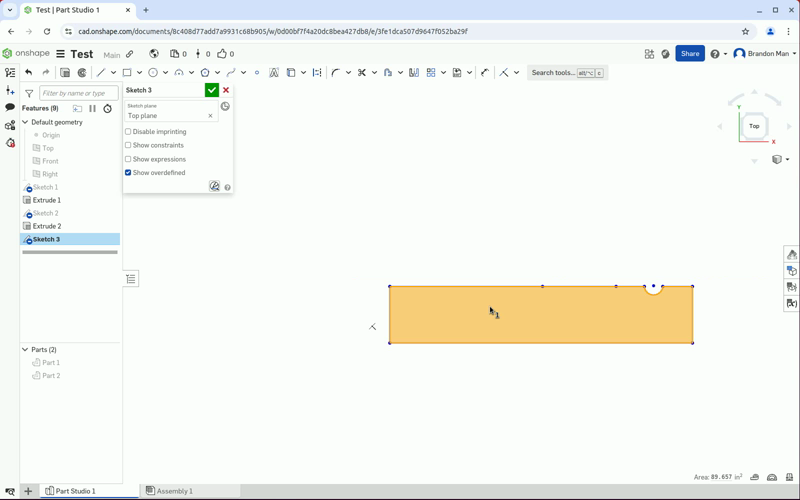
scroll(-6)
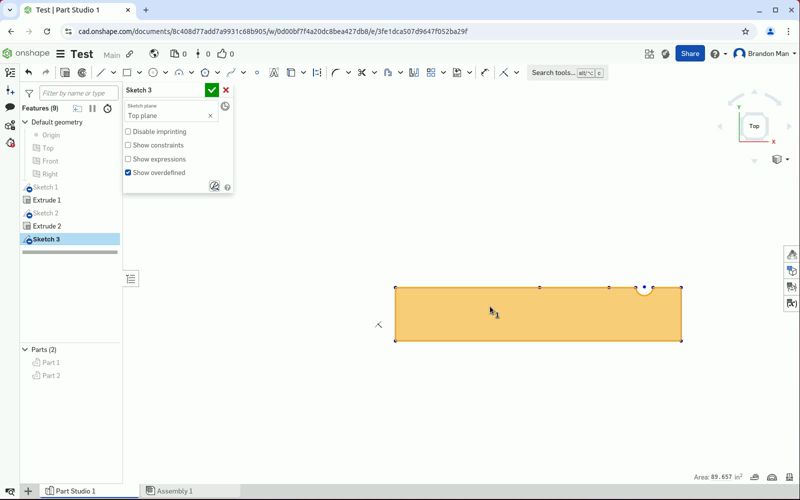
scroll(-6)
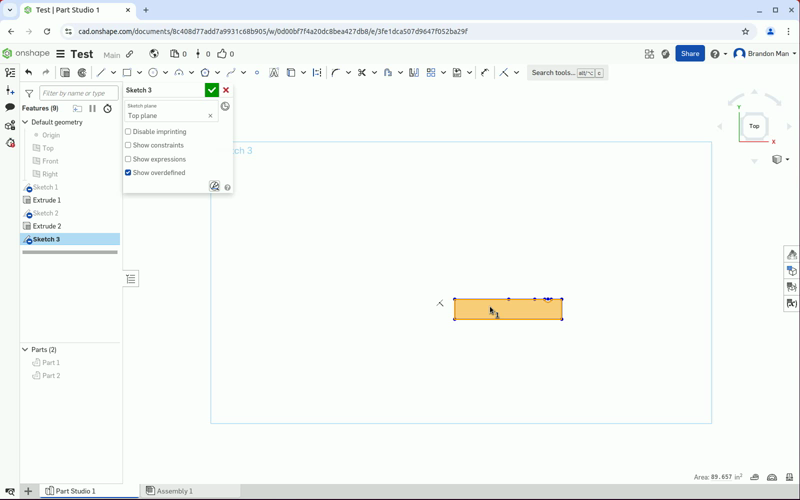
mouse_move(73, 352)
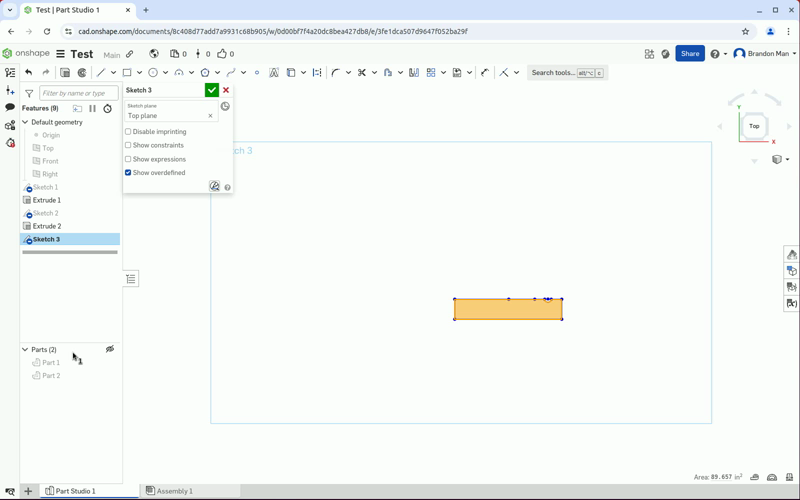
key(shift+y)
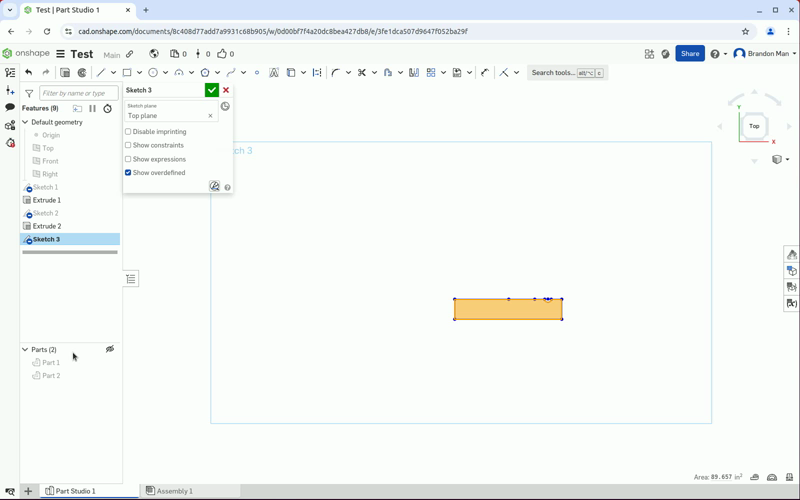
key(shift+e)
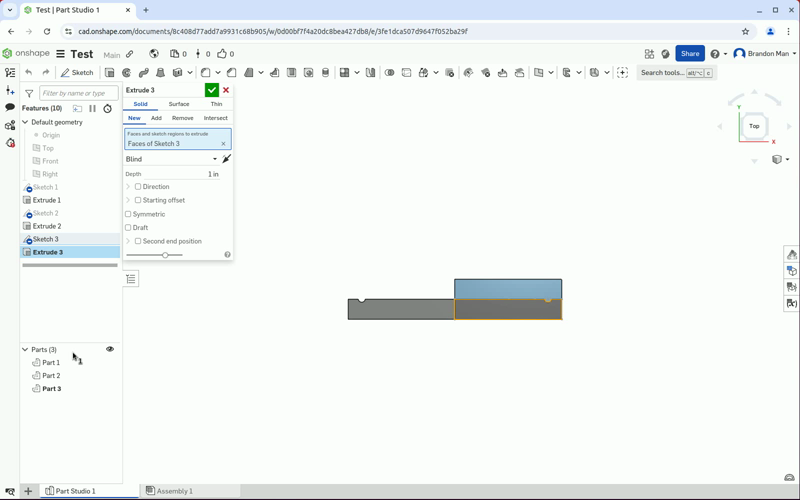
mouse_move(143, 106)
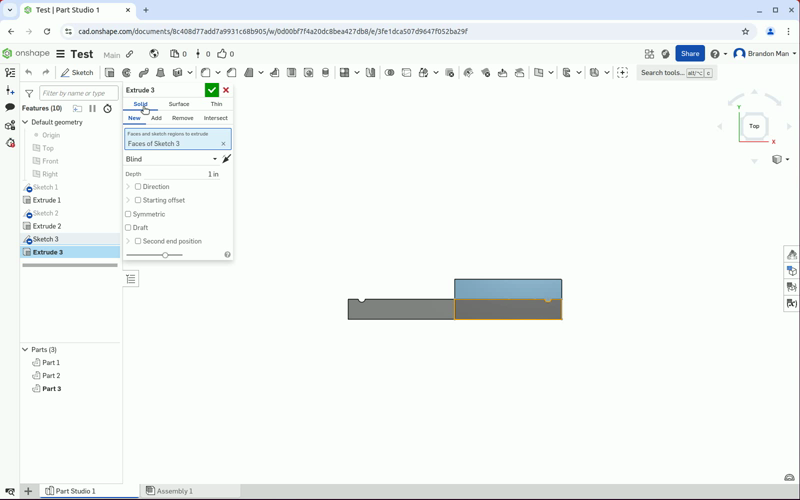
click(143, 106)
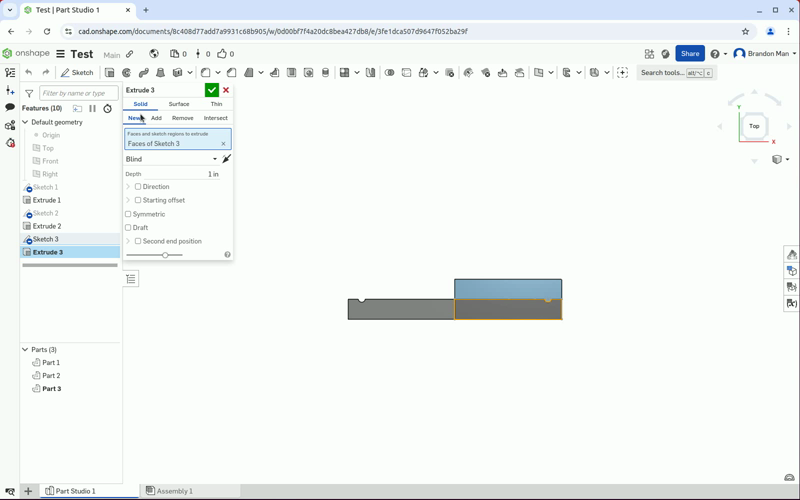
mouse_move(137, 120)
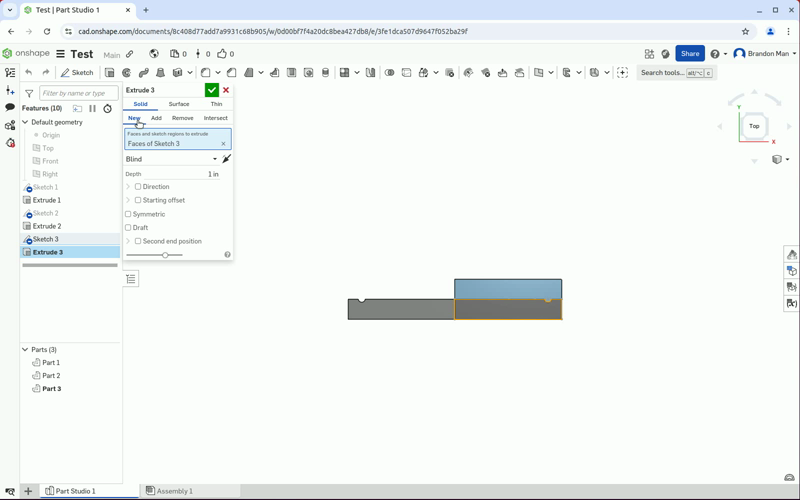
click(137, 120)
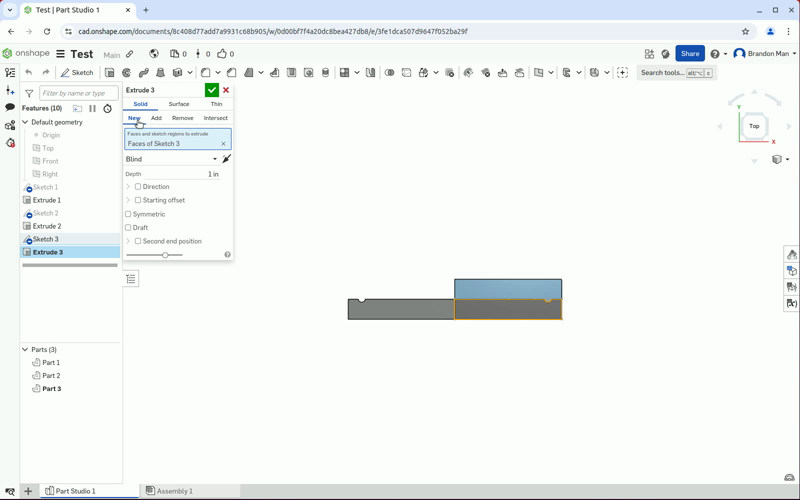
key(tab, 4)
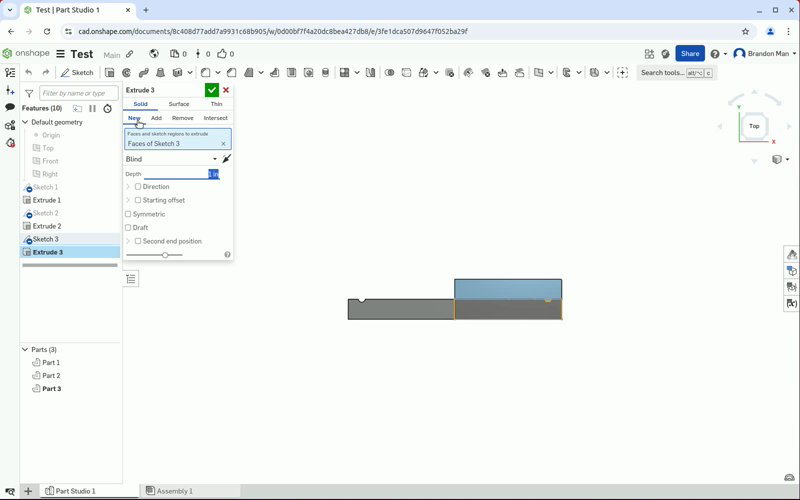
text(0.722)
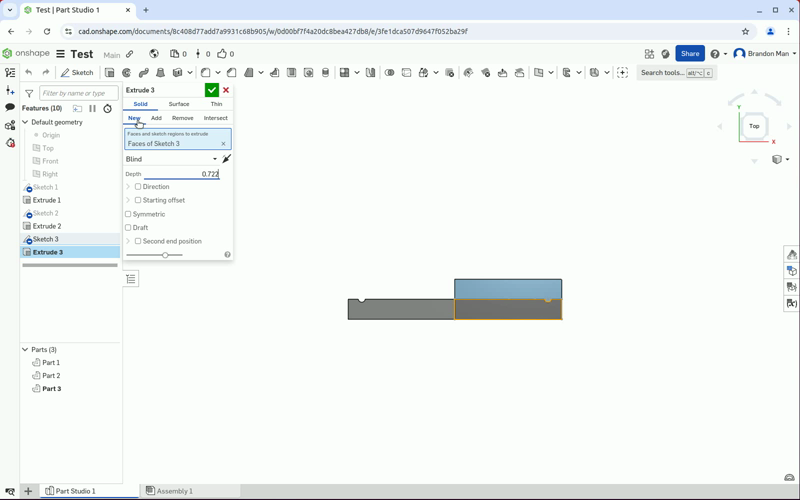
key(enter)
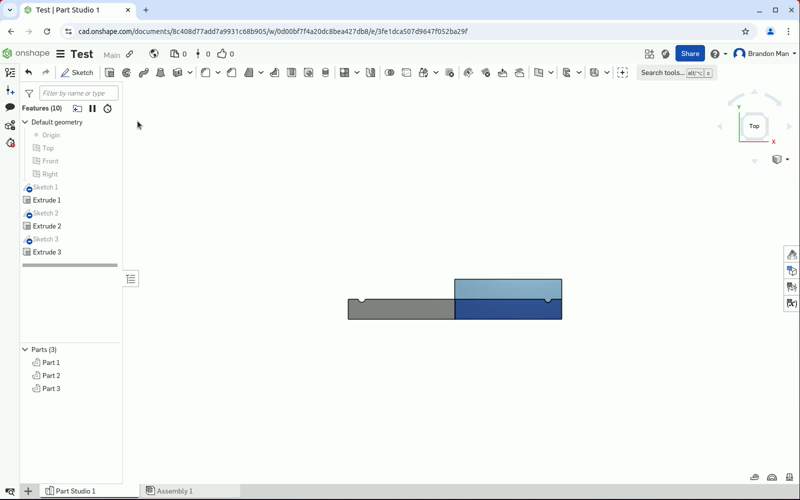
key(shift+h)
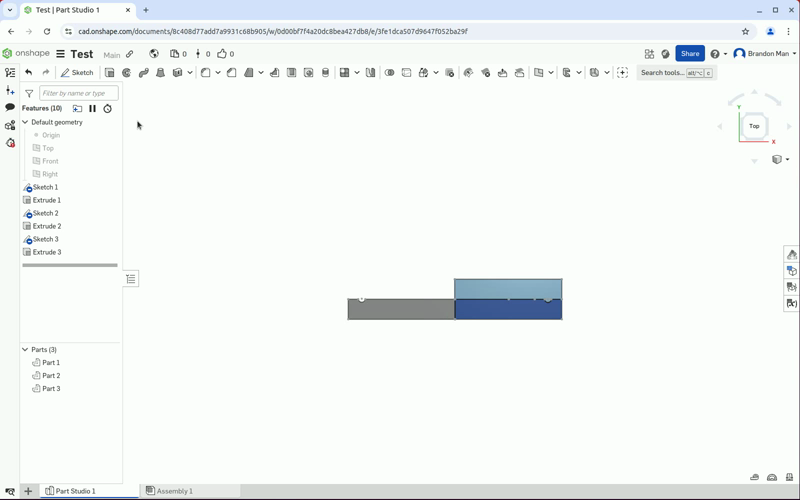
key(shift+h)
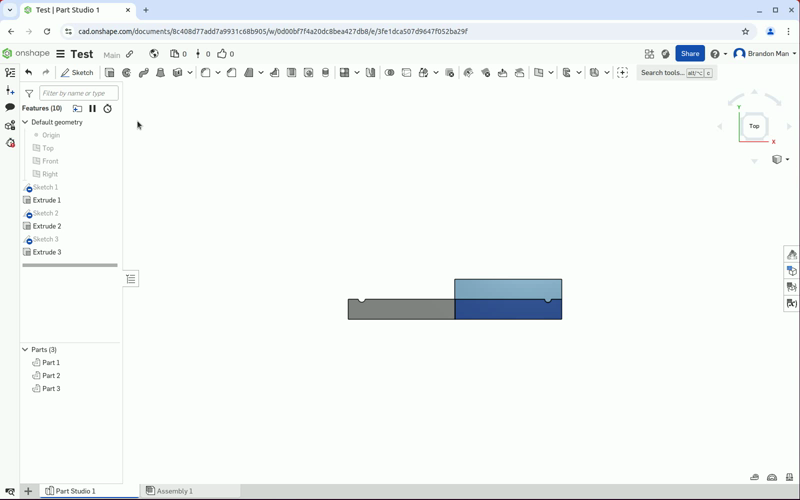
mouse_move(73, 189)
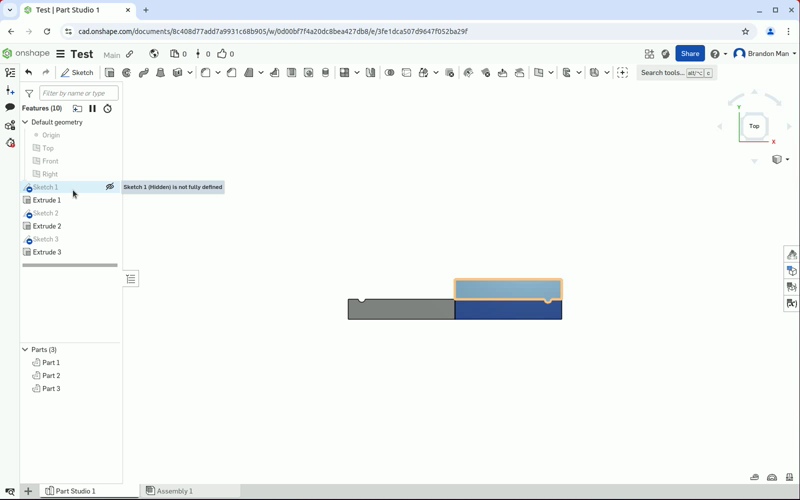
click(73, 189)
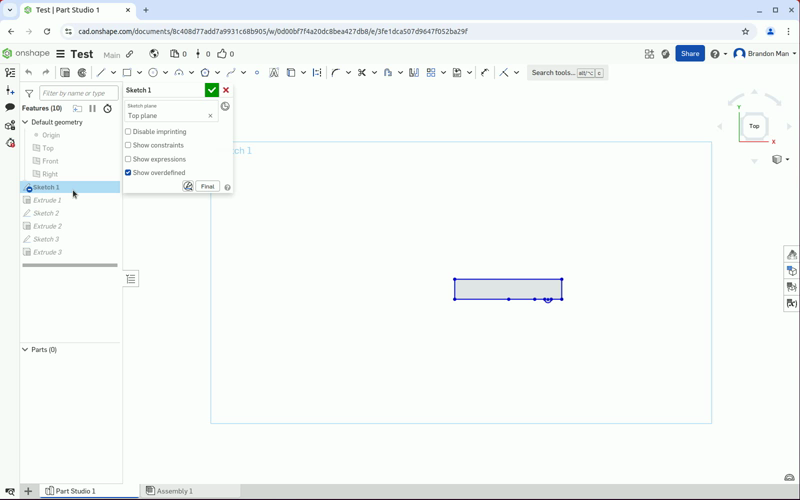
mouse_move(229, 92)
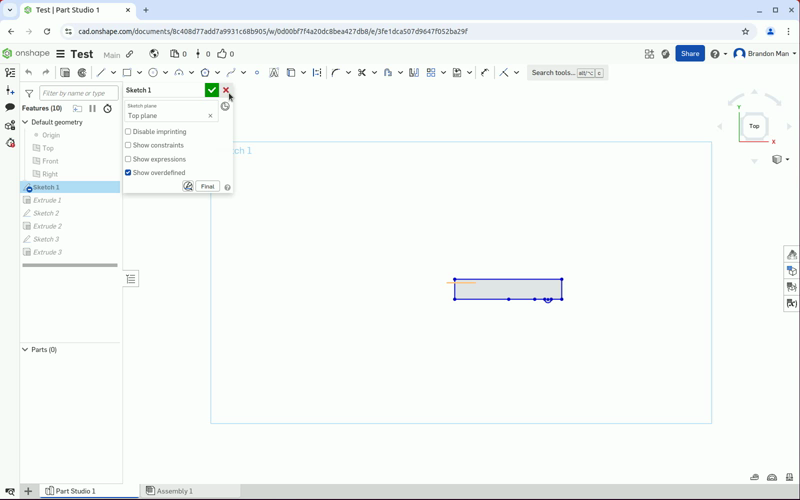
click(229, 92)
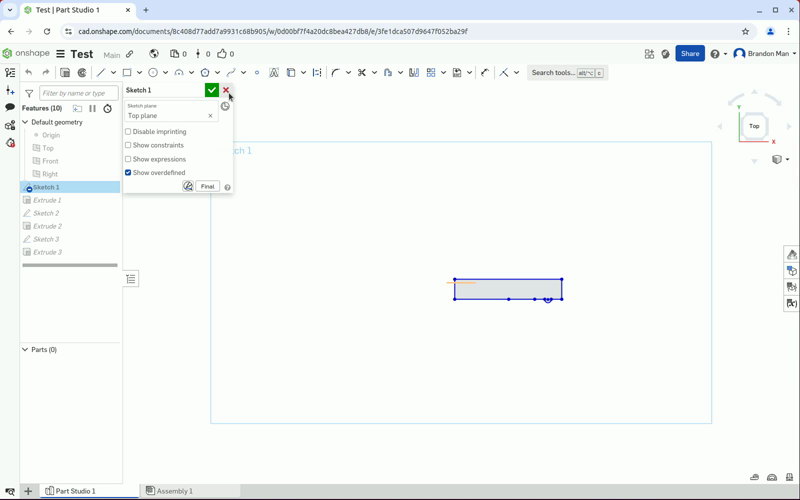
key(shift+s)
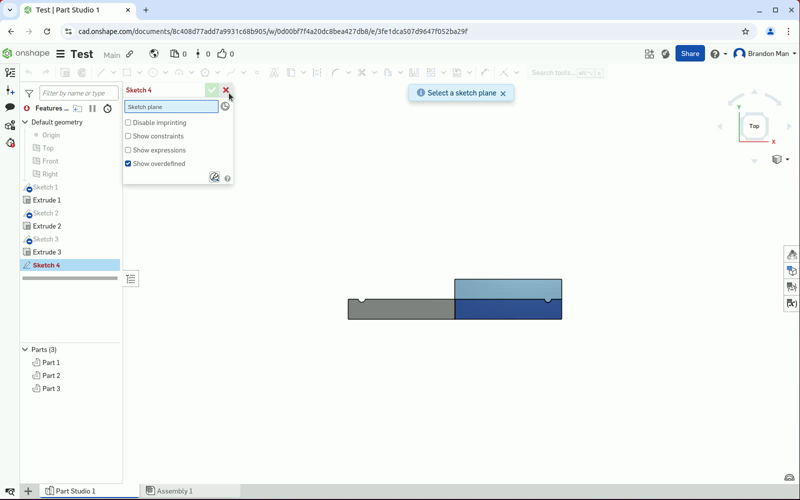
mouse_move(73, 150)
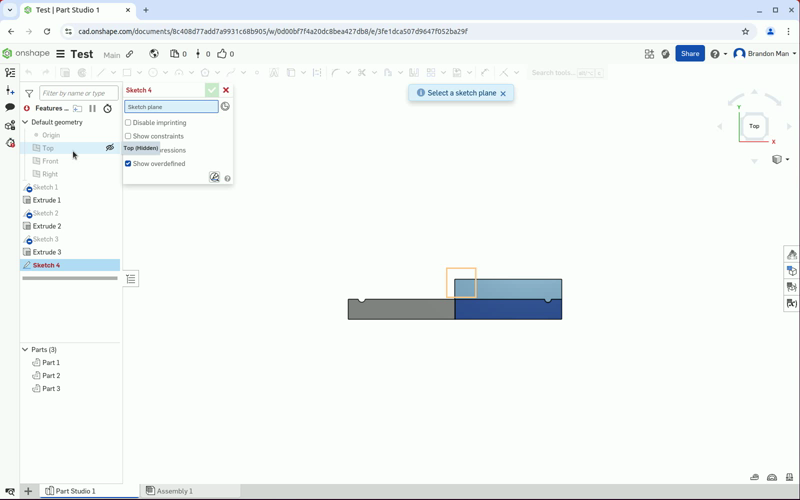
click(73, 150)
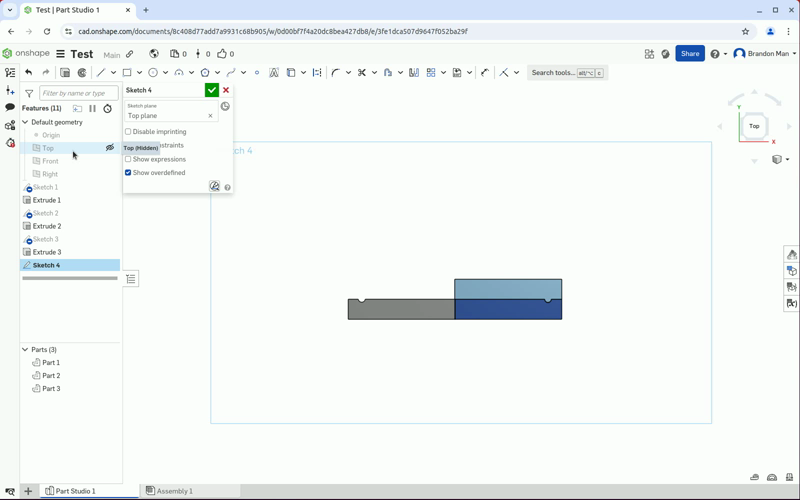
mouse_move(73, 352)
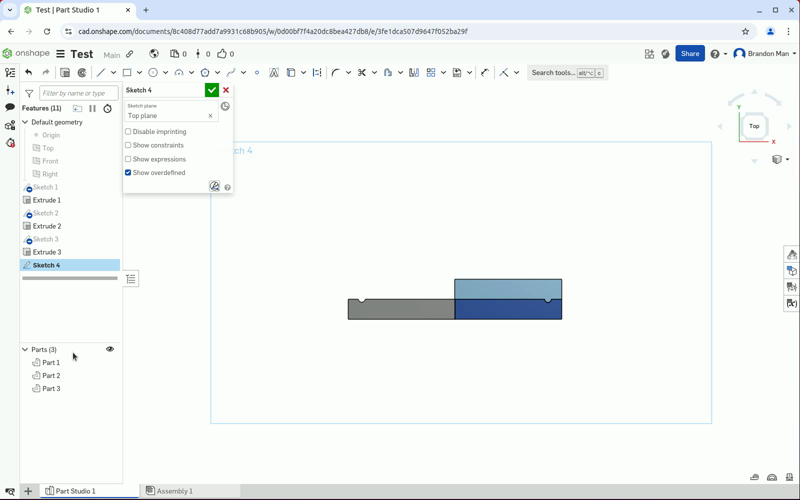
key(y)
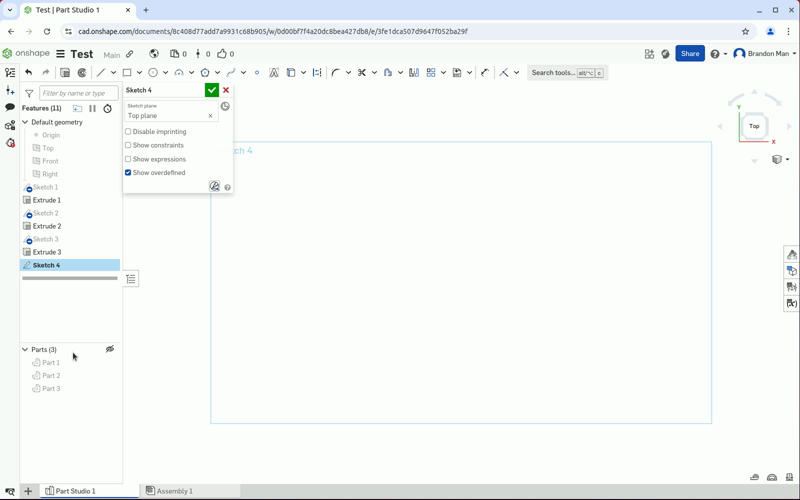
key(l)
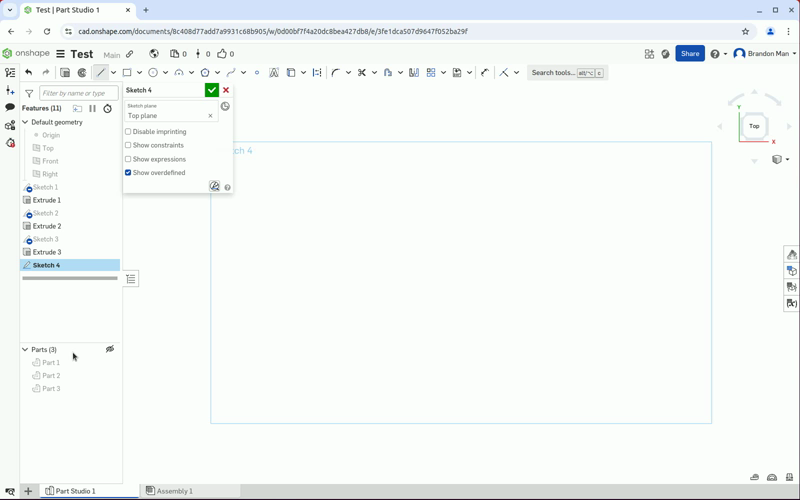
key_down(shift)
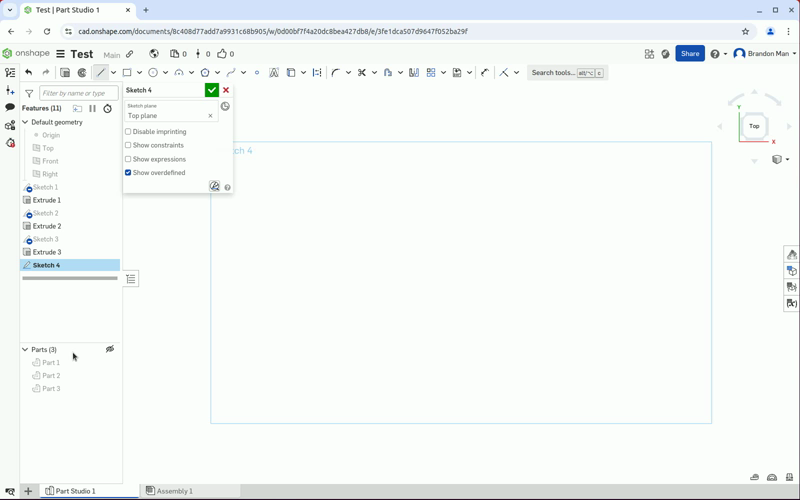
mouse_move(348, 299)
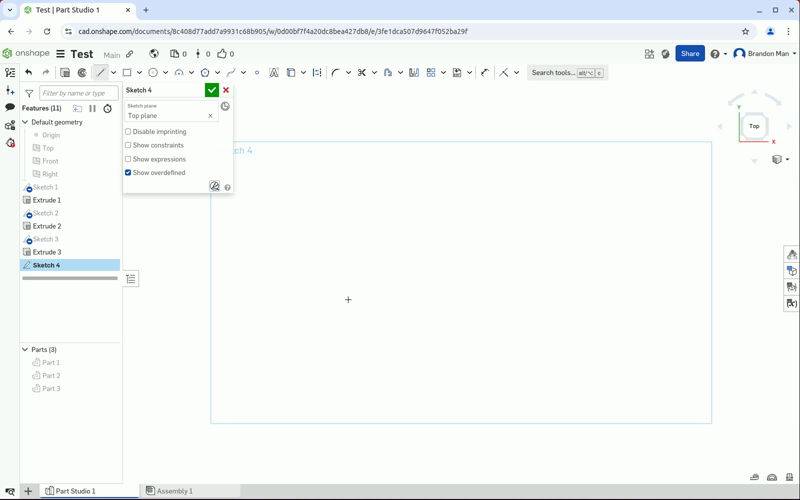
click(348, 299)
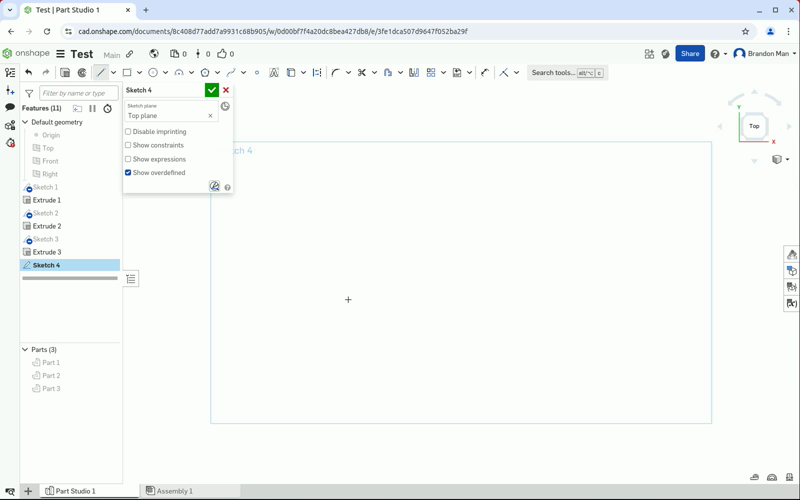
key_up(shift)
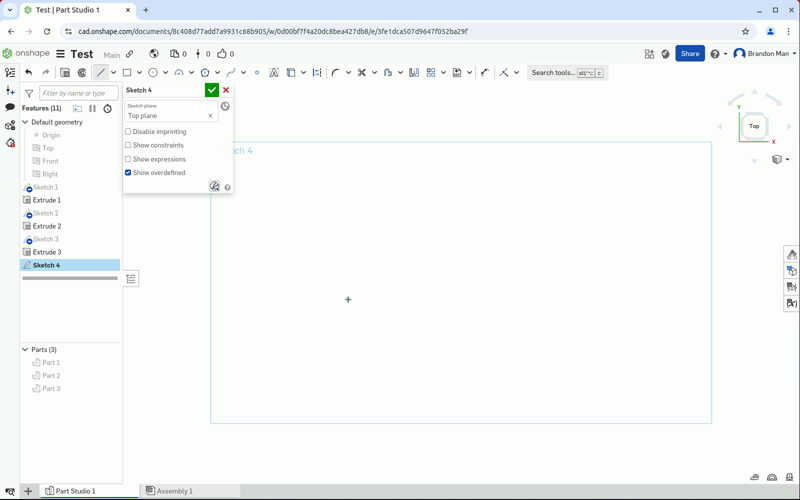
key_down(shift)
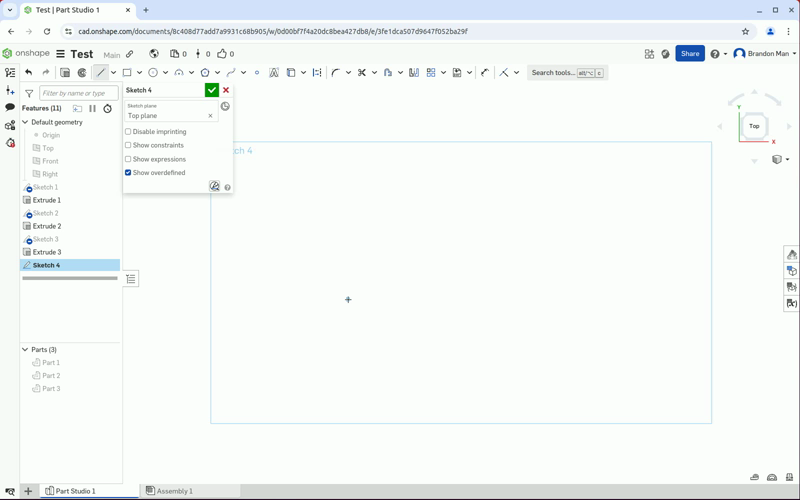
mouse_move(378, 299)
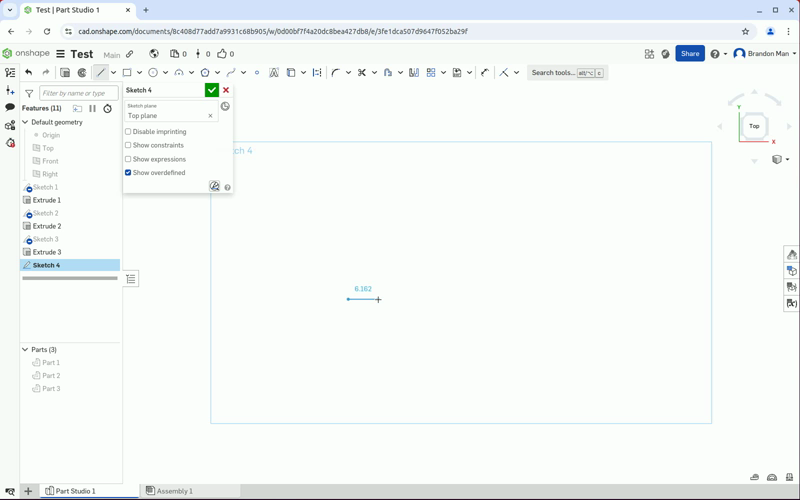
mouse_move(358, 299)
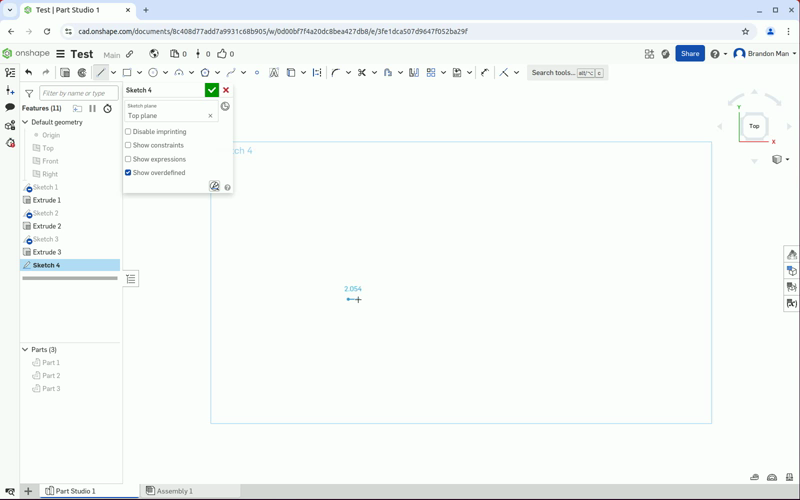
click(358, 299)
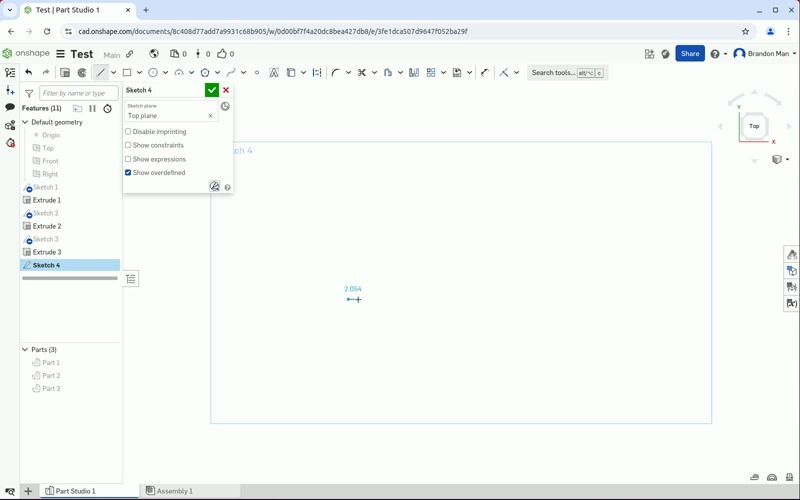
key_up(shift)
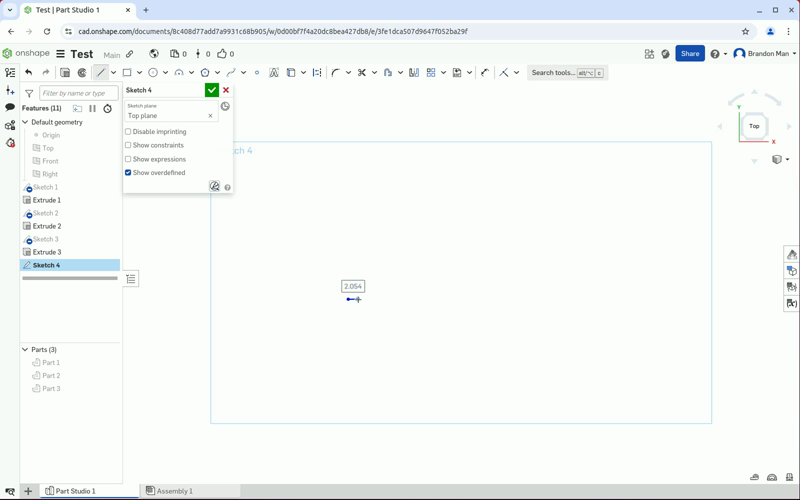
key(esc)
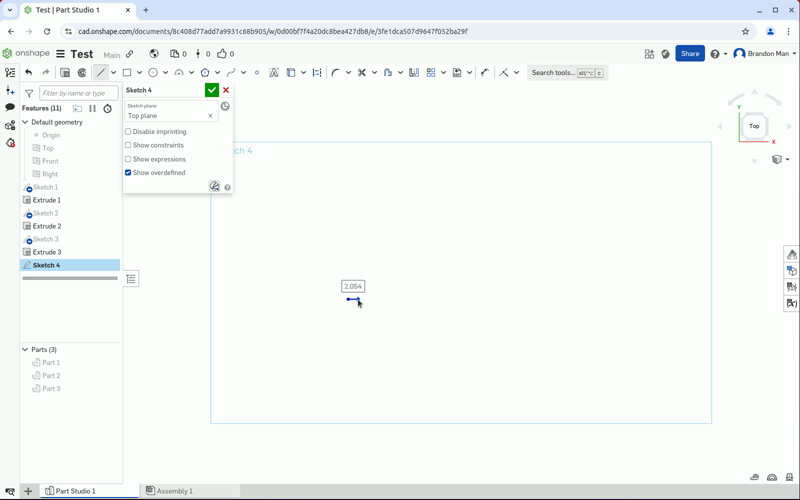
key(a)
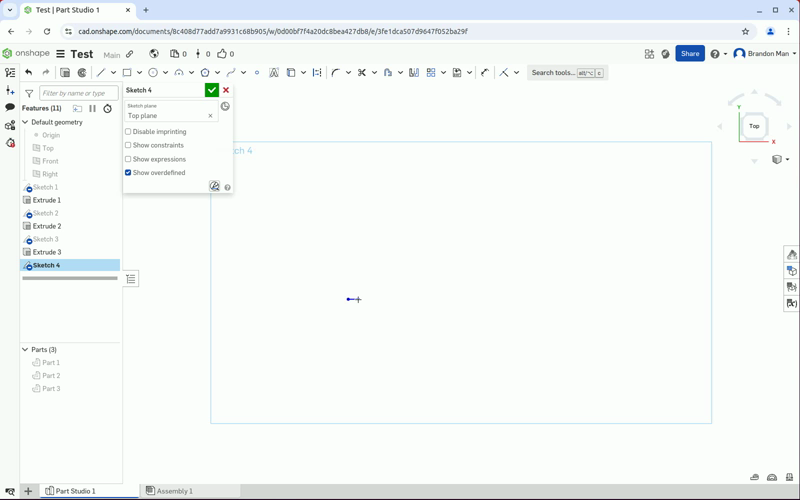
mouse_move(358, 299)
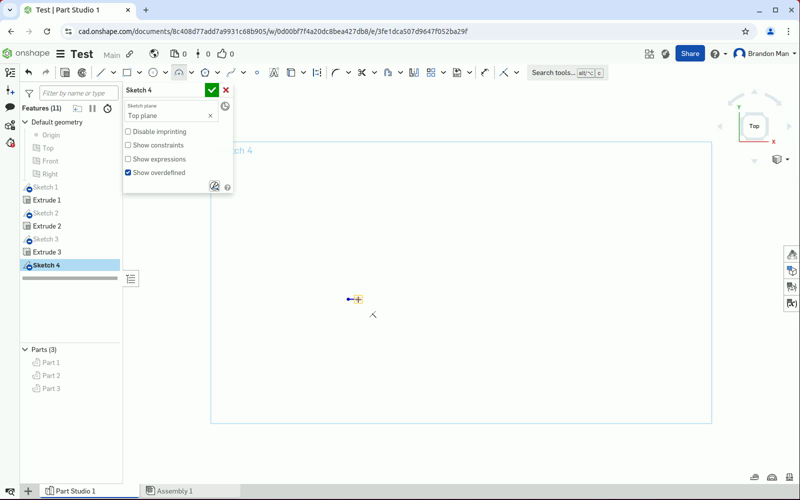
click(358, 299)
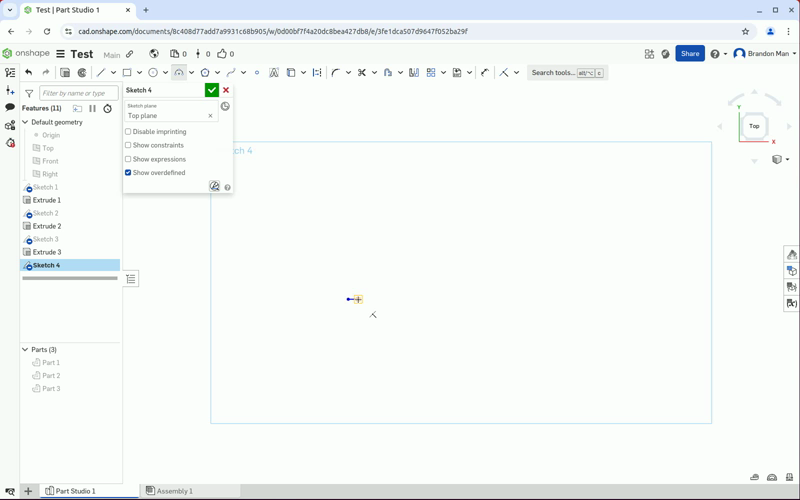
key_down(shift)
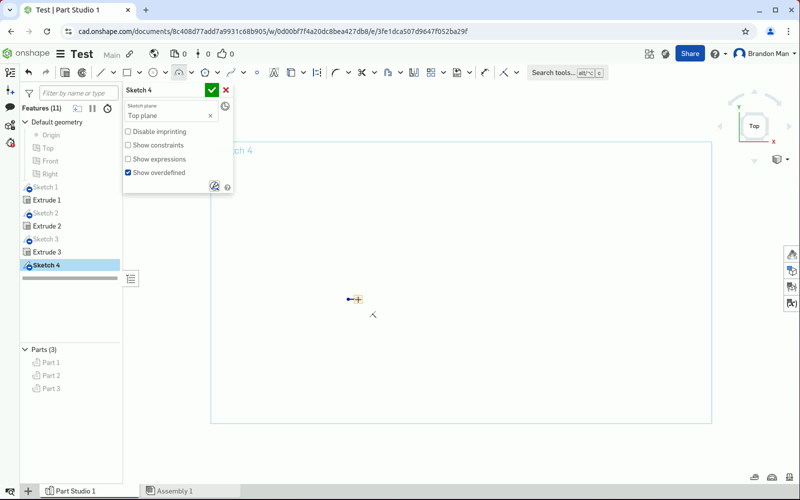
mouse_move(365, 299)
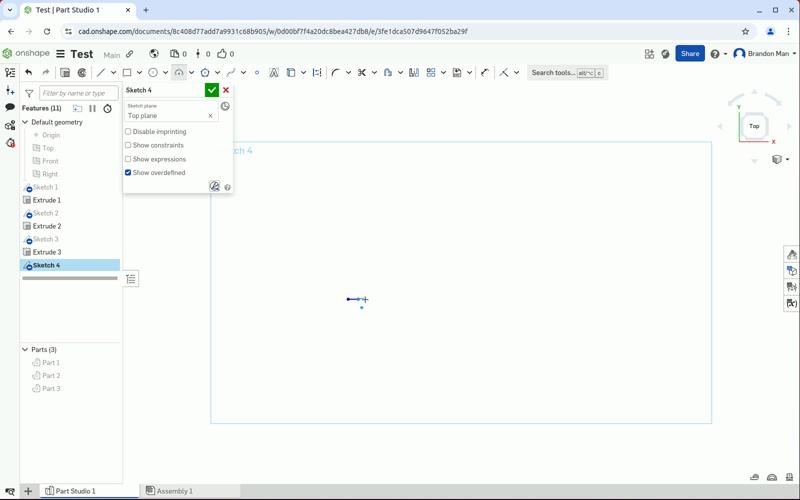
scroll(6)
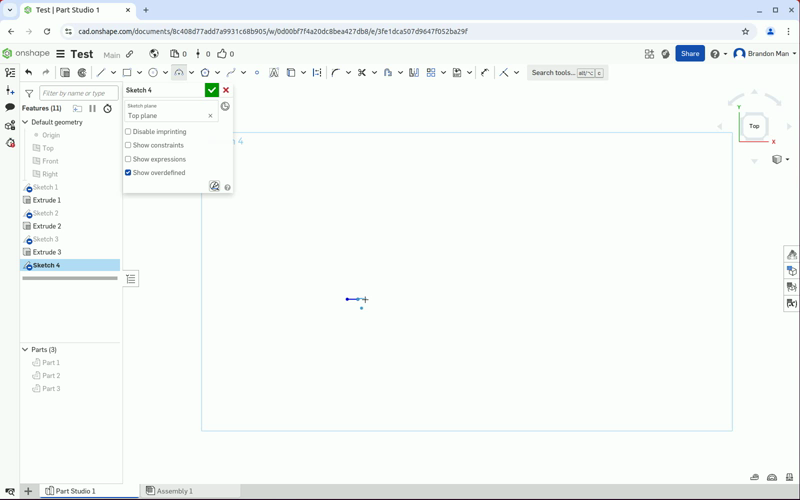
scroll(6)
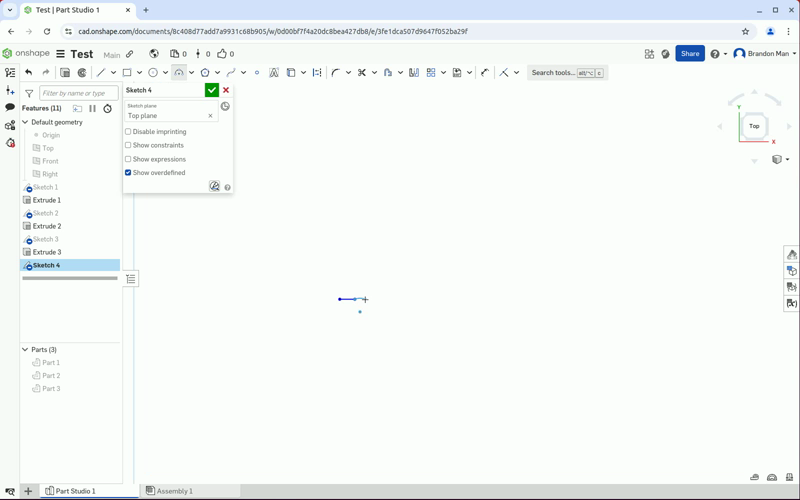
scroll(6)
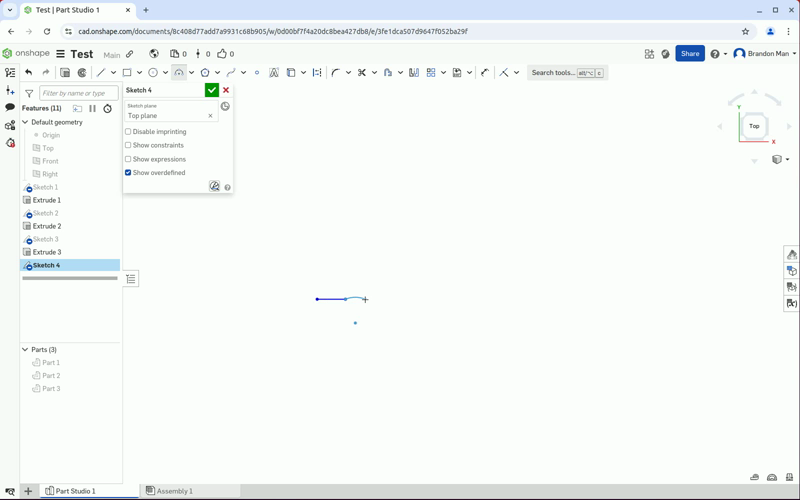
scroll(6)
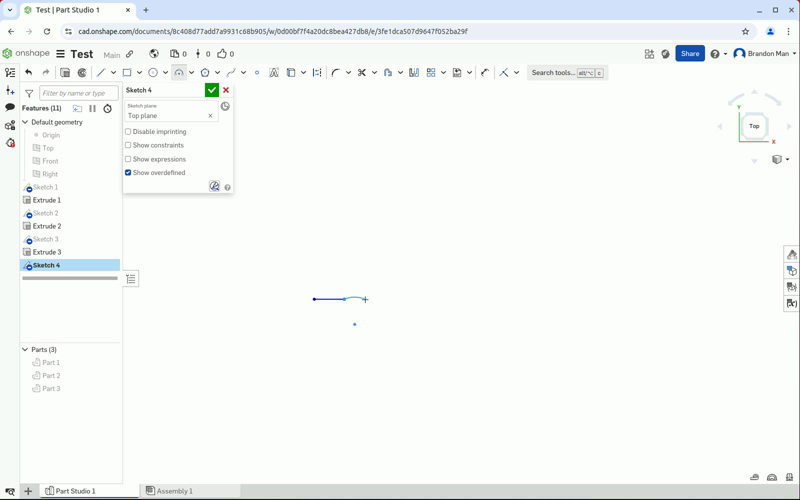
scroll(6)
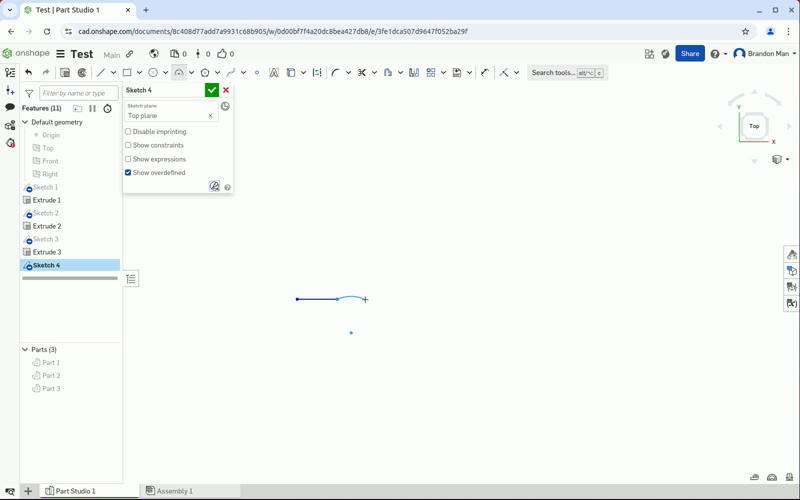
scroll(6)
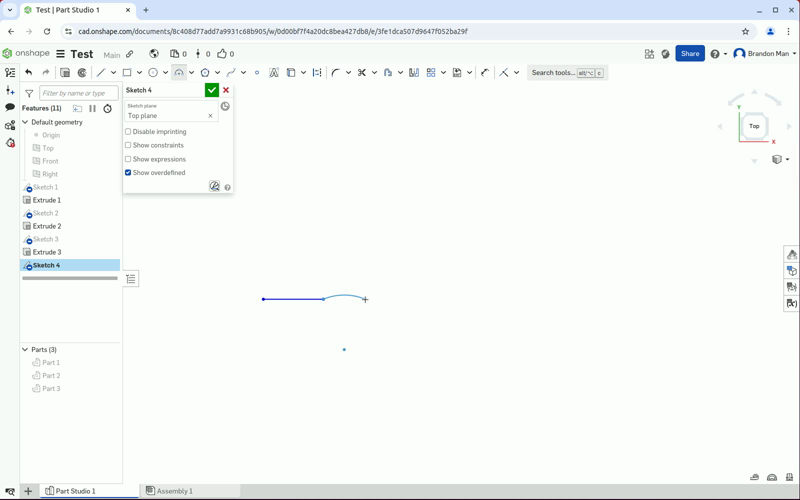
scroll(6)
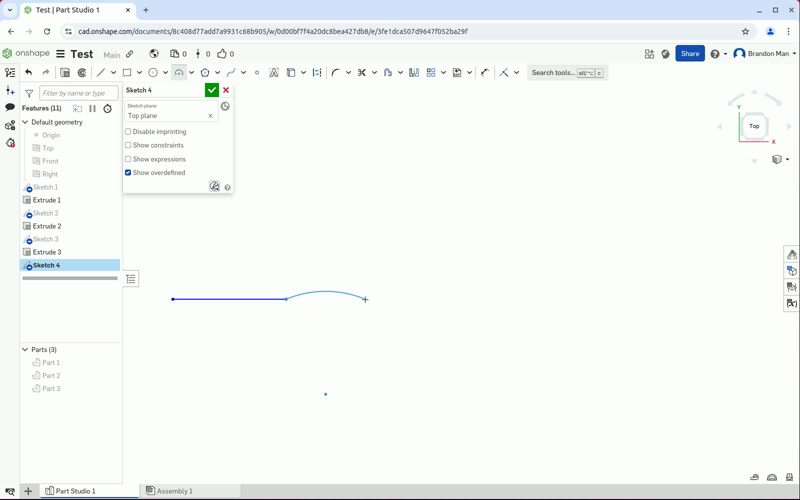
click(365, 299)
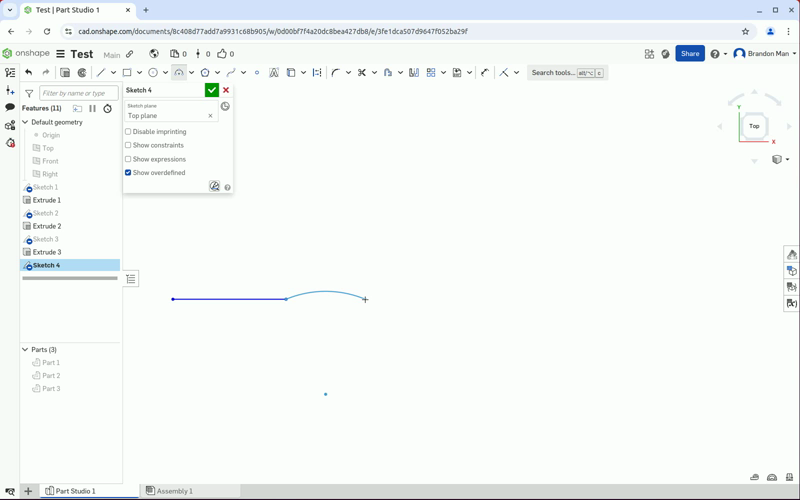
scroll(-6)
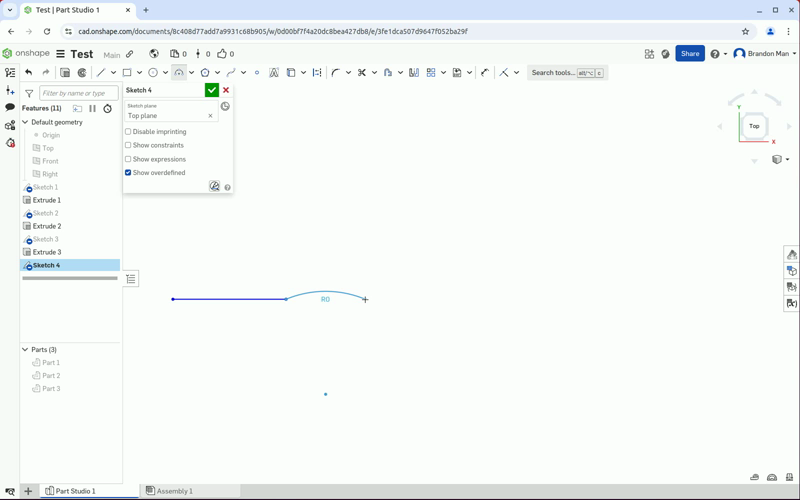
scroll(-6)
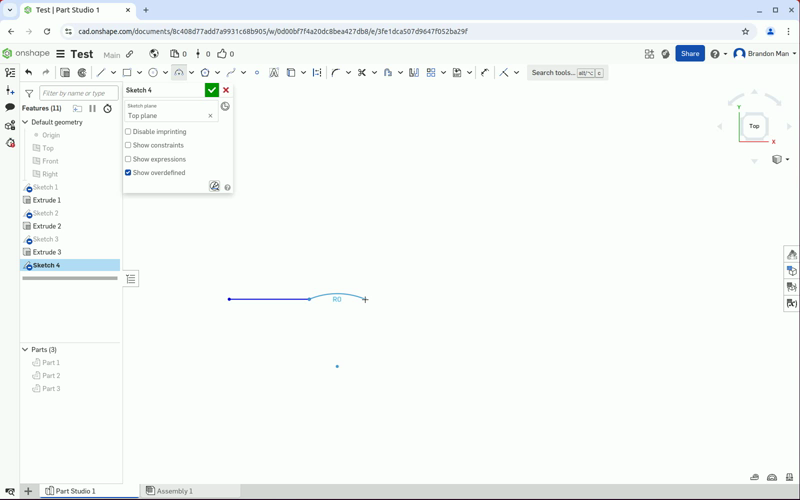
scroll(-6)
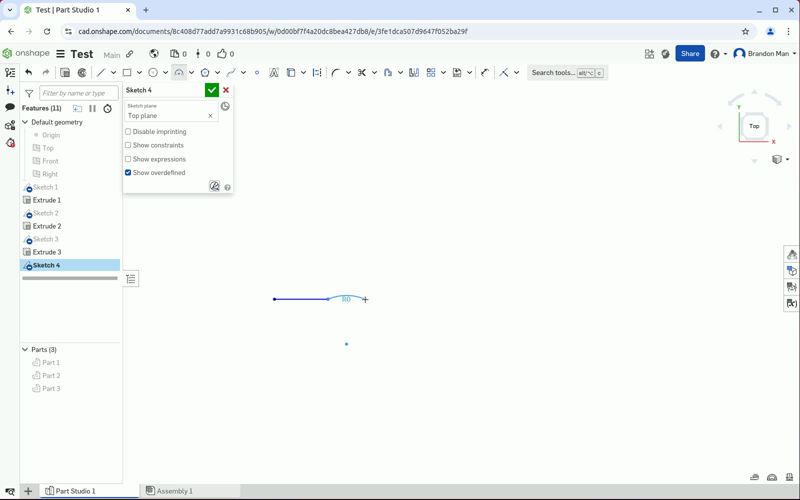
scroll(-6)
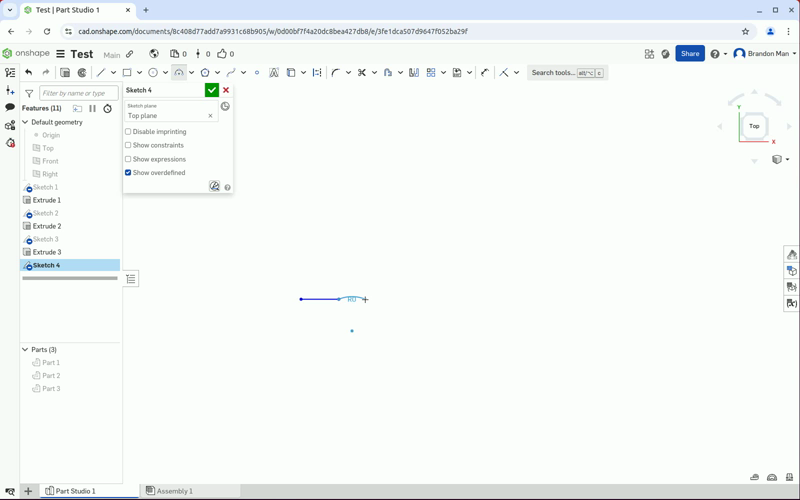
scroll(-6)
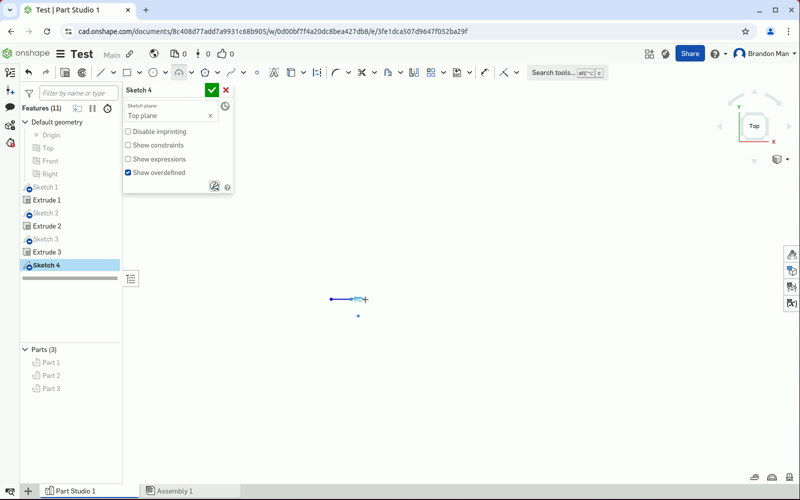
scroll(-6)
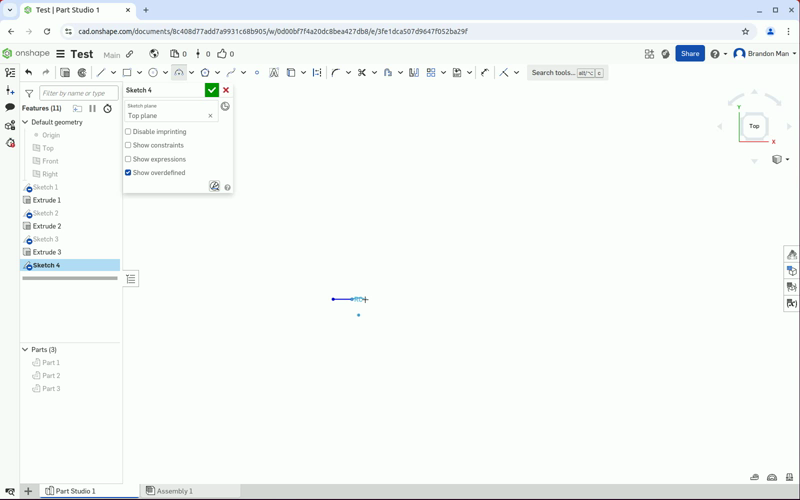
scroll(-6)
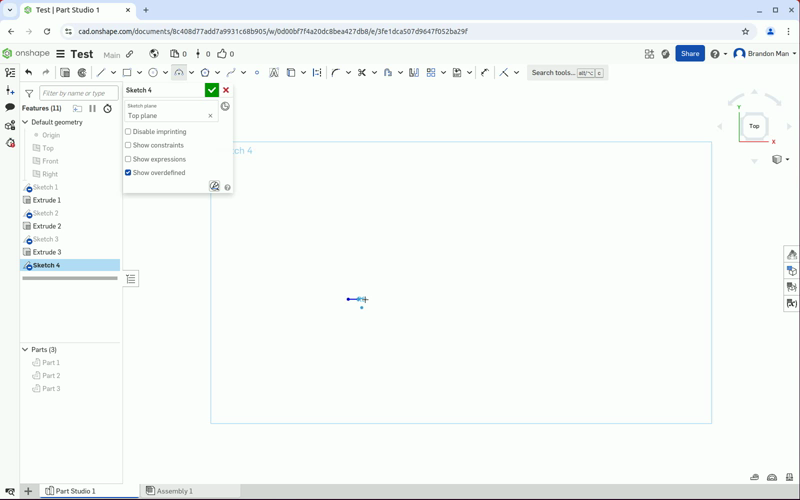
mouse_move(361, 302)
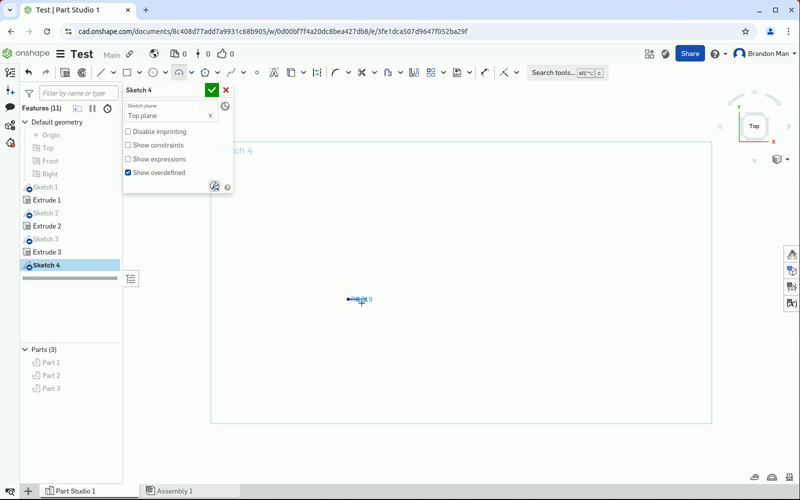
scroll(6)
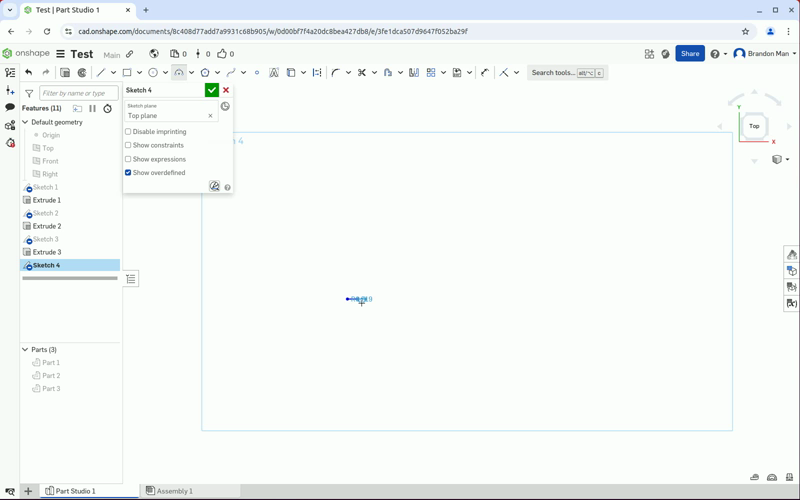
scroll(6)
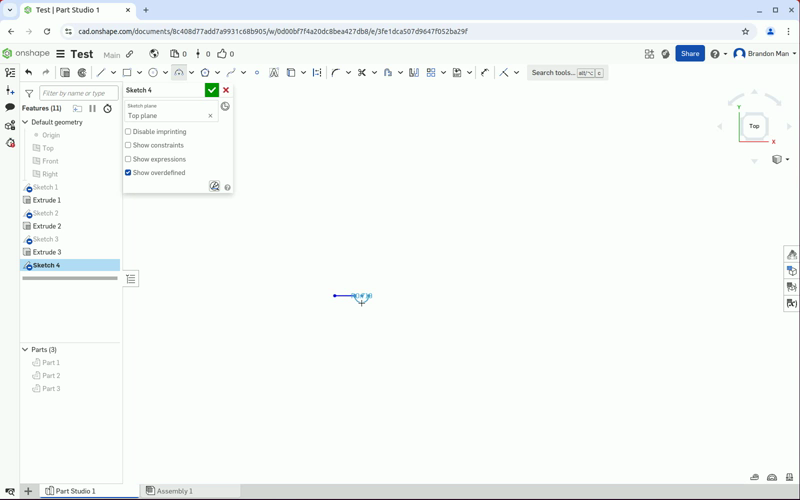
scroll(6)
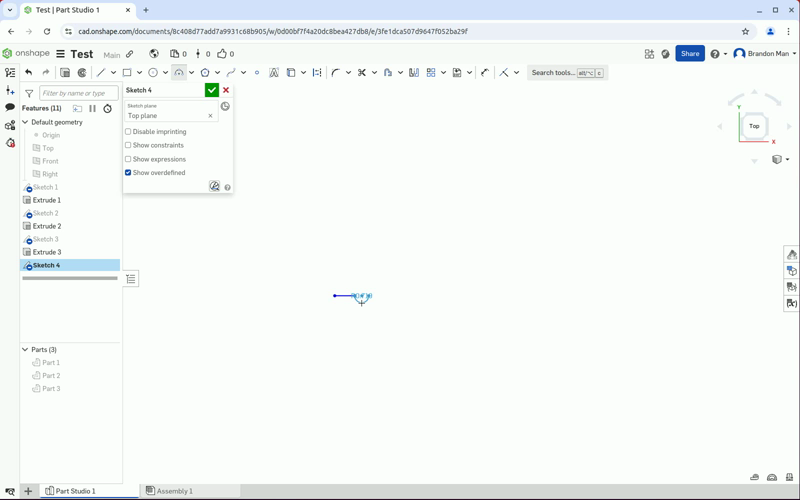
scroll(6)
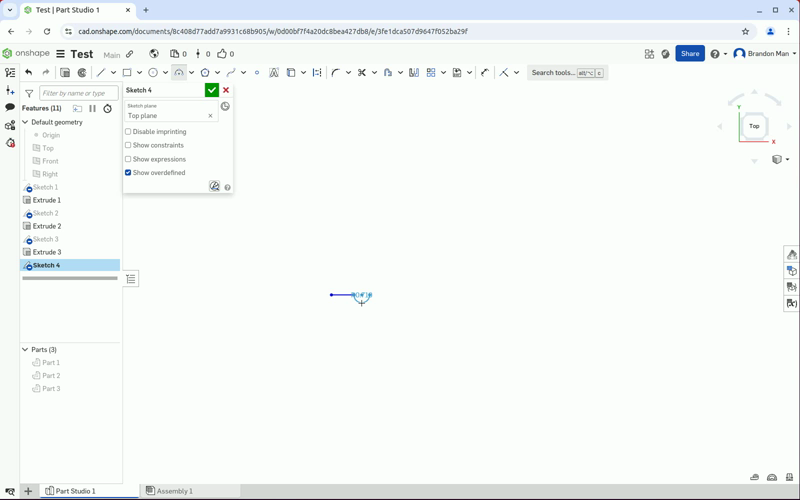
scroll(6)
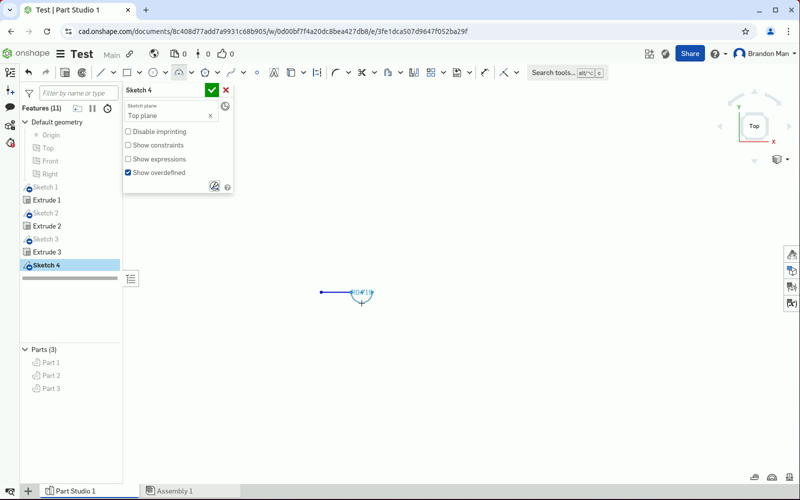
scroll(6)
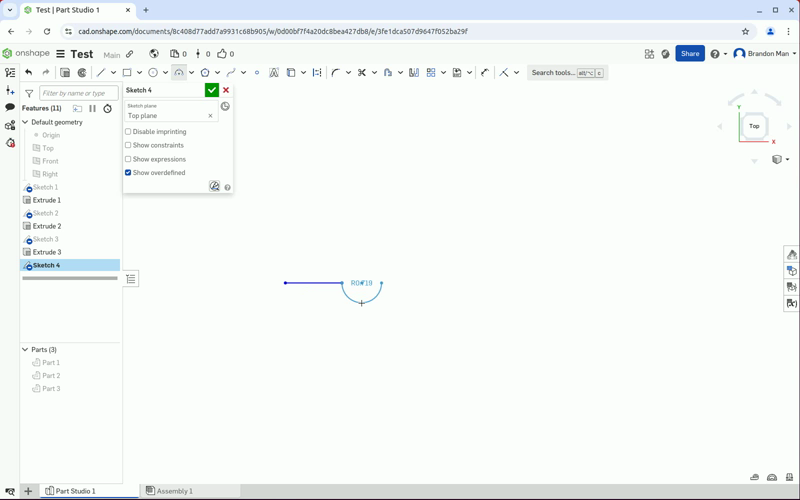
scroll(6)
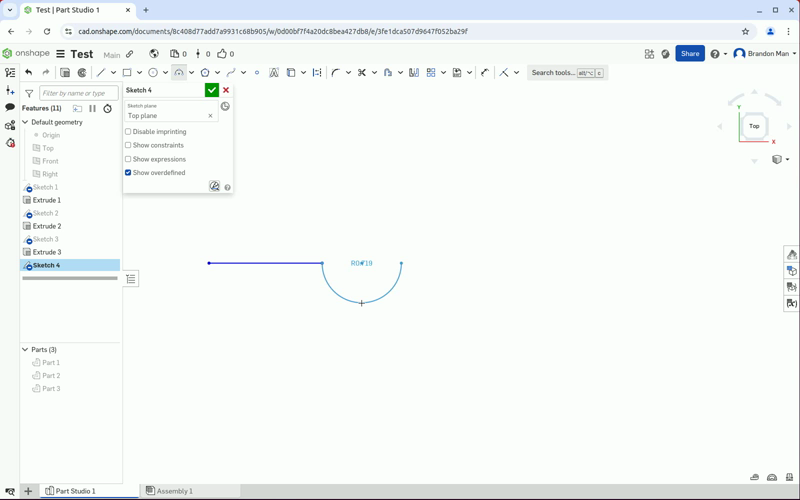
click(361, 302)
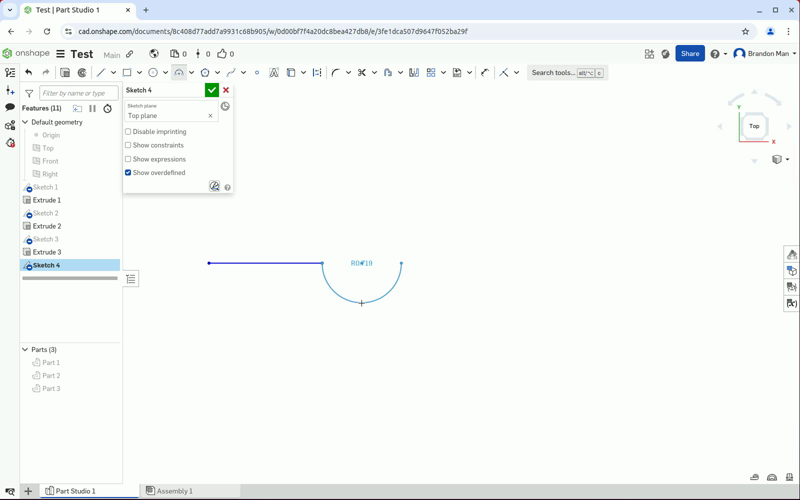
scroll(-6)
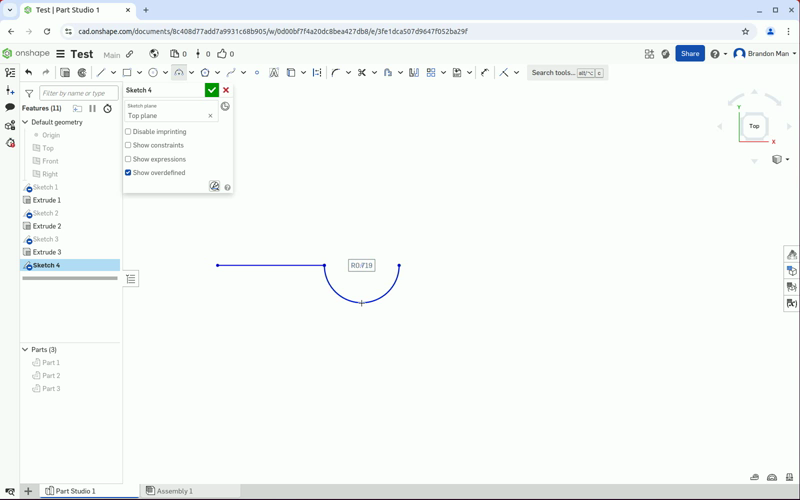
scroll(-6)
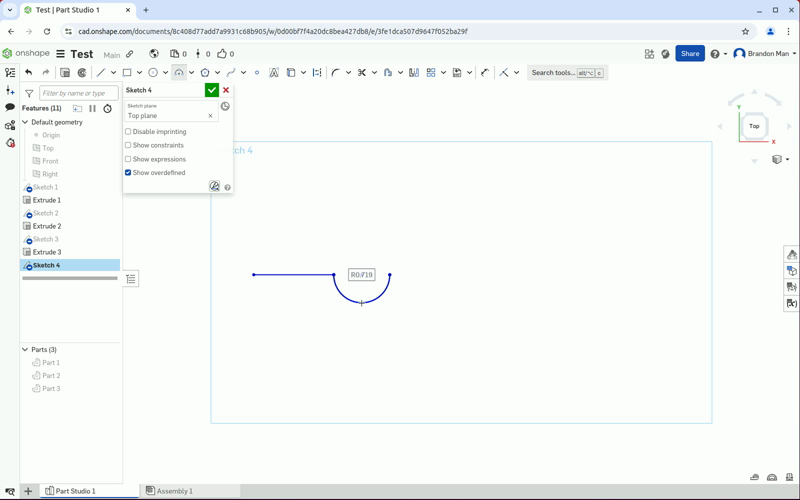
scroll(-6)
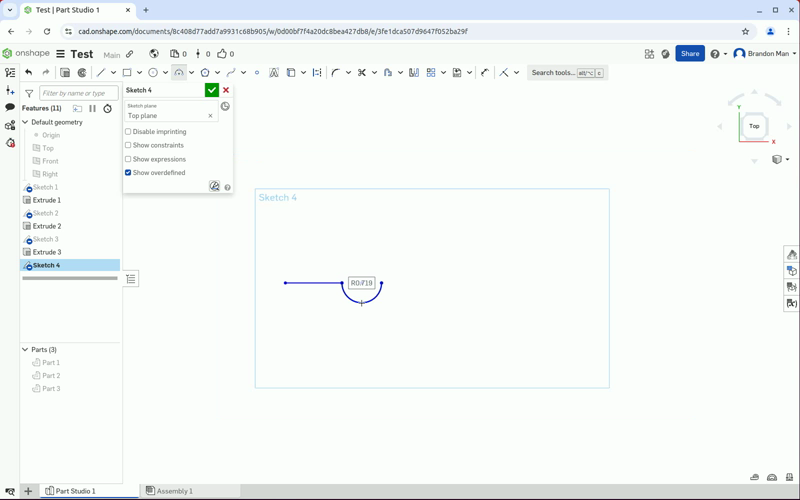
scroll(-6)
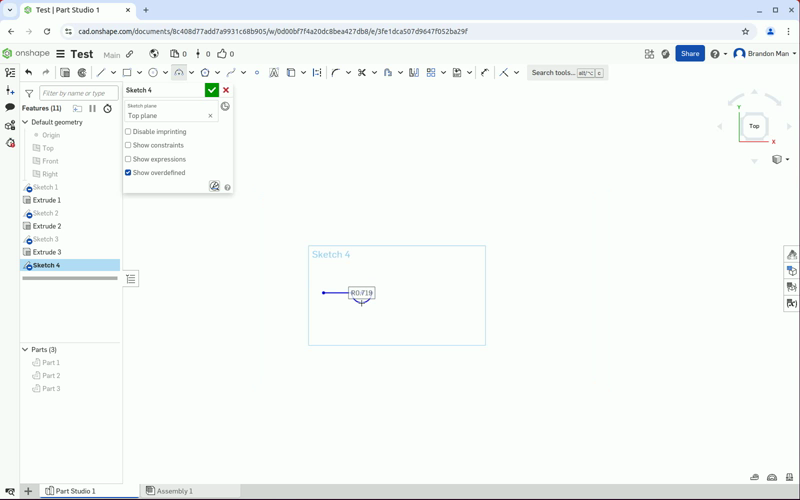
scroll(-6)
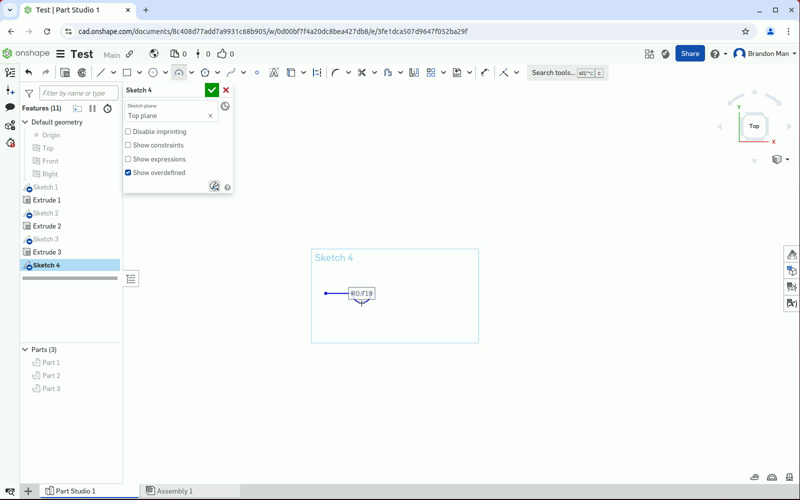
scroll(-6)
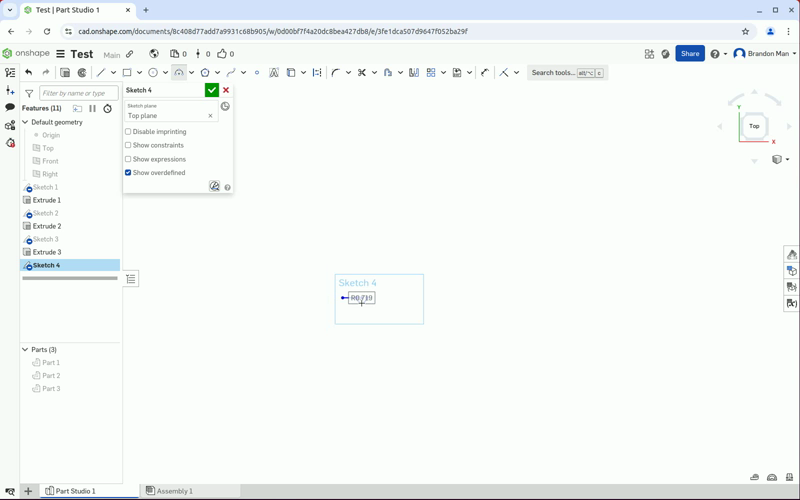
scroll(-6)
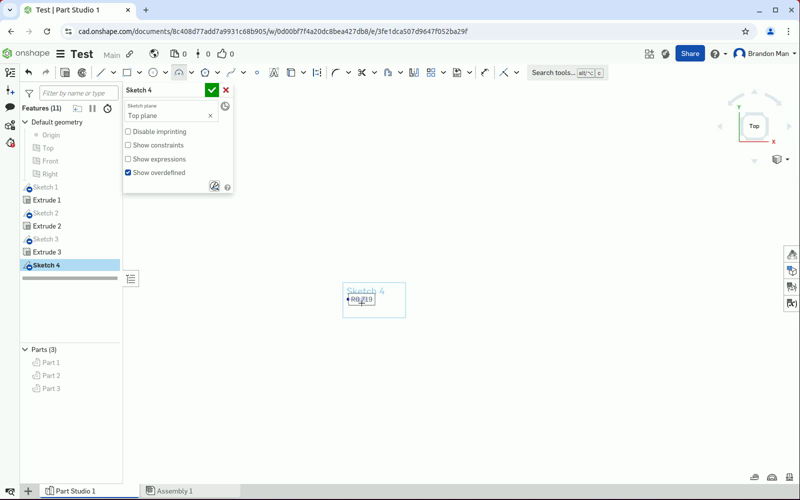
key_up(shift)
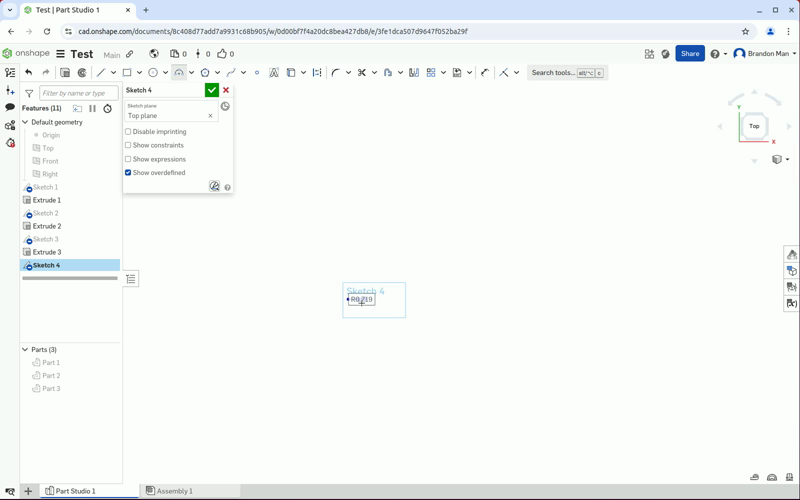
key(esc)
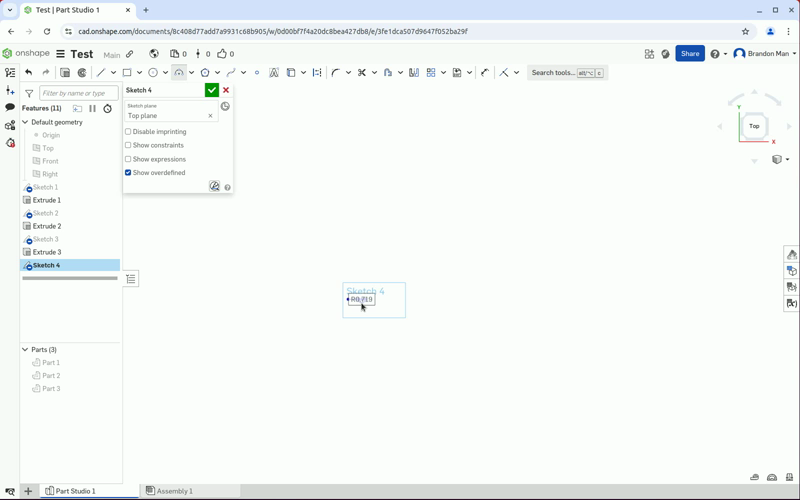
key(l)
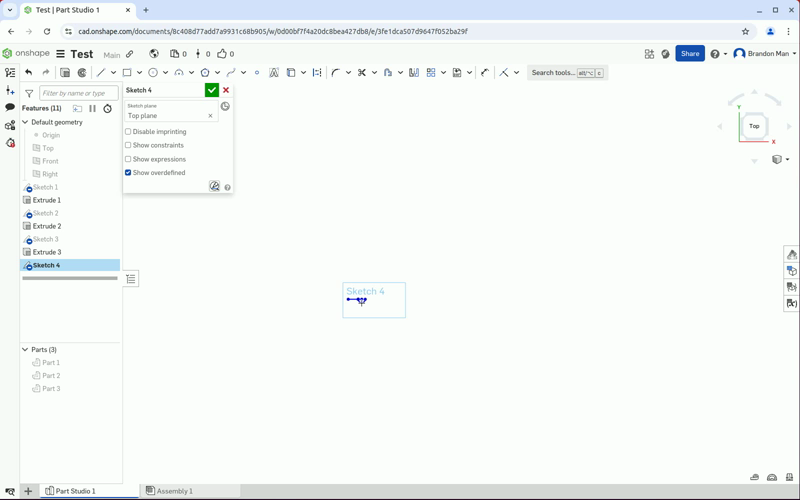
mouse_move(365, 299)
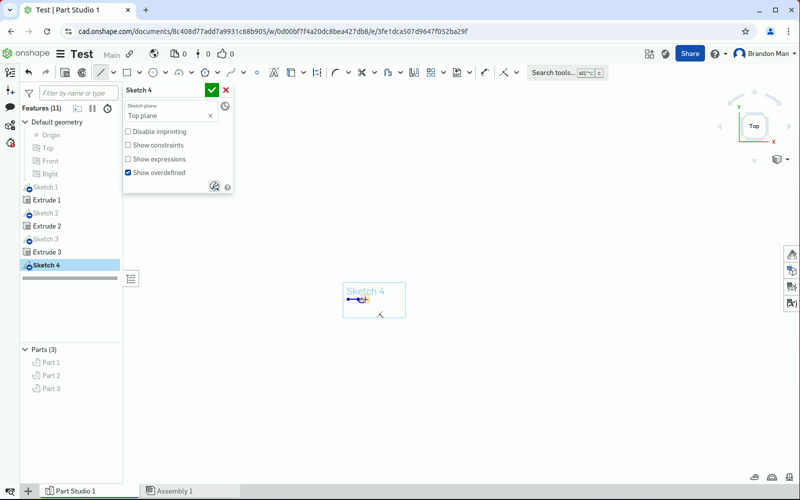
scroll(6)
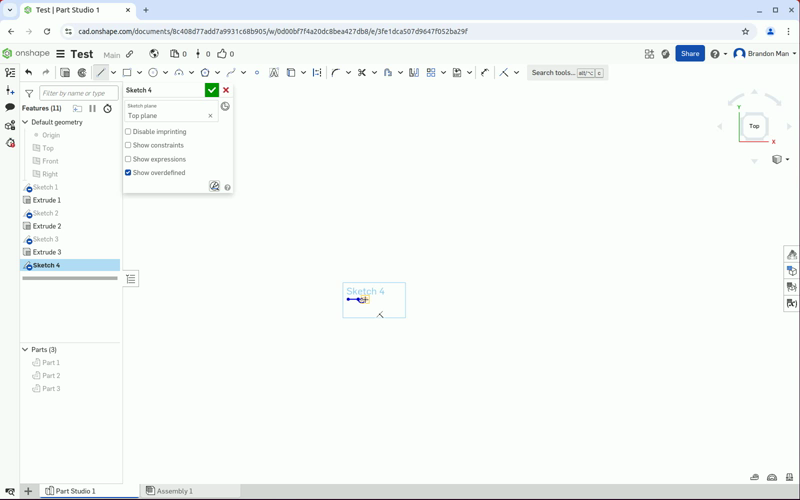
scroll(6)
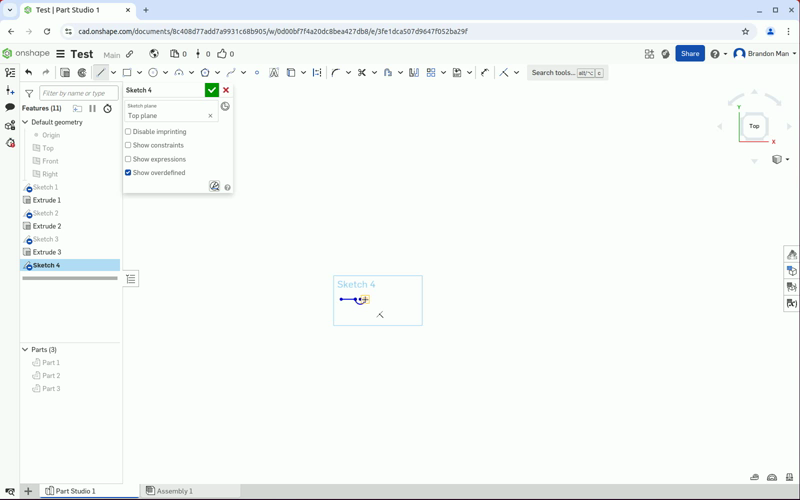
scroll(6)
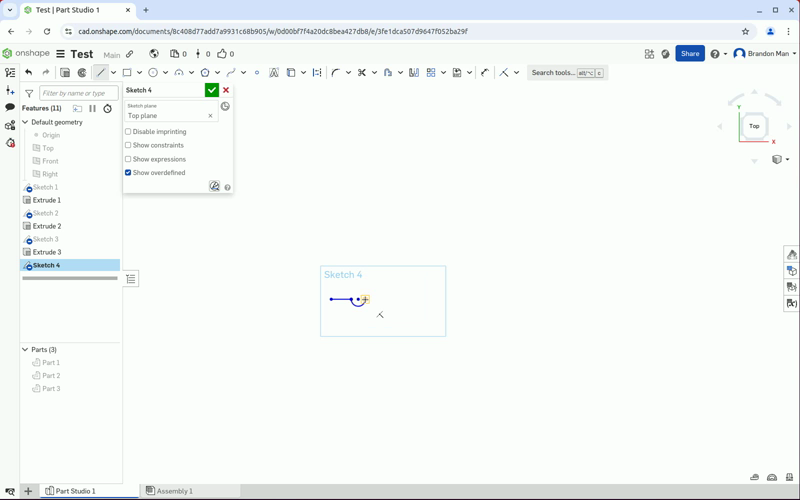
scroll(6)
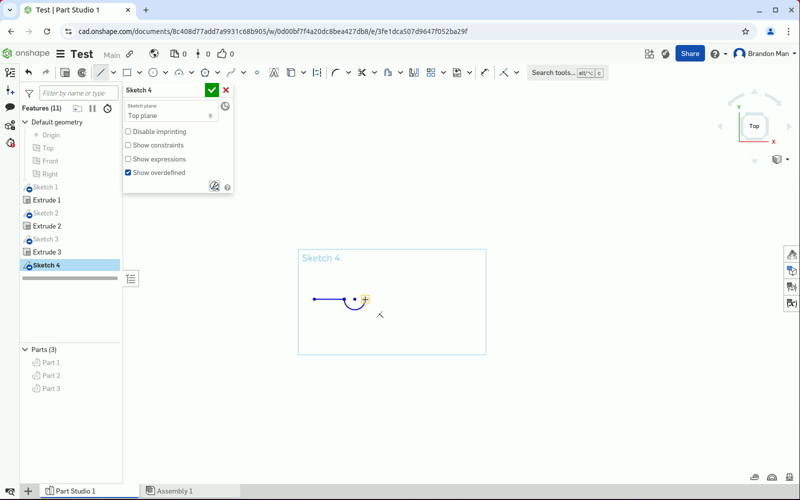
scroll(6)
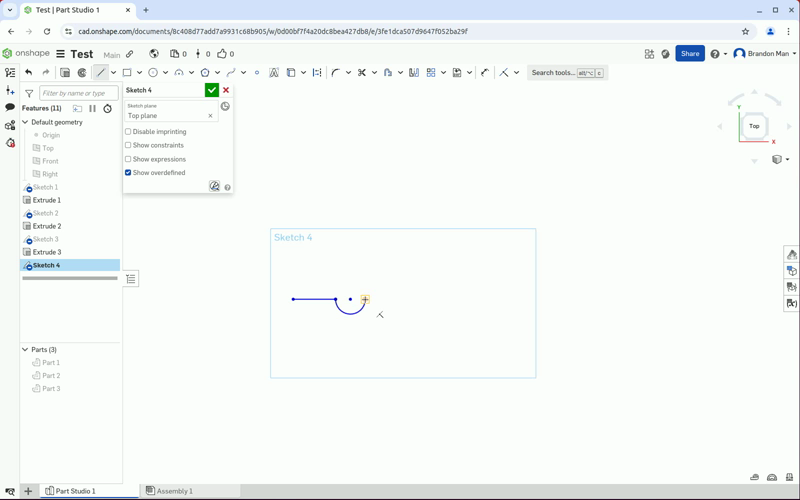
scroll(6)
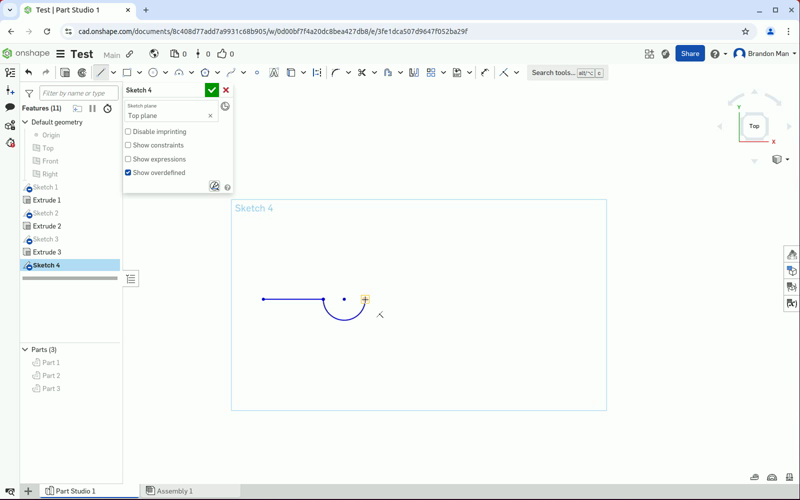
scroll(6)
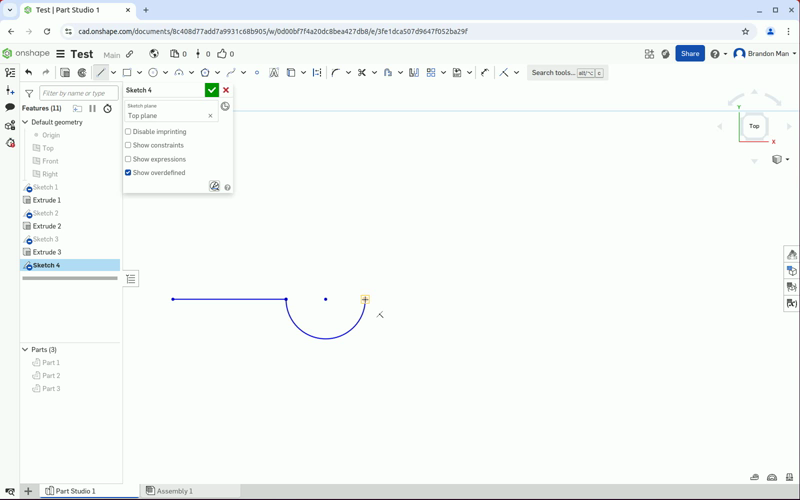
click(365, 299)
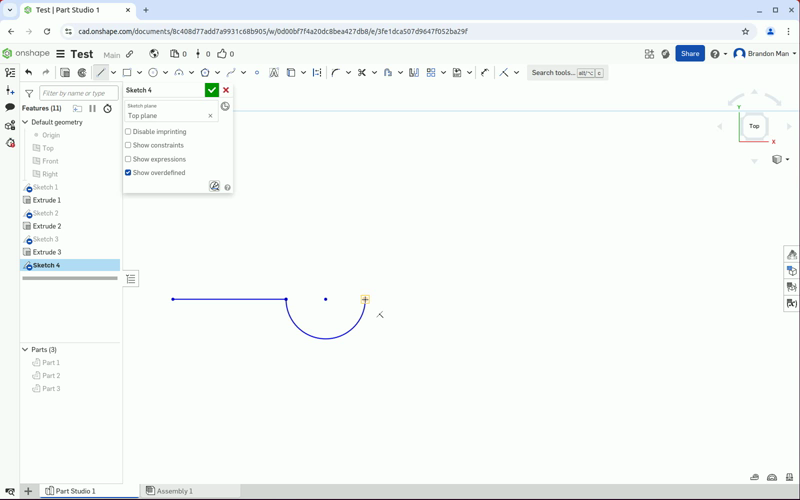
scroll(-6)
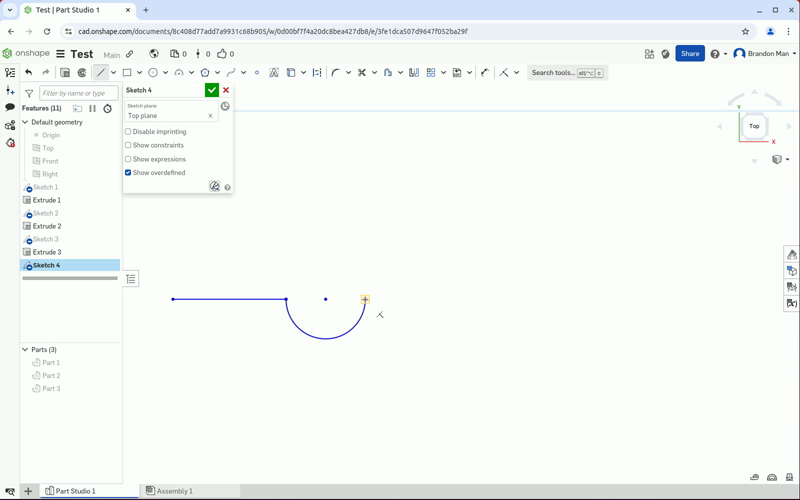
scroll(-6)
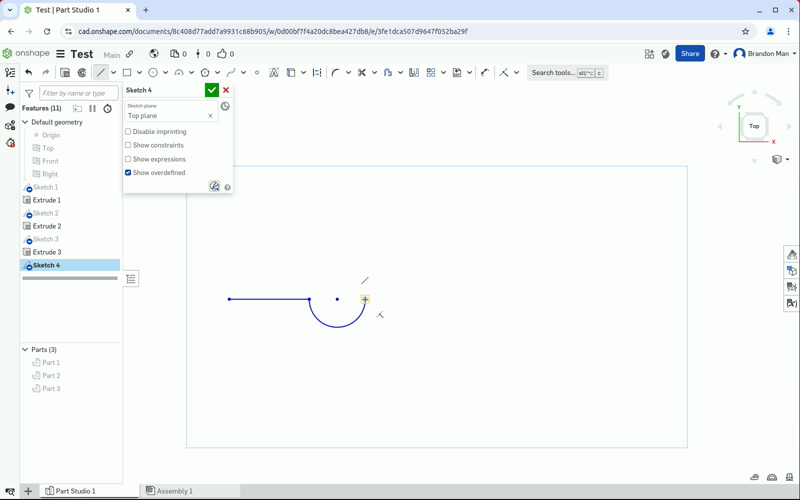
scroll(-6)
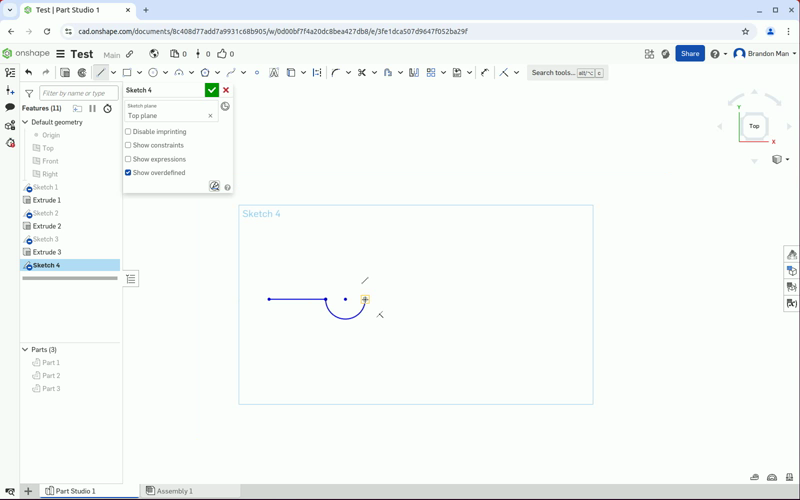
scroll(-6)
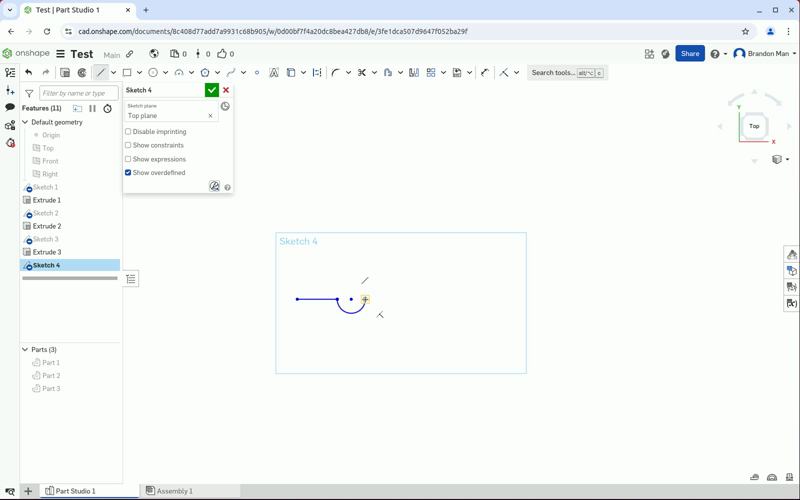
scroll(-6)
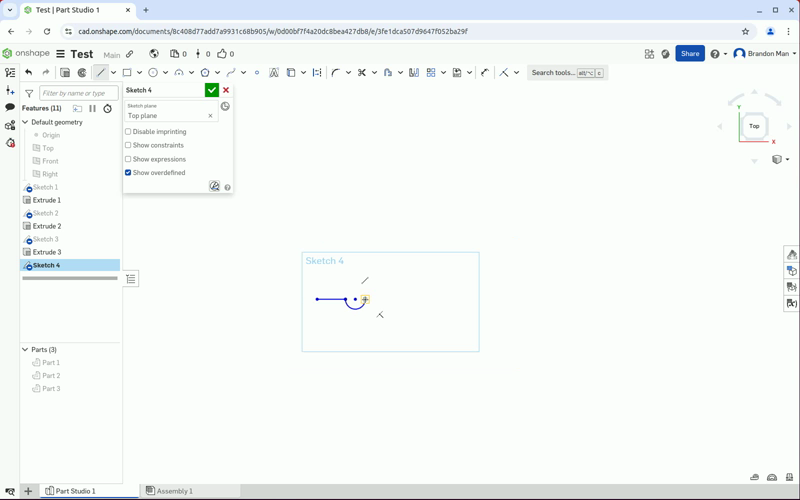
scroll(-6)
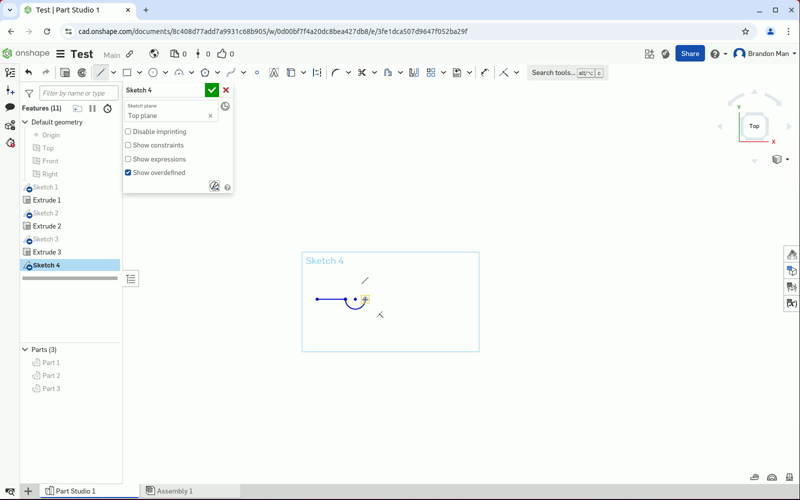
scroll(-6)
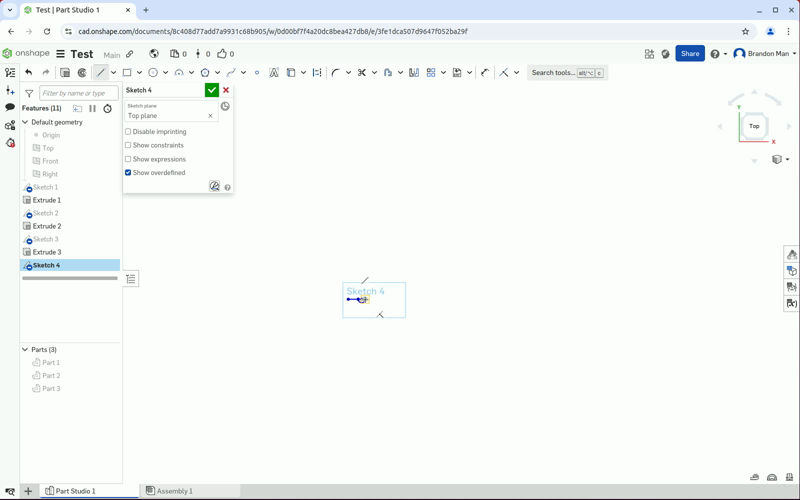
key_down(shift)
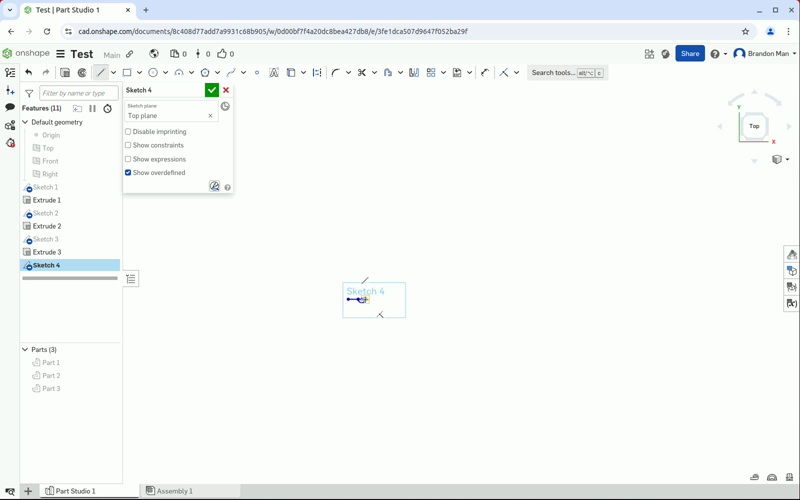
mouse_move(455, 299)
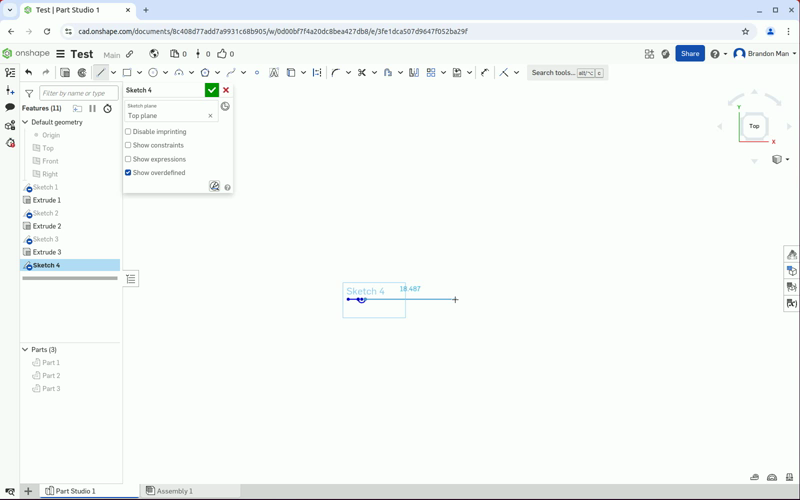
click(455, 299)
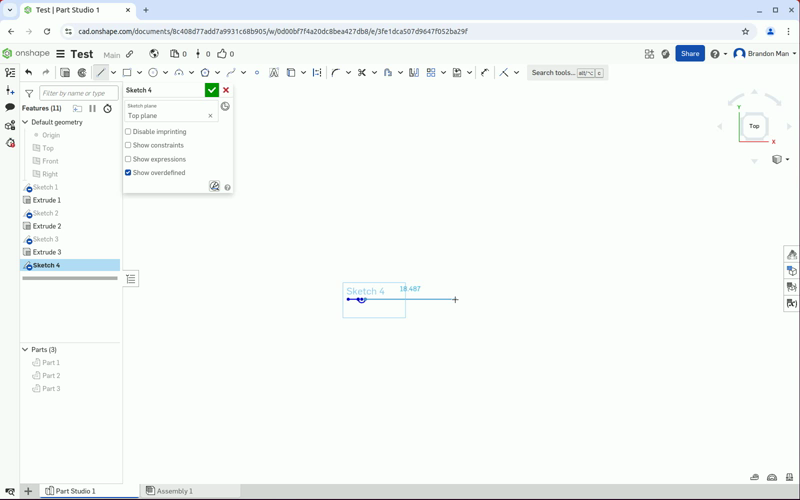
key_up(shift)
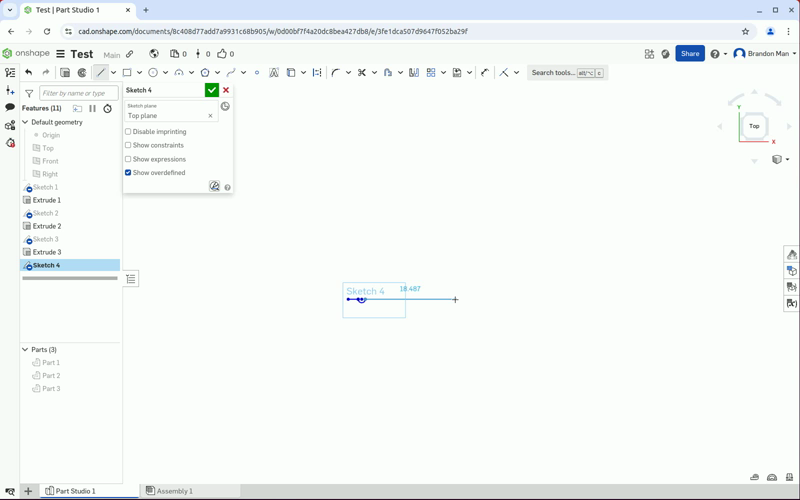
key_down(shift)
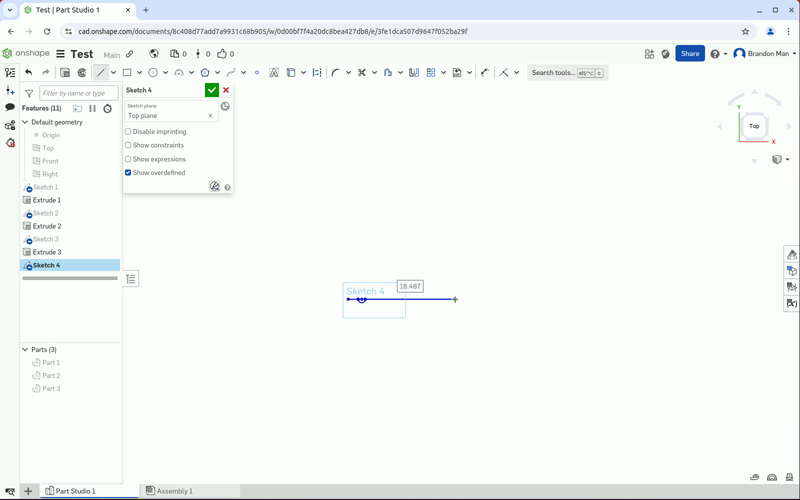
mouse_move(485, 299)
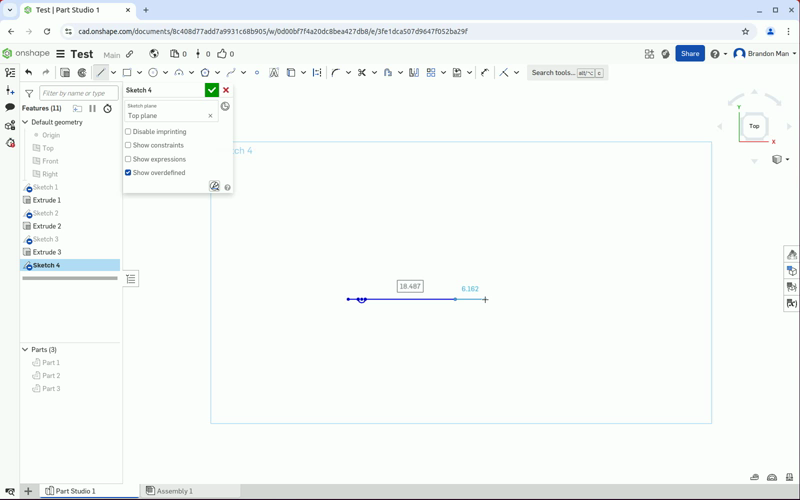
mouse_move(455, 279)
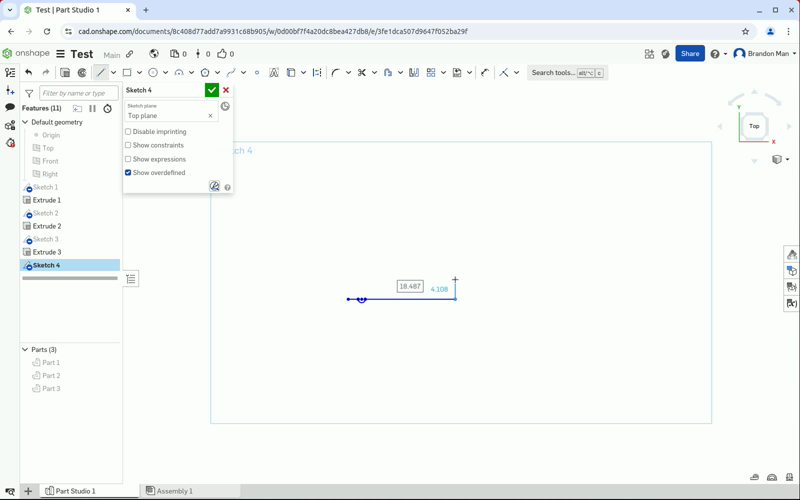
click(455, 279)
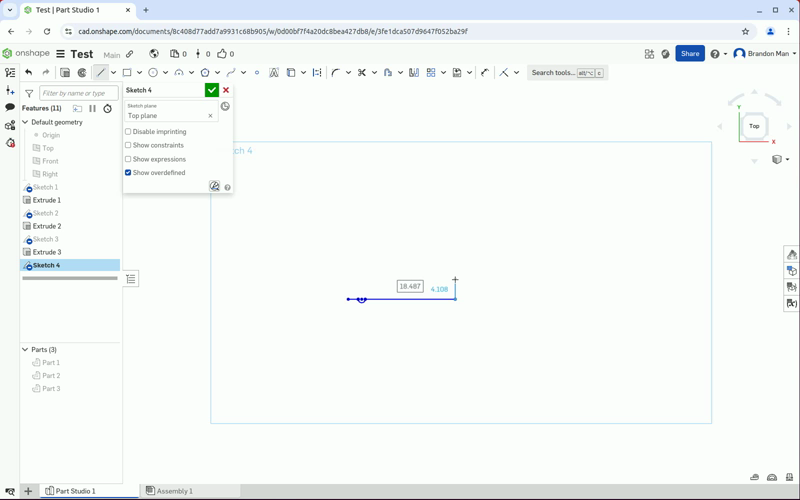
key_up(shift)
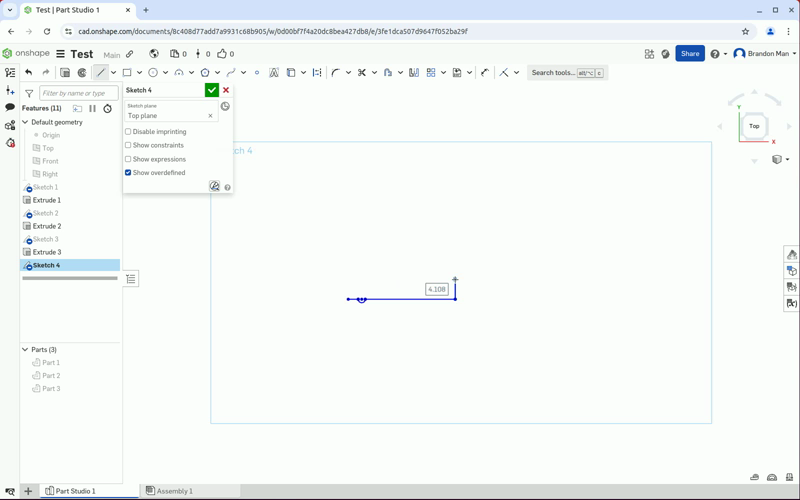
key_down(shift)
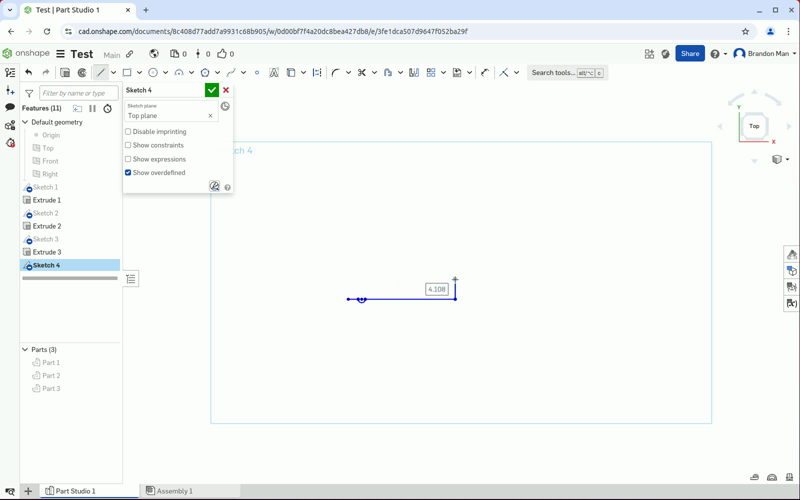
mouse_move(348, 279)
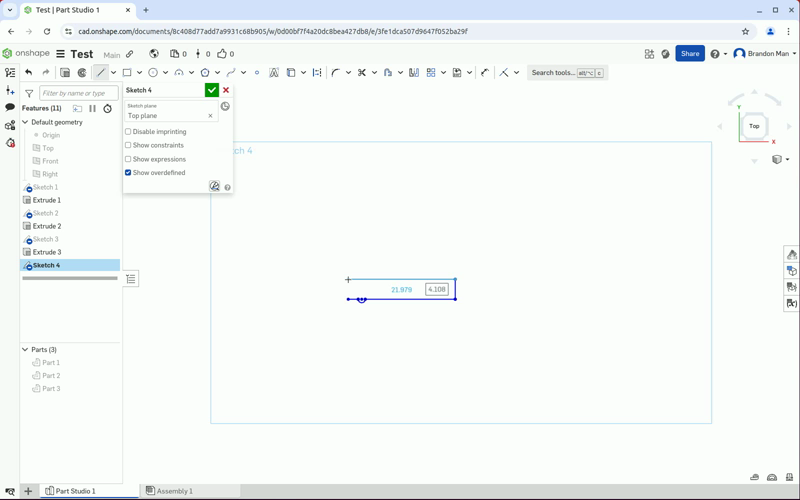
click(348, 279)
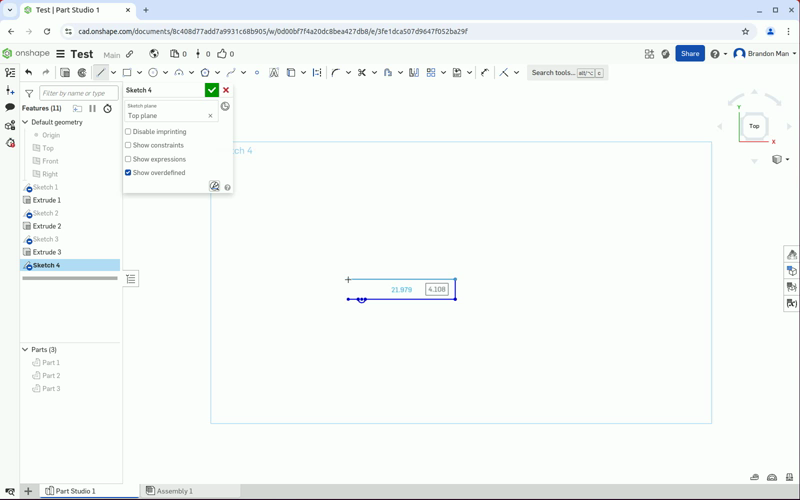
key_up(shift)
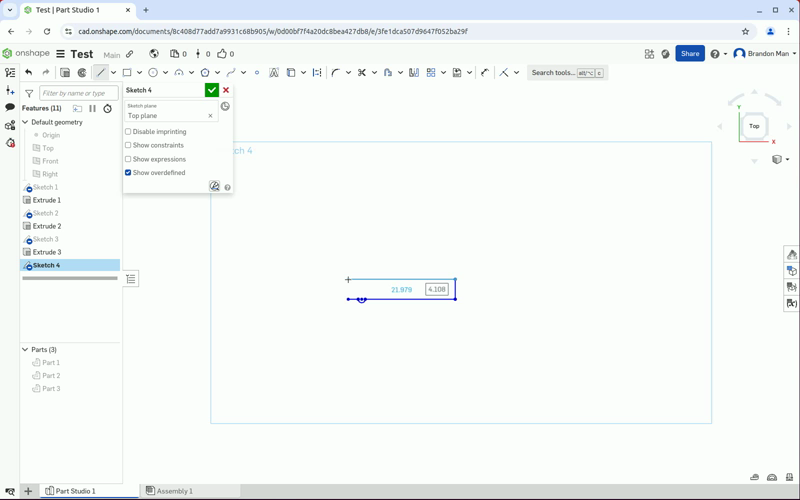
mouse_move(378, 279)
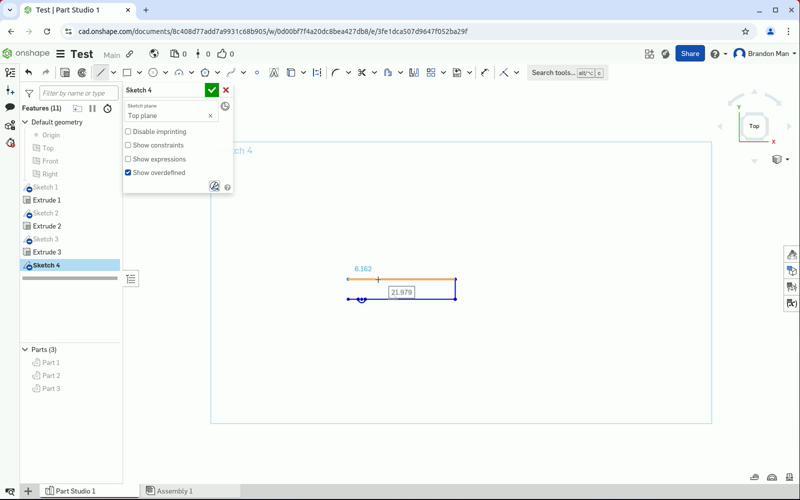
key_down(shift)
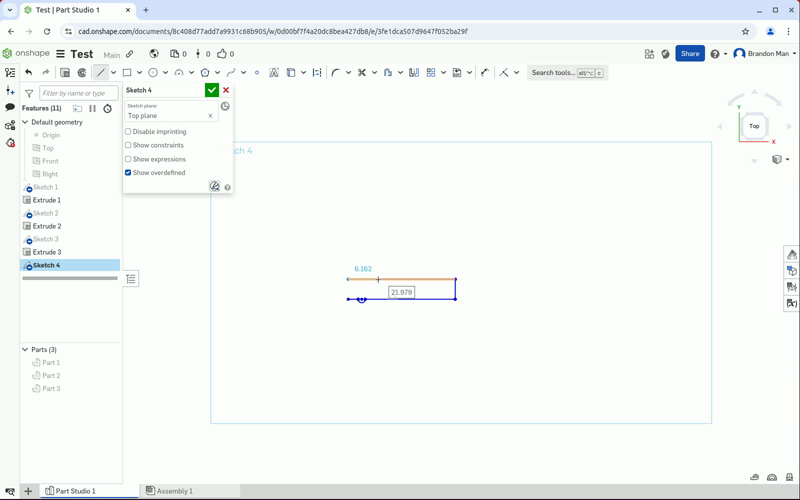
mouse_move(348, 299)
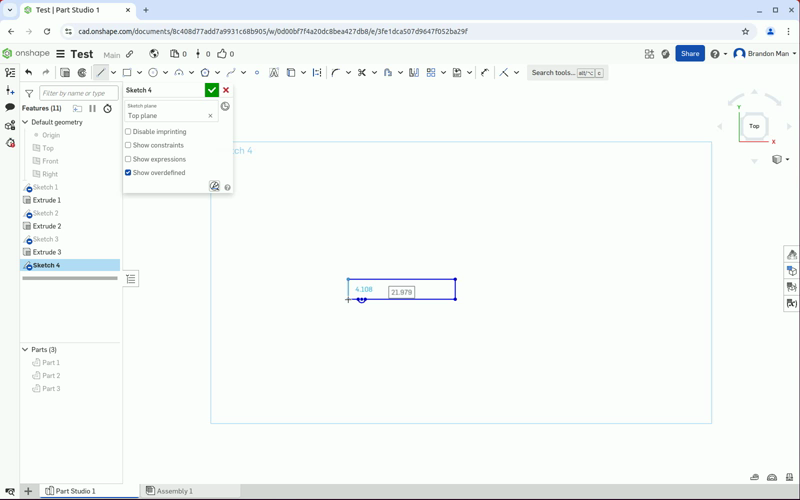
key_up(shift)
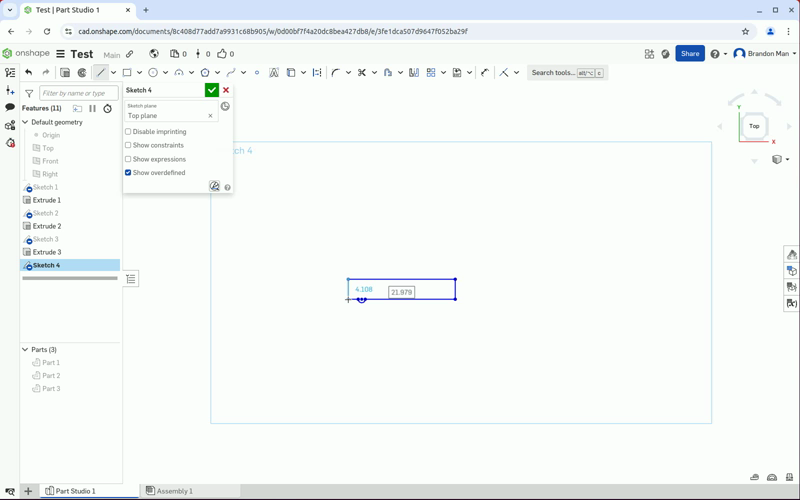
click(348, 299)
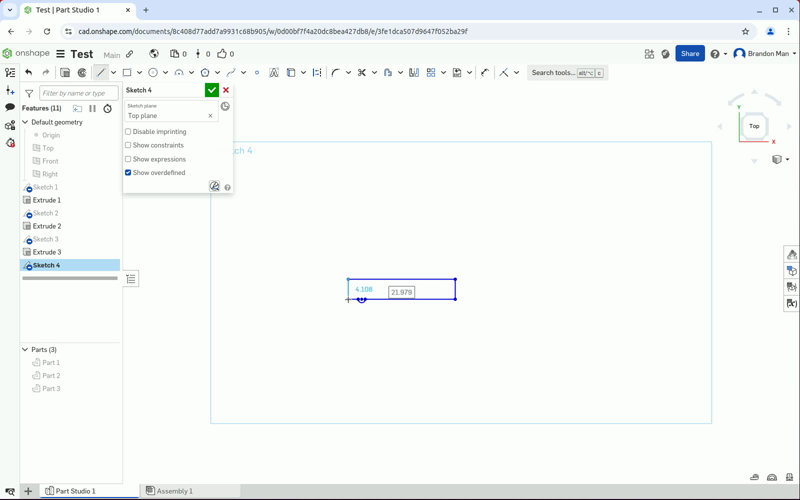
key(esc)
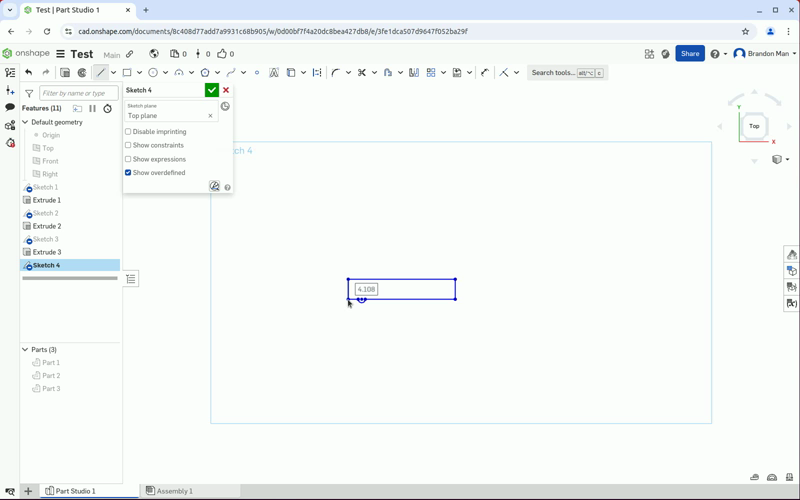
mouse_move(422, 288)
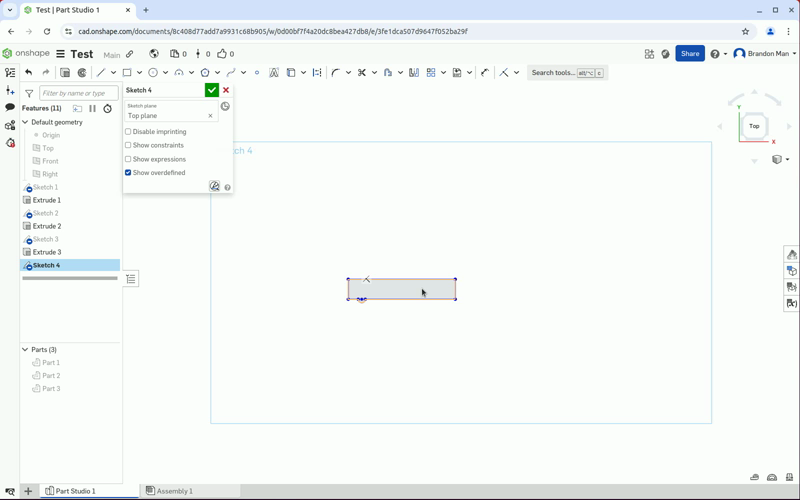
scroll(6)
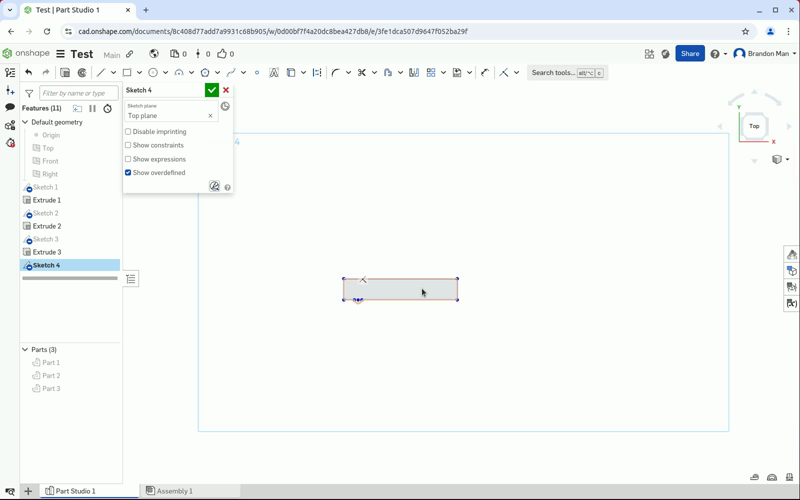
scroll(6)
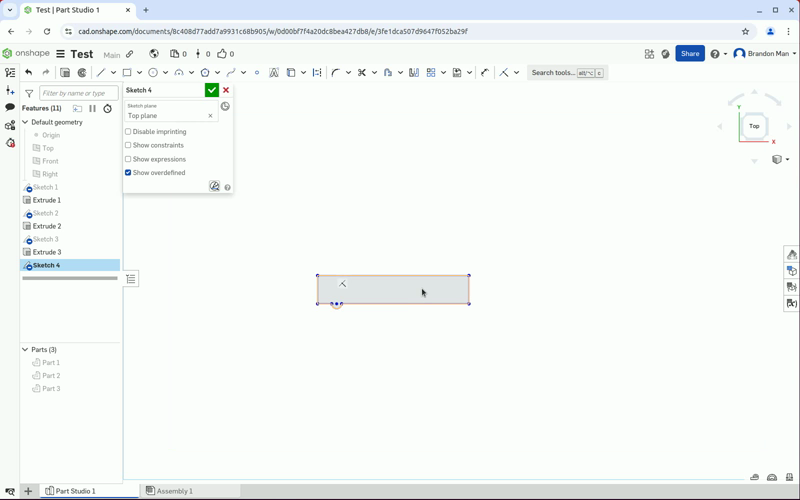
scroll(6)
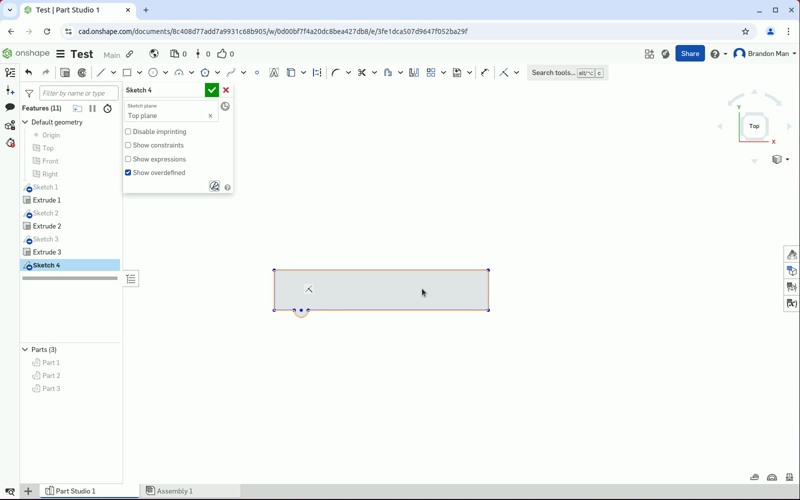
scroll(6)
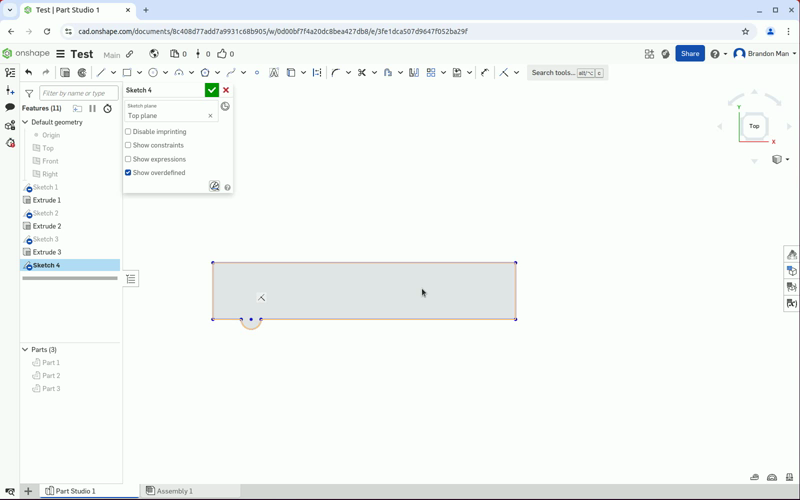
scroll(6)
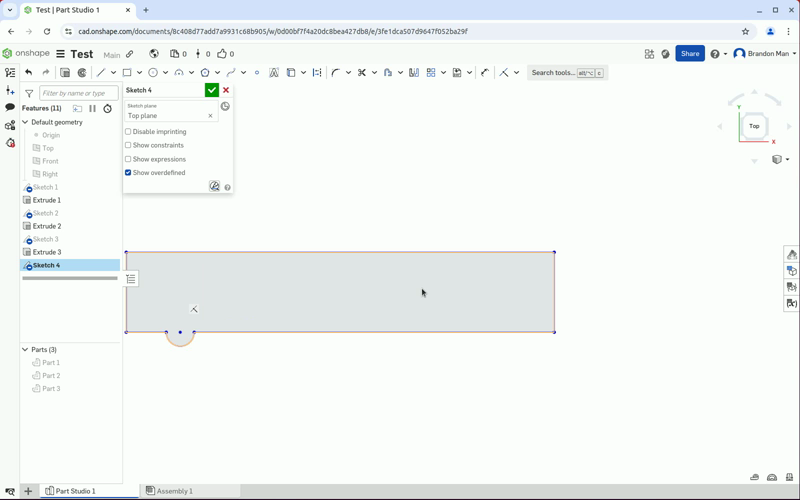
scroll(6)
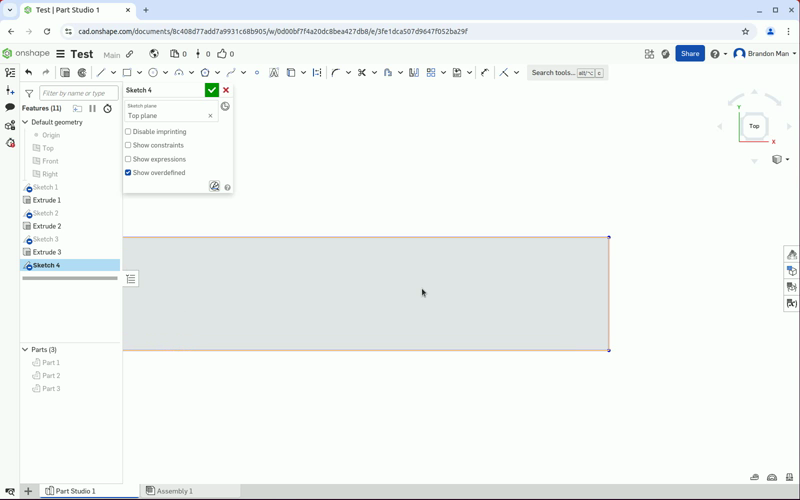
scroll(6)
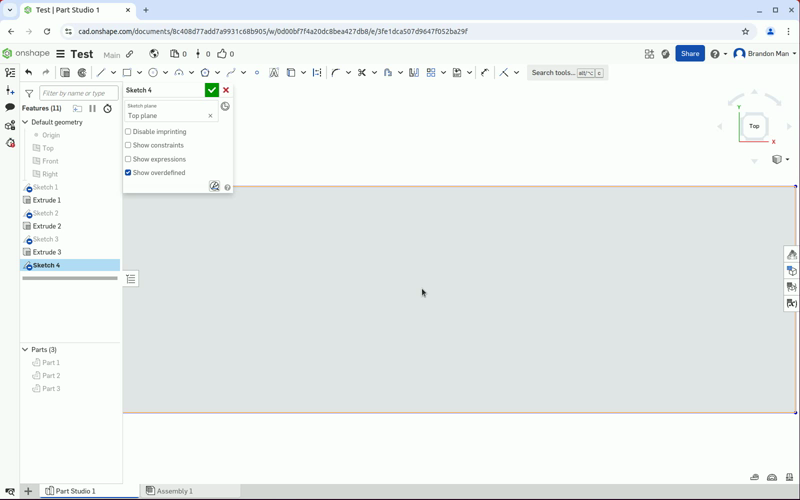
click(422, 288)
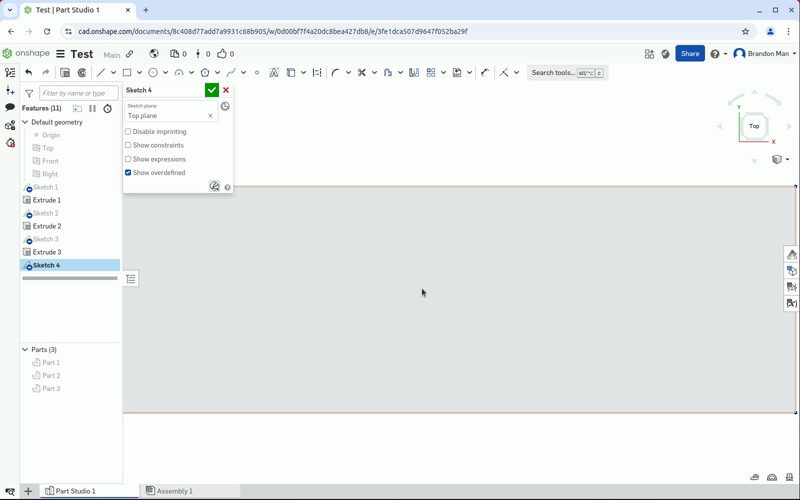
scroll(-6)
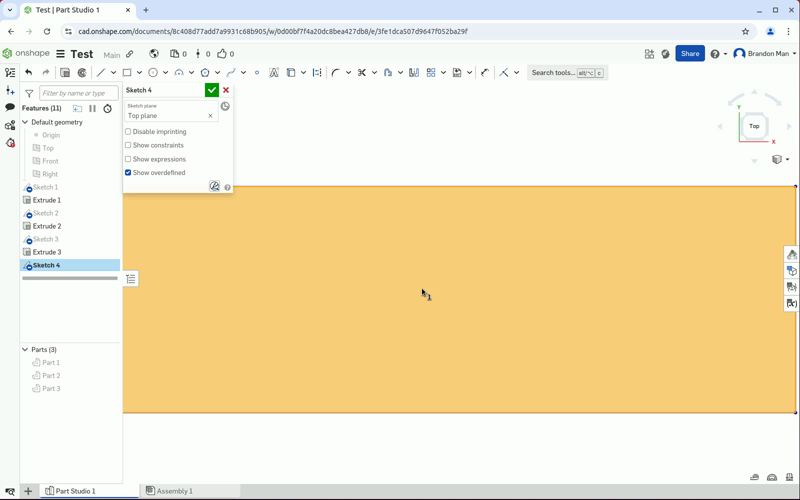
scroll(-6)
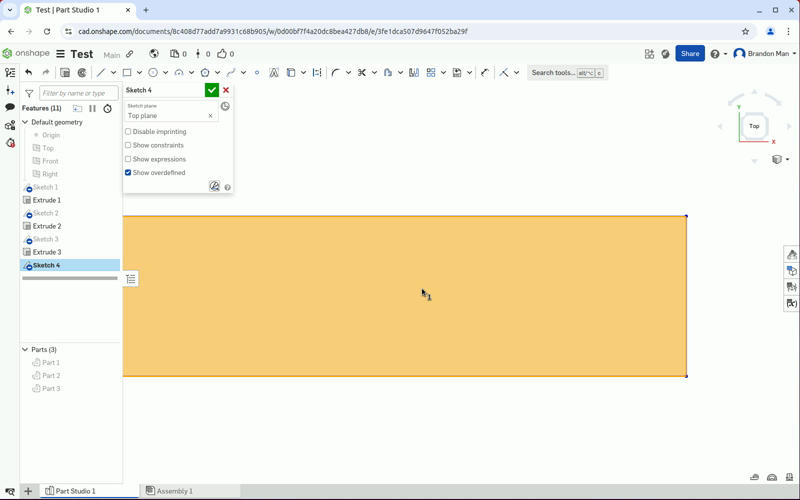
scroll(-6)
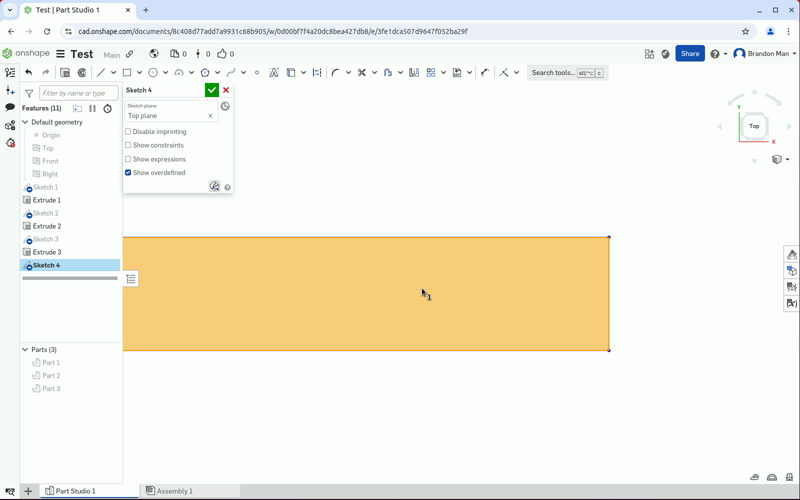
scroll(-6)
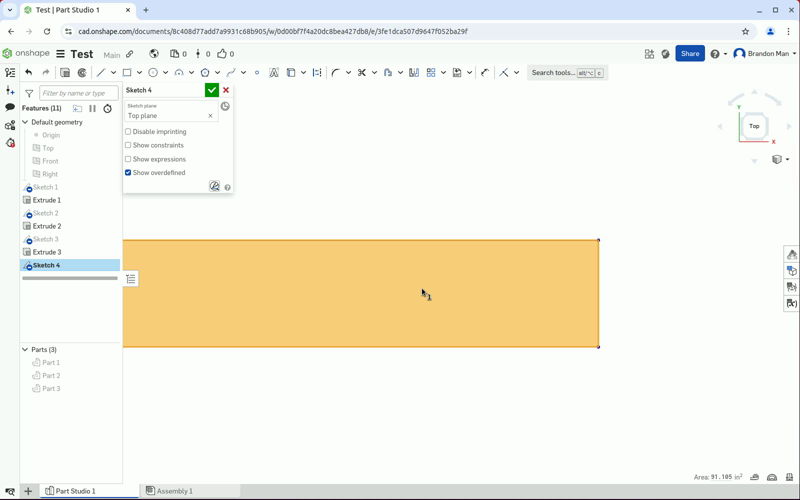
scroll(-6)
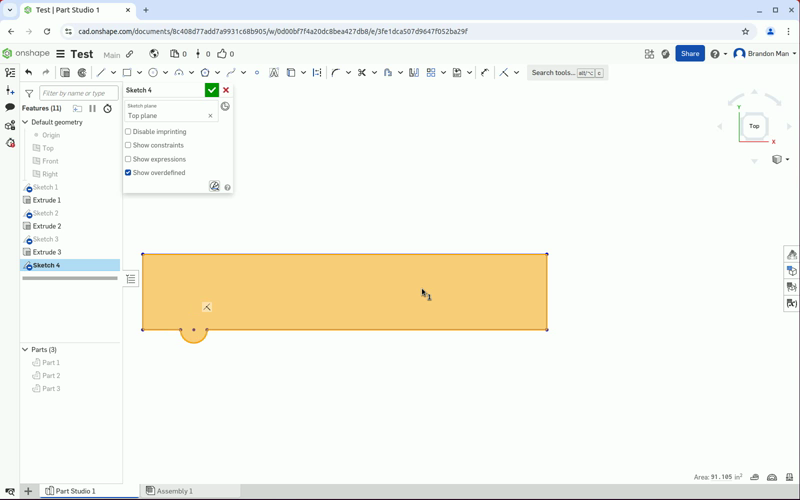
scroll(-6)
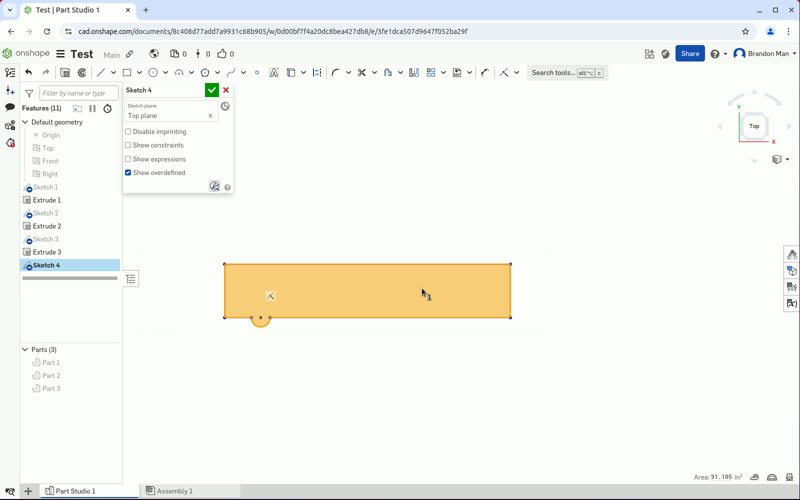
scroll(-6)
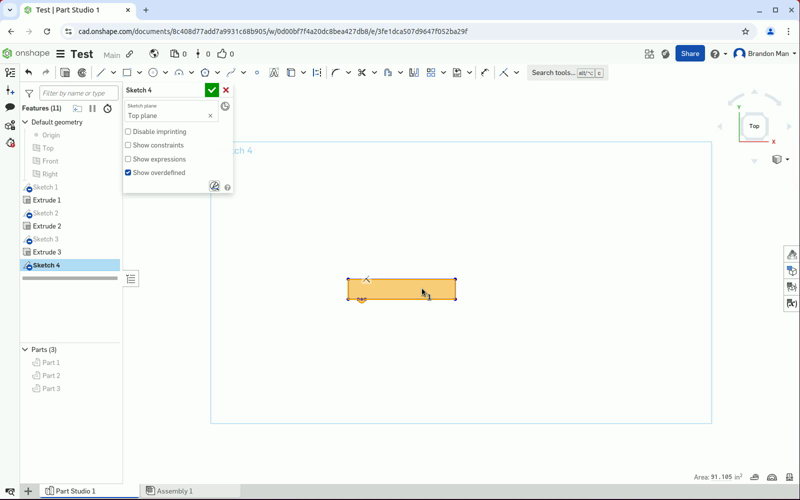
mouse_move(73, 352)
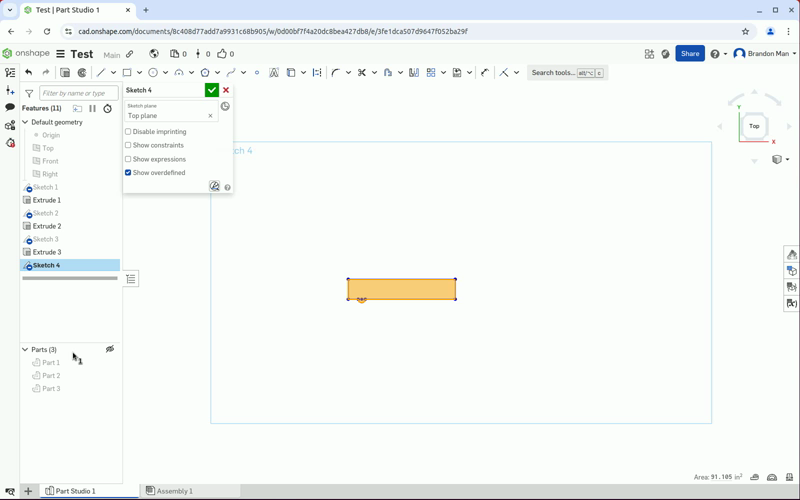
key(shift+y)
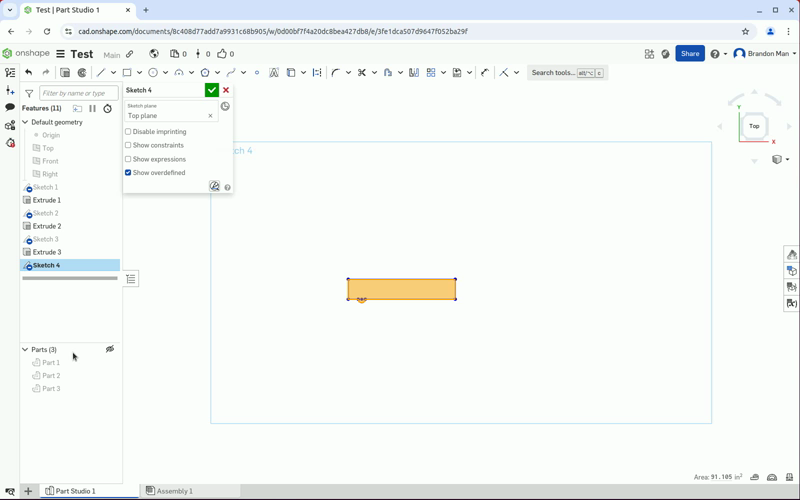
key(shift+e)
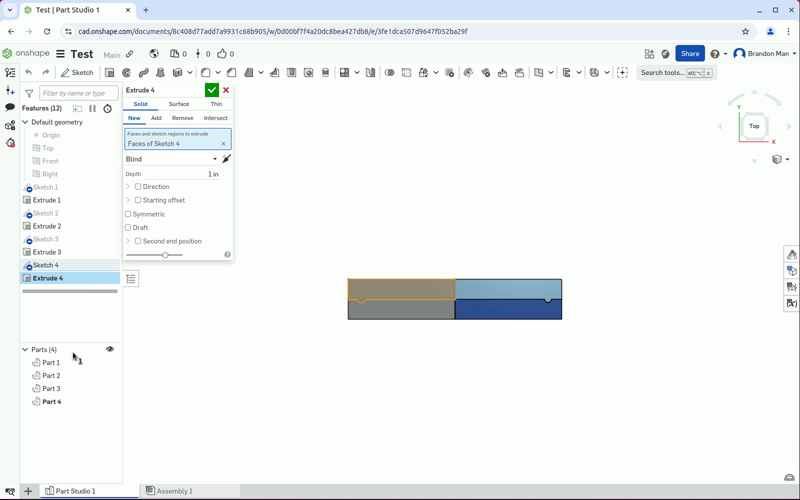
mouse_move(143, 106)
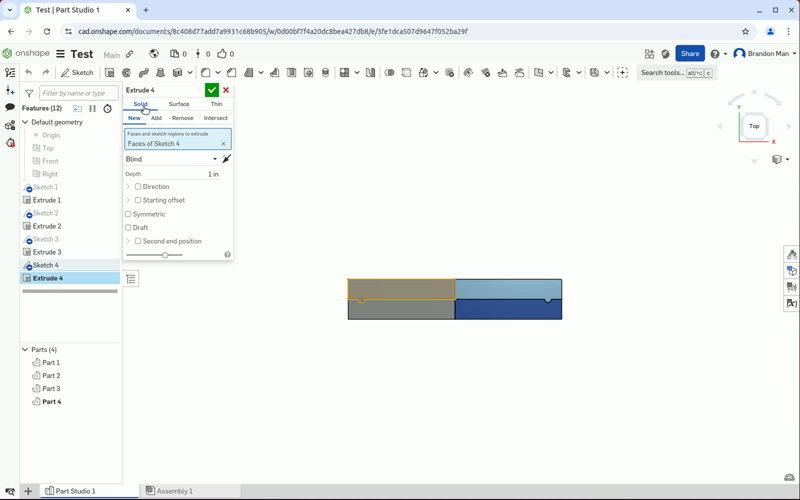
click(143, 106)
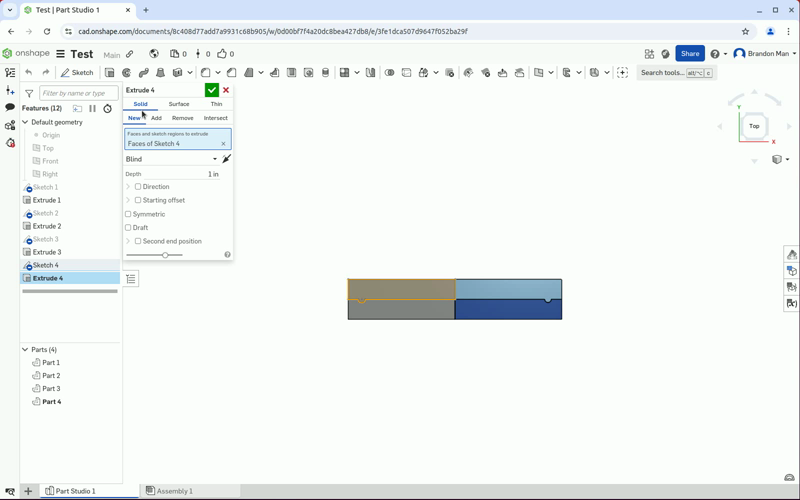
mouse_move(137, 120)
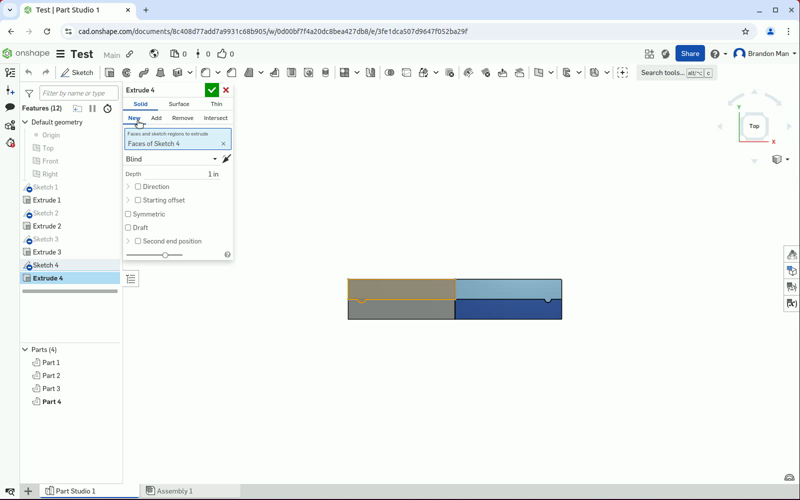
click(137, 120)
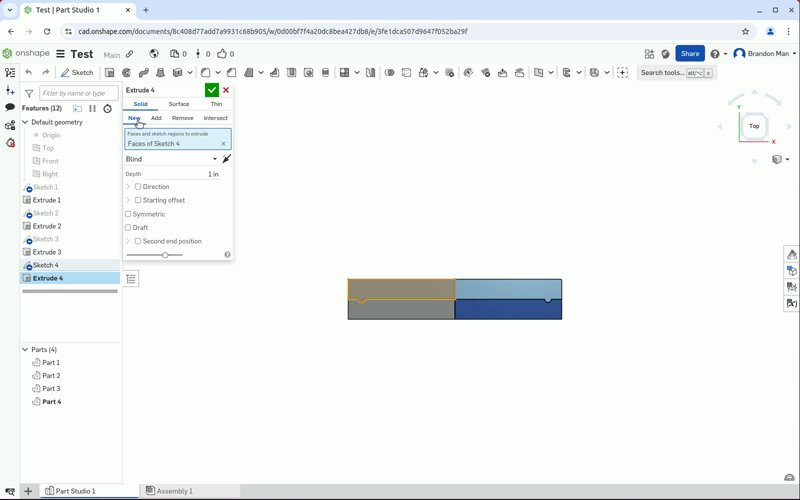
key(tab, 4)
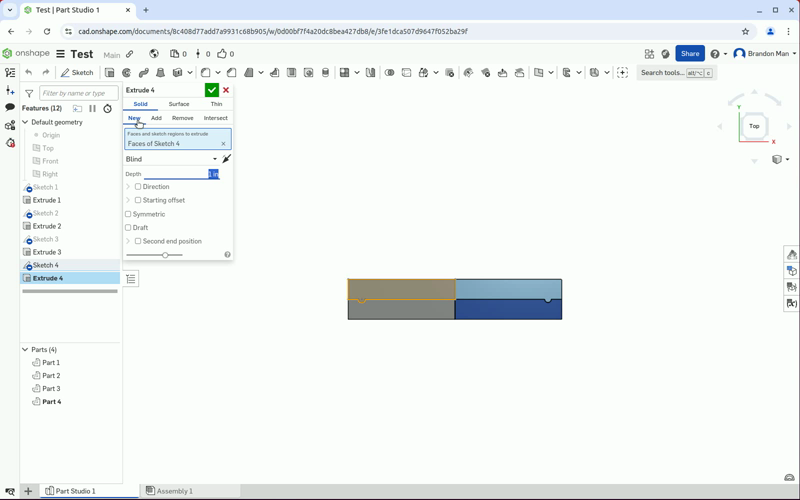
text(0.722)
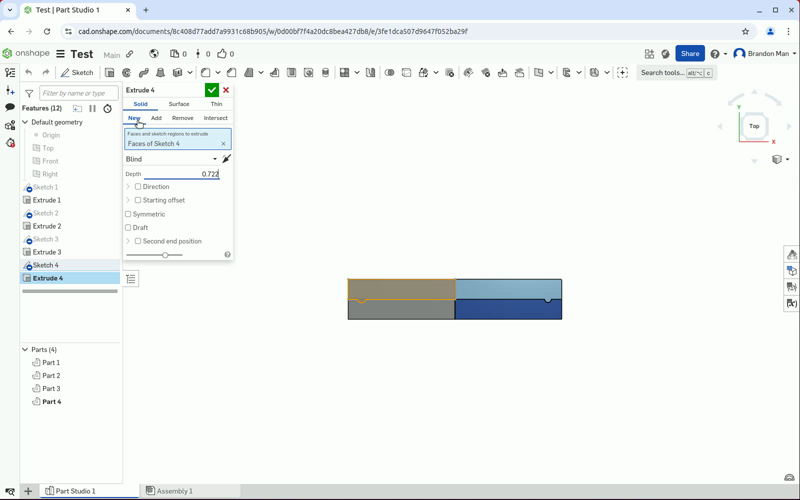
key(enter)
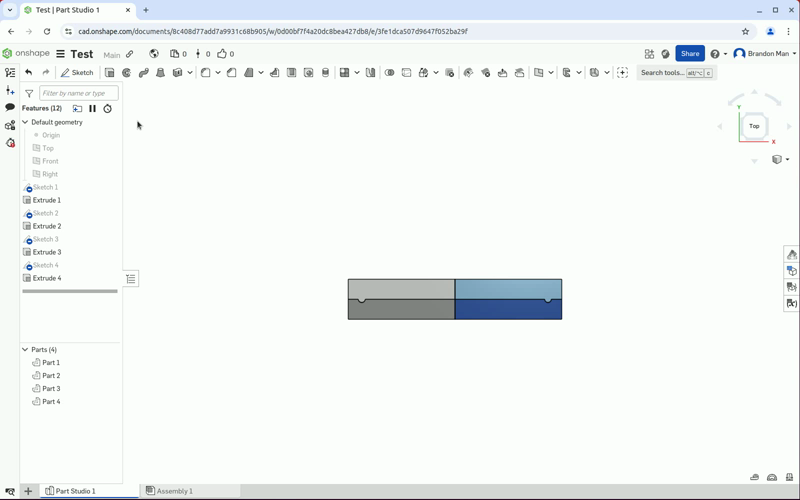
key(shift+h)
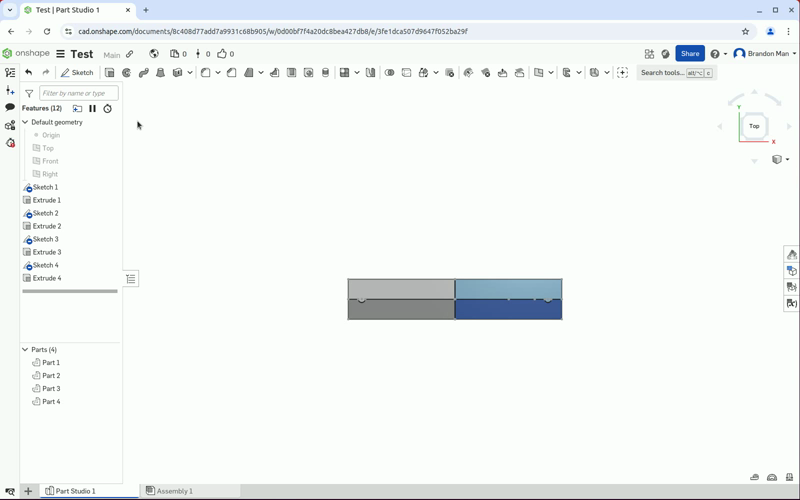
key(shift+h)
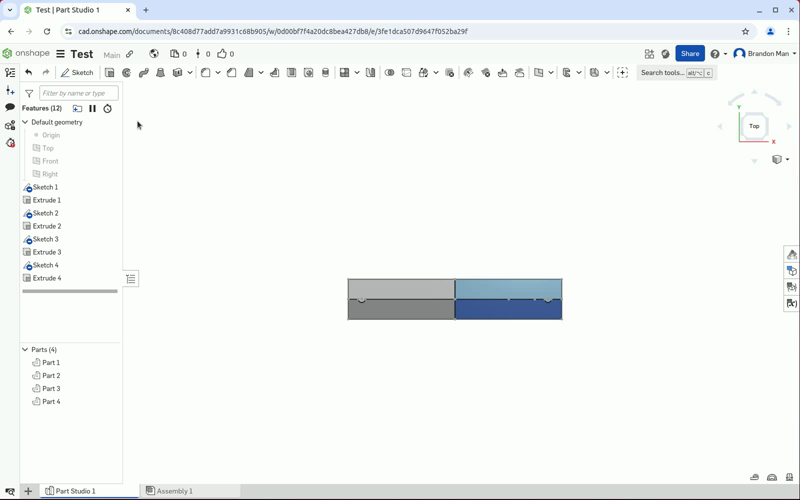
key(shift+7)
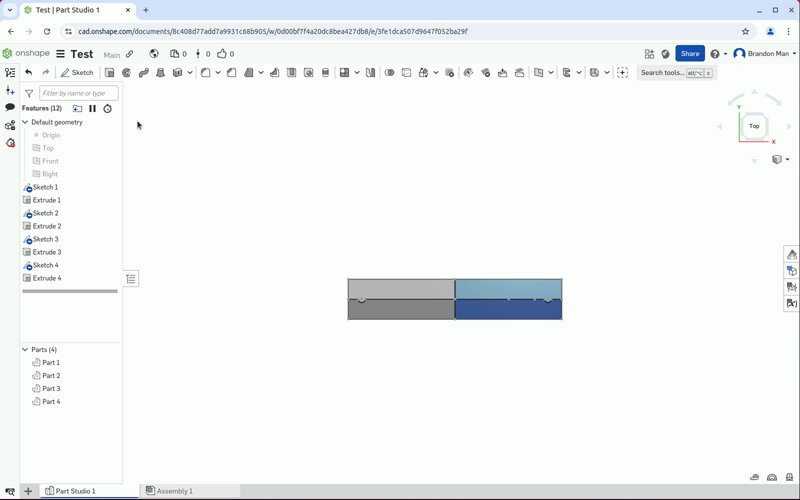
key(up, 3)
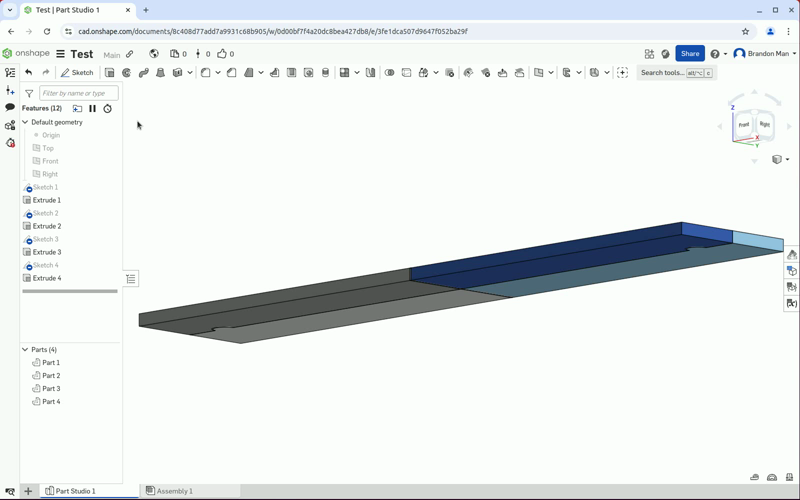
key(left, 3)
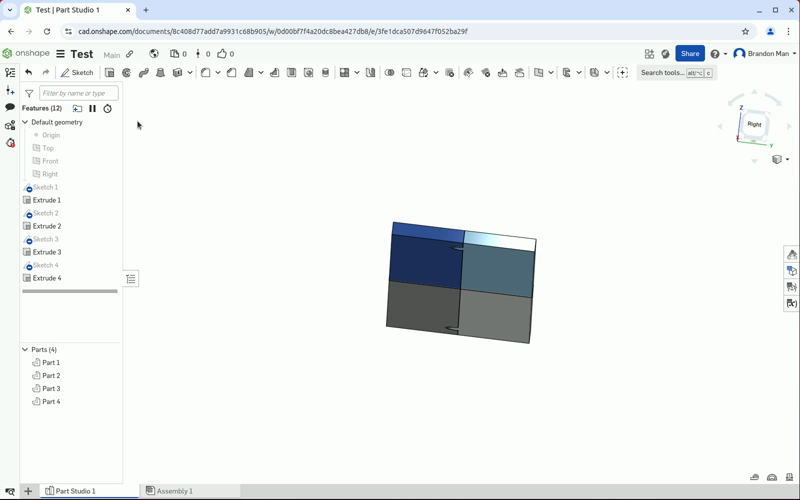
key(right, 3)
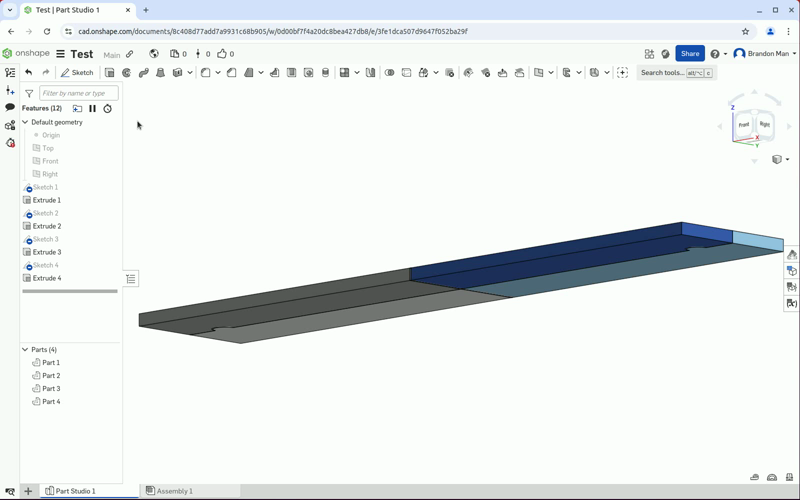
key(down, 3)
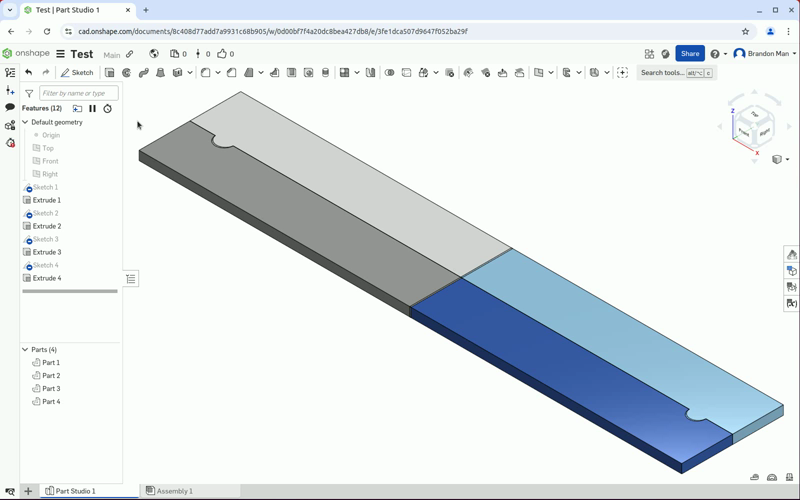
mouse_move(73, 189)
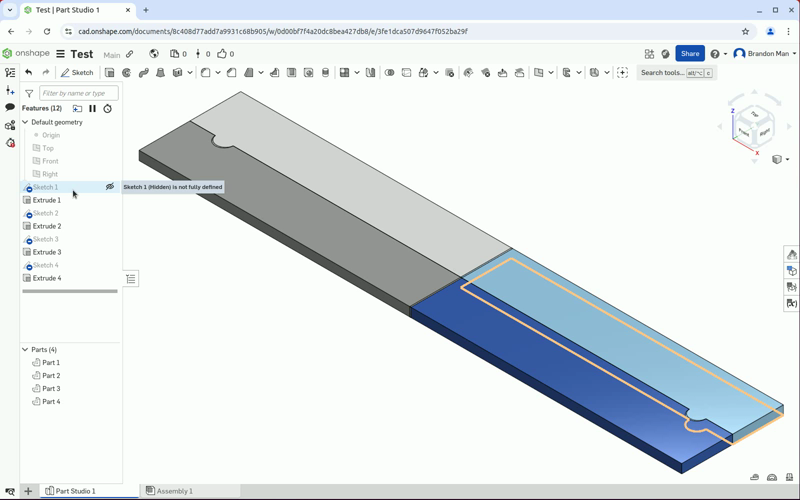
click(73, 189)